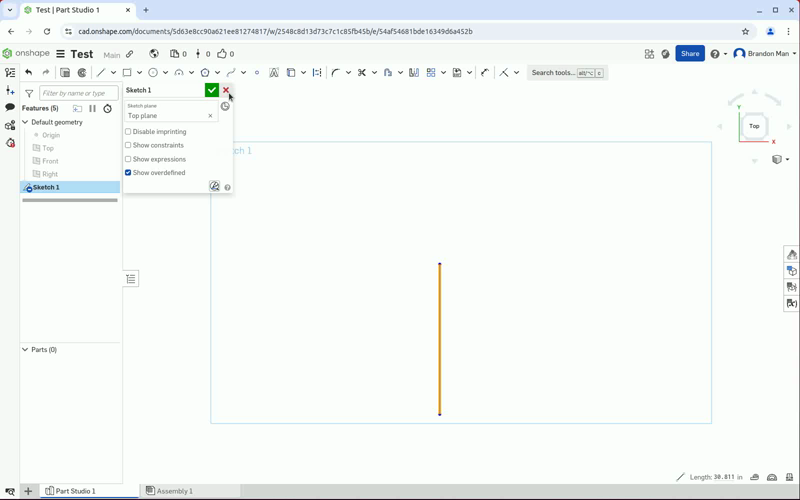
key(shift+h)
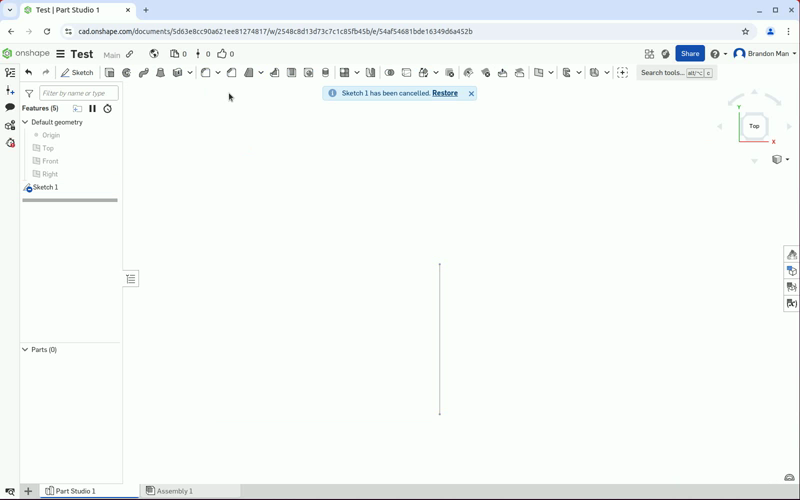
key(shift+s)
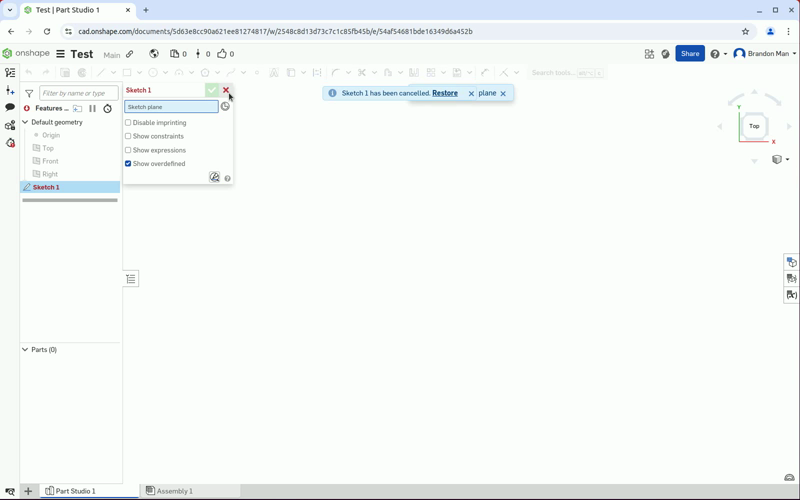
mouse_move(73, 150)
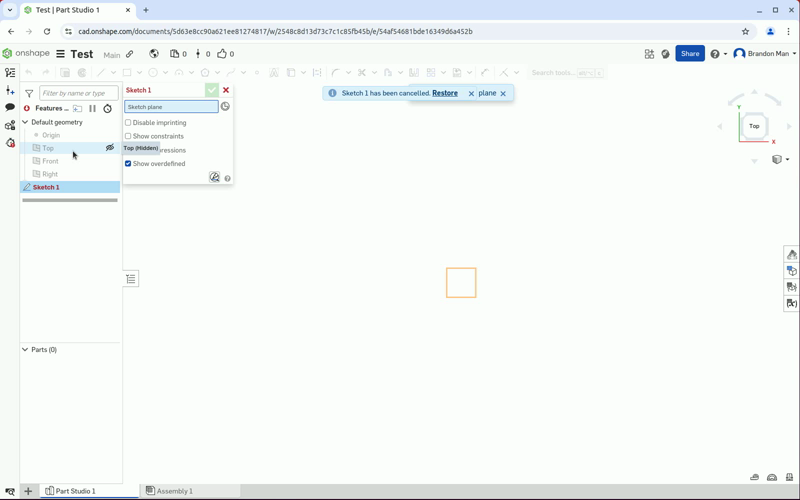
click(73, 150)
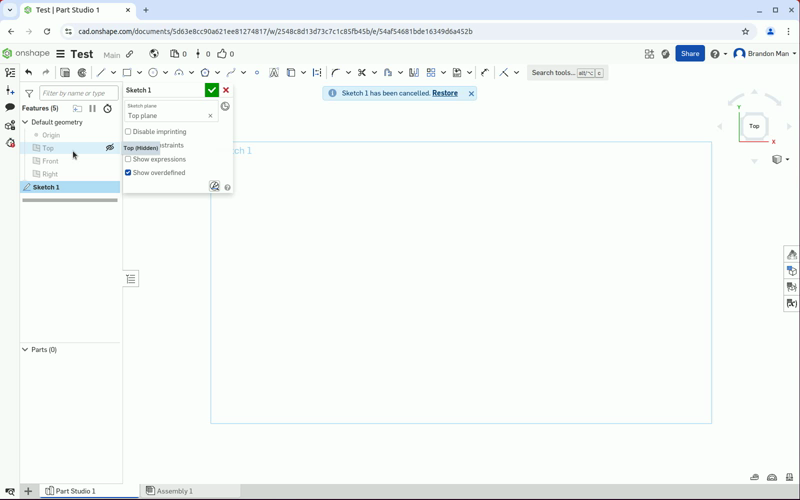
mouse_move(73, 352)
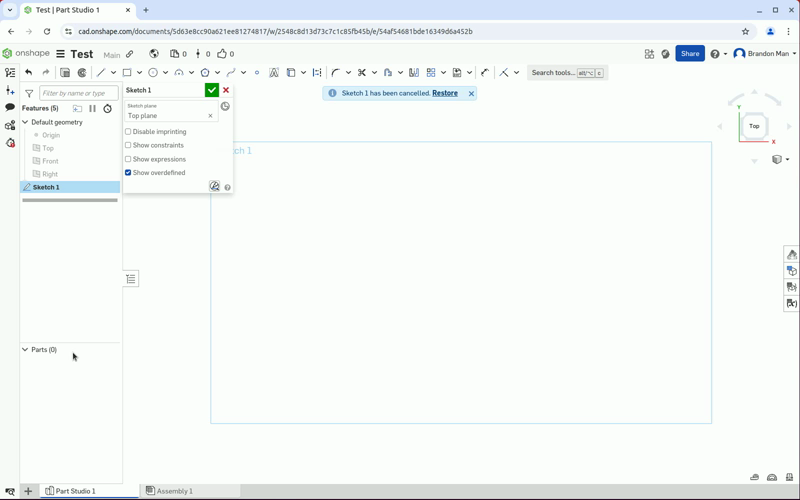
key(y)
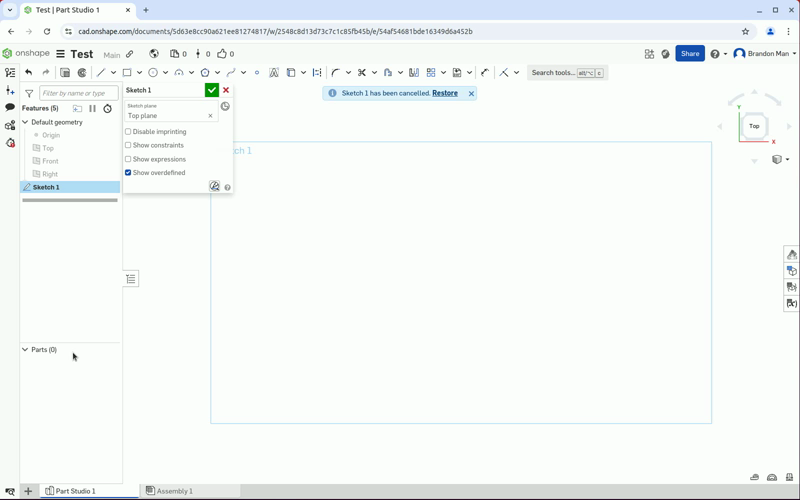
key(l)
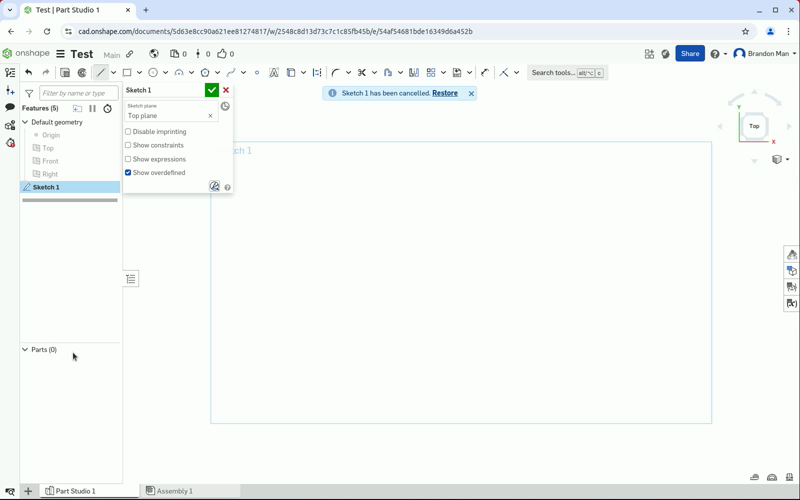
key_down(shift)
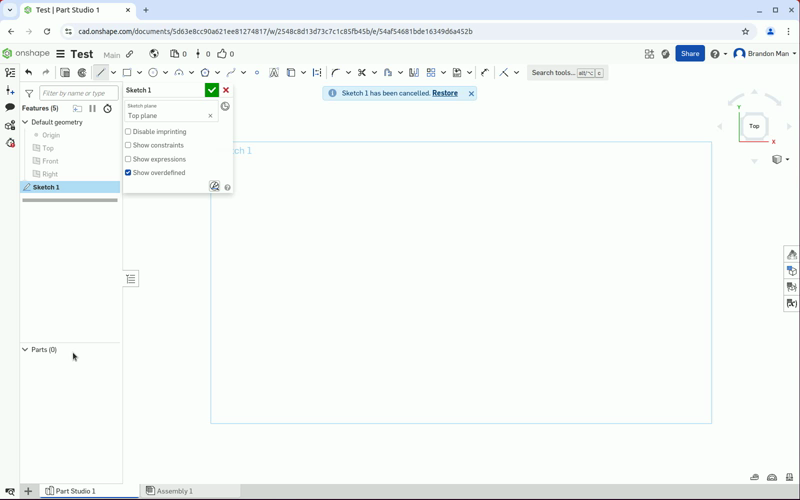
mouse_move(348, 395)
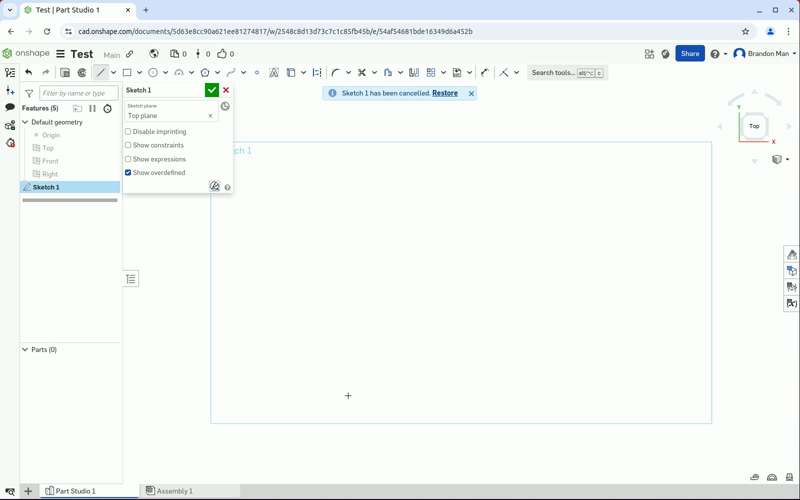
click(348, 395)
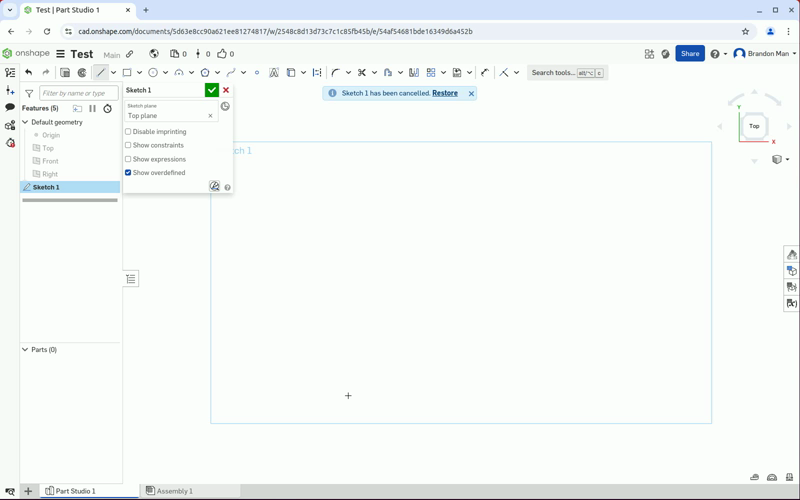
key_up(shift)
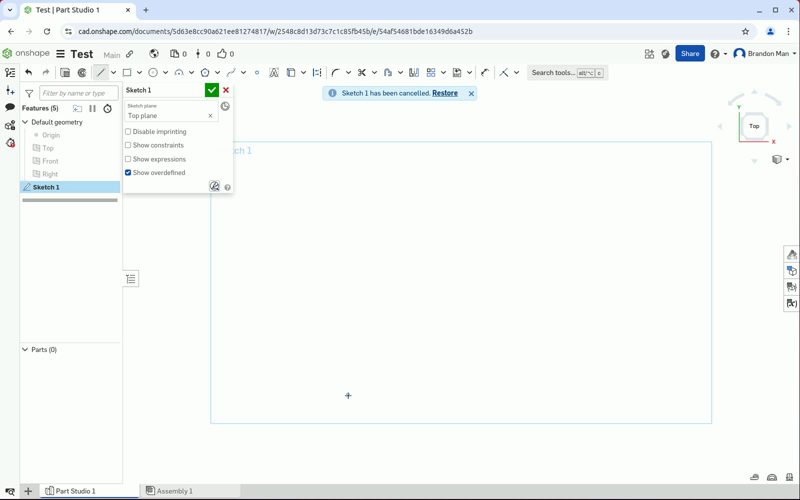
key_down(shift)
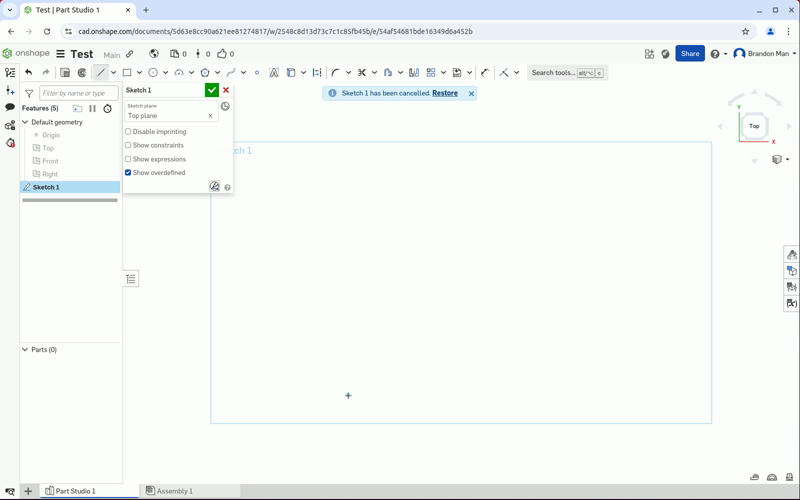
mouse_move(572, 395)
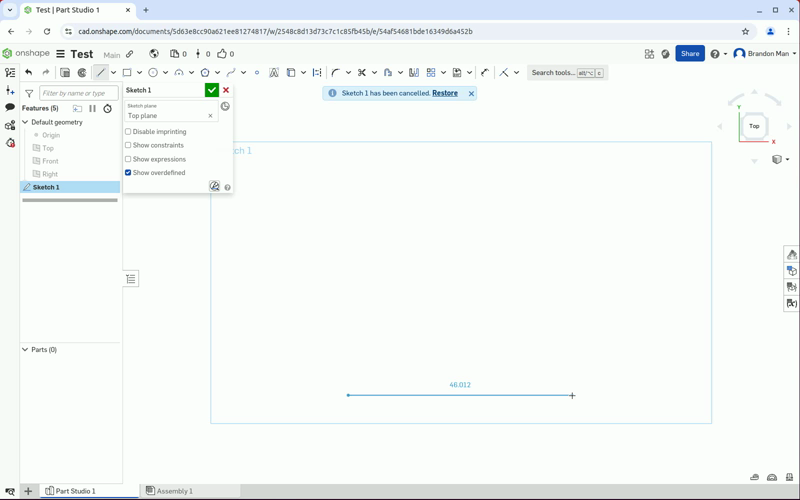
click(572, 395)
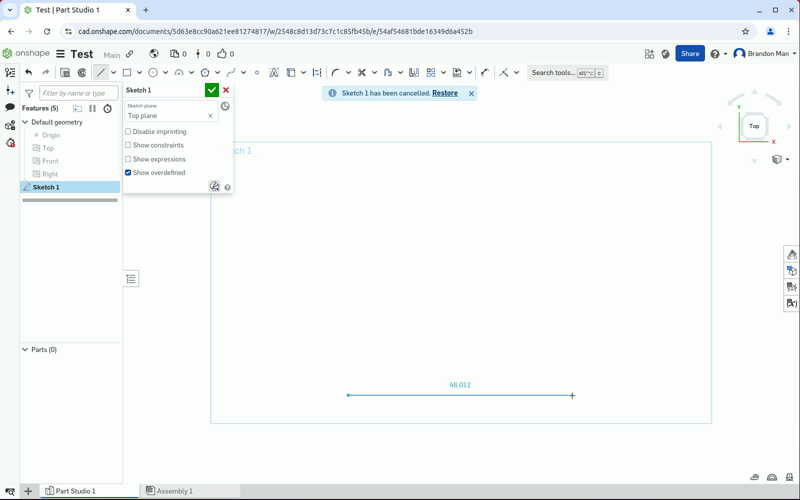
key_up(shift)
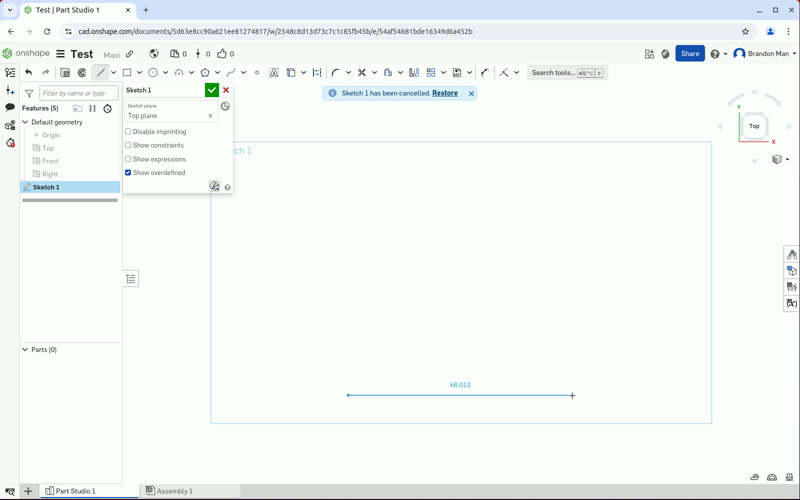
key_down(shift)
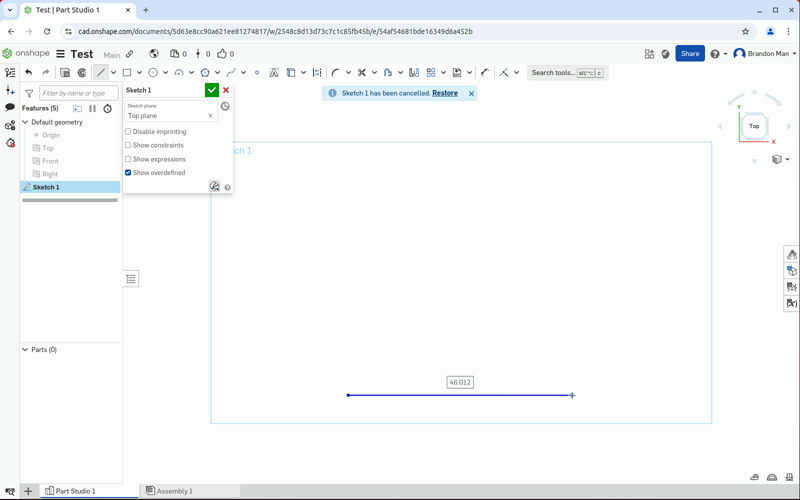
mouse_move(572, 282)
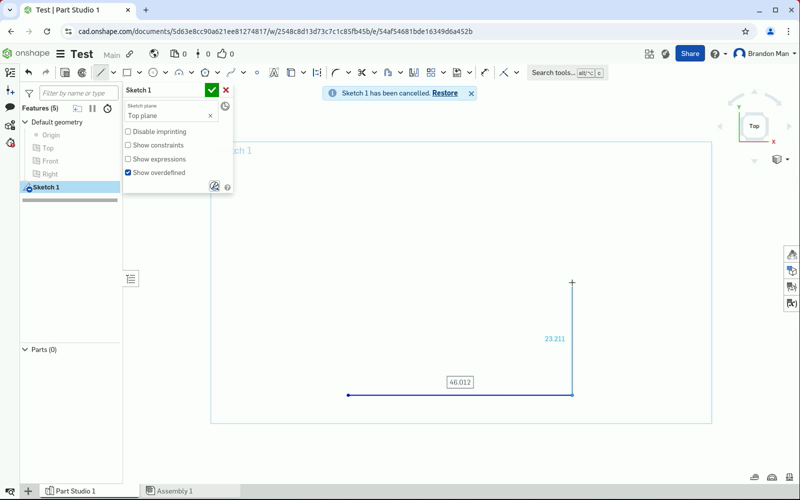
click(572, 282)
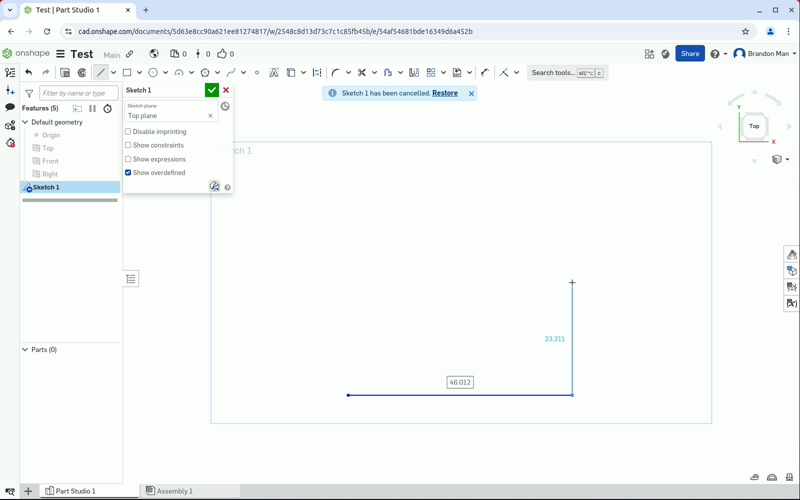
key_up(shift)
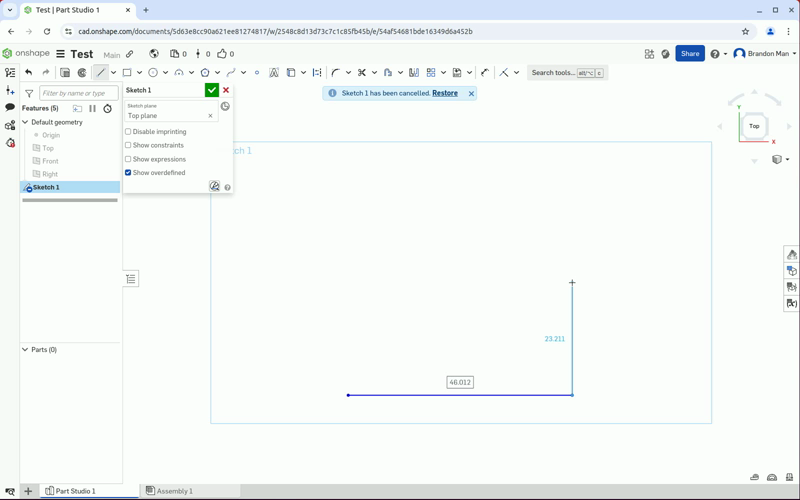
key_down(shift)
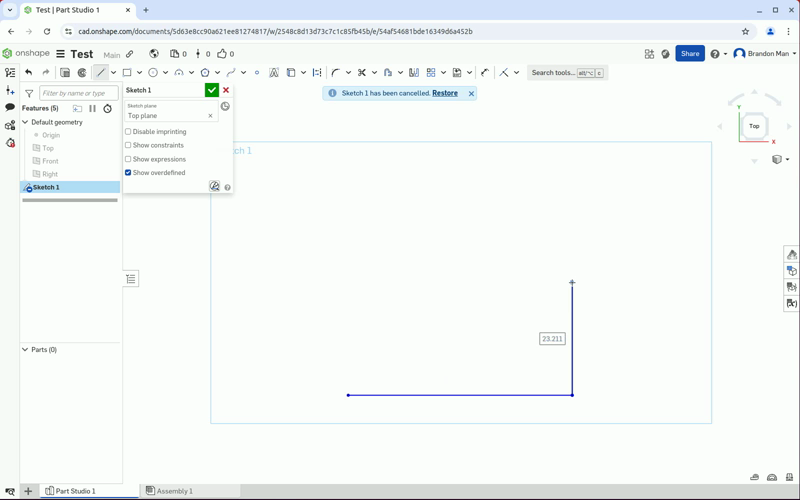
mouse_move(572, 171)
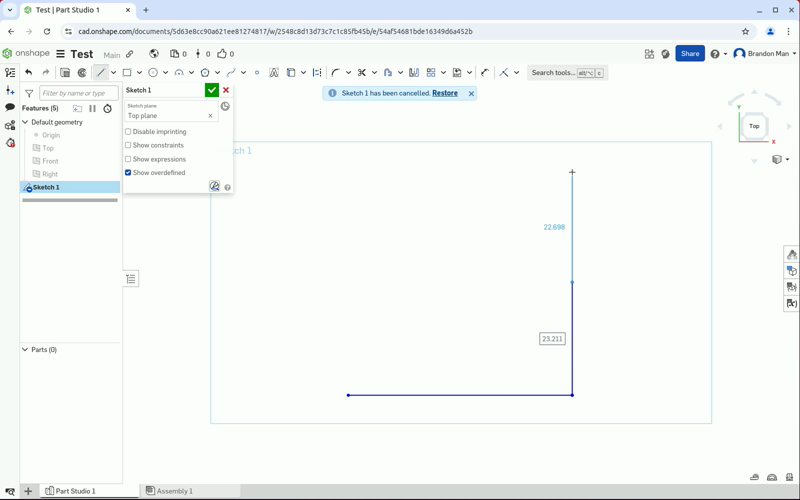
click(572, 171)
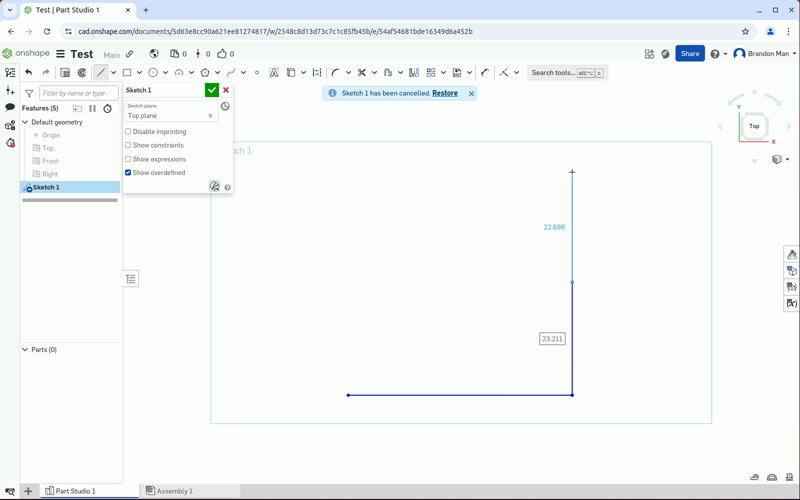
key_up(shift)
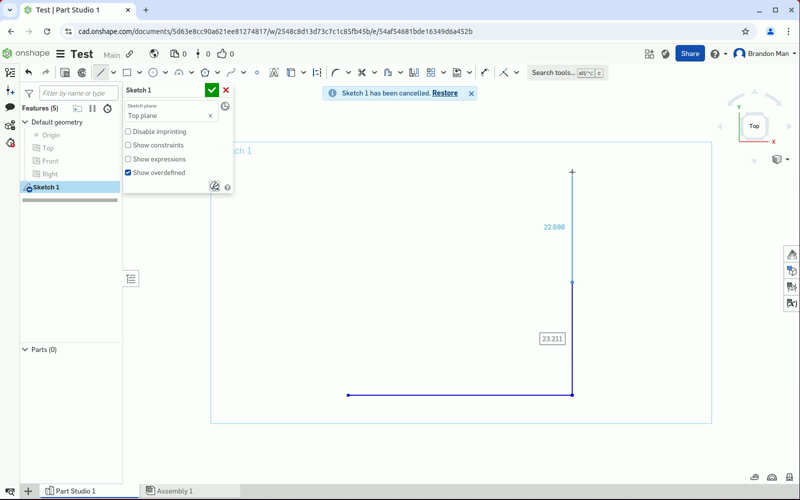
key_down(shift)
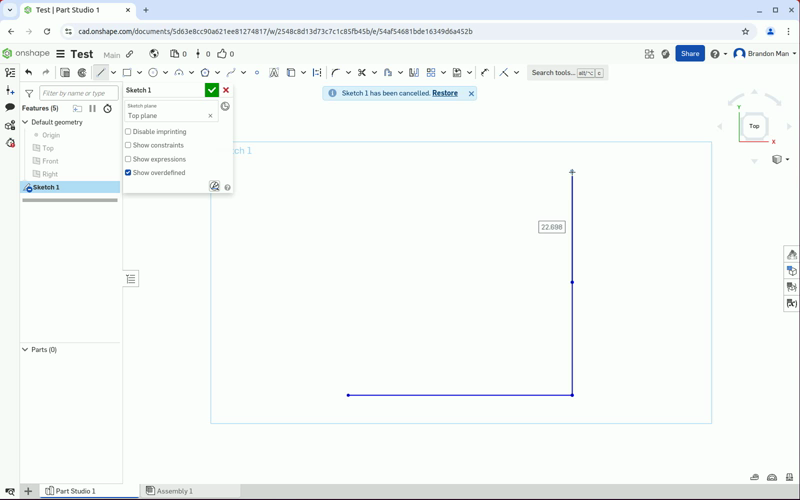
mouse_move(461, 171)
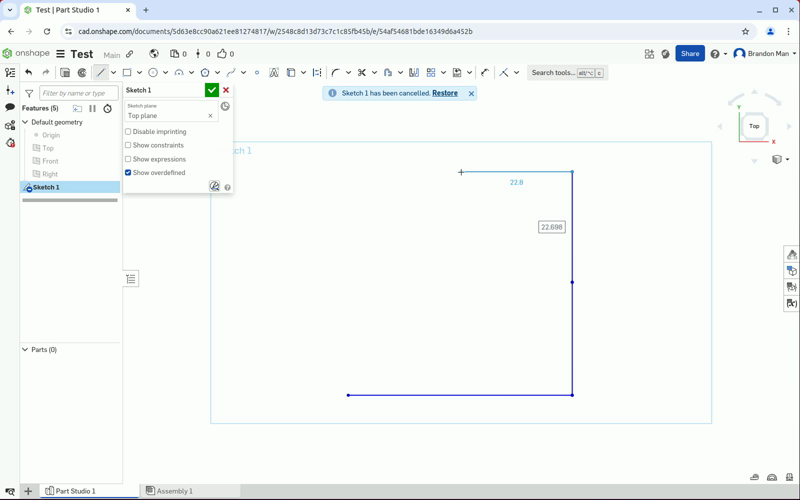
click(461, 171)
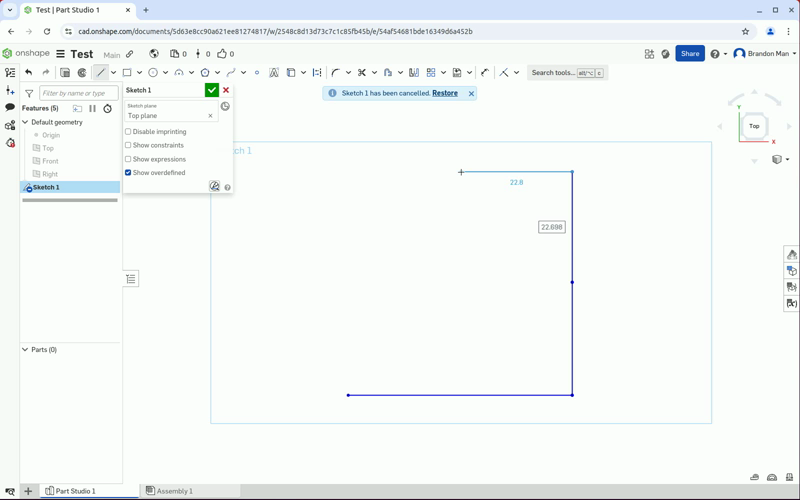
key_up(shift)
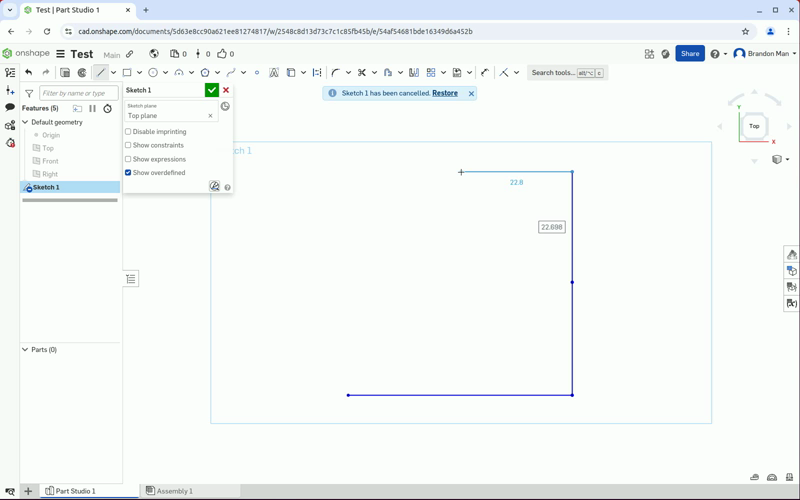
key_down(shift)
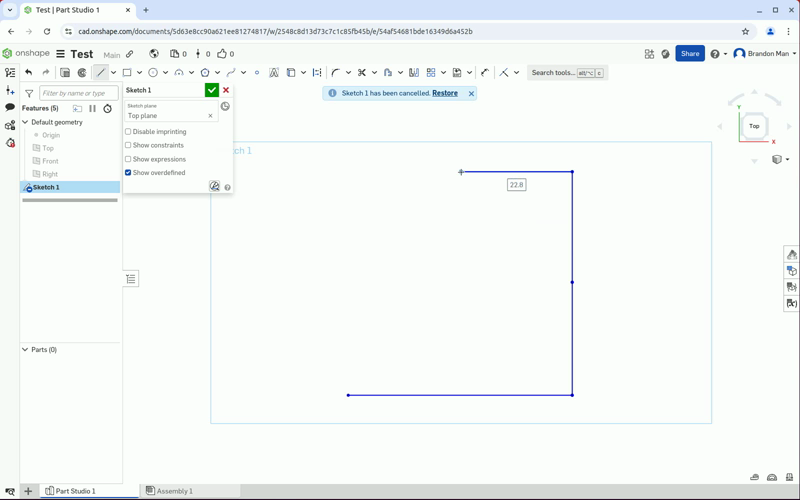
mouse_move(348, 171)
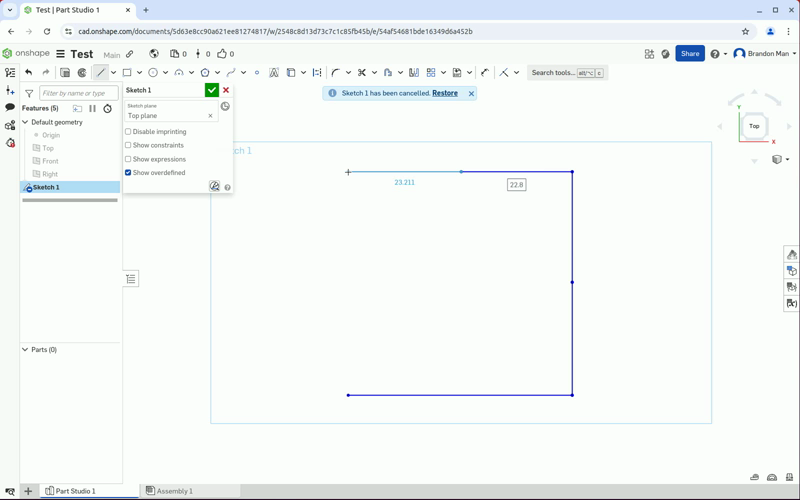
click(348, 171)
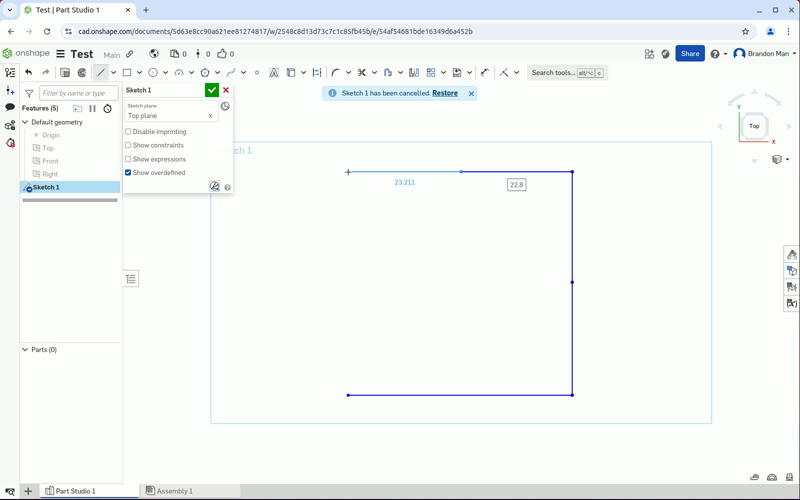
key_up(shift)
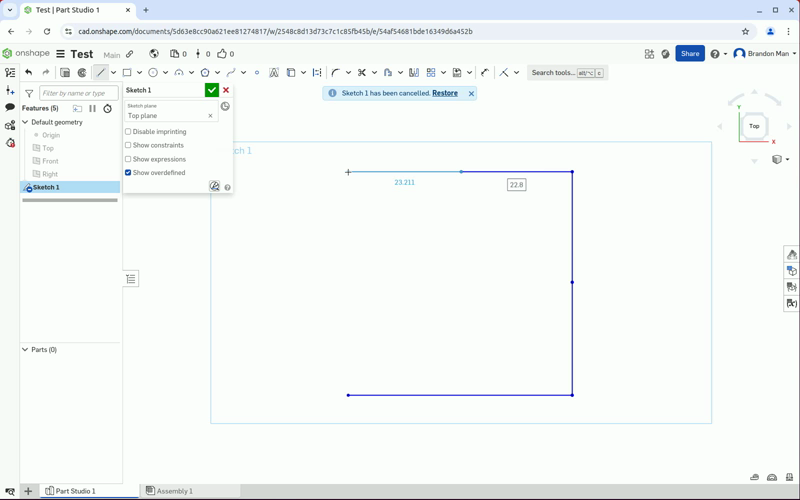
key_down(shift)
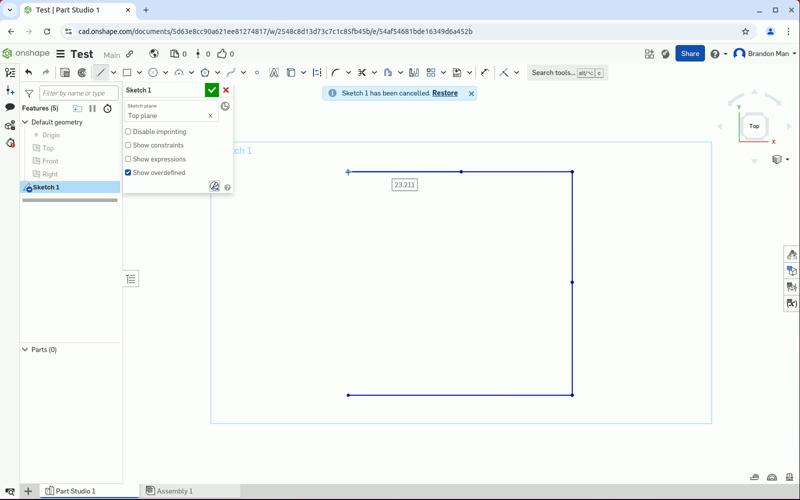
mouse_move(348, 395)
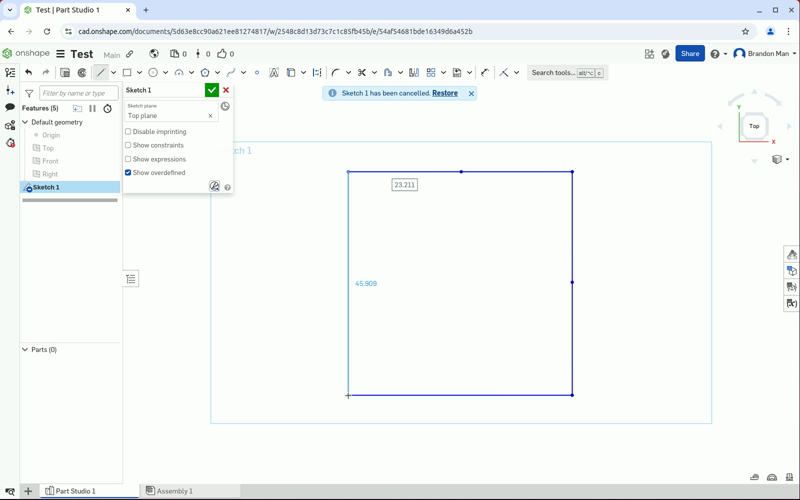
key_up(shift)
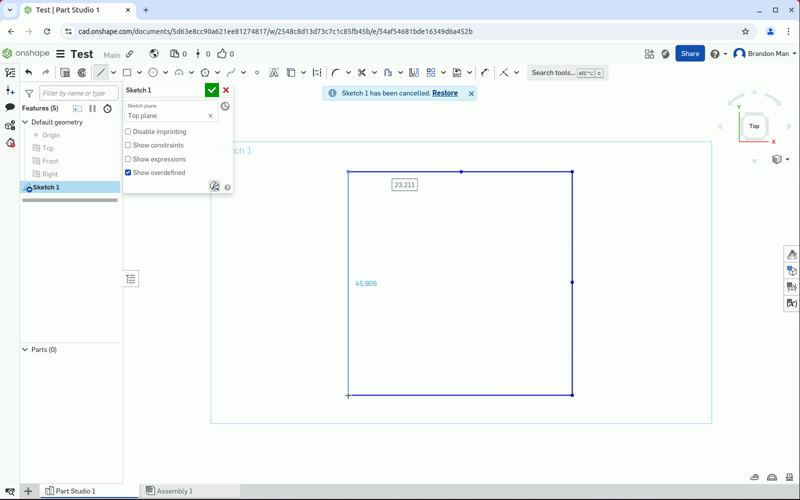
click(348, 395)
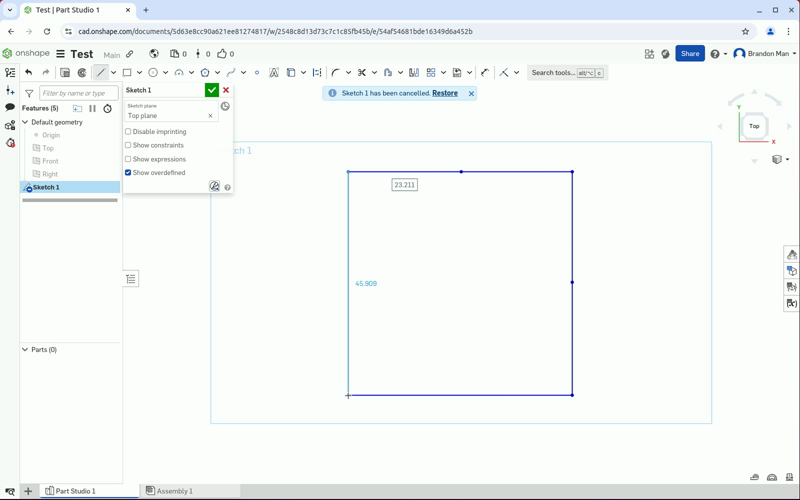
key(esc)
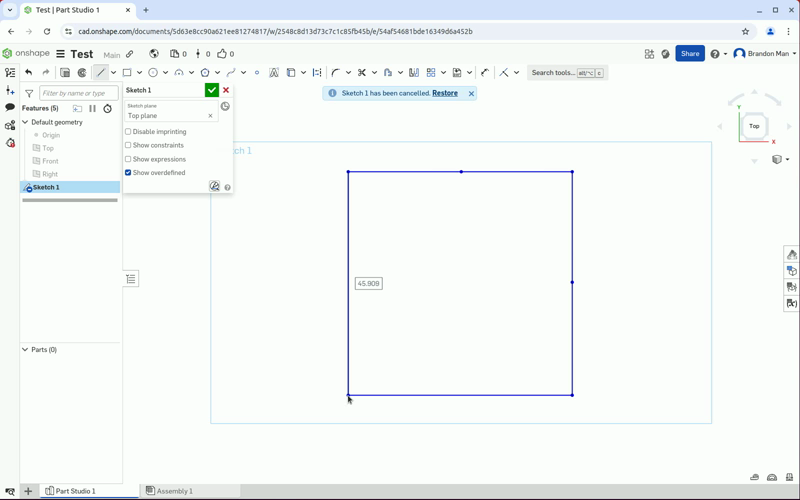
key(c)
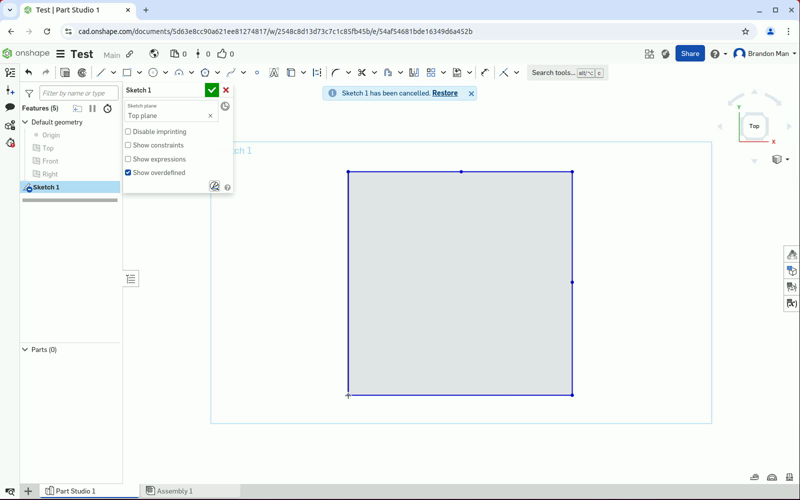
key_down(shift)
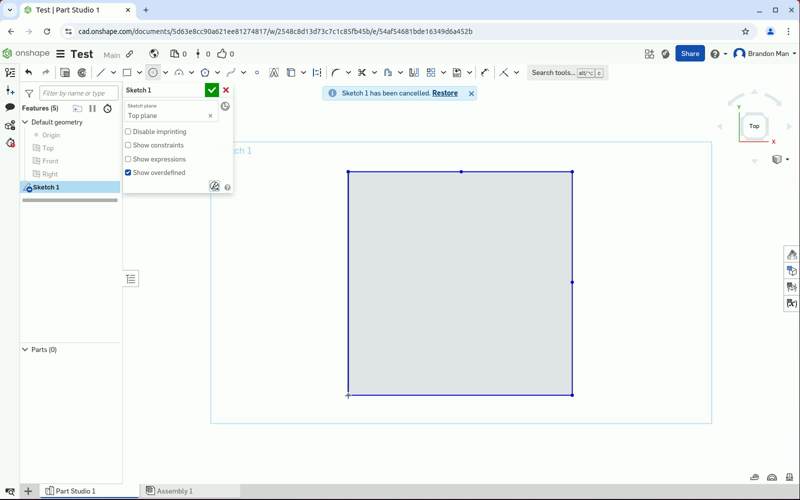
mouse_move(376, 376)
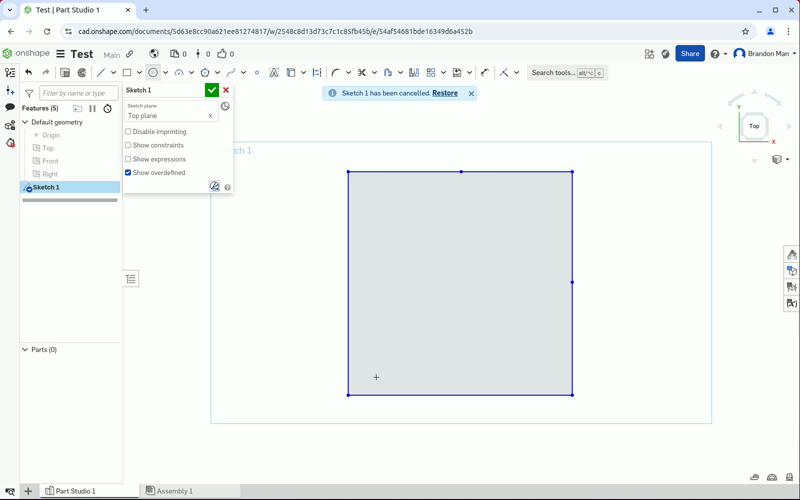
click(376, 376)
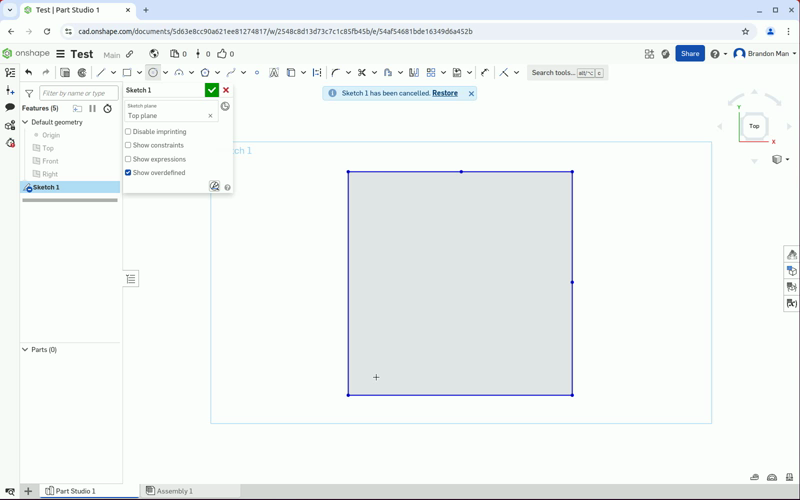
key_up(shift)
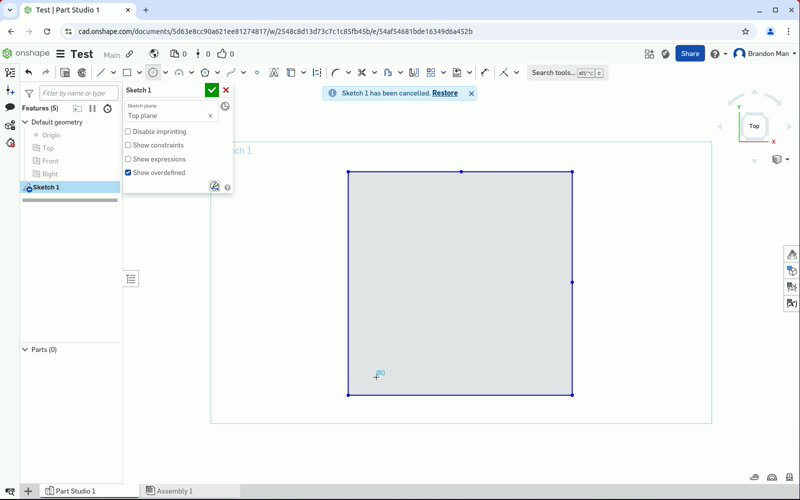
mouse_move(383, 376)
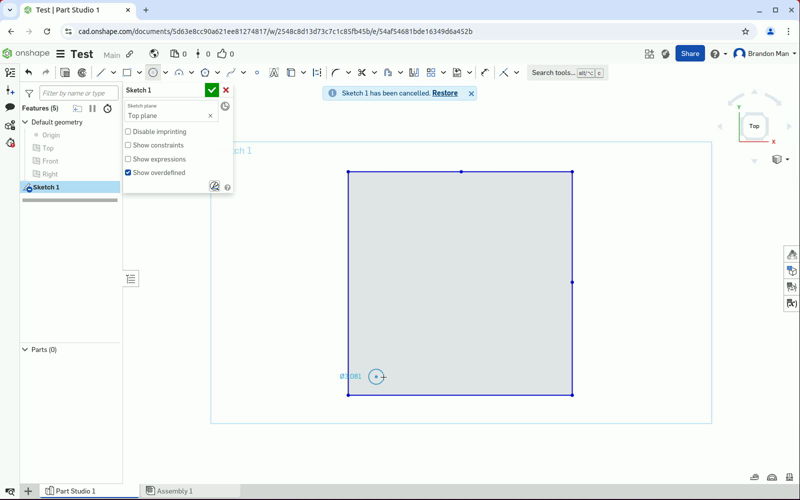
click(383, 376)
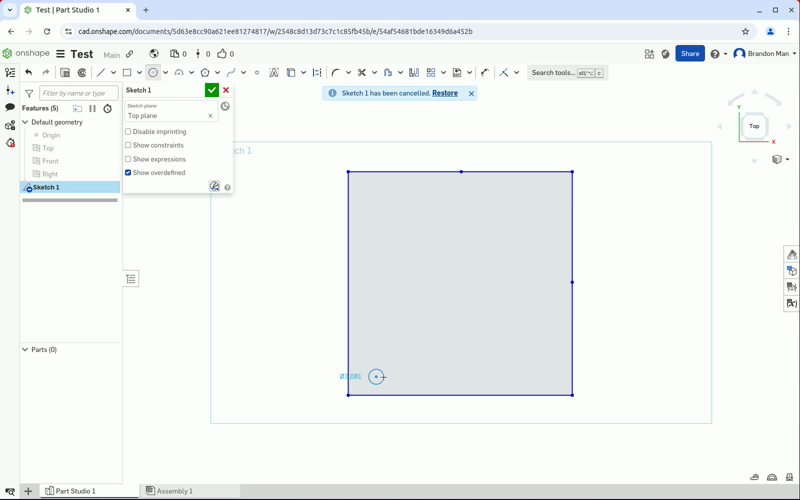
key(esc)
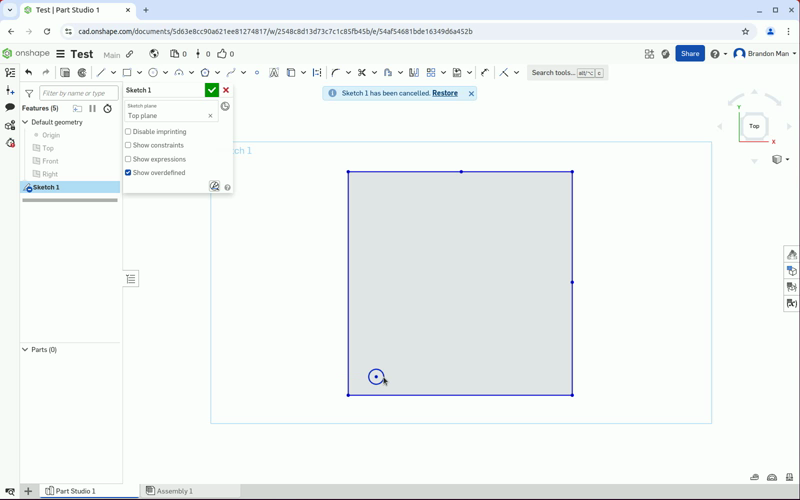
key(c)
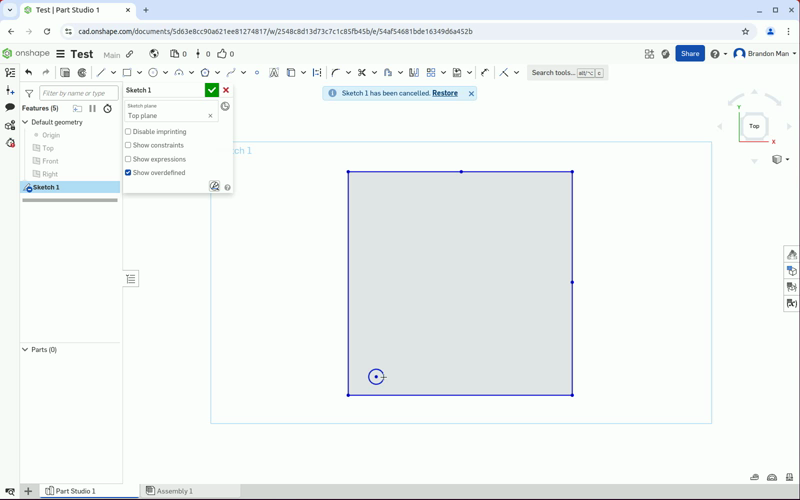
key_down(shift)
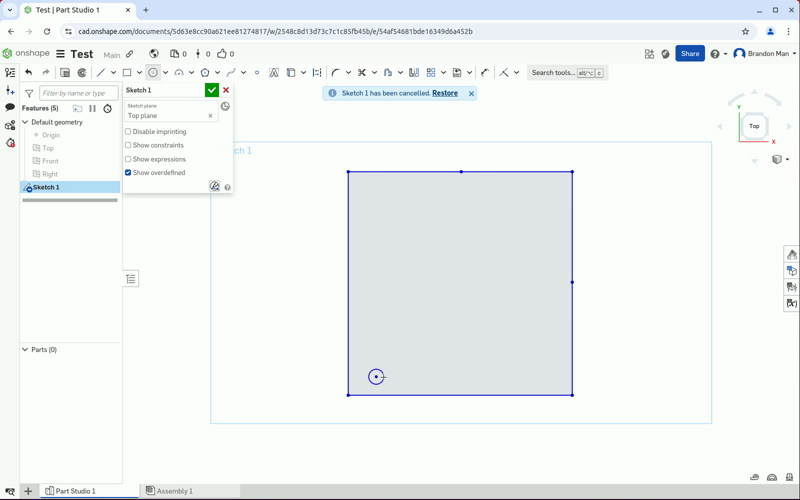
mouse_move(376, 188)
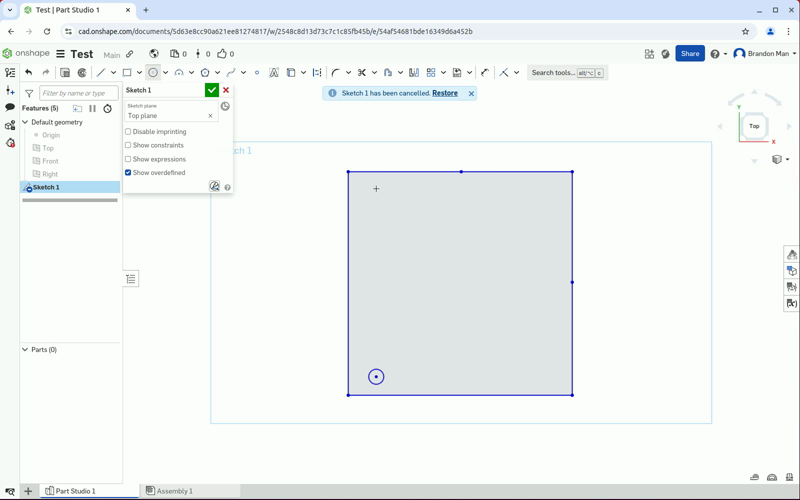
click(376, 188)
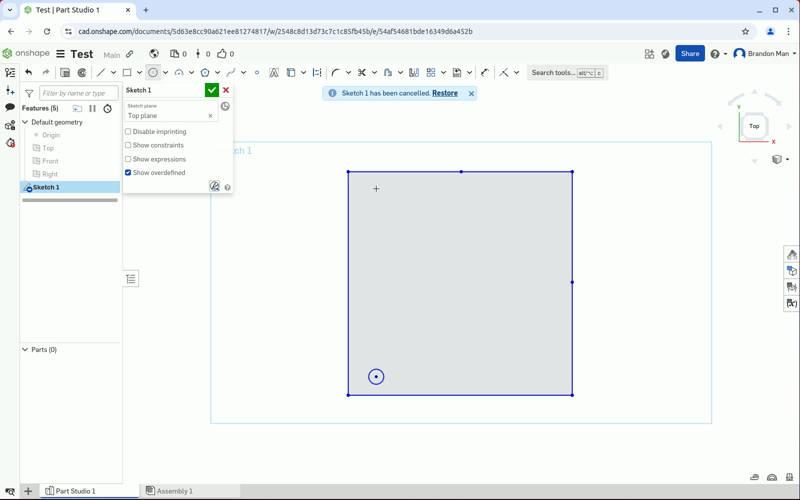
key_up(shift)
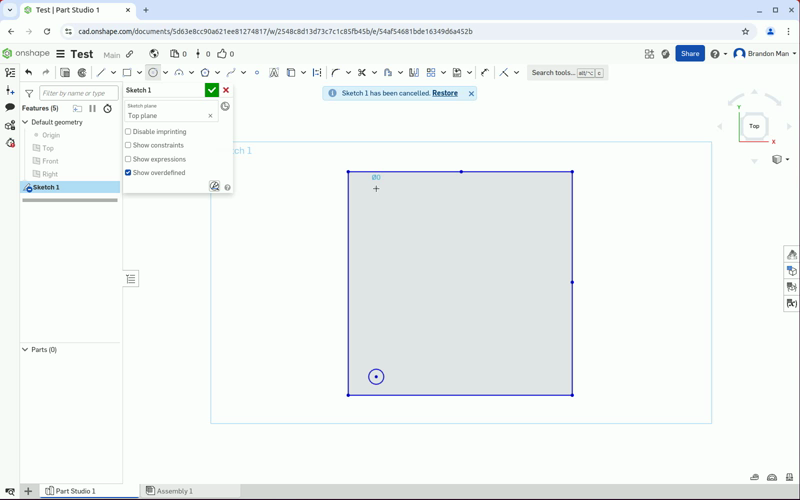
mouse_move(383, 188)
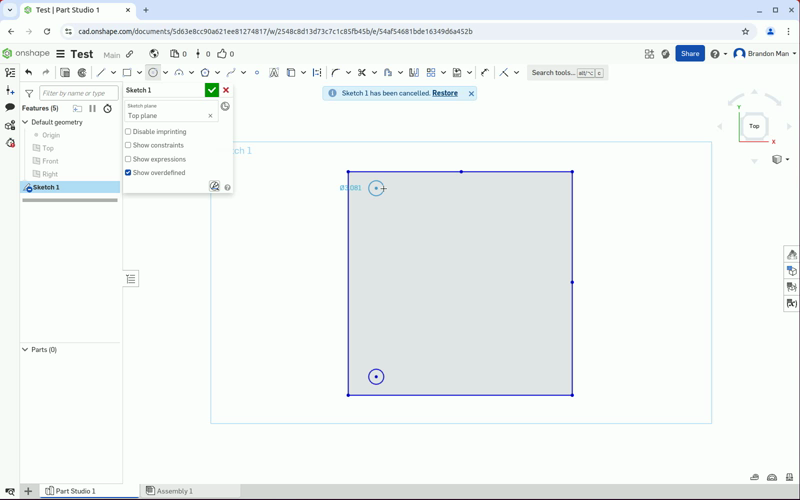
click(383, 188)
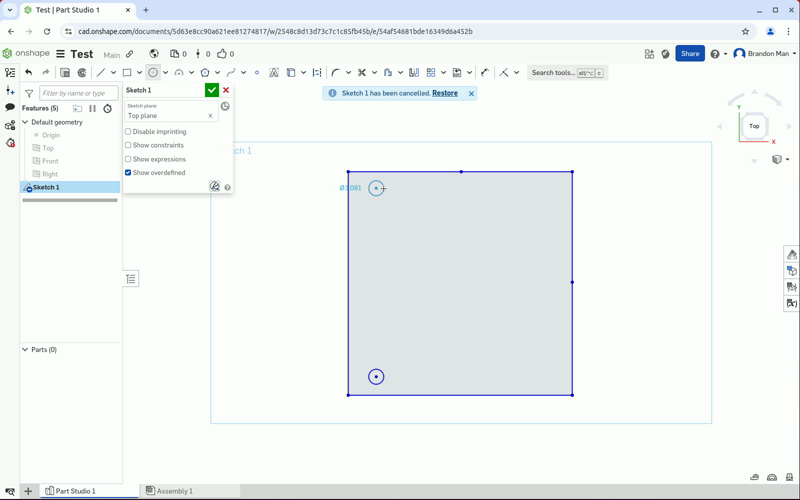
key(esc)
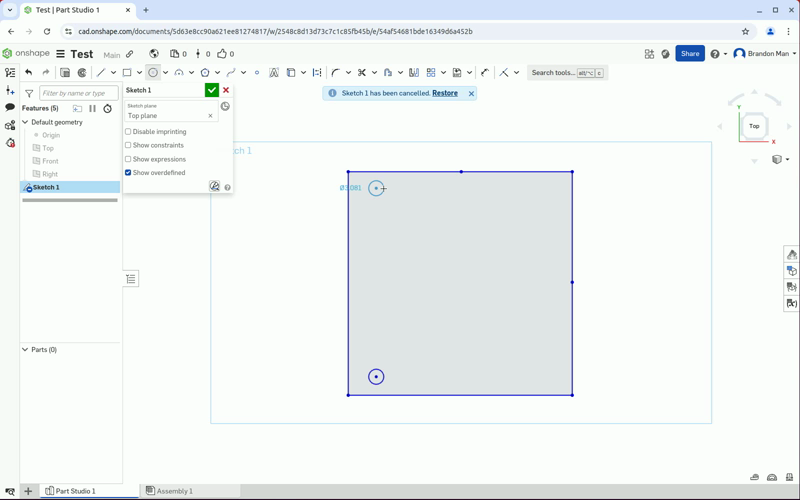
key(c)
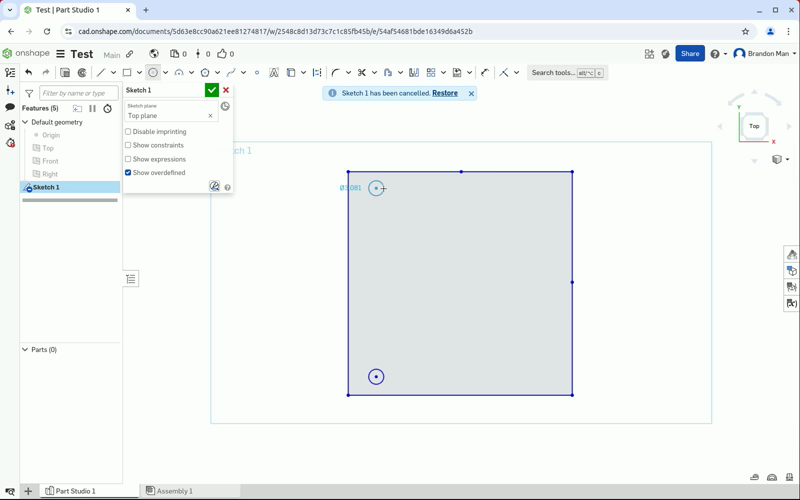
key_down(shift)
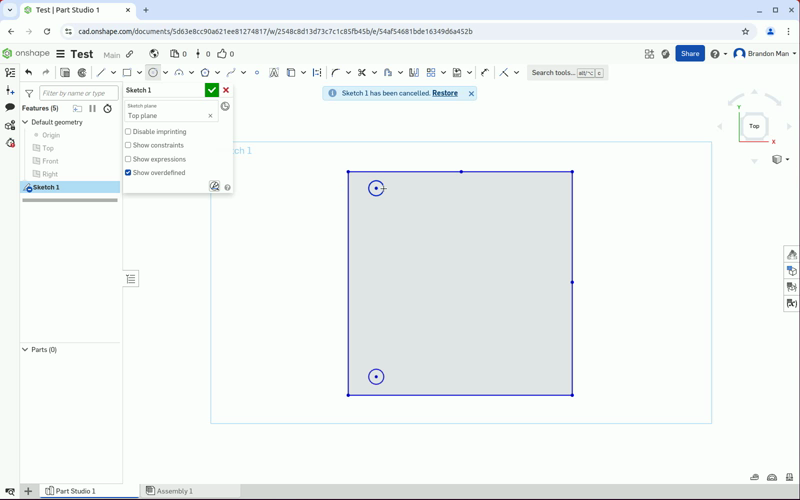
mouse_move(461, 282)
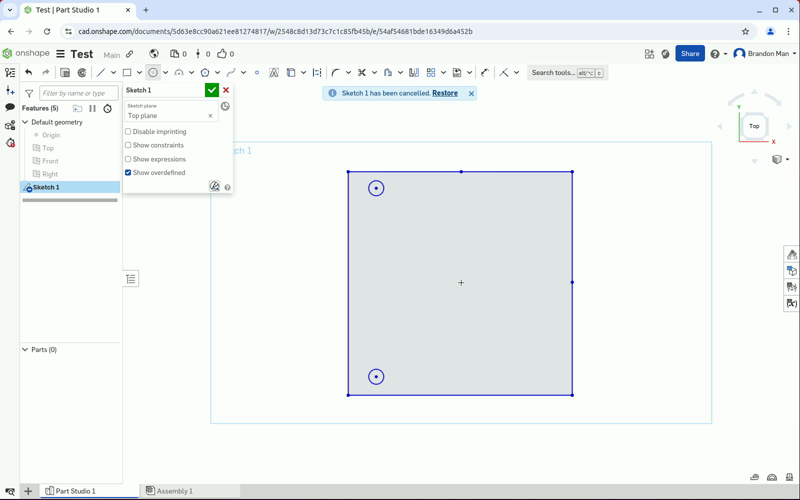
click(461, 282)
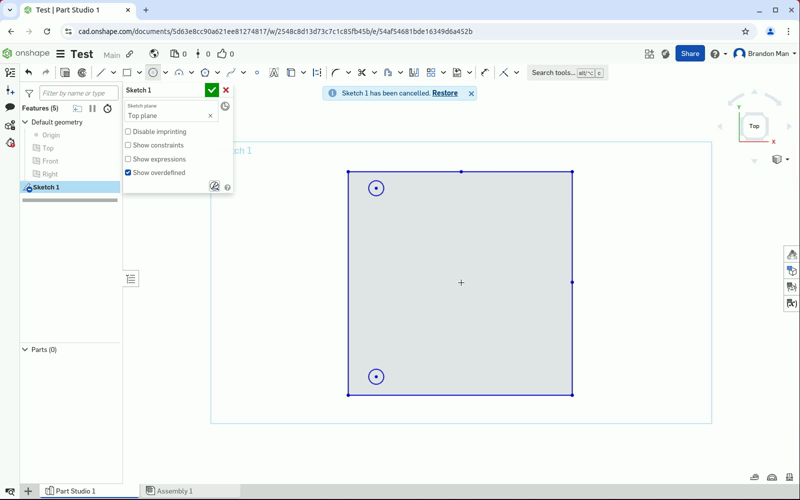
key_up(shift)
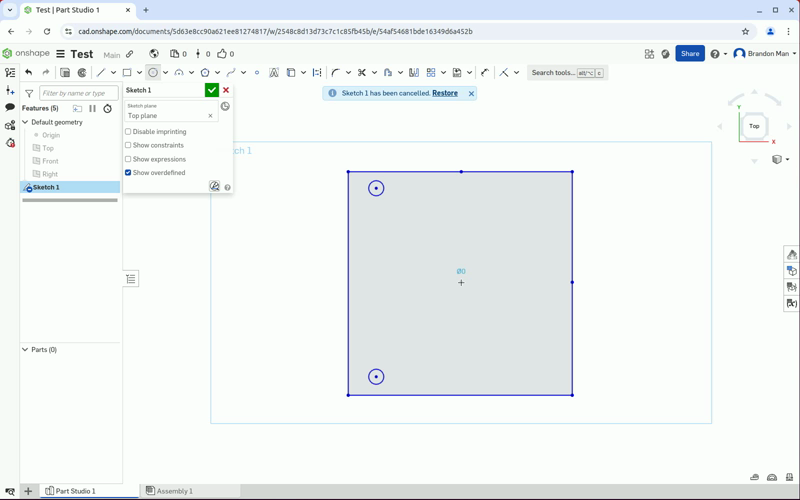
mouse_move(496, 282)
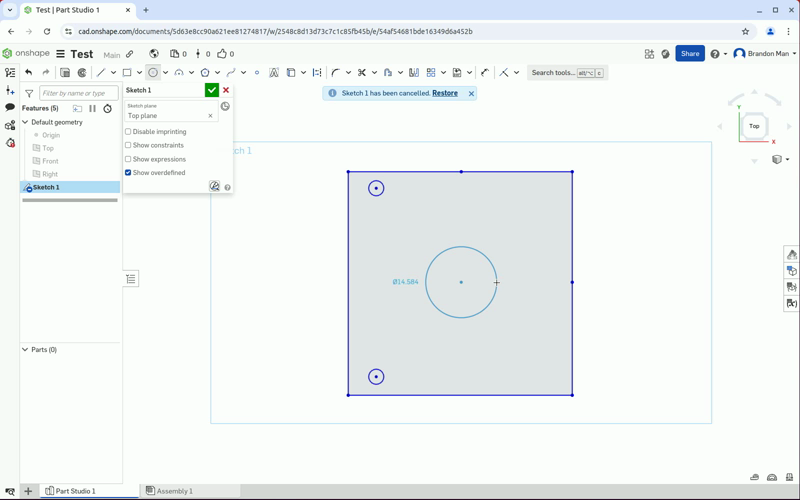
click(496, 282)
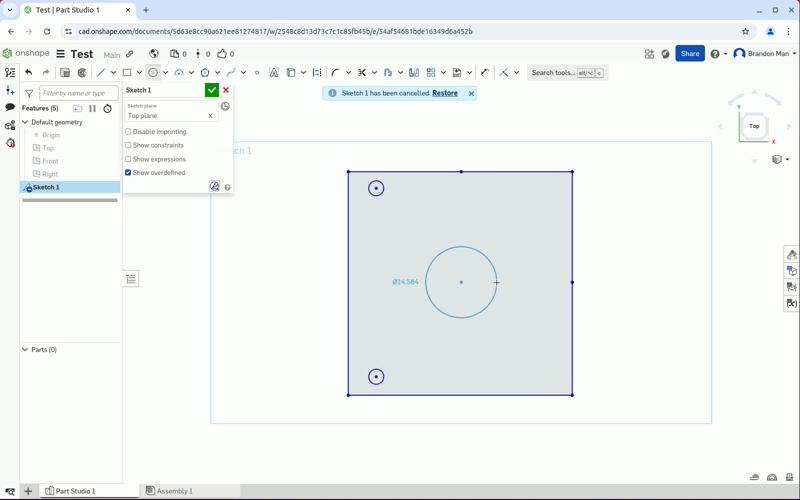
key(esc)
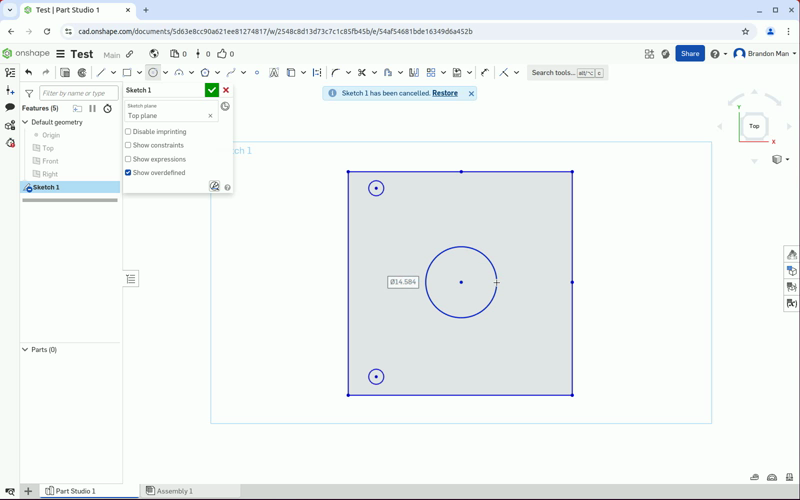
key(c)
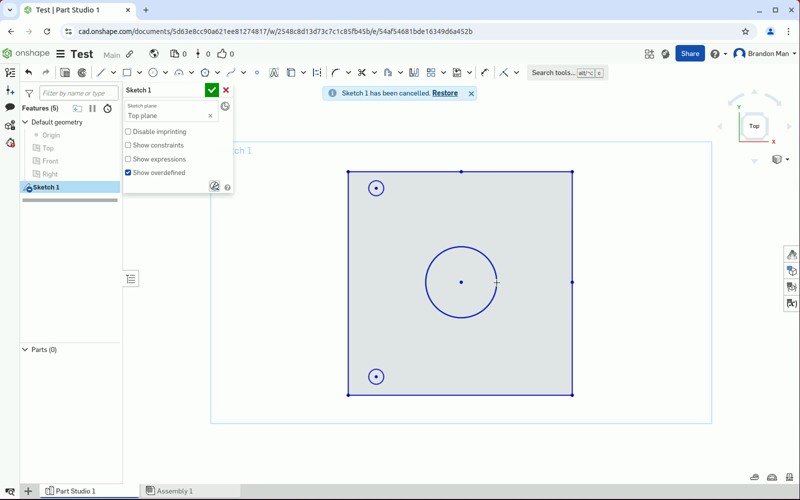
key_down(shift)
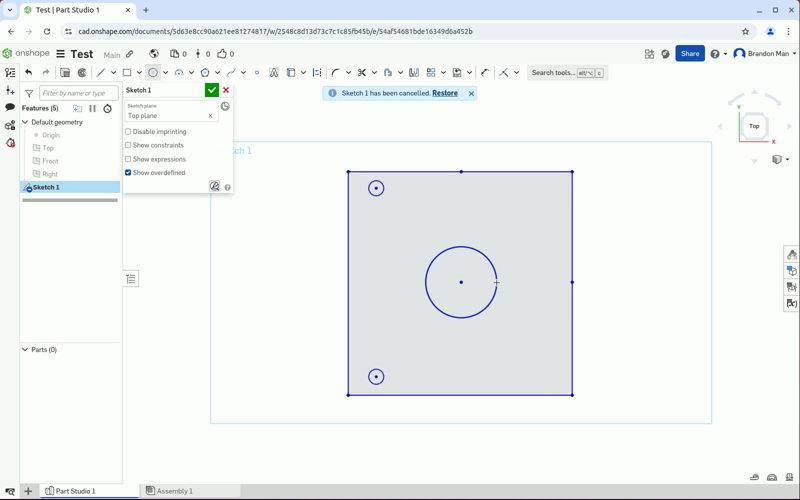
mouse_move(543, 376)
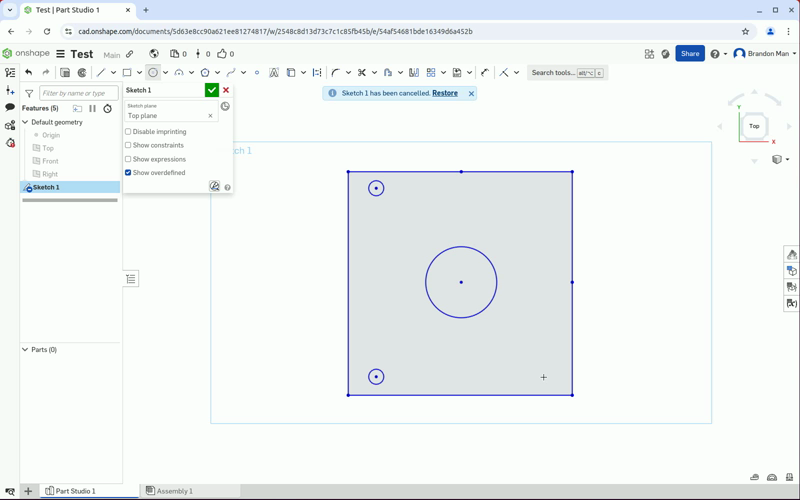
click(543, 376)
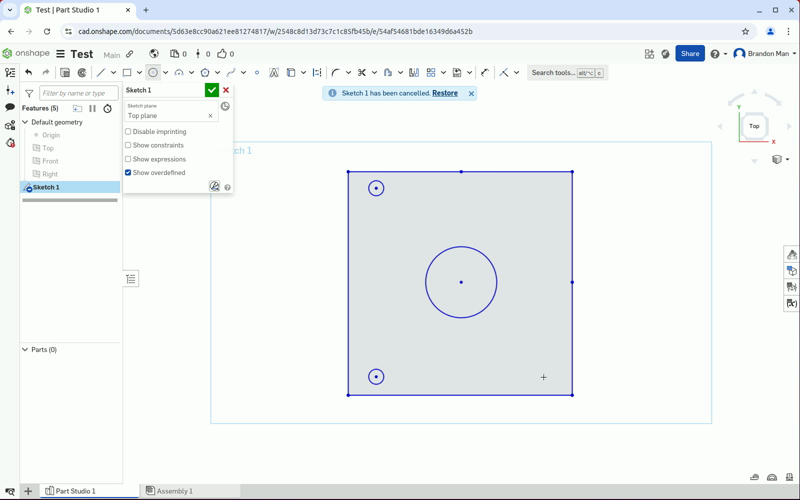
key_up(shift)
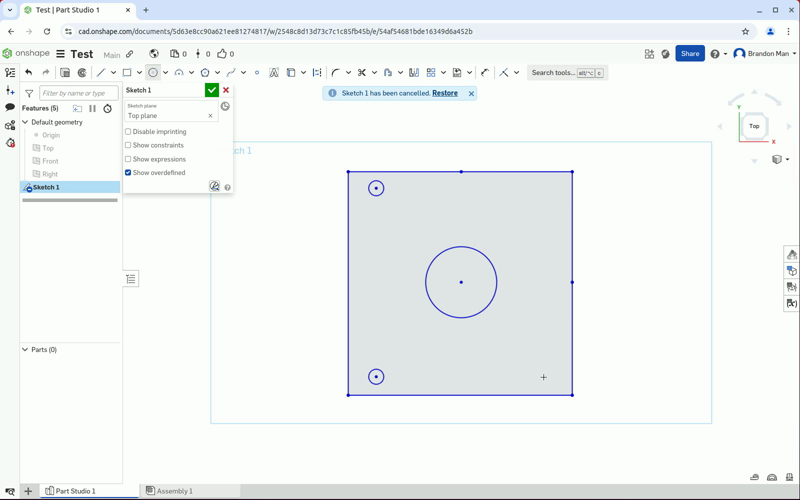
mouse_move(551, 376)
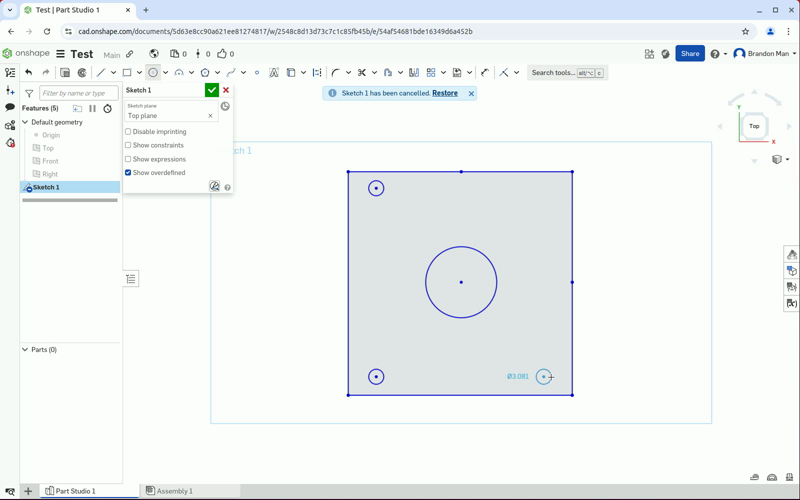
click(551, 376)
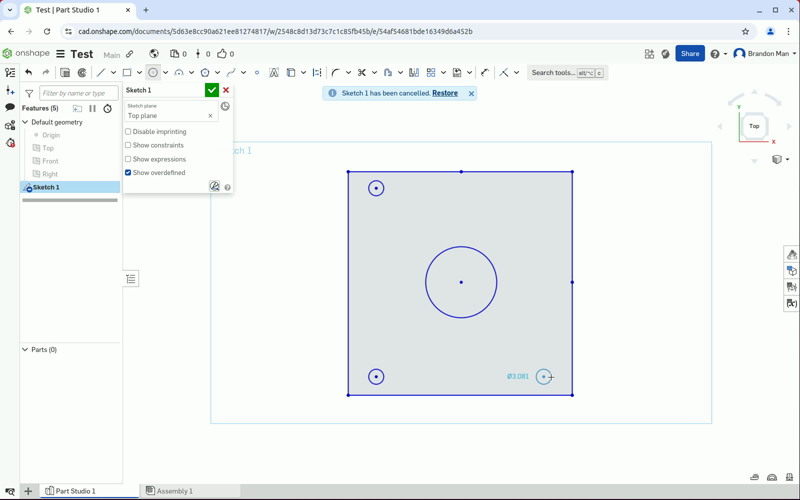
key(esc)
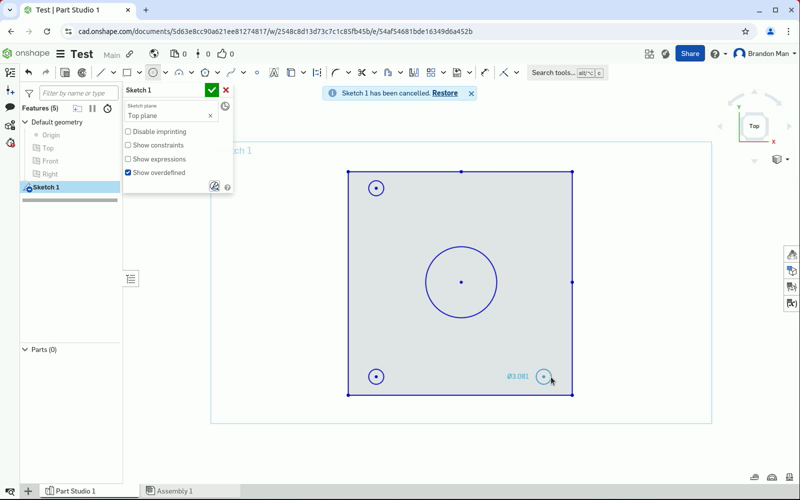
key(c)
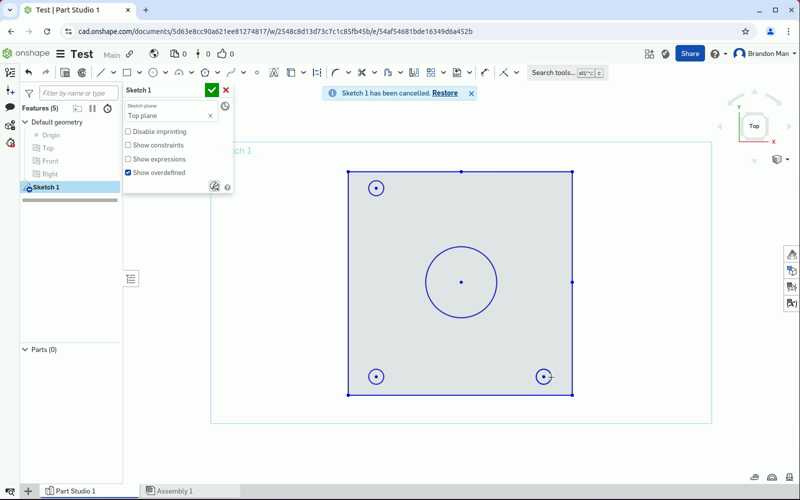
key_down(shift)
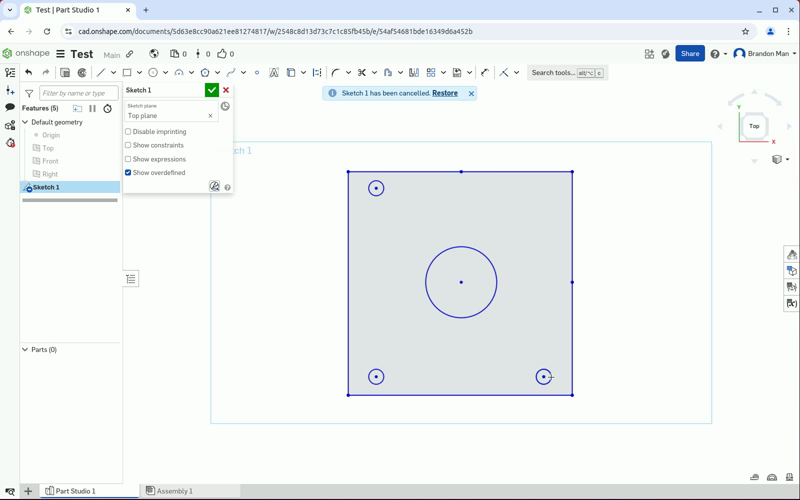
mouse_move(543, 188)
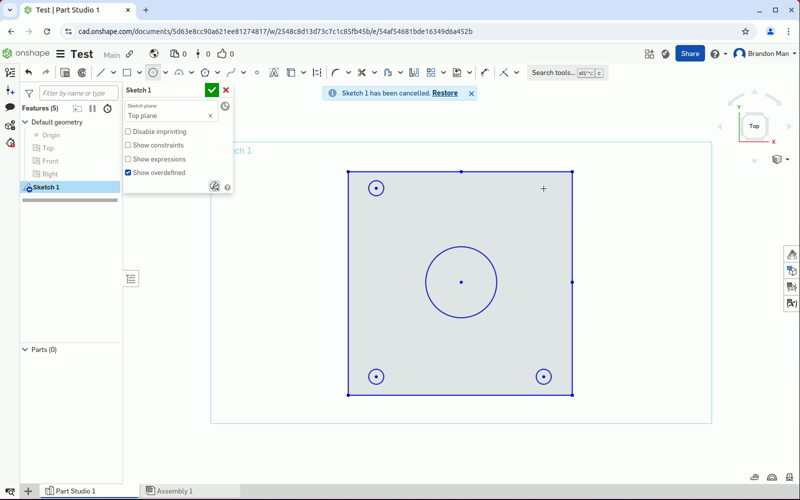
click(543, 188)
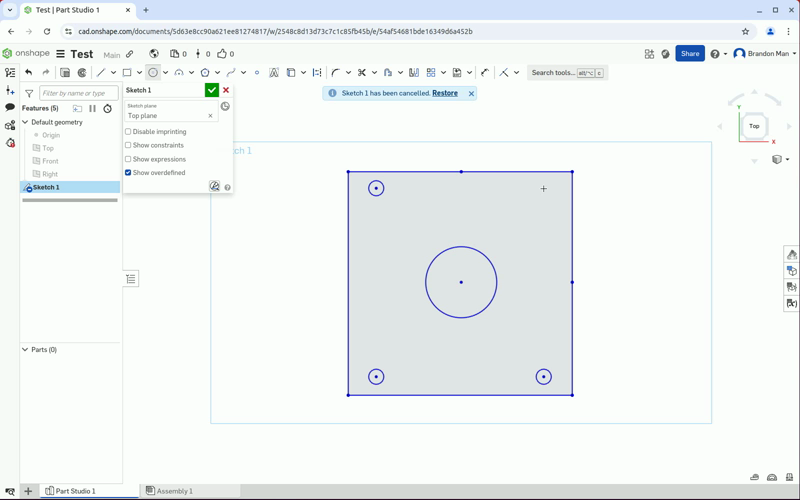
key_up(shift)
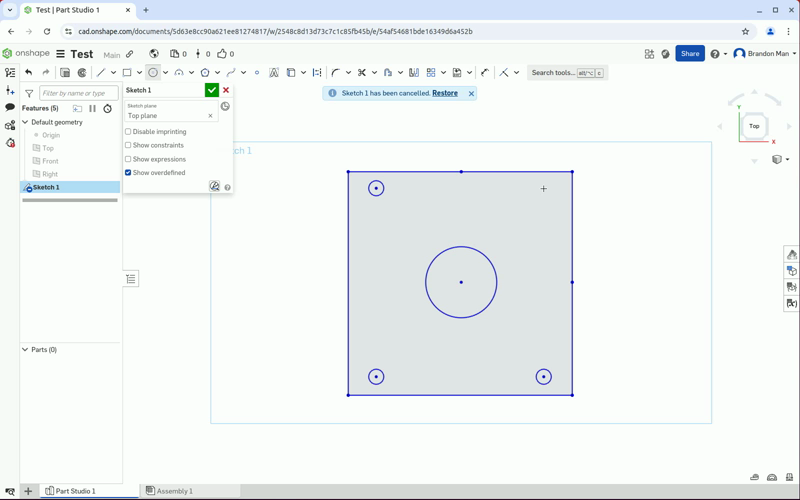
mouse_move(551, 188)
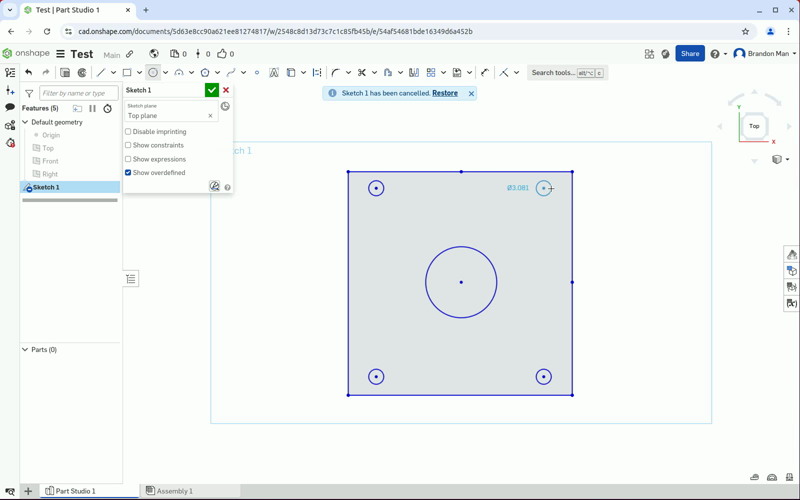
click(551, 188)
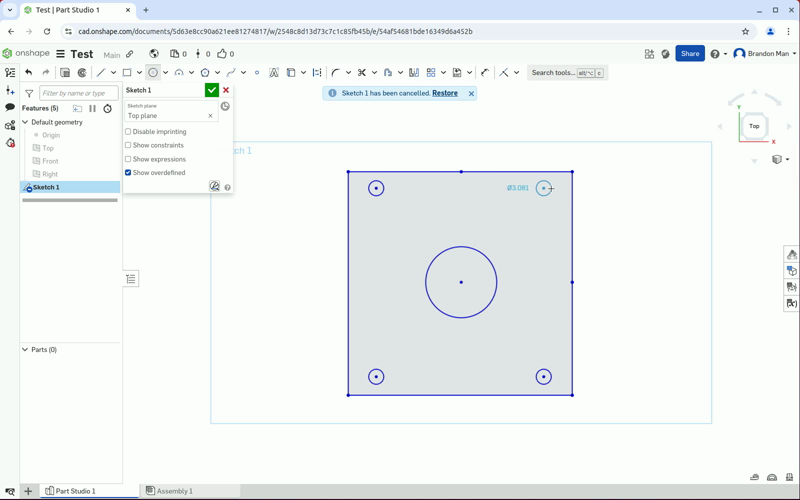
key(esc)
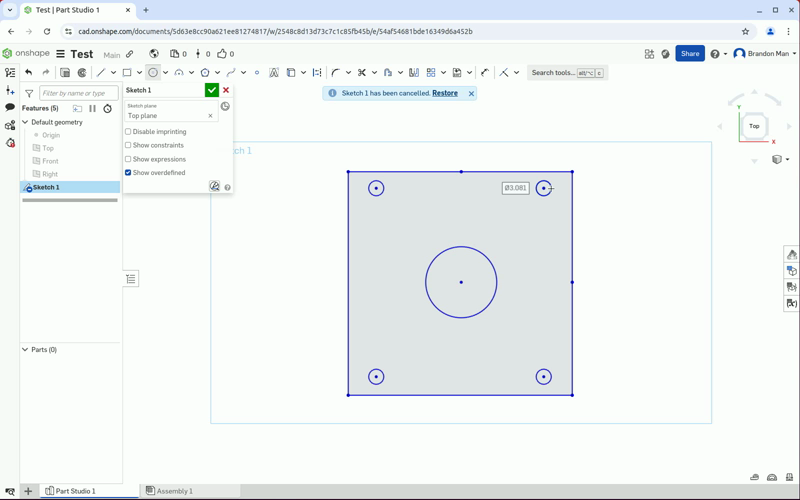
mouse_move(538, 311)
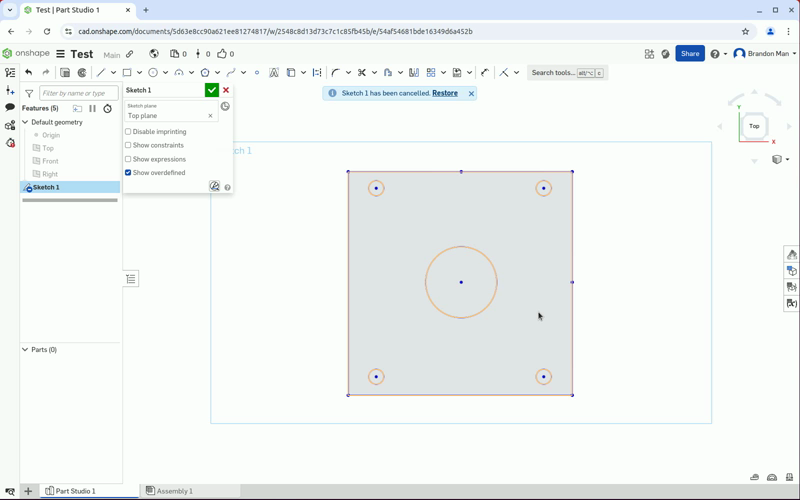
click(538, 311)
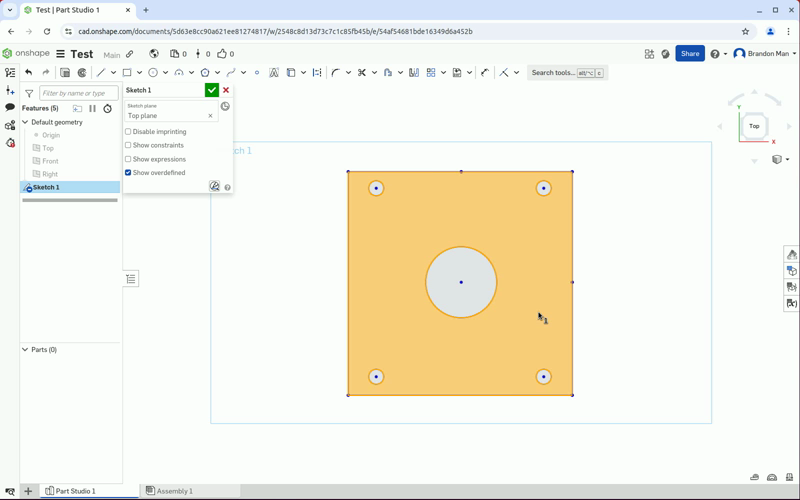
mouse_move(73, 352)
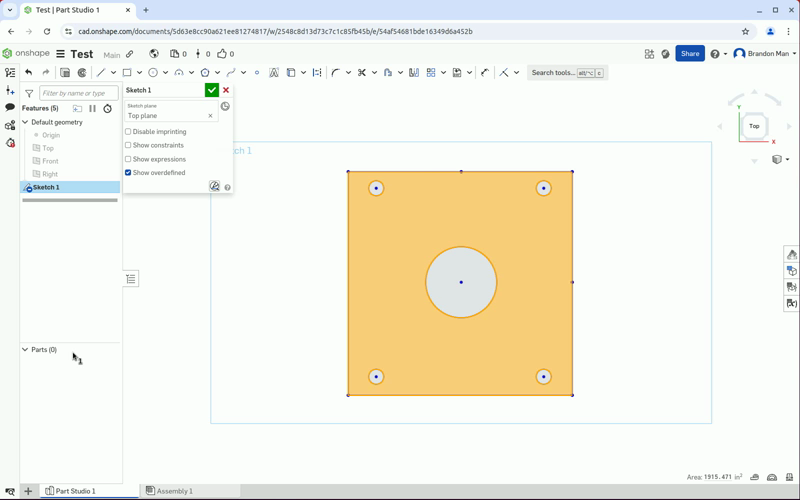
key(shift+y)
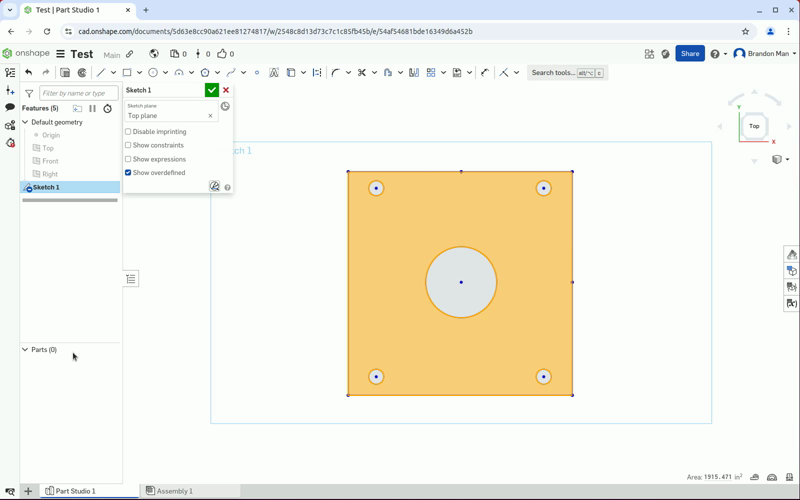
key(shift+e)
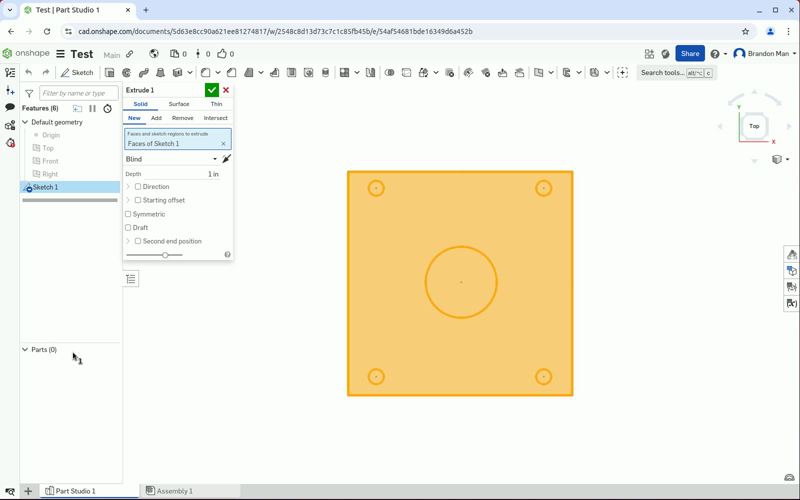
mouse_move(143, 106)
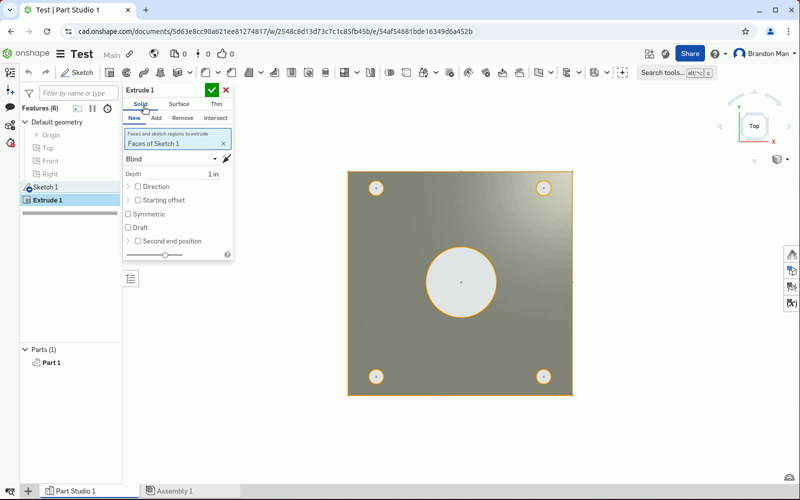
click(143, 106)
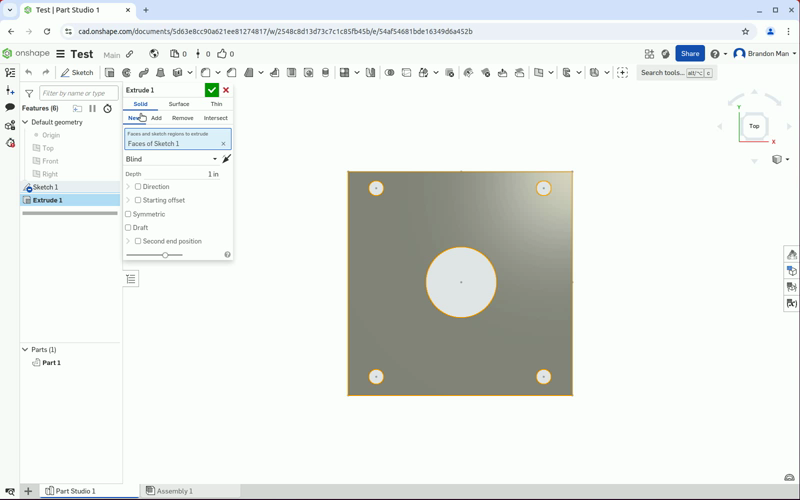
mouse_move(137, 120)
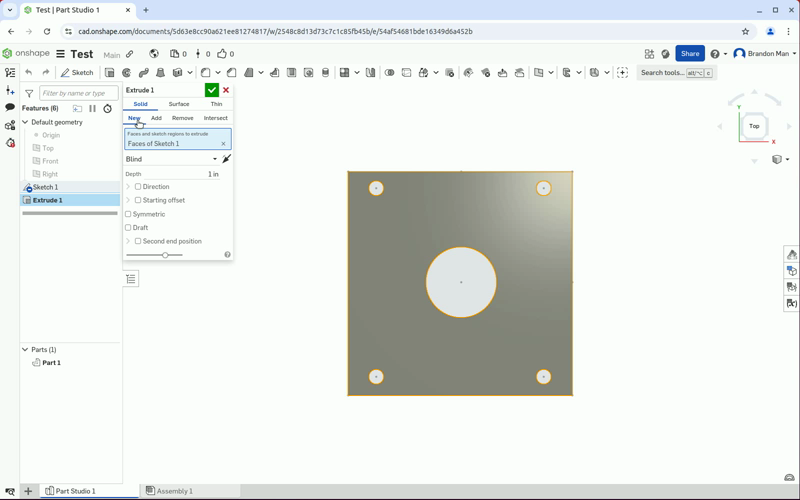
click(137, 120)
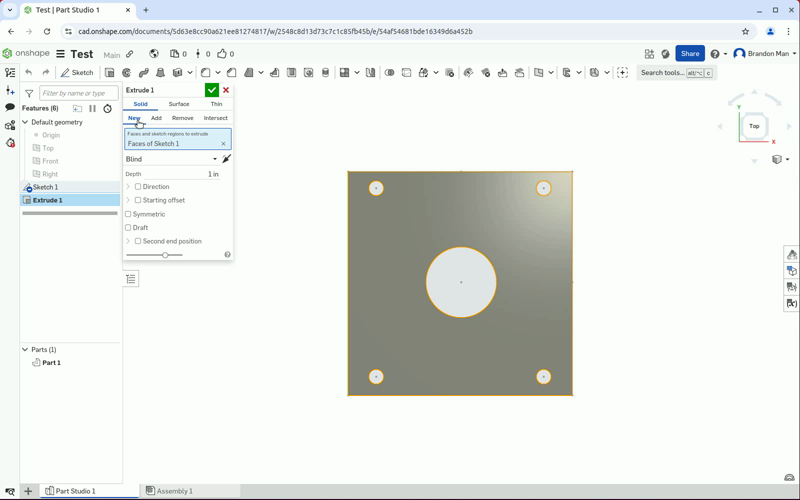
key(tab, 4)
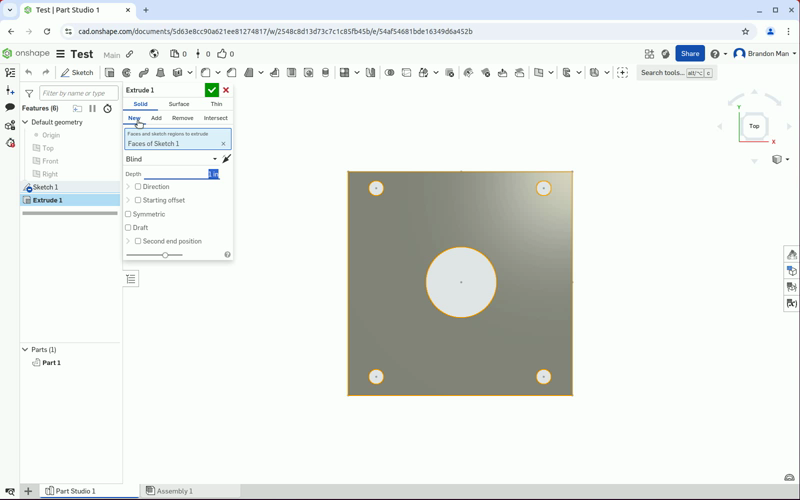
text(4.333)
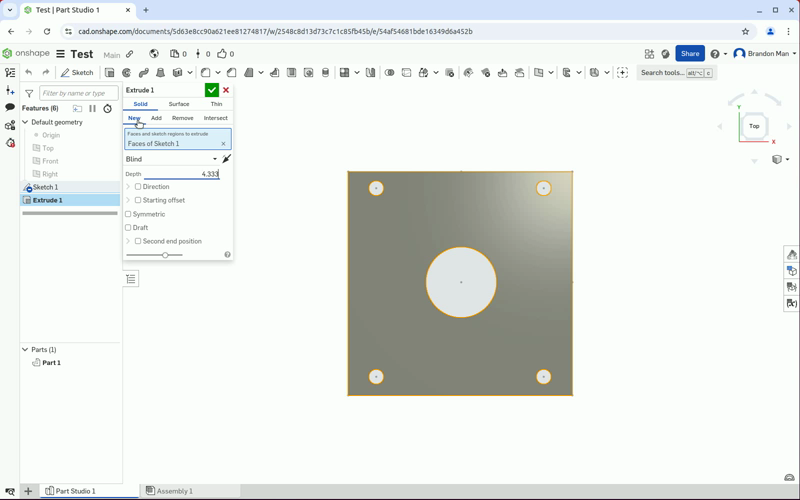
key(enter)
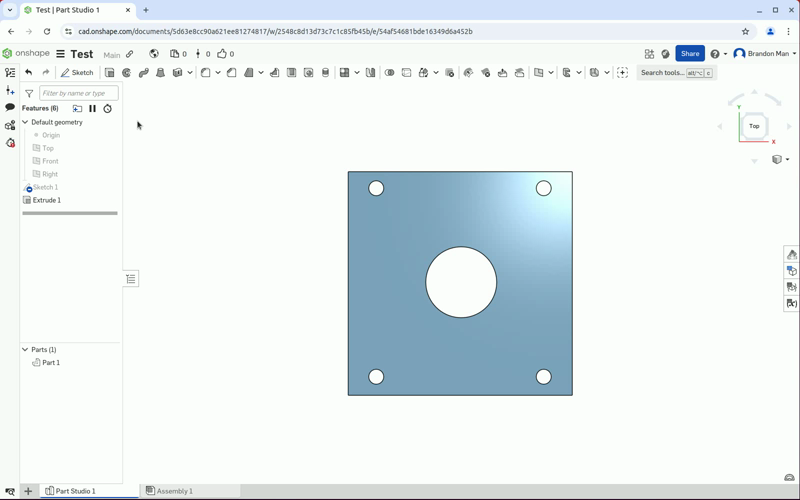
key(shift+h)
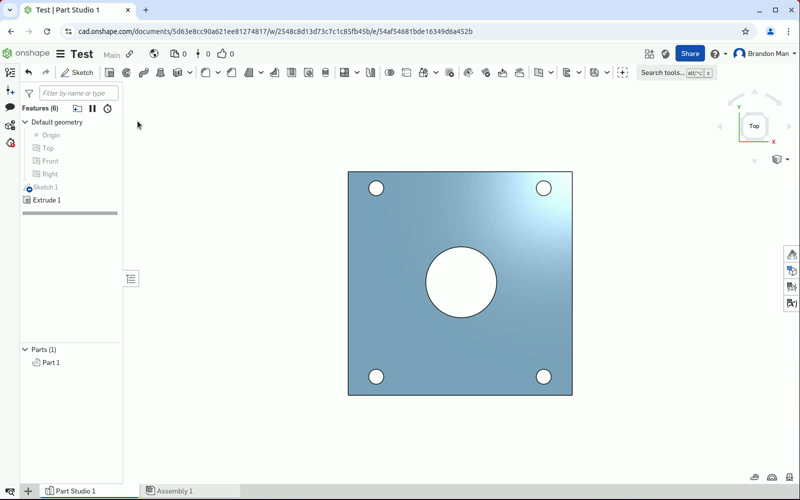
key(shift+h)
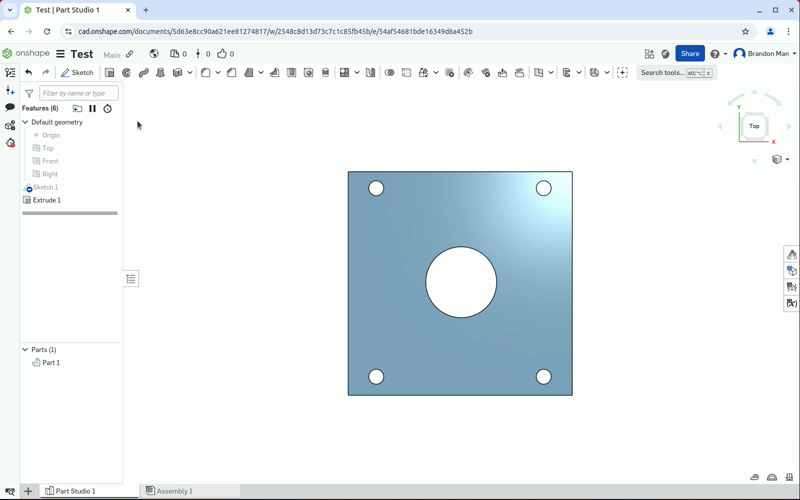
mouse_move(73, 189)
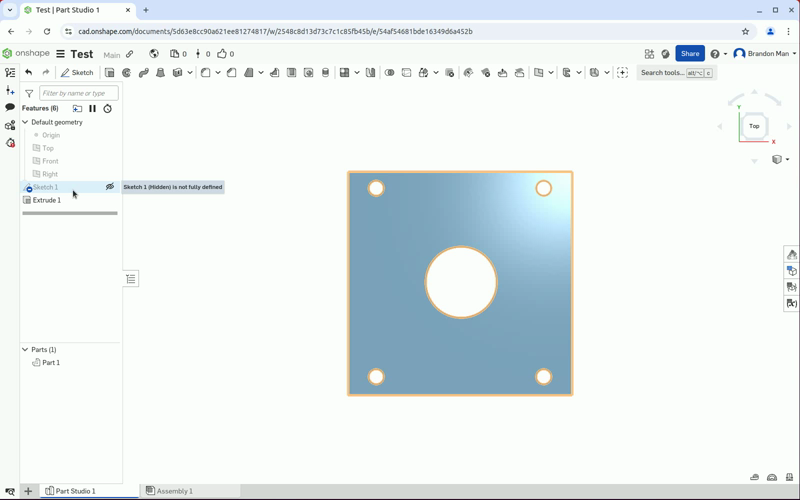
click(73, 189)
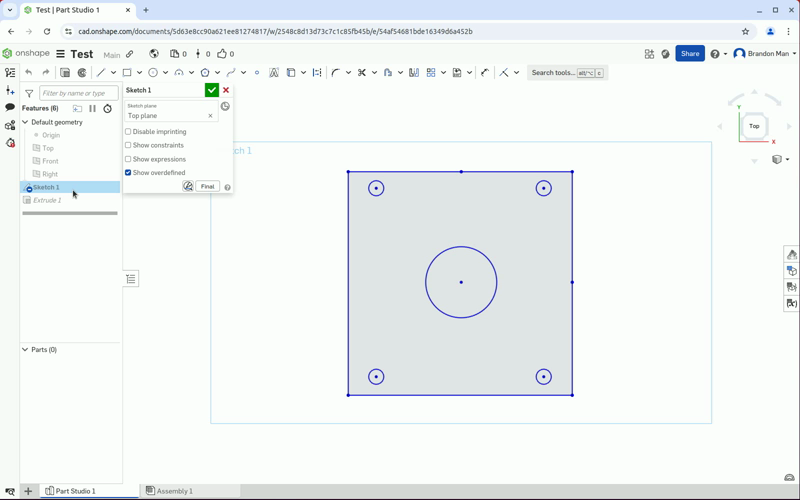
mouse_move(229, 92)
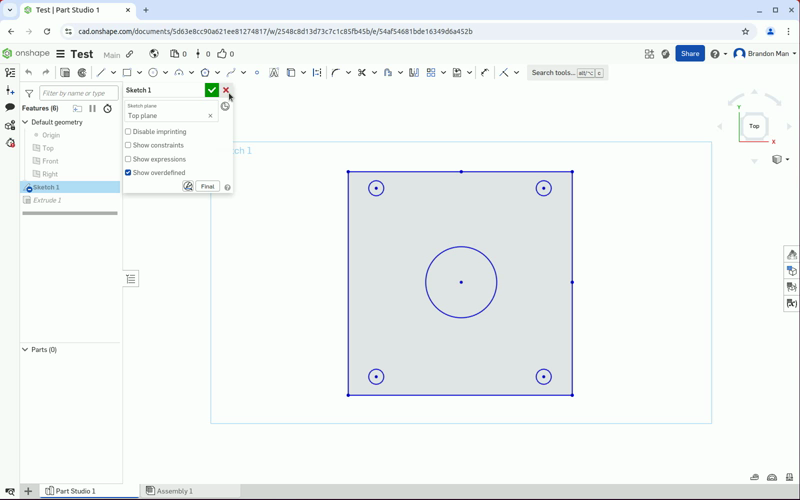
click(229, 92)
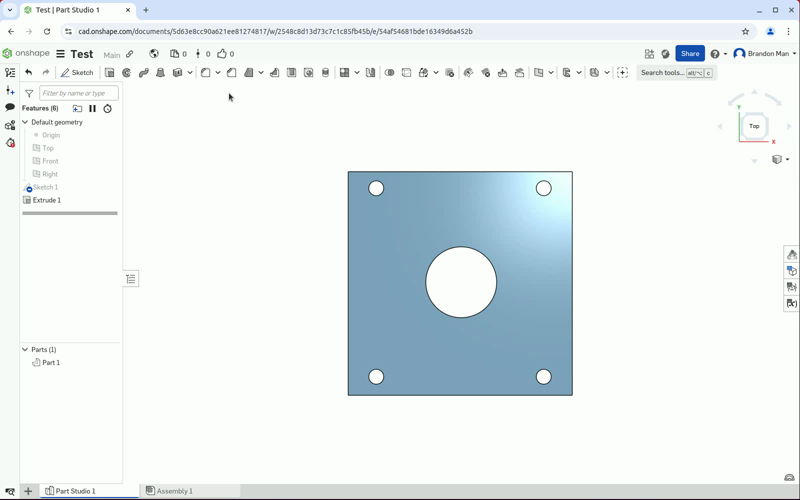
mouse_move(541, 75)
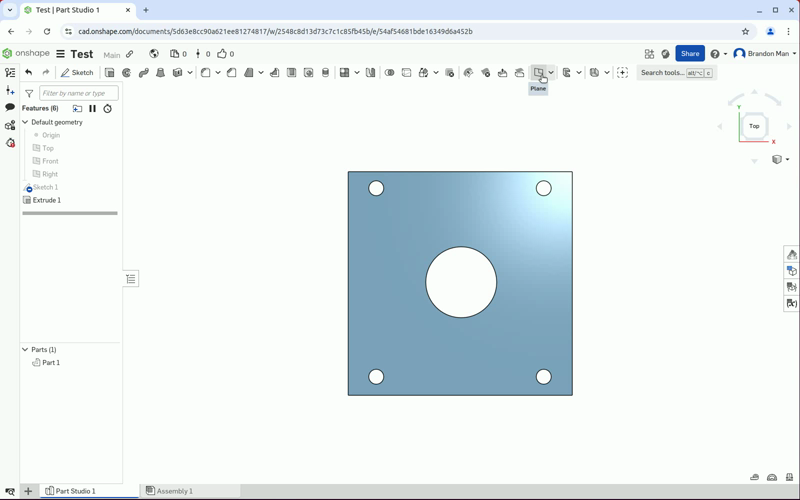
click(541, 75)
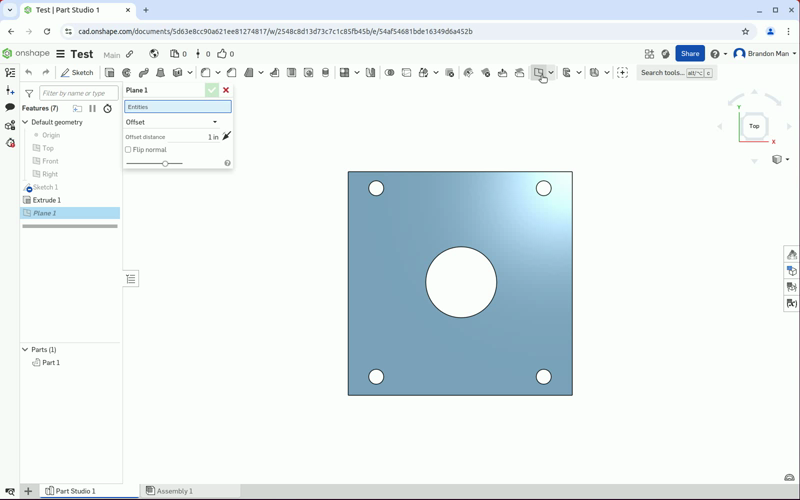
mouse_move(73, 150)
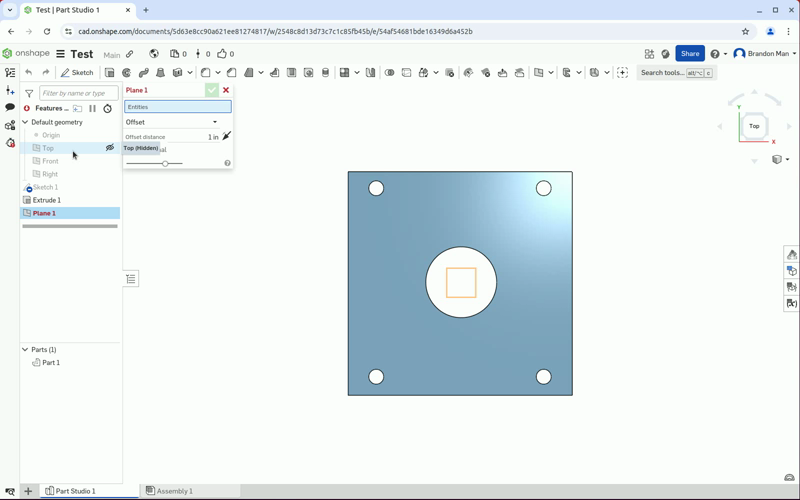
click(73, 150)
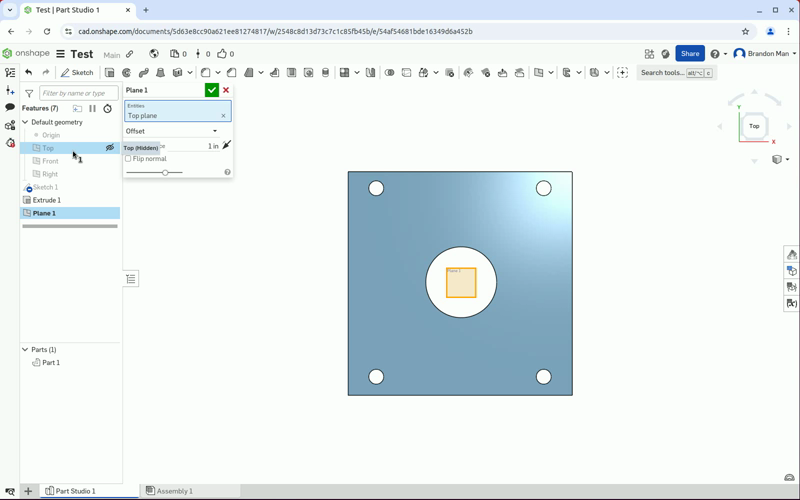
key(tab, 2)
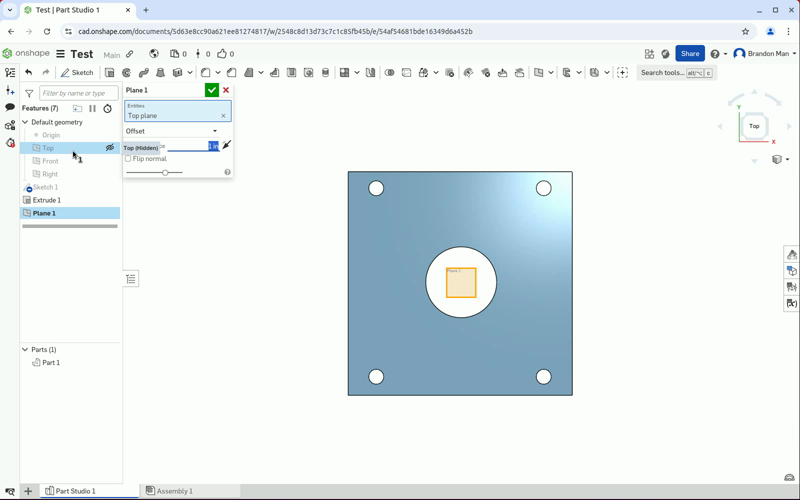
text(4.344)
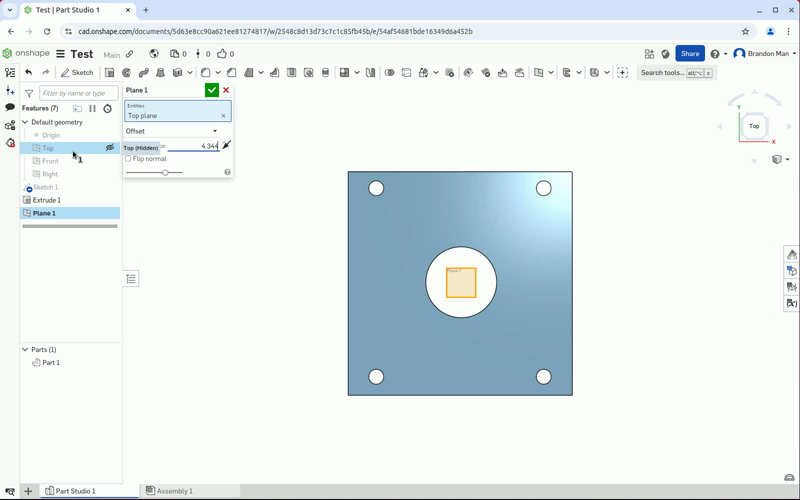
key(enter, 2)
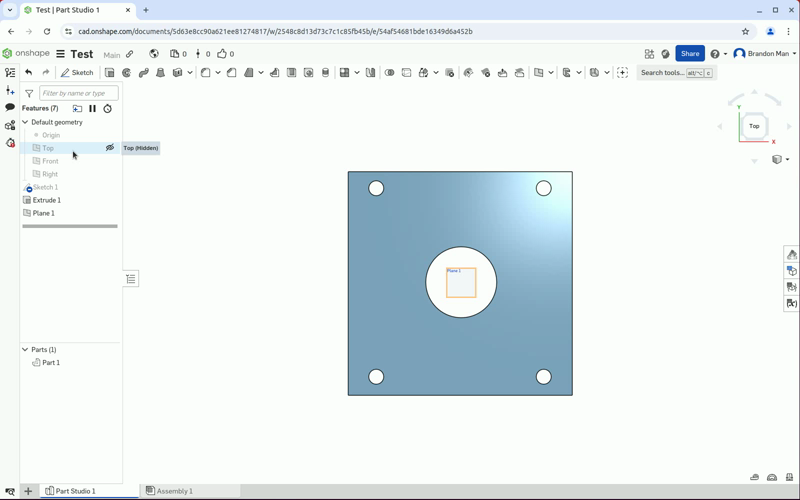
key(shift+s)
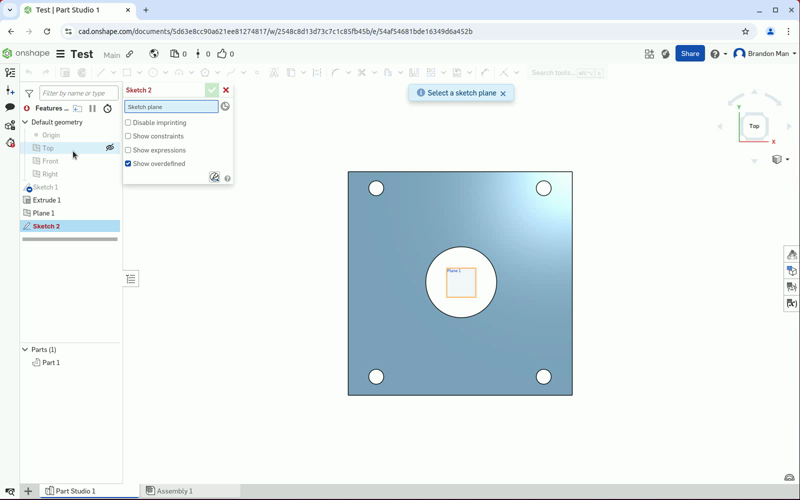
mouse_move(73, 215)
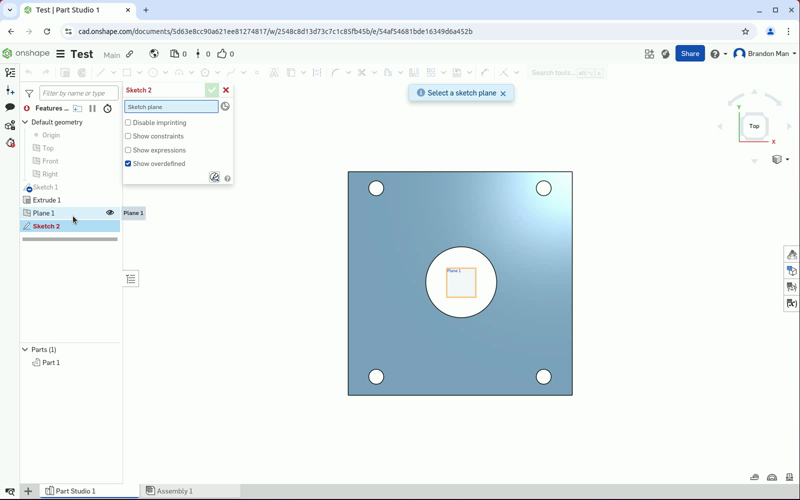
click(73, 215)
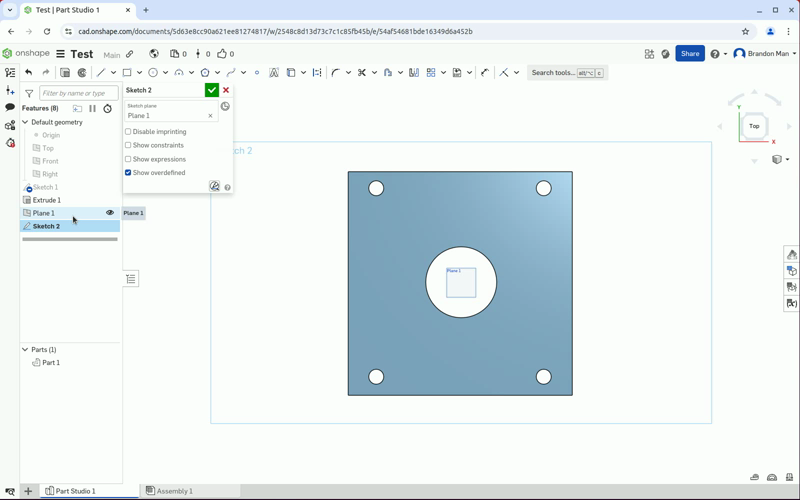
mouse_move(73, 352)
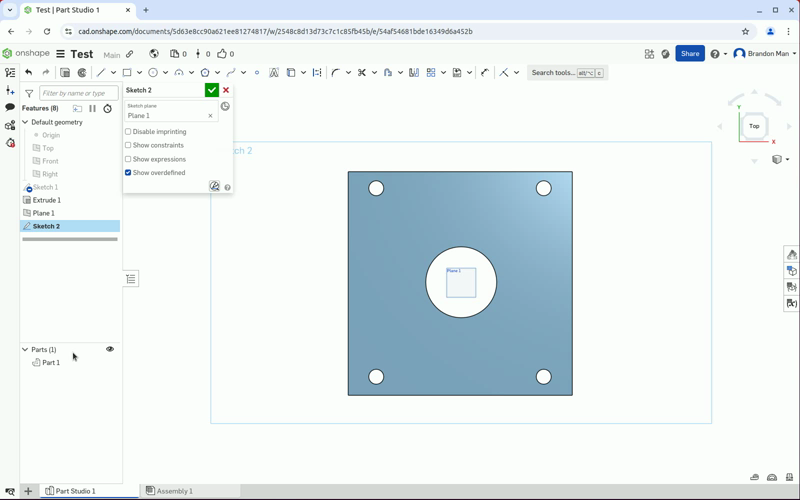
key(y)
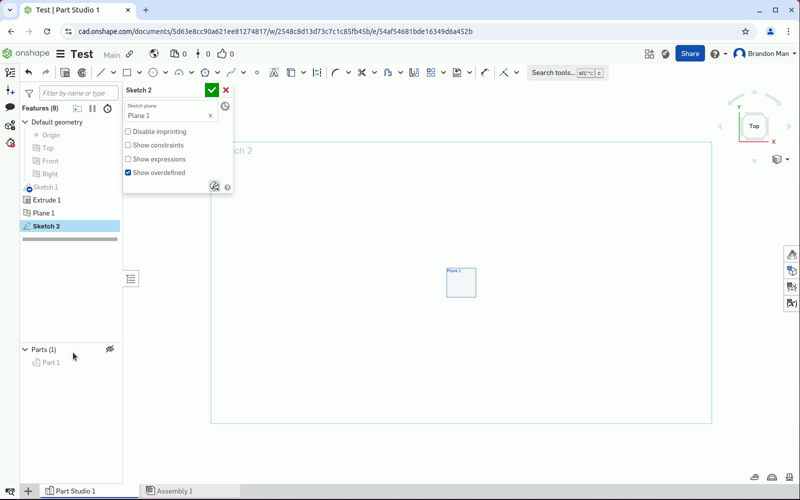
key(c)
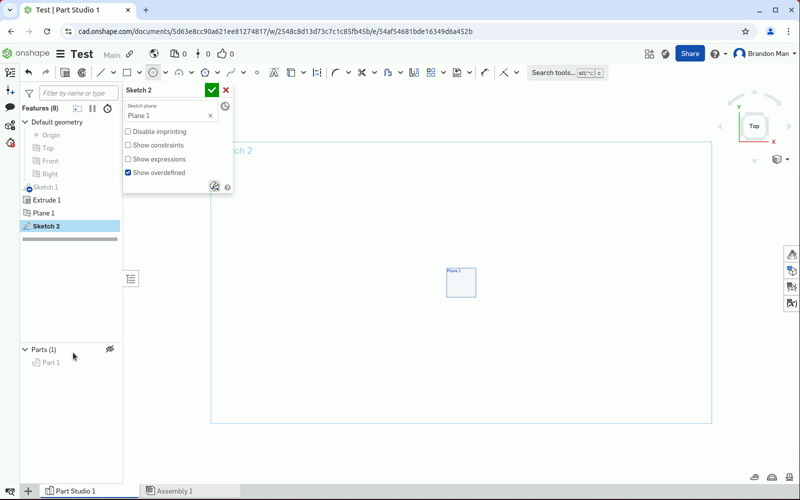
key_down(shift)
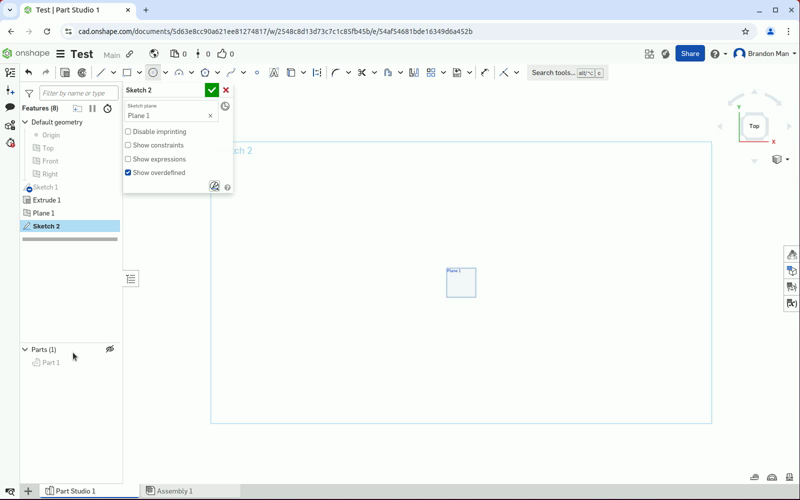
mouse_move(376, 186)
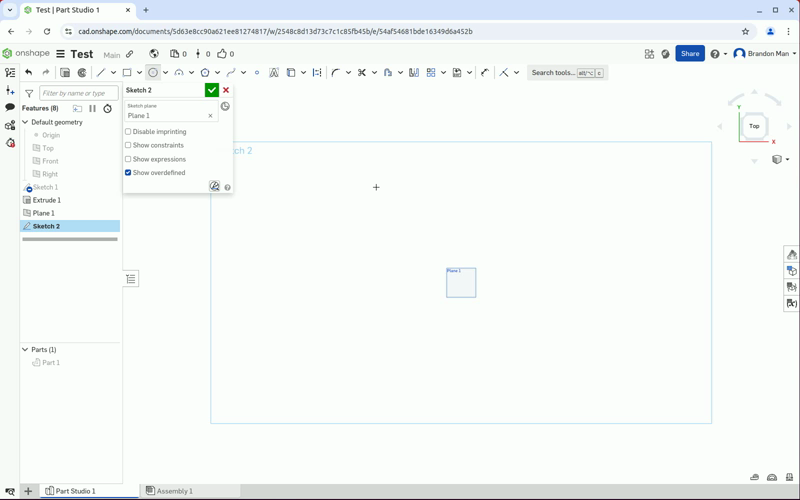
click(376, 186)
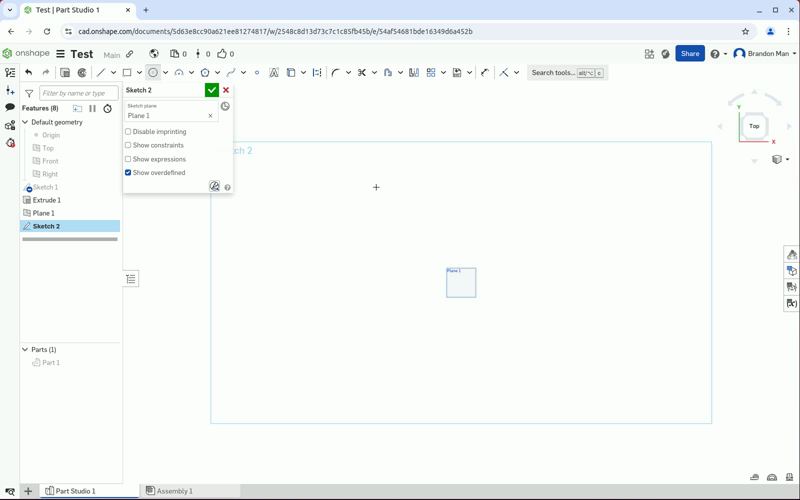
key_up(shift)
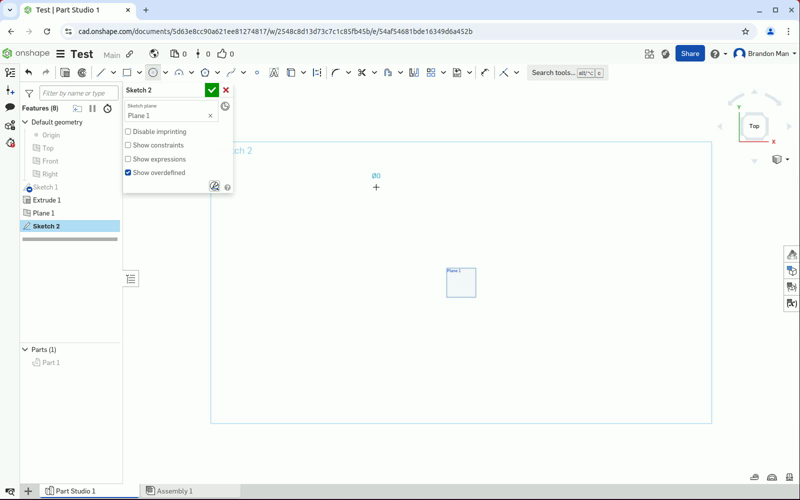
mouse_move(383, 186)
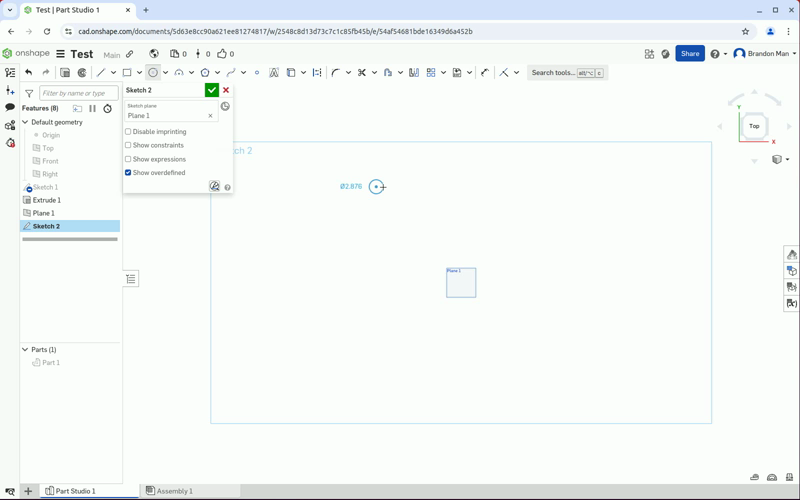
click(383, 186)
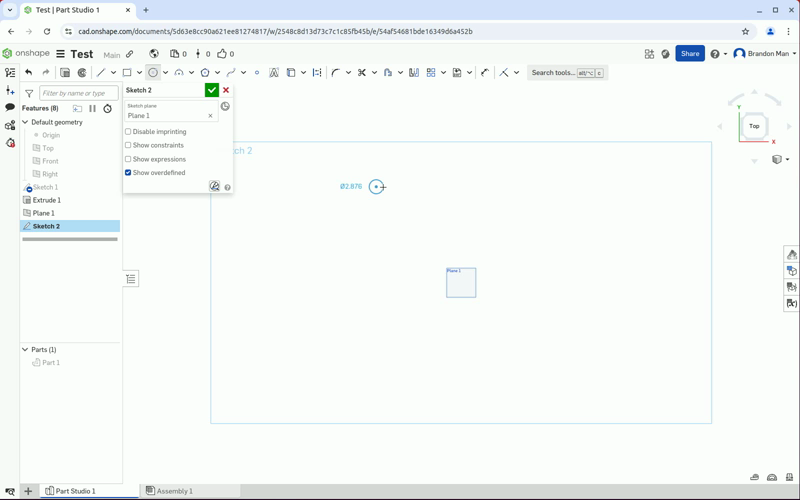
key(esc)
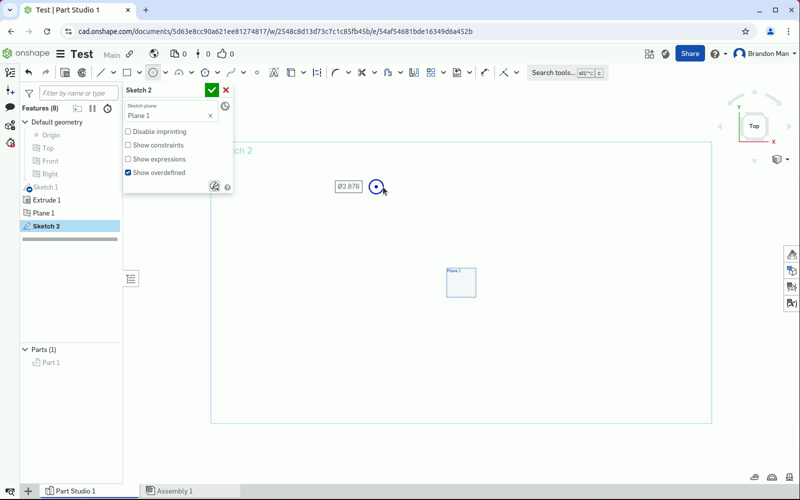
mouse_move(377, 193)
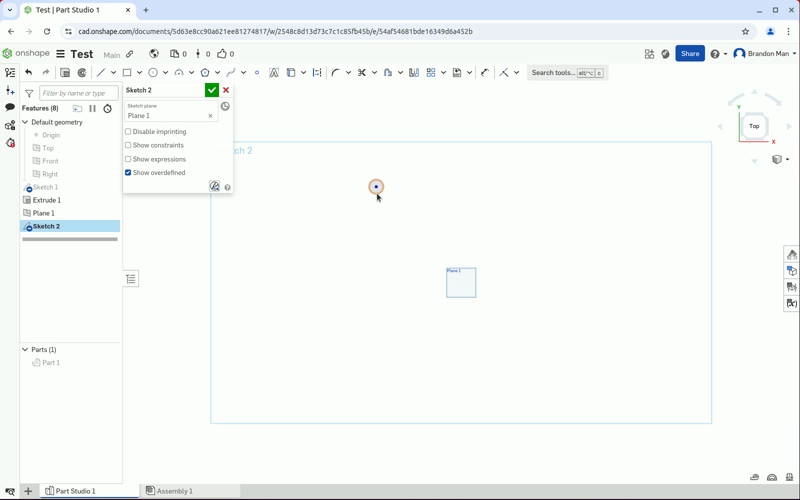
scroll(6)
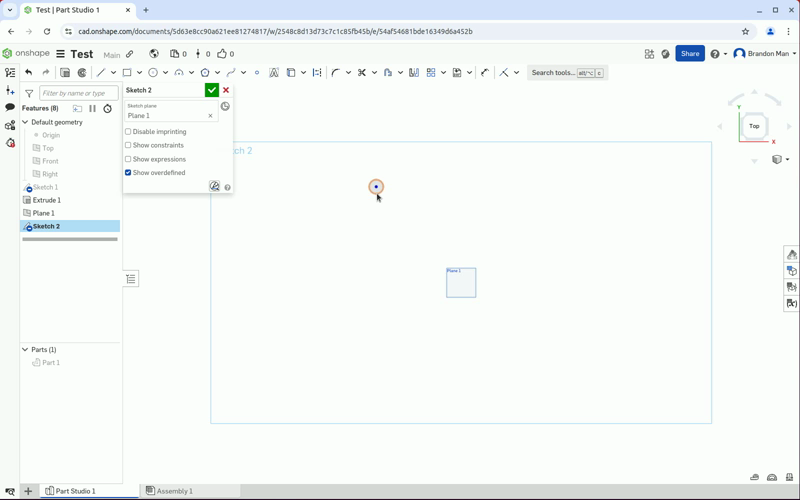
scroll(6)
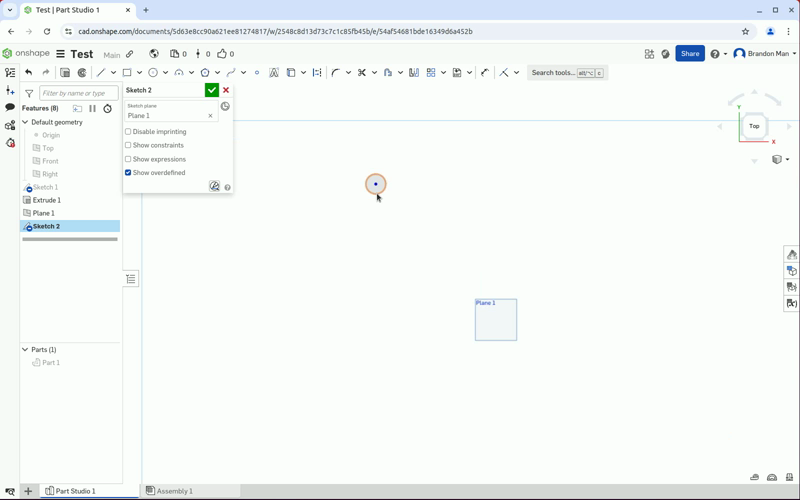
scroll(6)
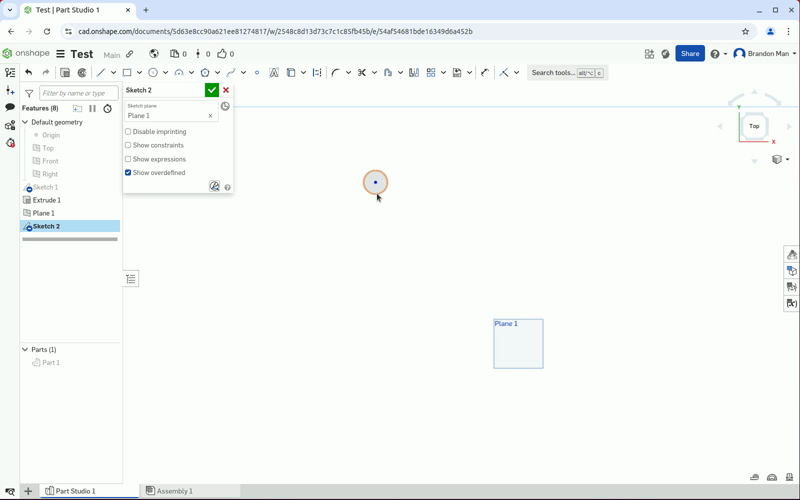
scroll(6)
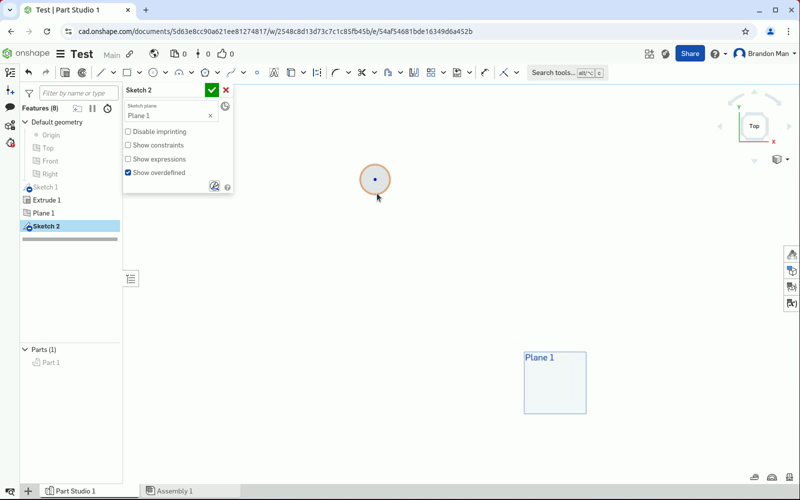
scroll(6)
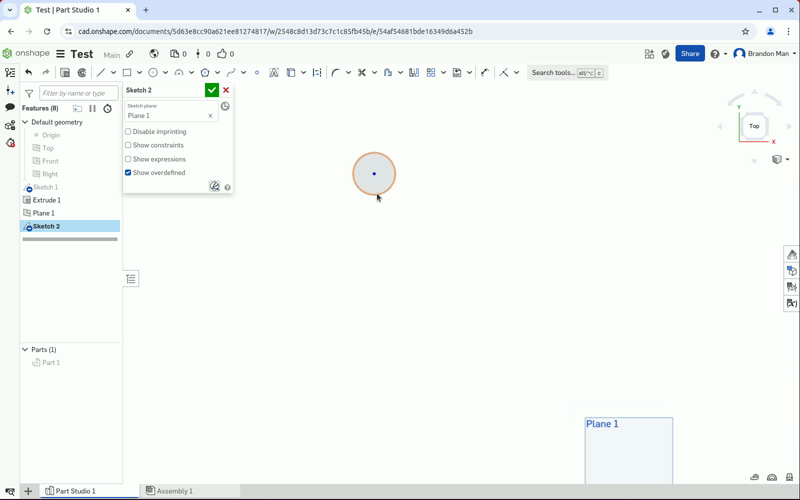
scroll(6)
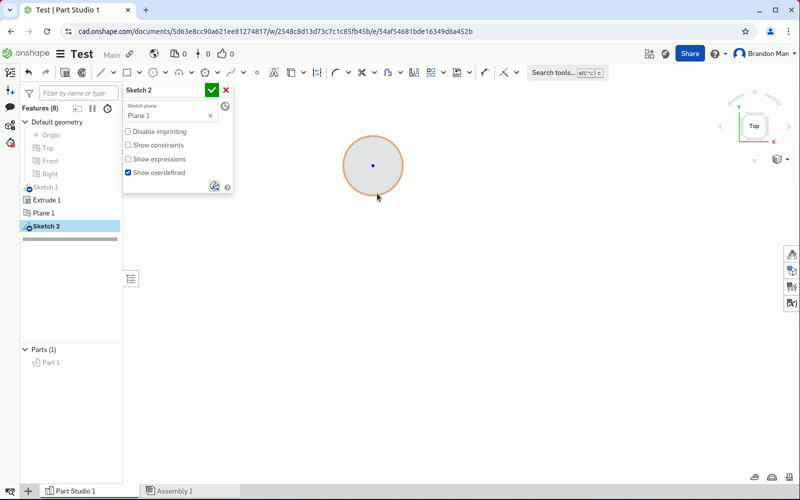
scroll(6)
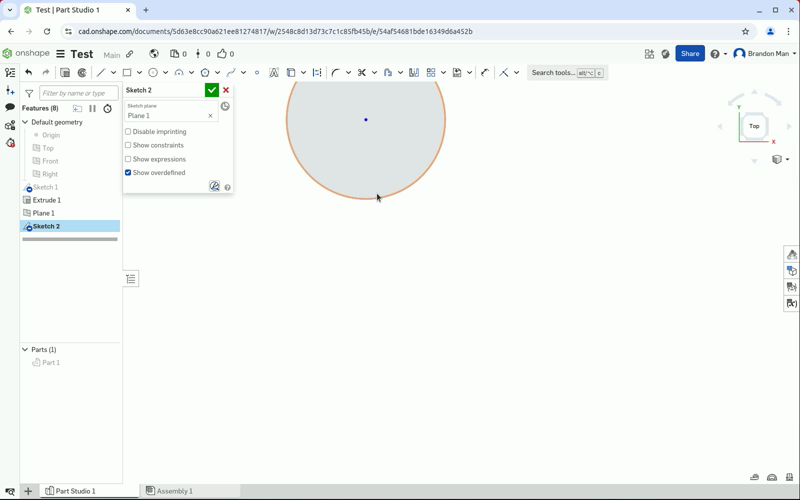
click(377, 193)
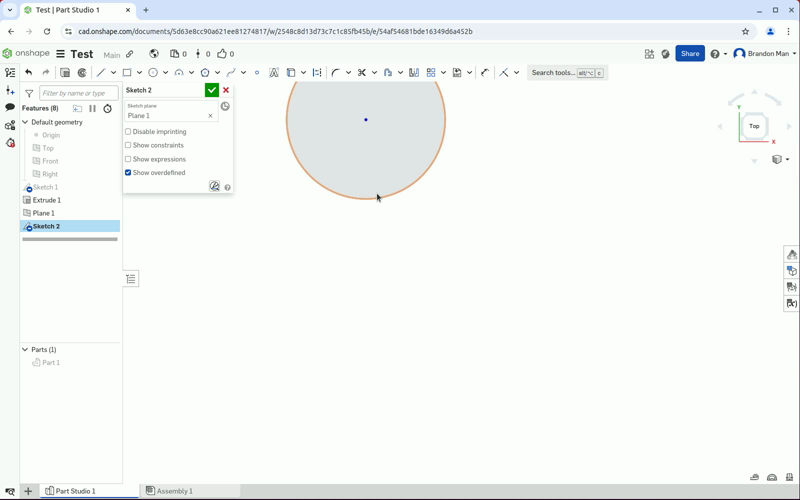
scroll(-6)
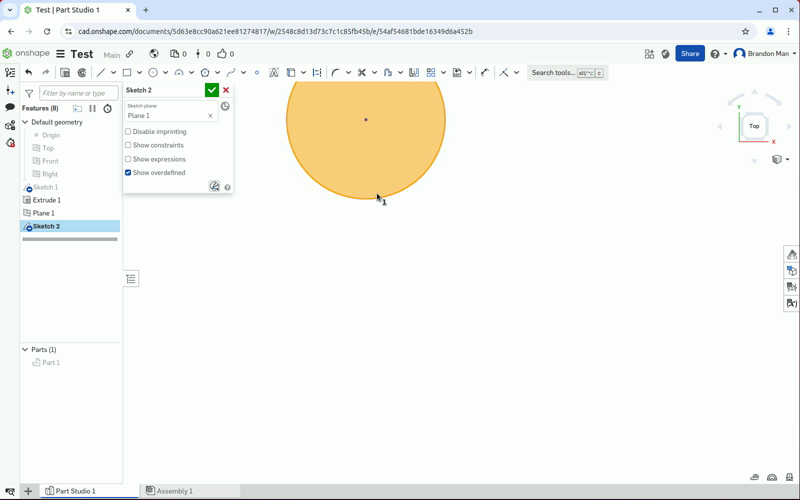
scroll(-6)
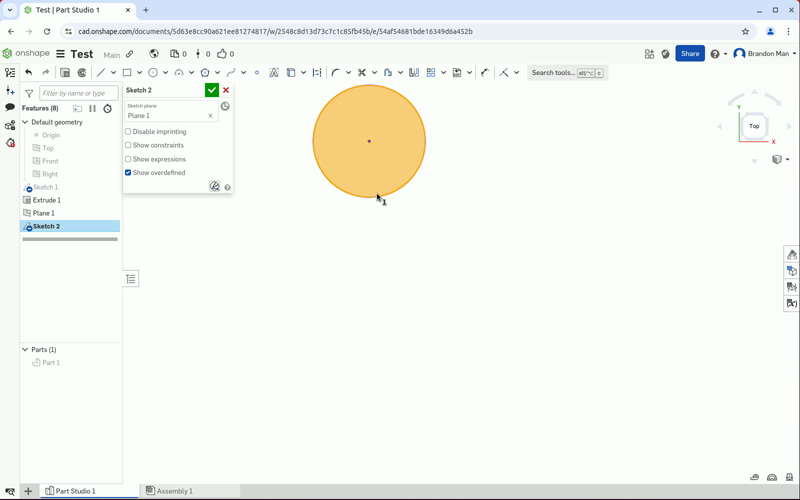
scroll(-6)
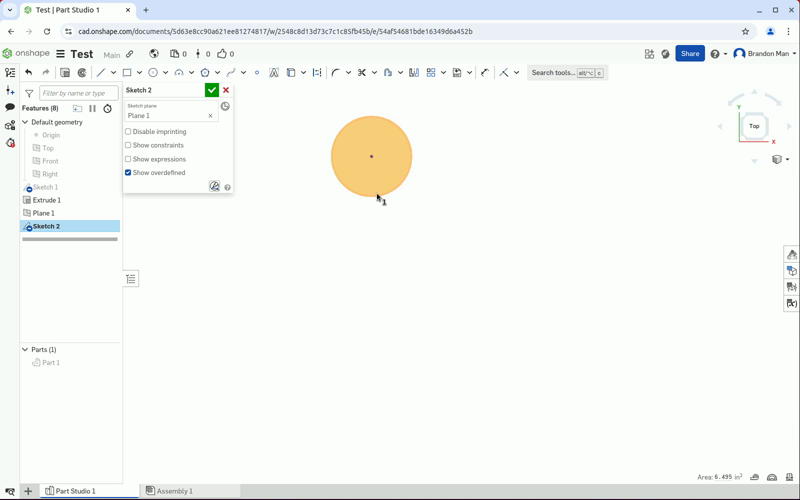
scroll(-6)
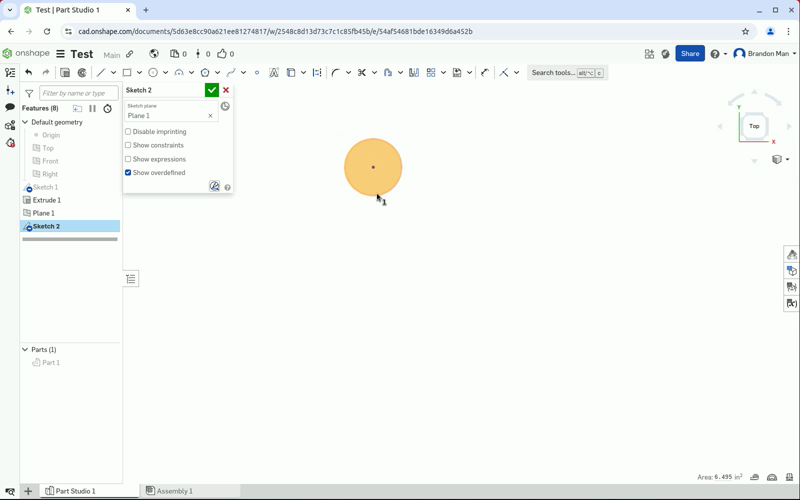
scroll(-6)
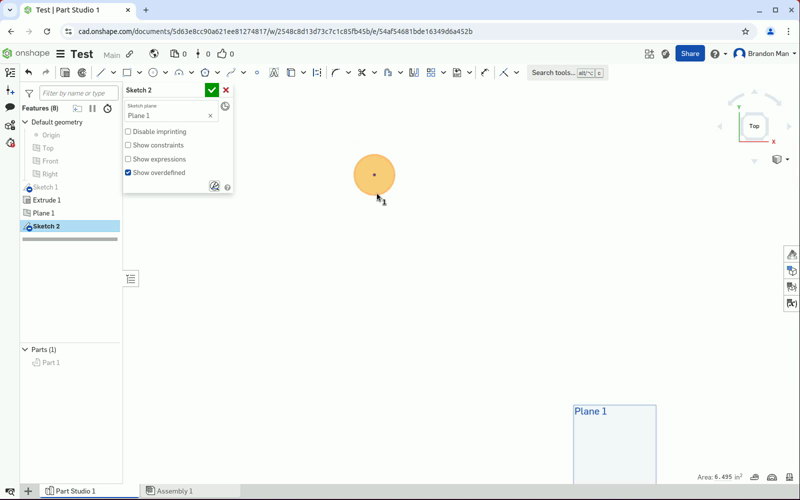
scroll(-6)
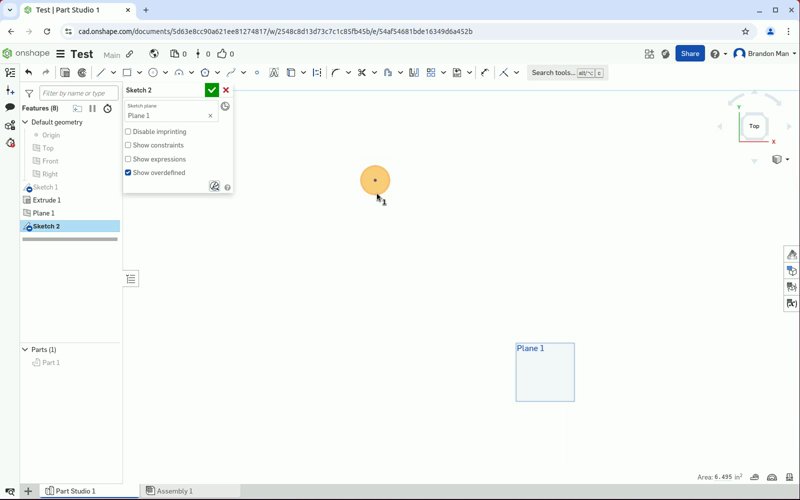
scroll(-6)
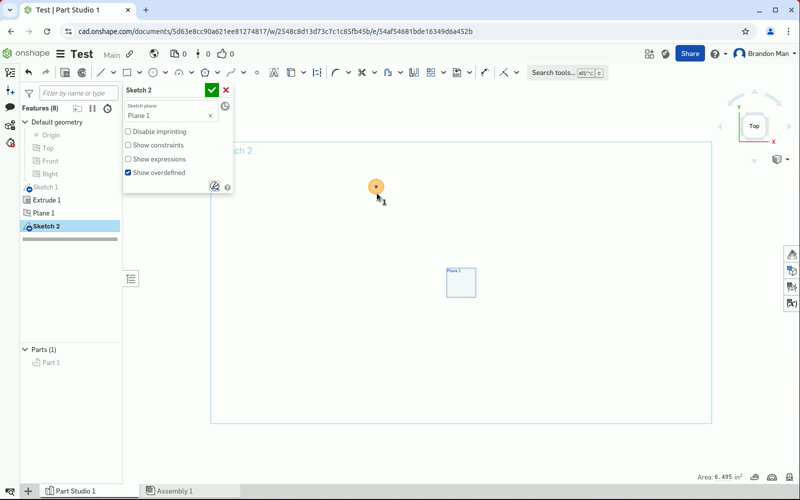
mouse_move(73, 352)
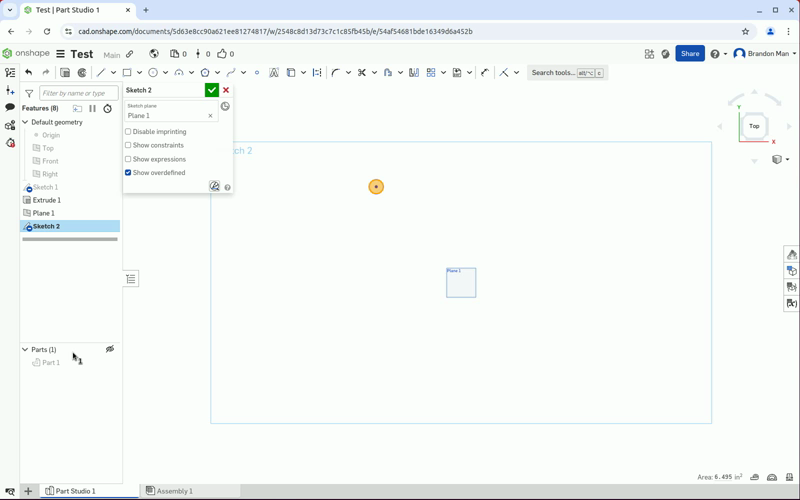
key(shift+y)
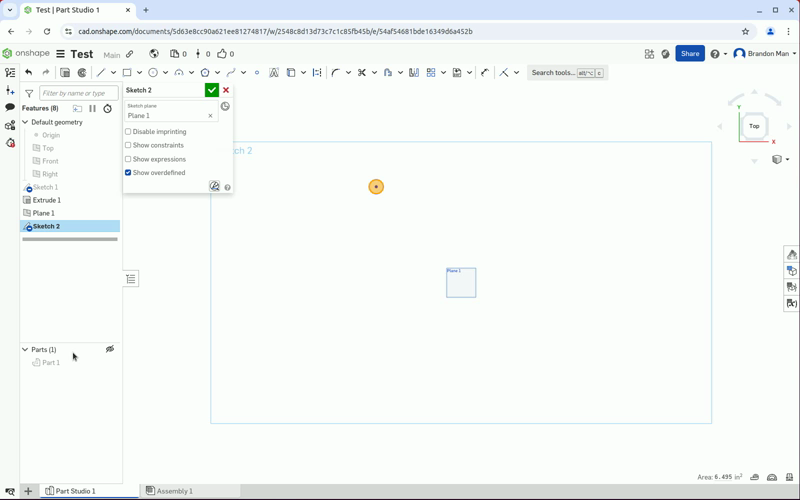
key(shift+e)
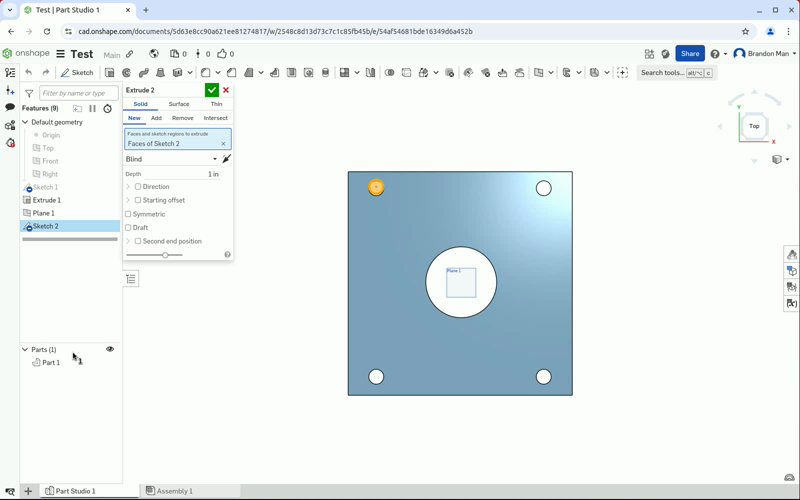
mouse_move(143, 106)
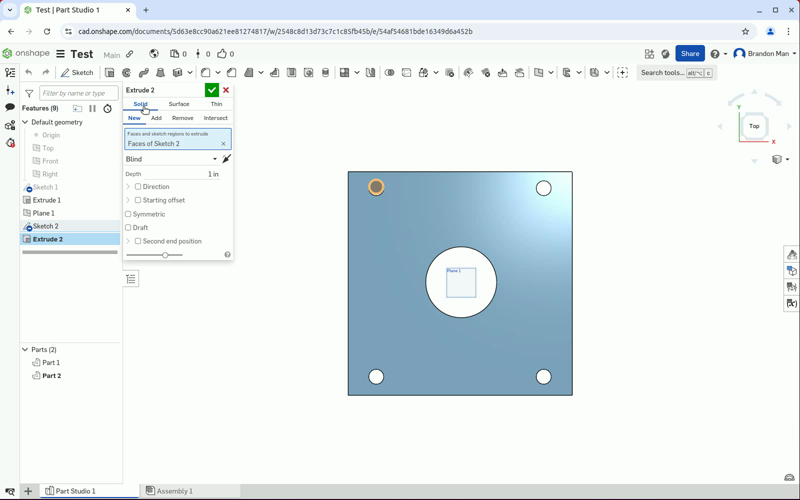
click(143, 106)
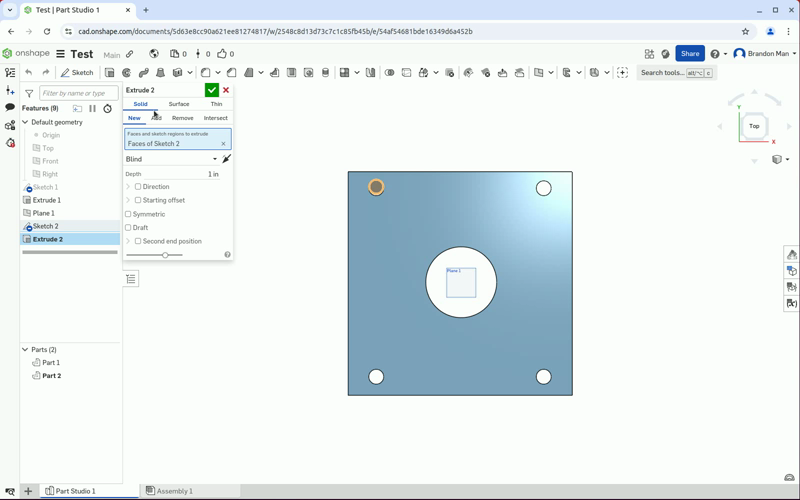
mouse_move(186, 120)
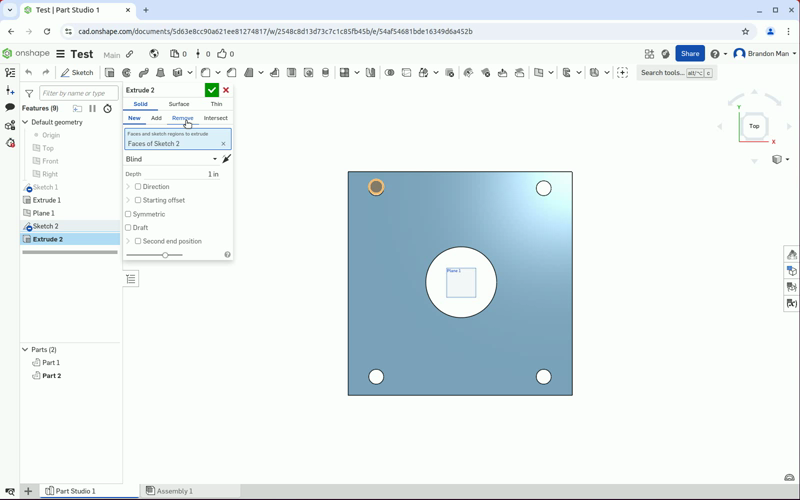
click(186, 120)
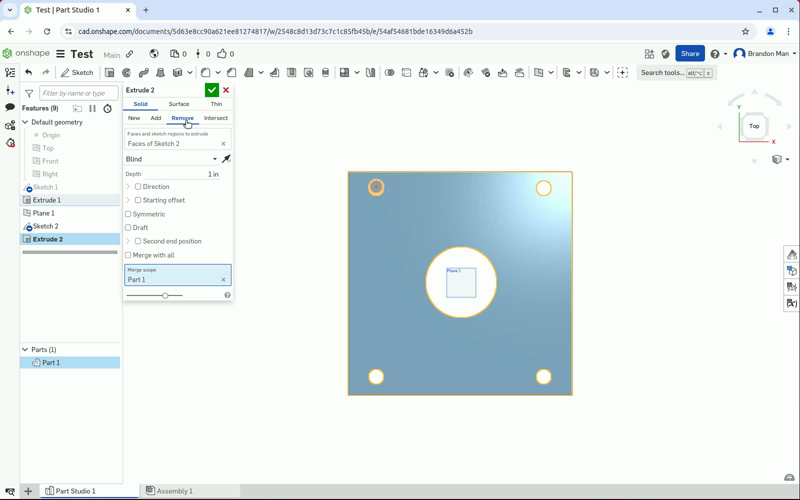
key(tab, 4)
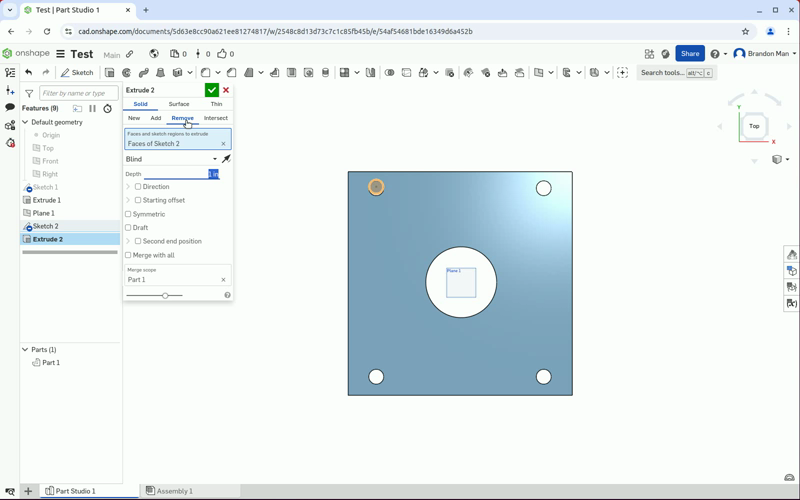
text(3.37)
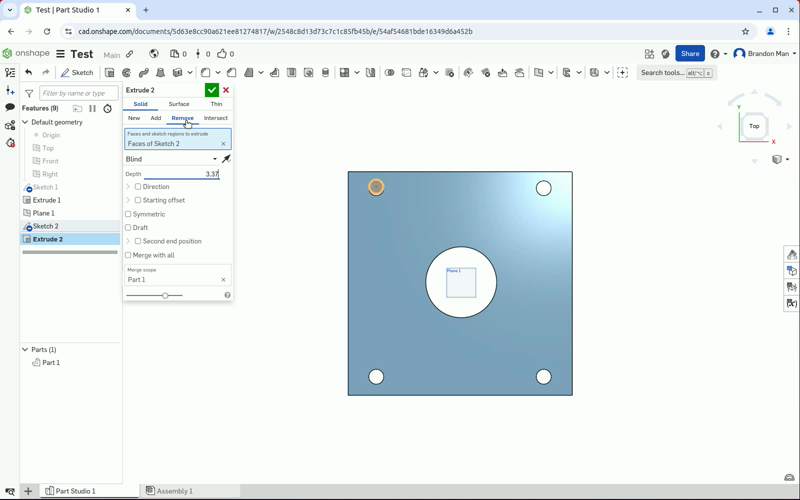
key(tab, 6)
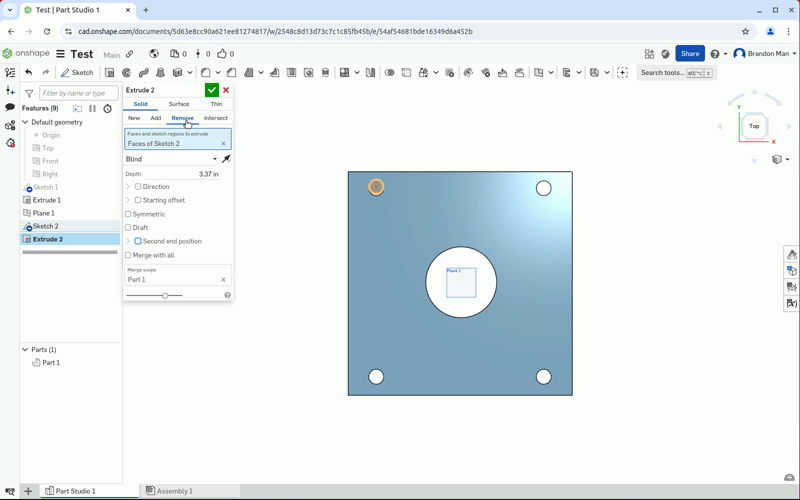
key(space)
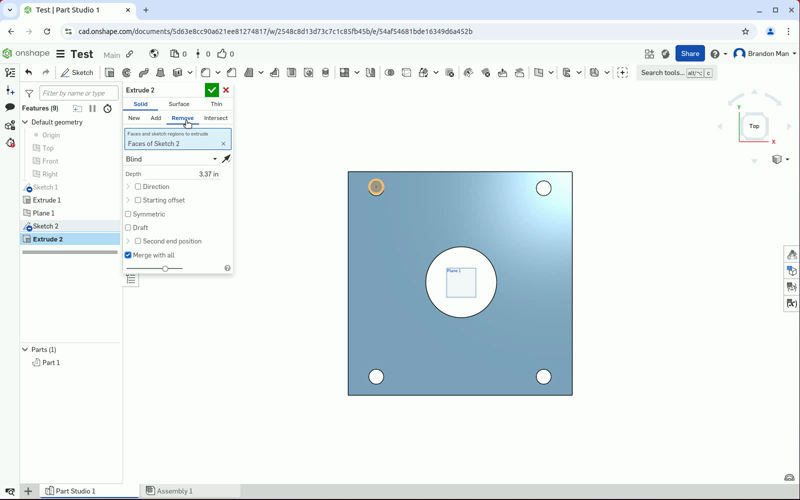
key(enter)
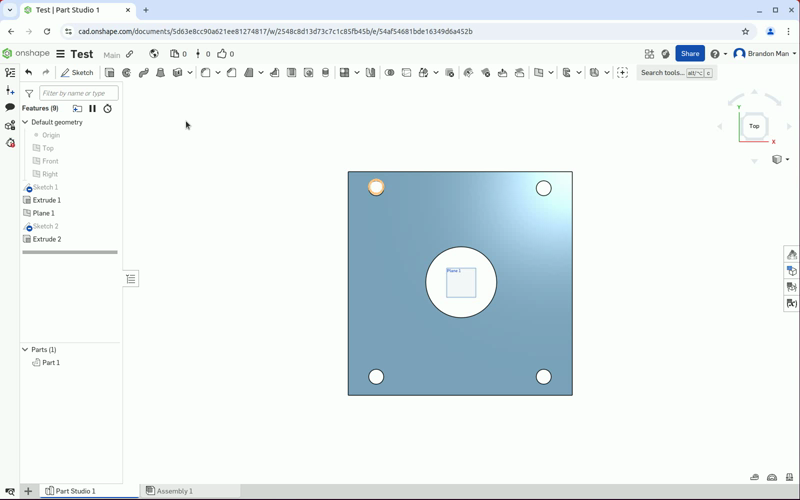
key(shift+h)
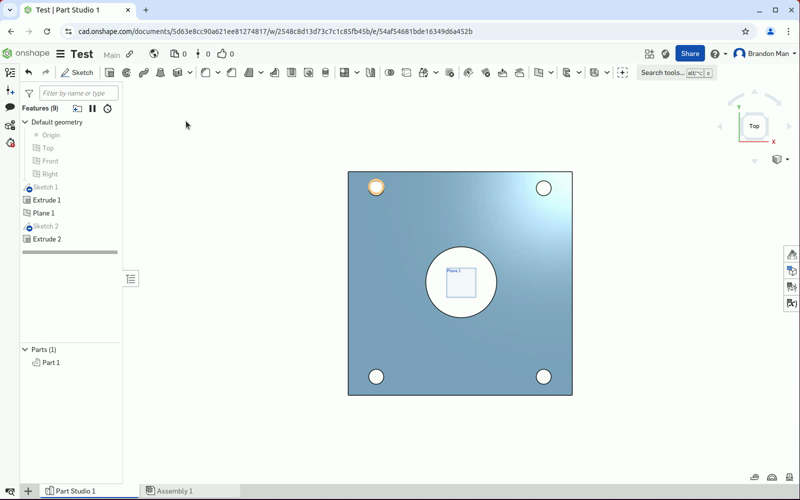
key(shift+h)
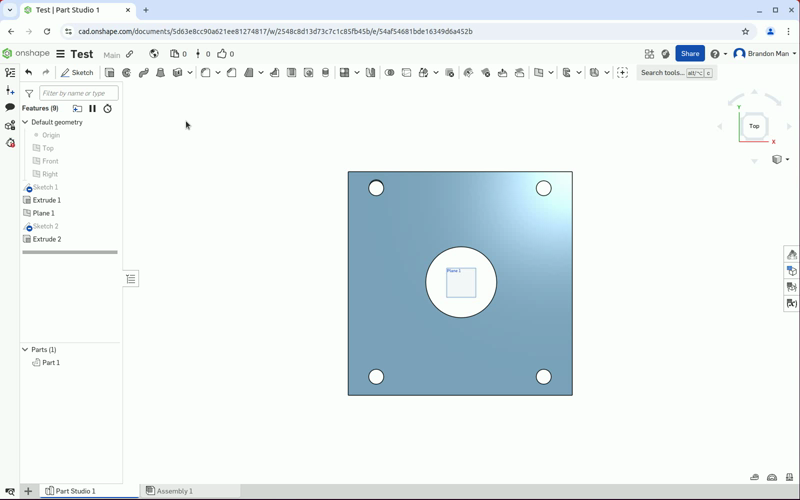
mouse_move(73, 189)
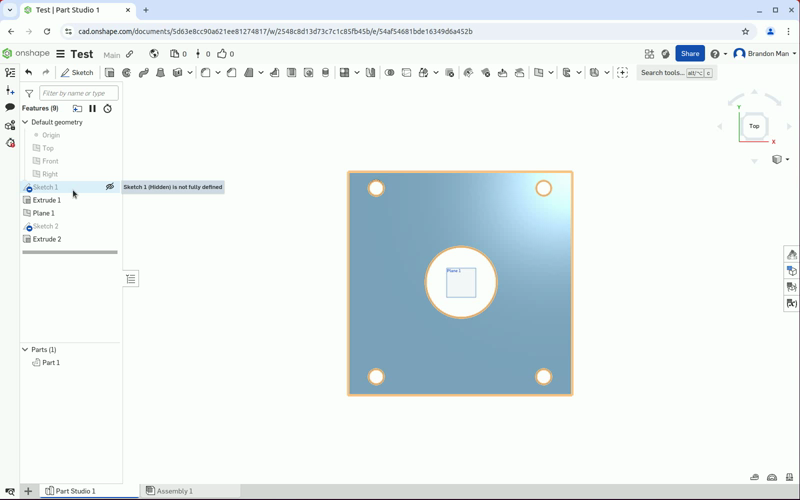
click(73, 189)
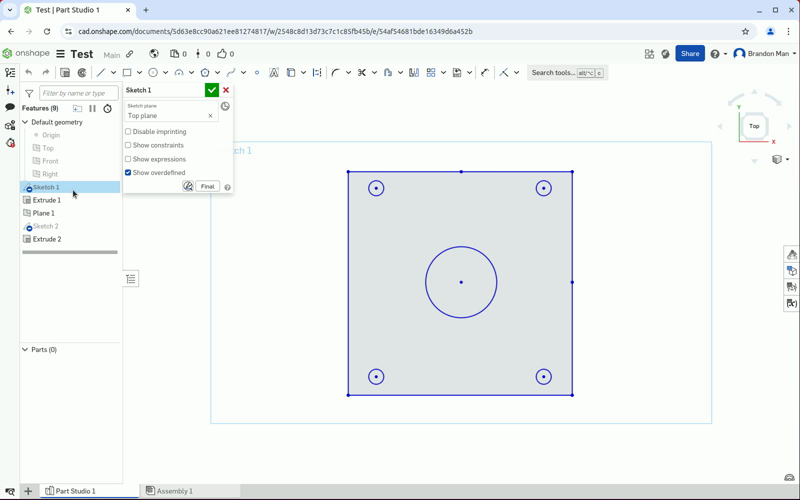
mouse_move(229, 92)
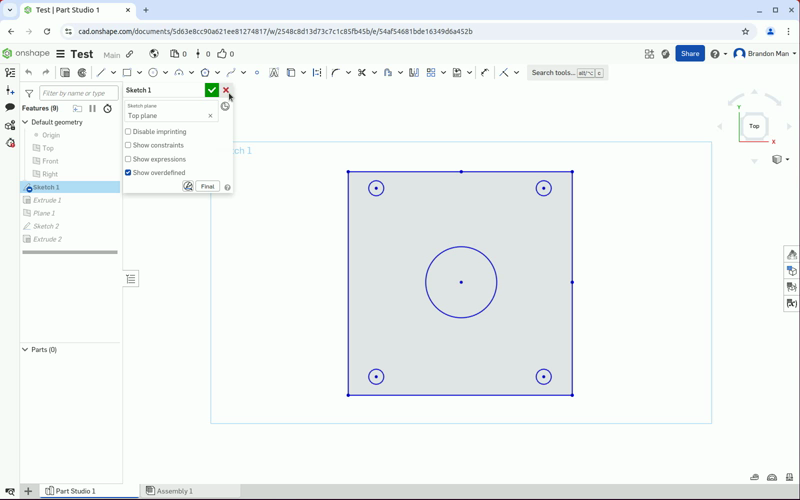
click(229, 92)
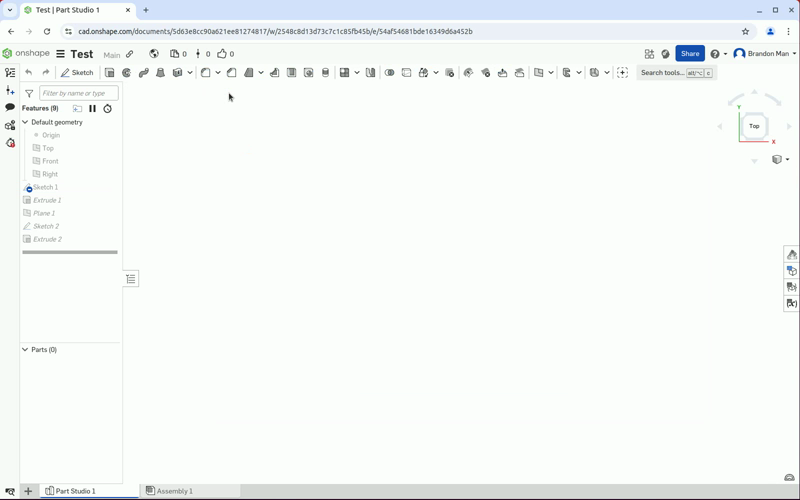
key(shift+s)
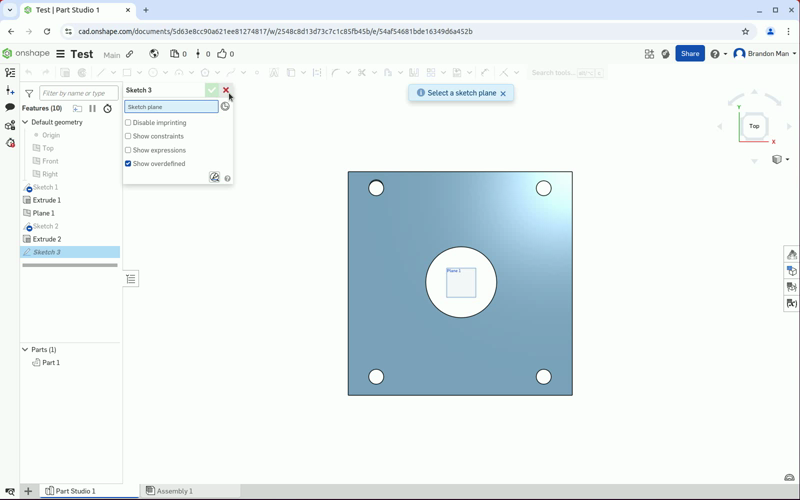
mouse_move(73, 215)
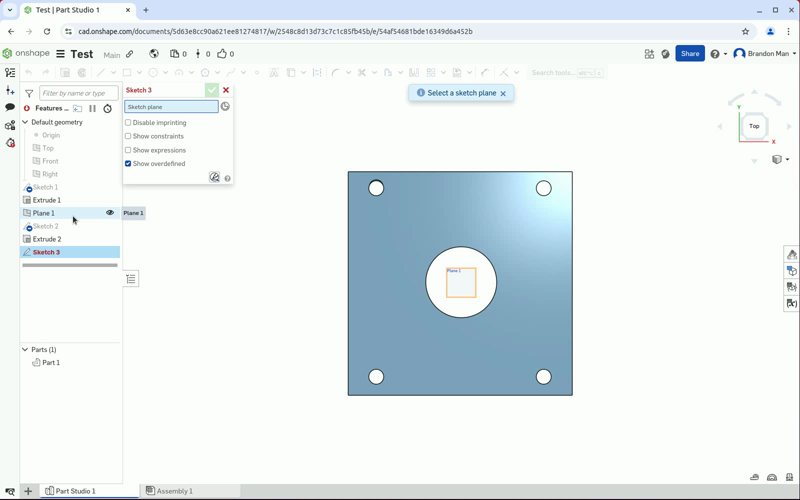
click(73, 215)
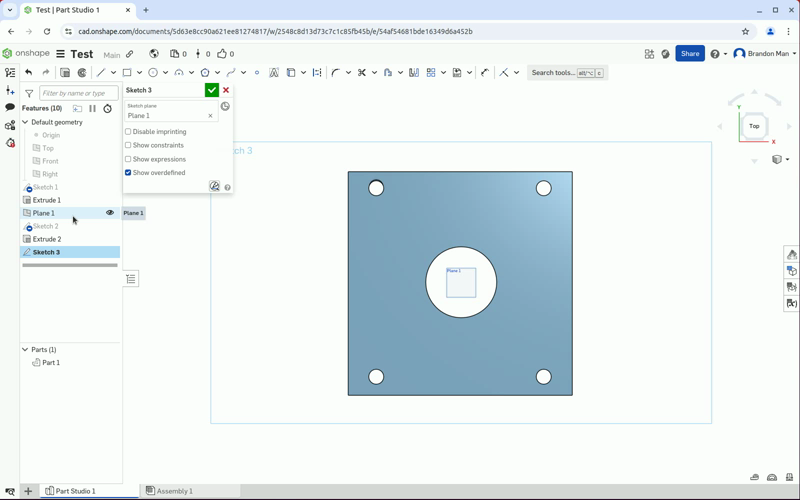
mouse_move(73, 352)
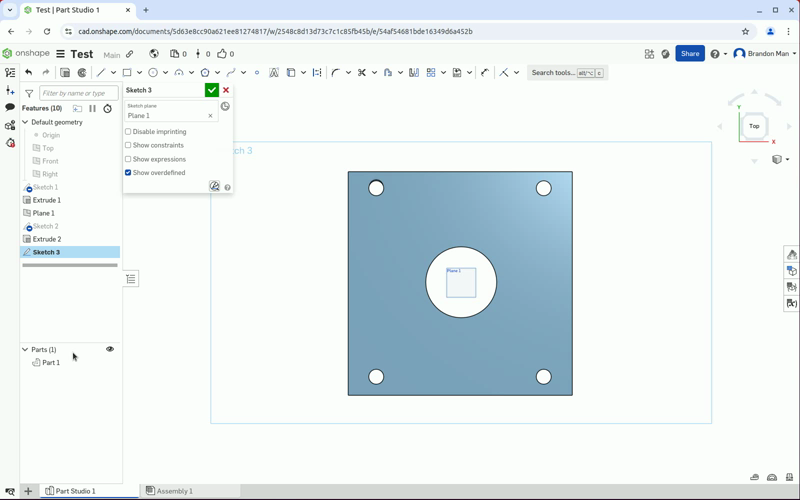
key(y)
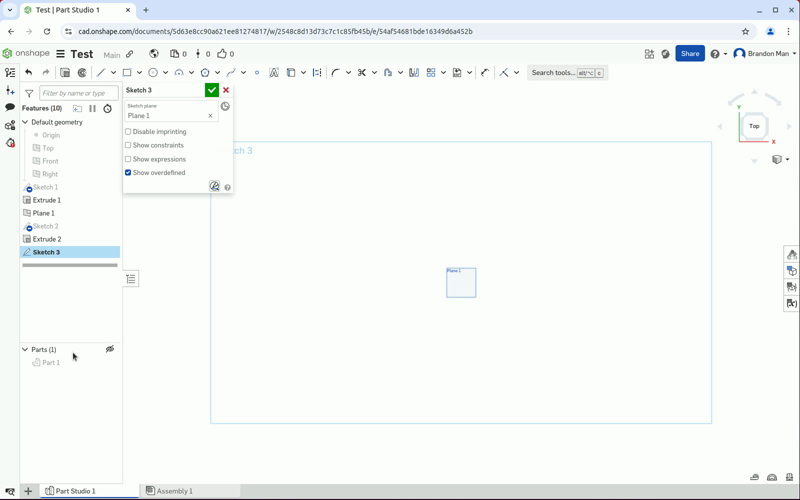
key(c)
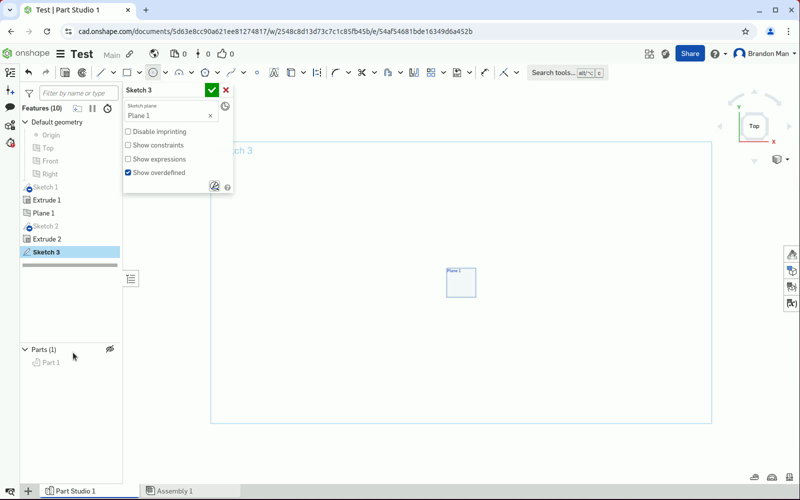
key_down(shift)
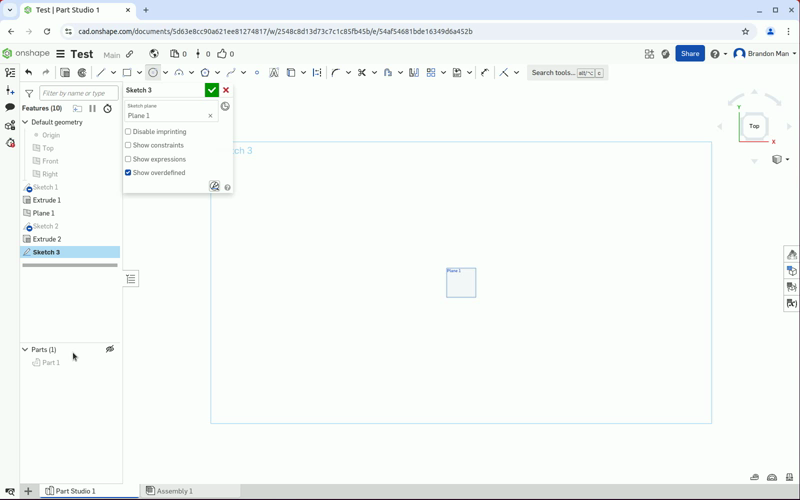
mouse_move(376, 378)
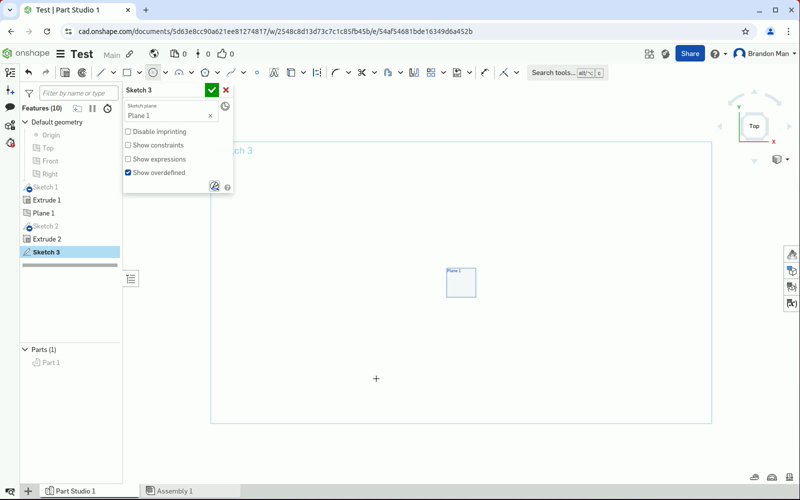
click(376, 378)
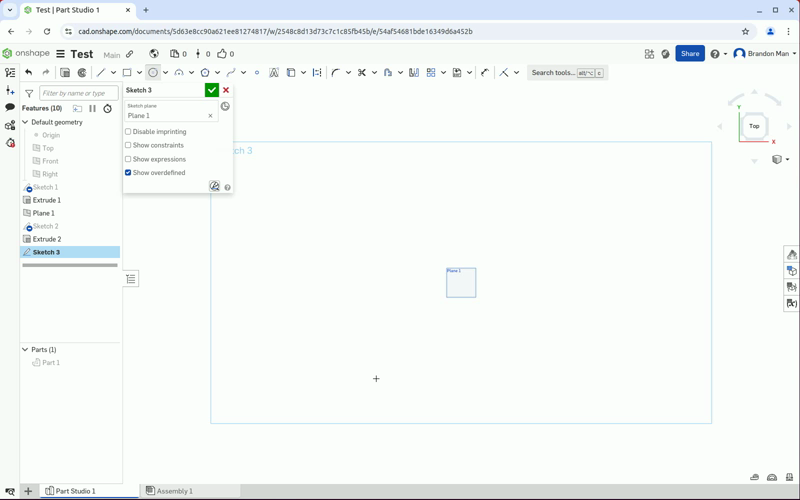
key_up(shift)
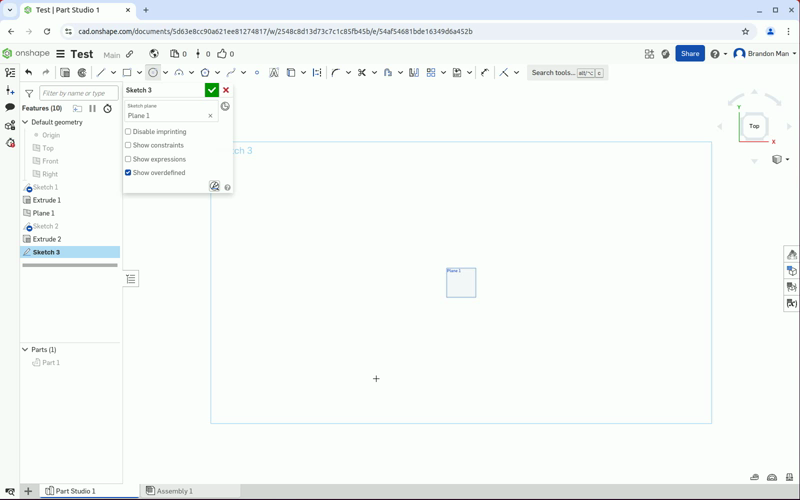
mouse_move(383, 378)
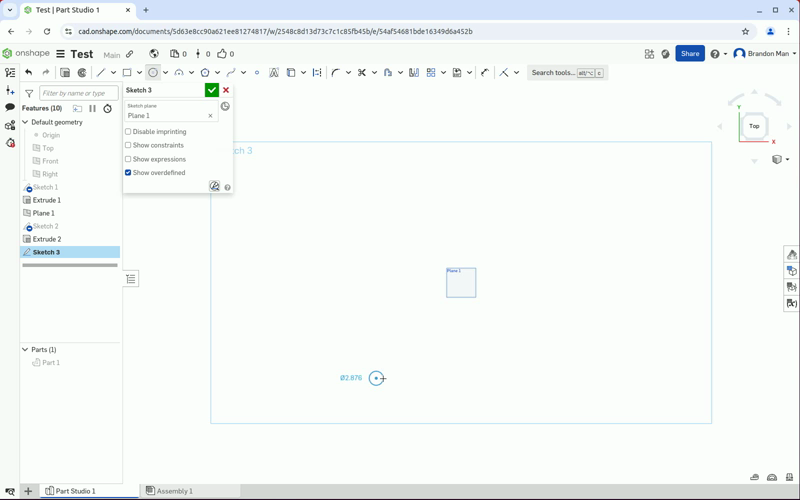
click(383, 378)
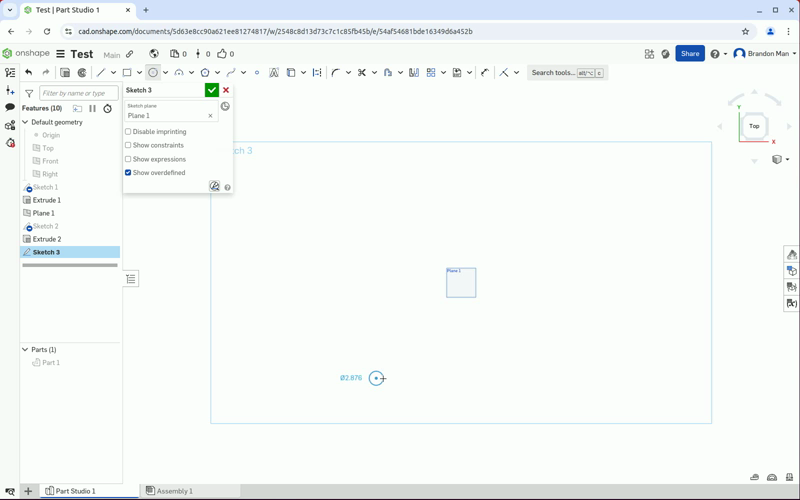
key(esc)
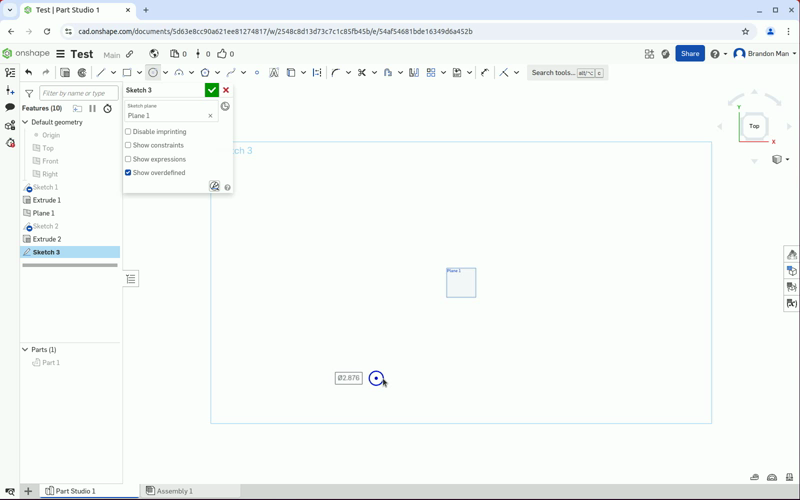
mouse_move(382, 380)
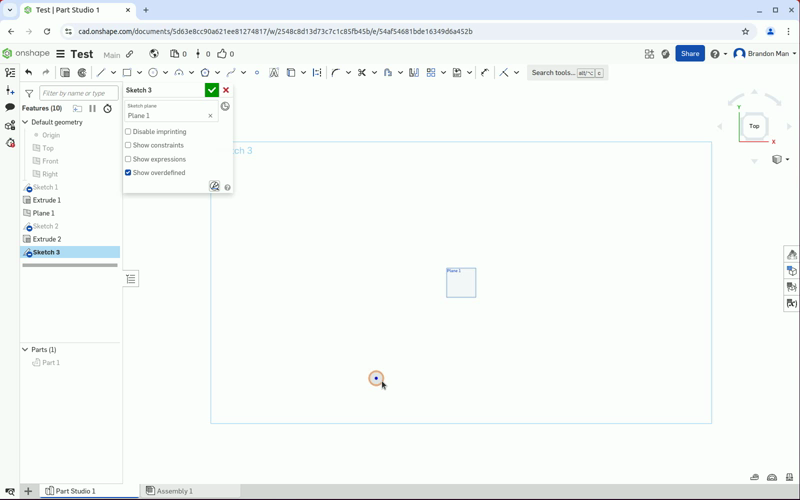
scroll(6)
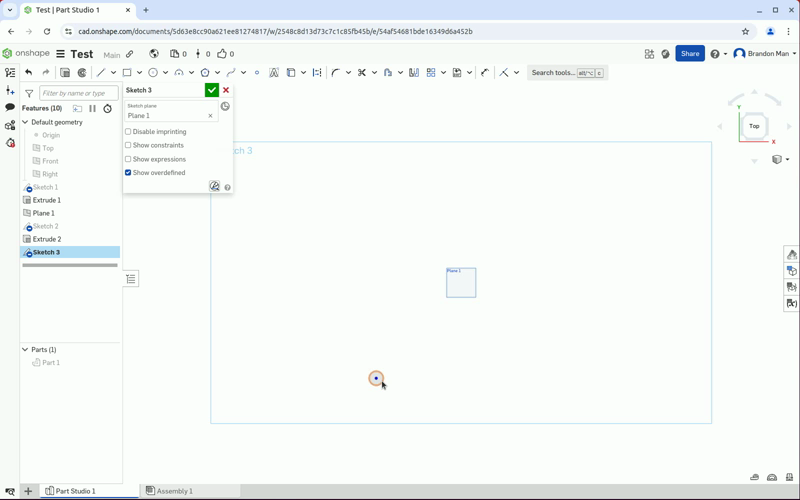
scroll(6)
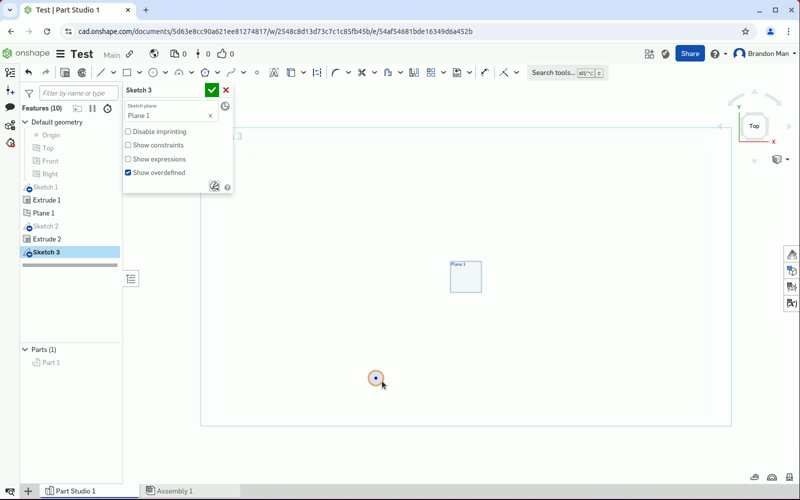
scroll(6)
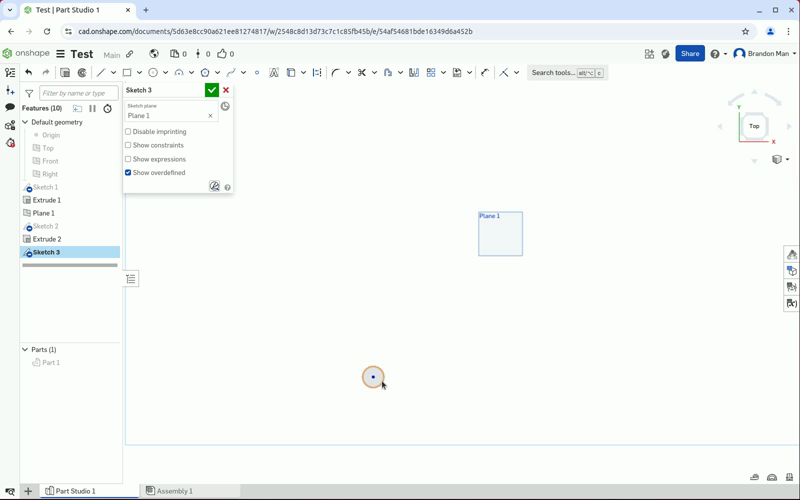
scroll(6)
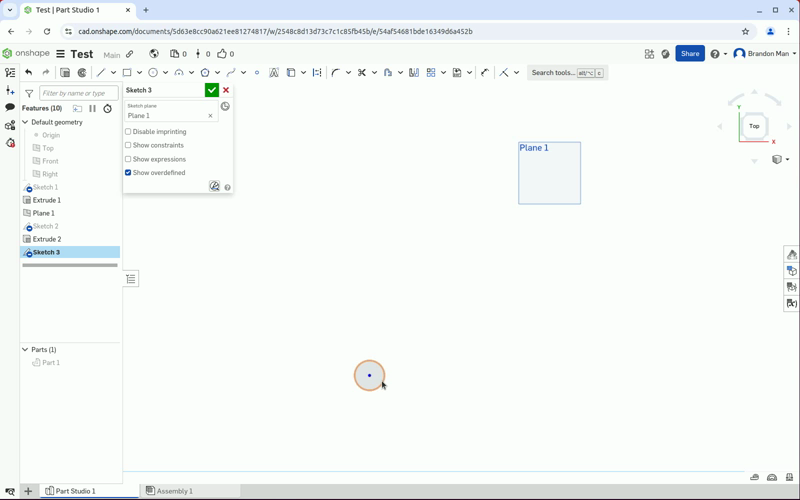
scroll(6)
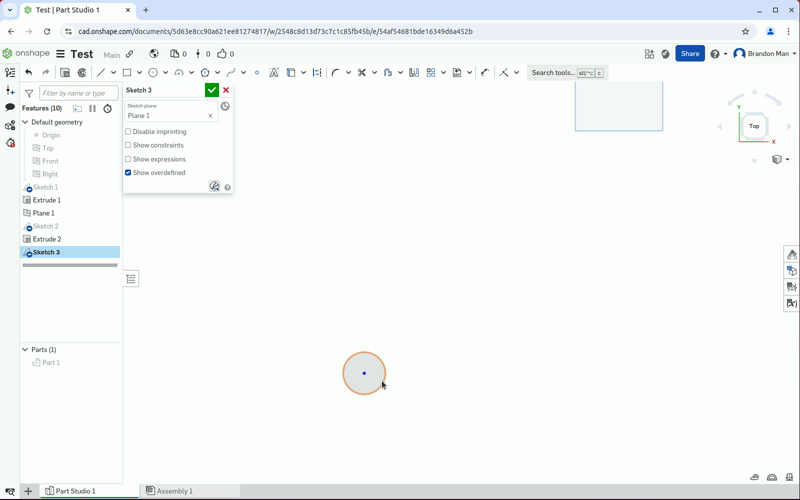
scroll(6)
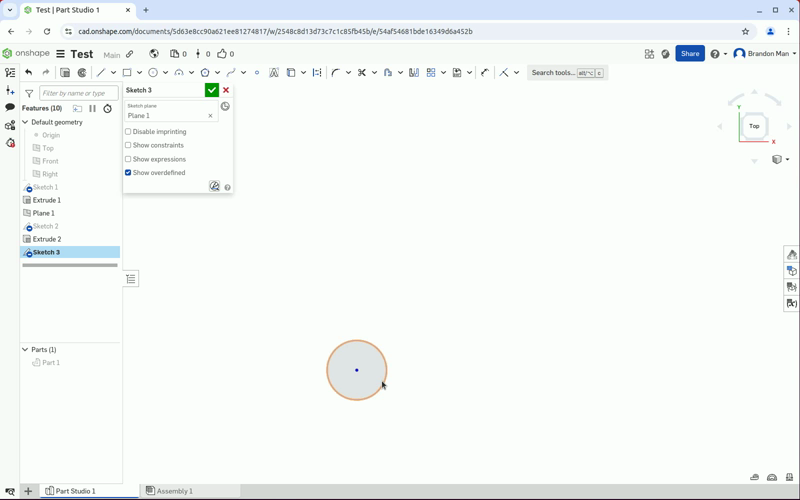
scroll(6)
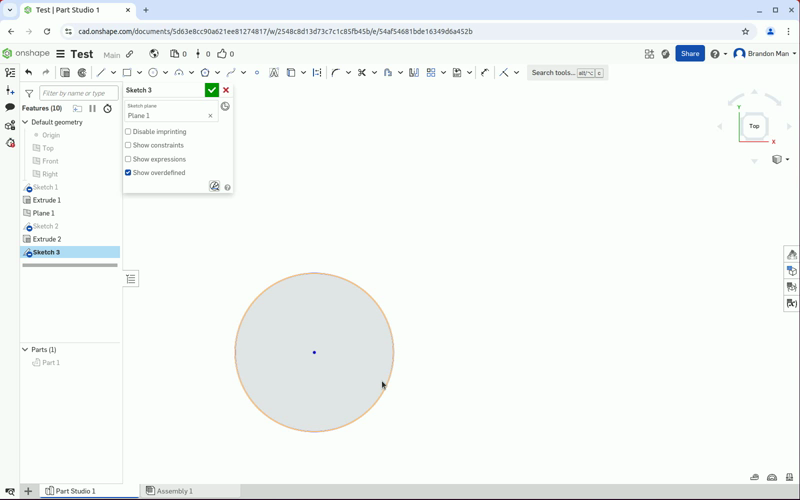
click(382, 380)
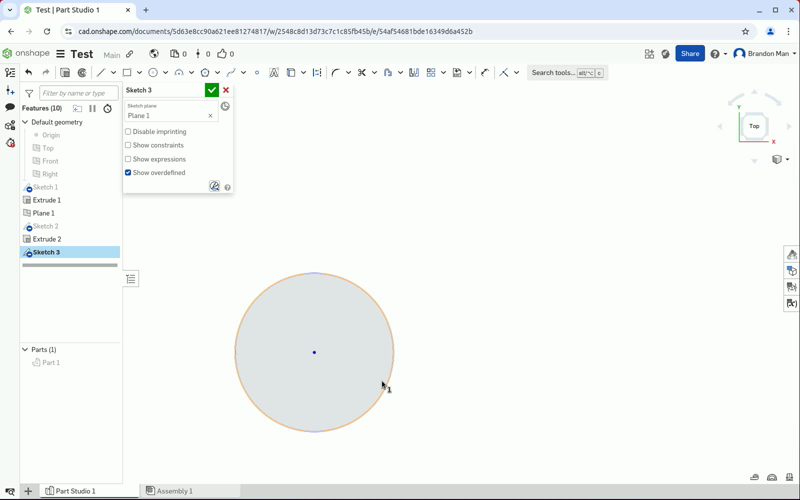
scroll(-6)
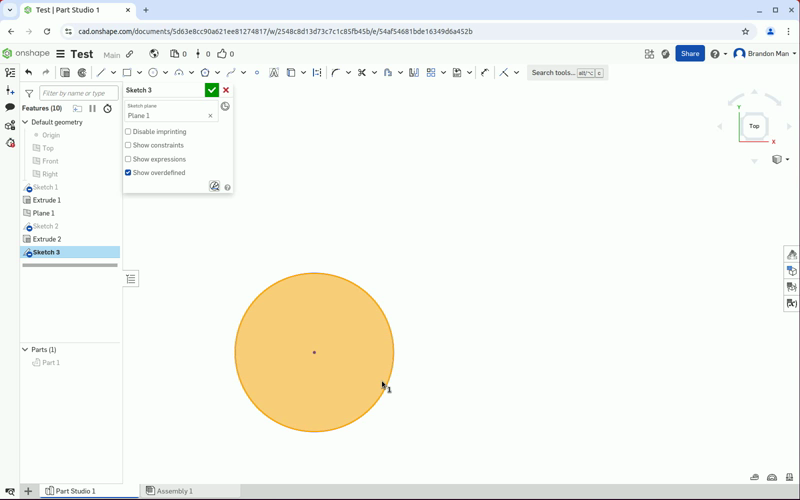
scroll(-6)
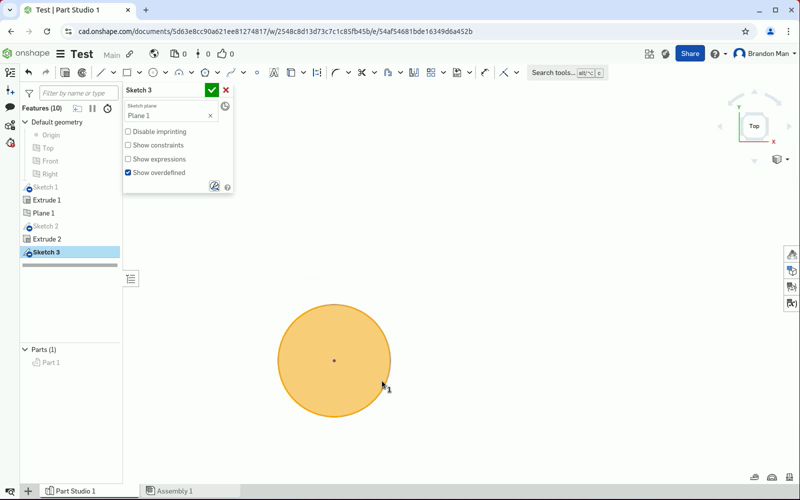
scroll(-6)
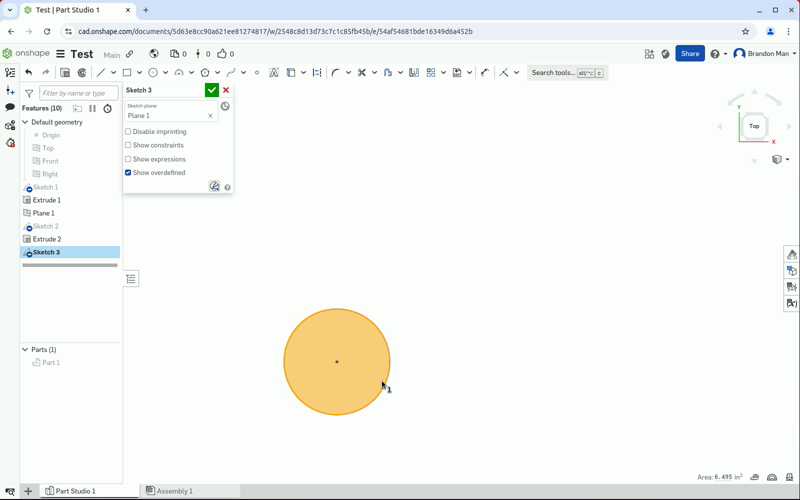
scroll(-6)
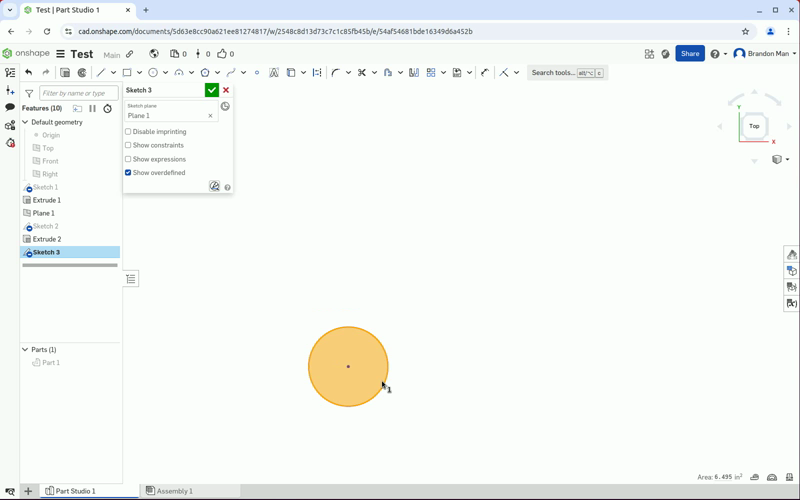
scroll(-6)
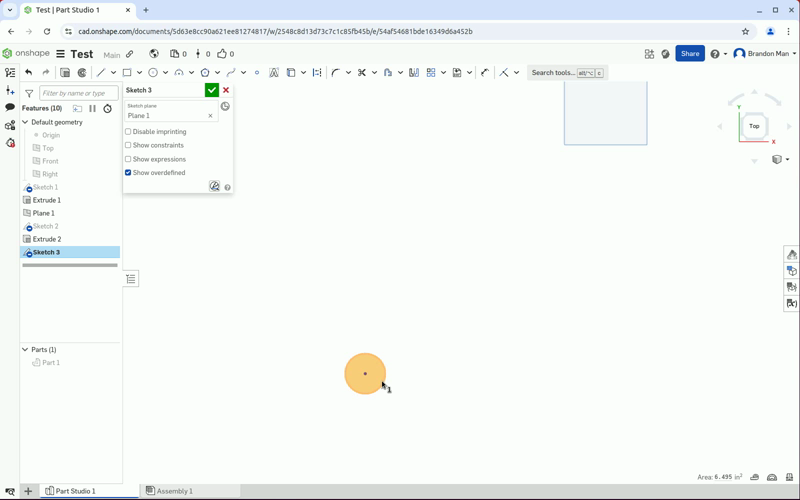
scroll(-6)
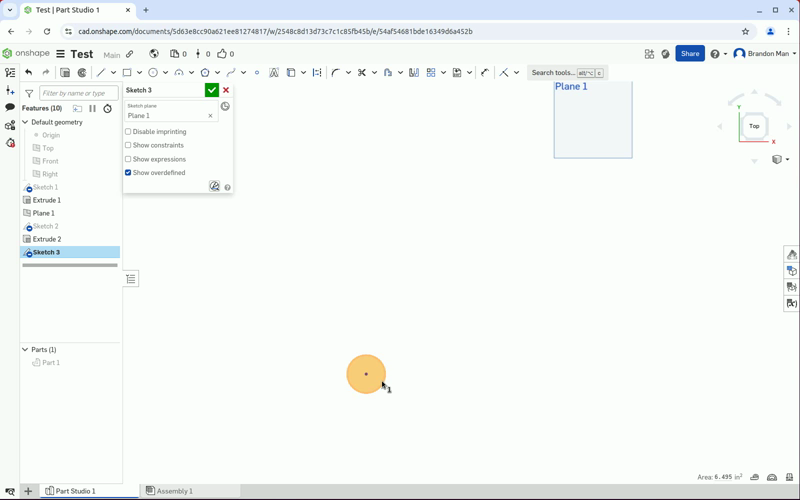
scroll(-6)
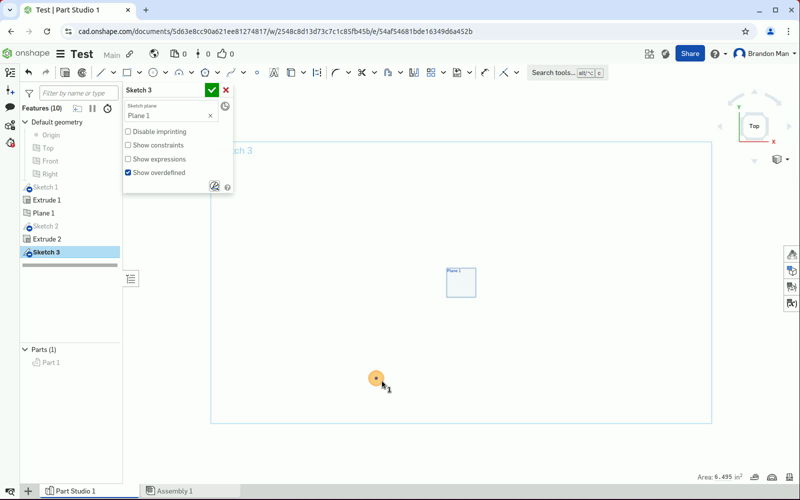
mouse_move(73, 352)
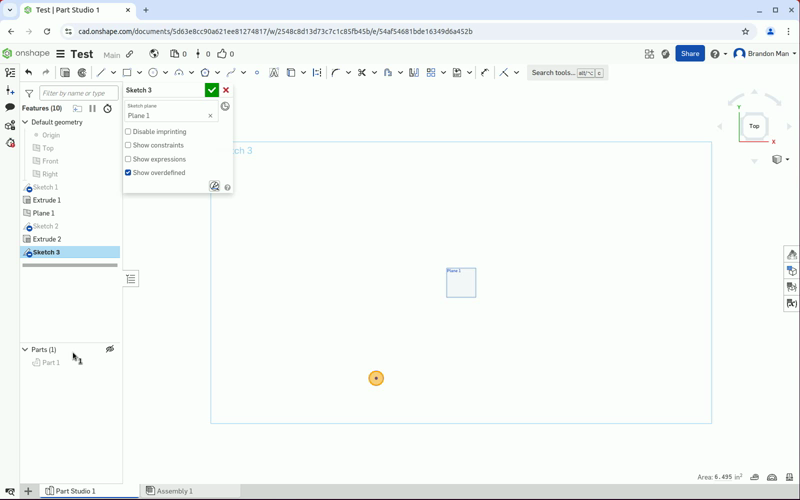
key(shift+y)
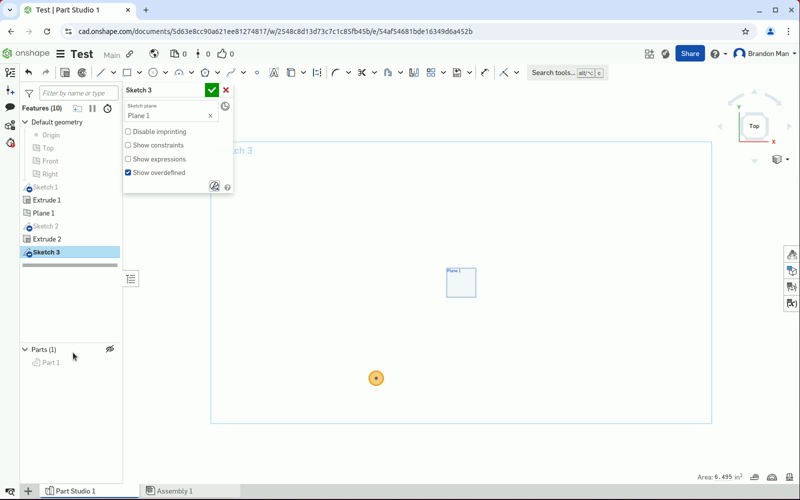
key(shift+e)
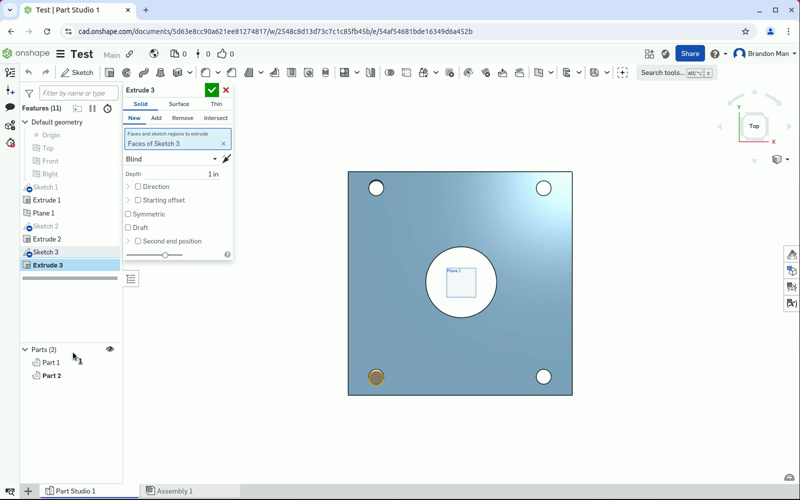
mouse_move(143, 106)
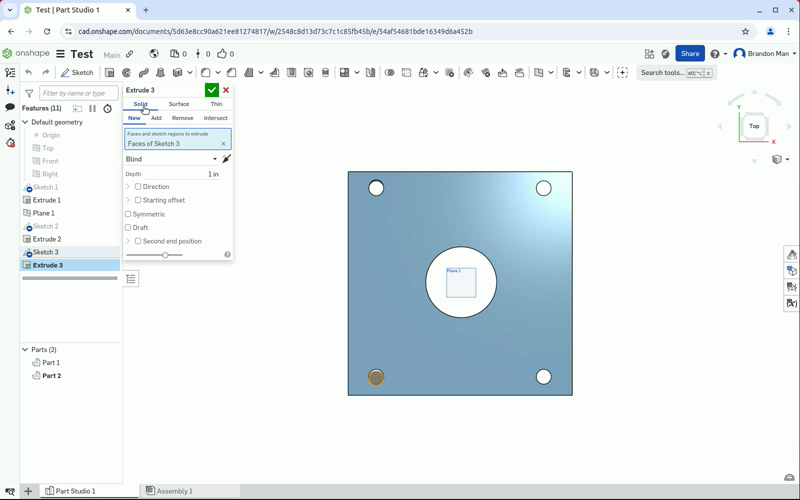
click(143, 106)
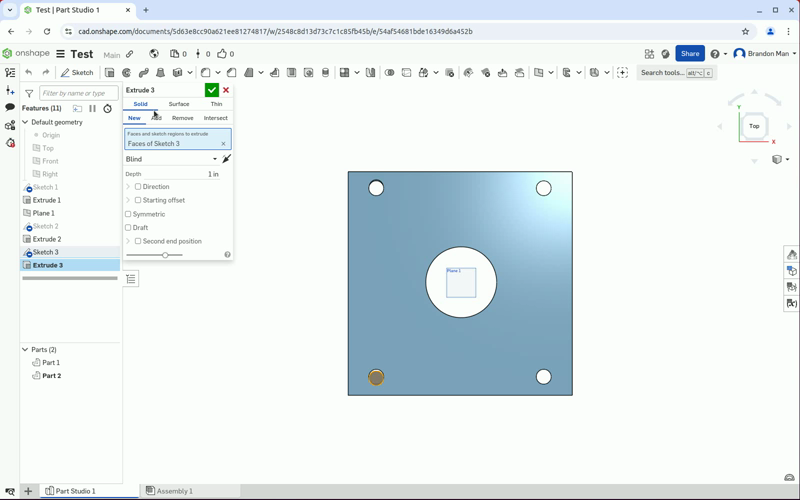
mouse_move(186, 120)
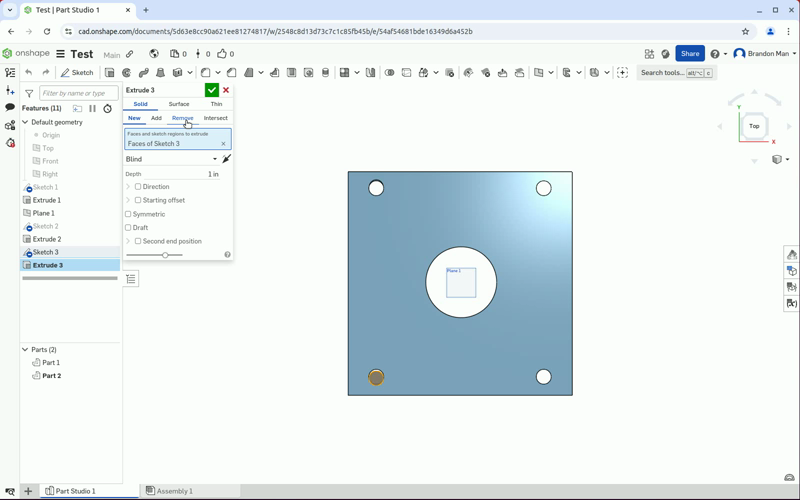
click(186, 120)
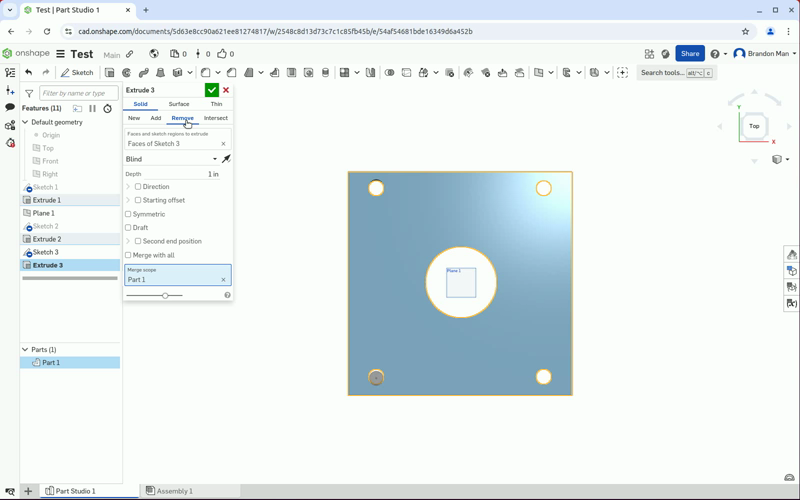
key(tab, 4)
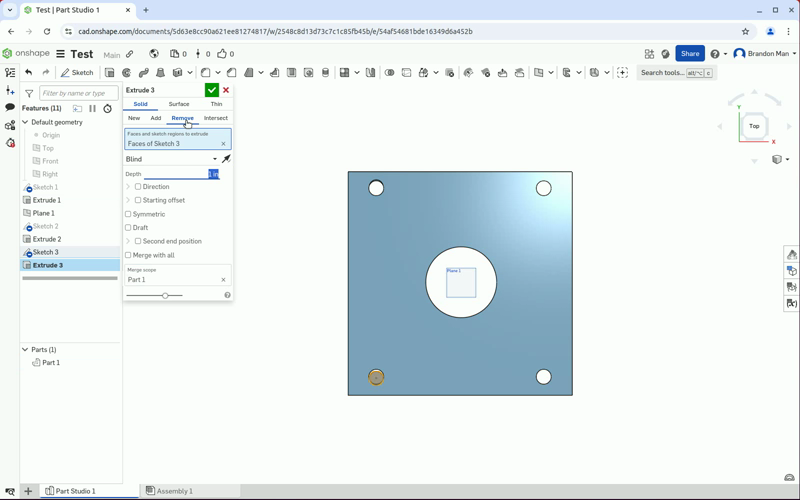
text(3.37)
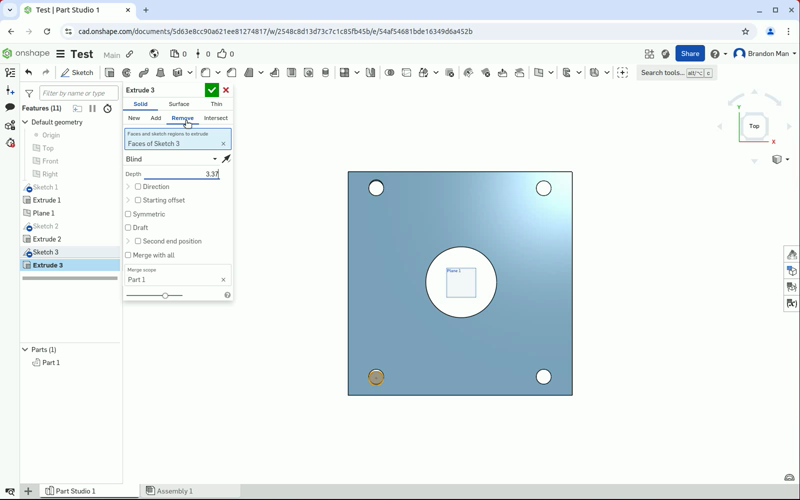
key(tab, 6)
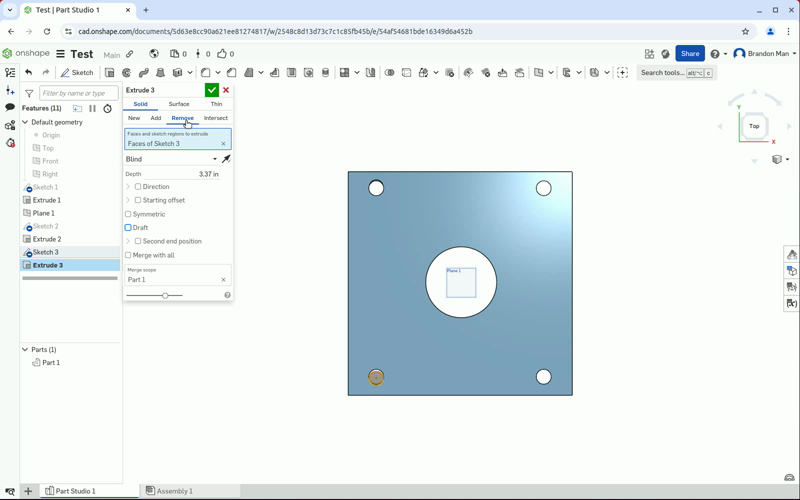
key(space)
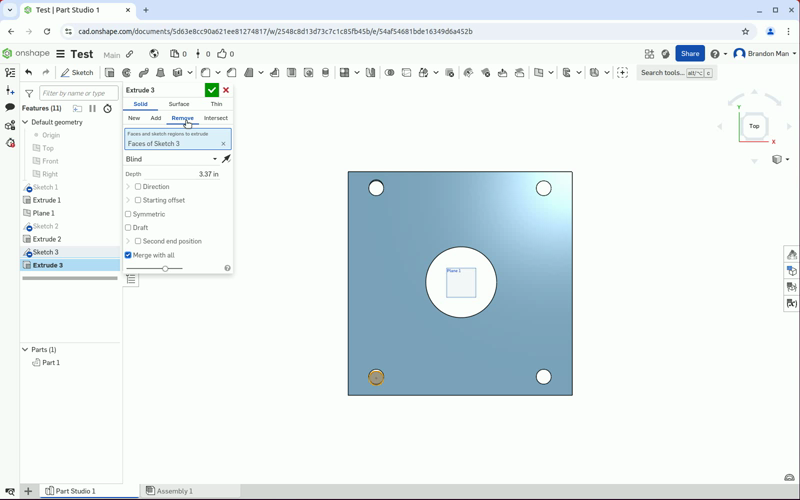
key(enter)
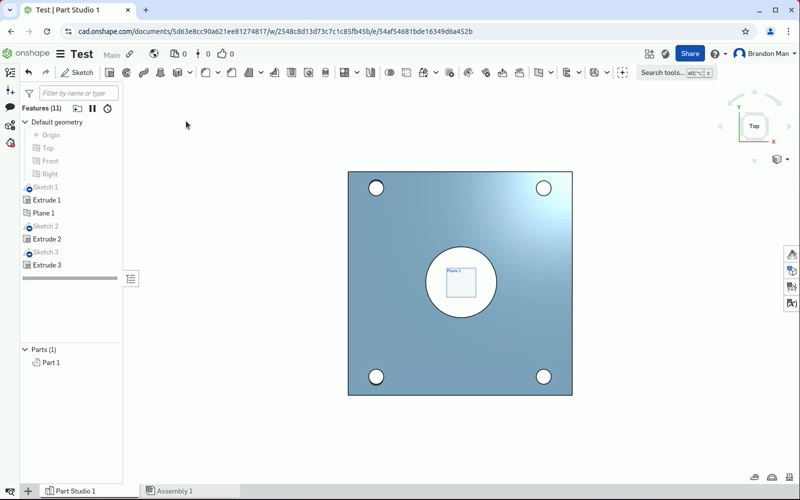
key(shift+h)
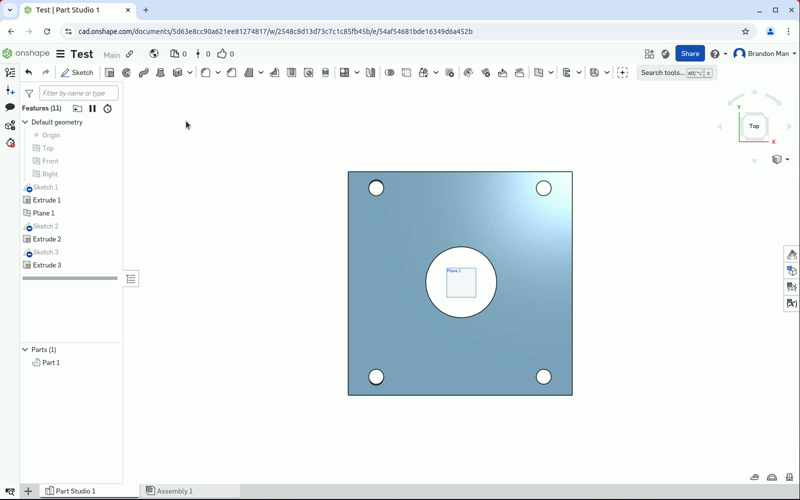
key(shift+h)
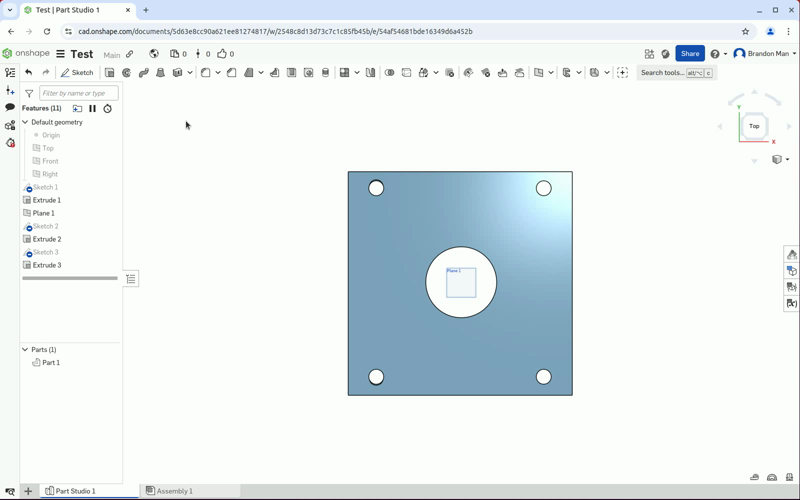
mouse_move(73, 189)
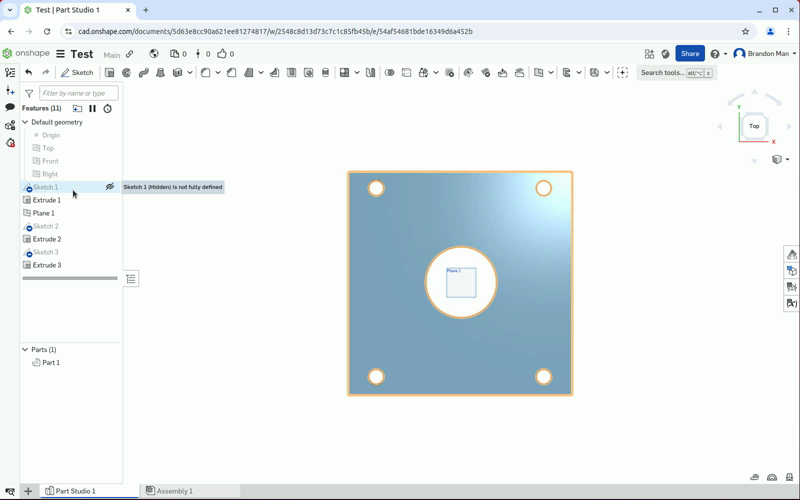
click(73, 189)
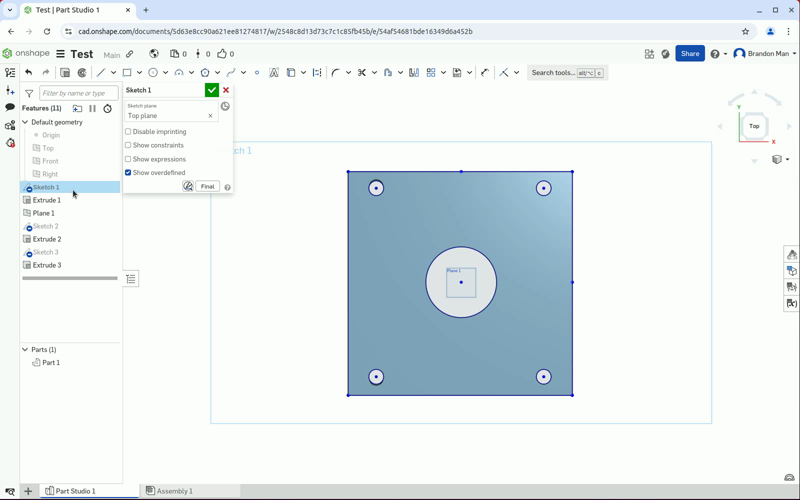
mouse_move(229, 92)
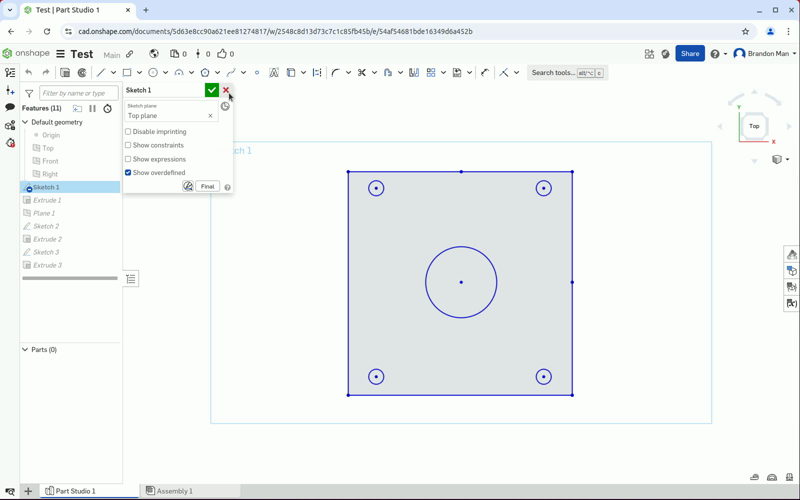
click(229, 92)
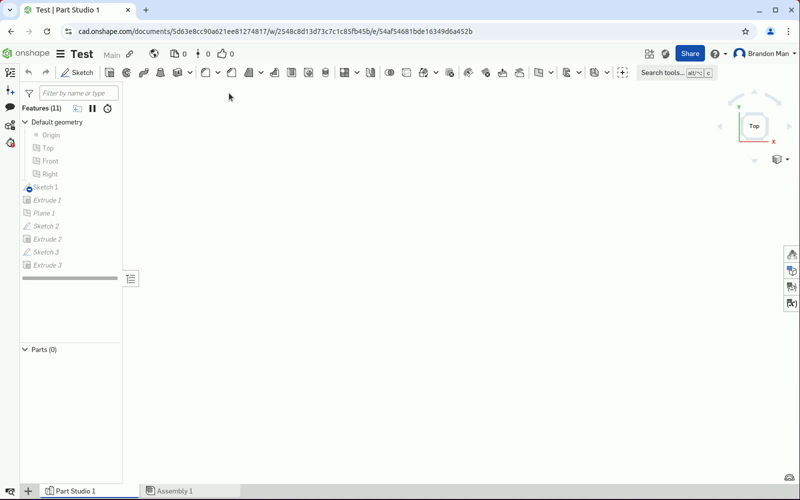
key(shift+s)
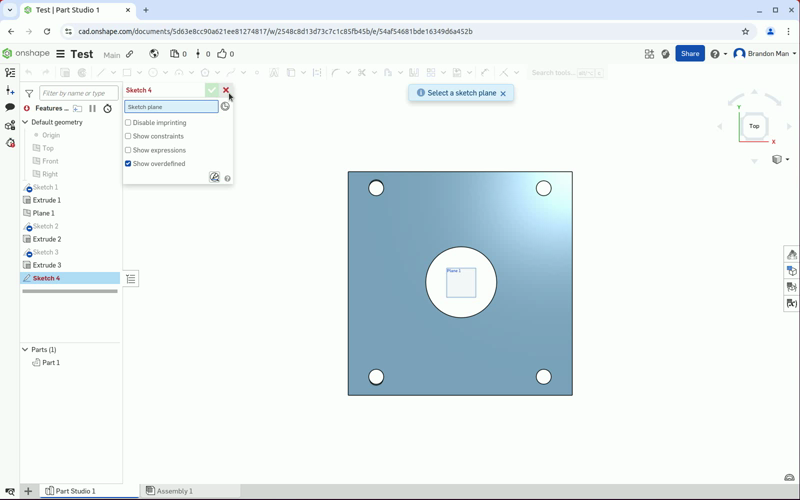
mouse_move(73, 215)
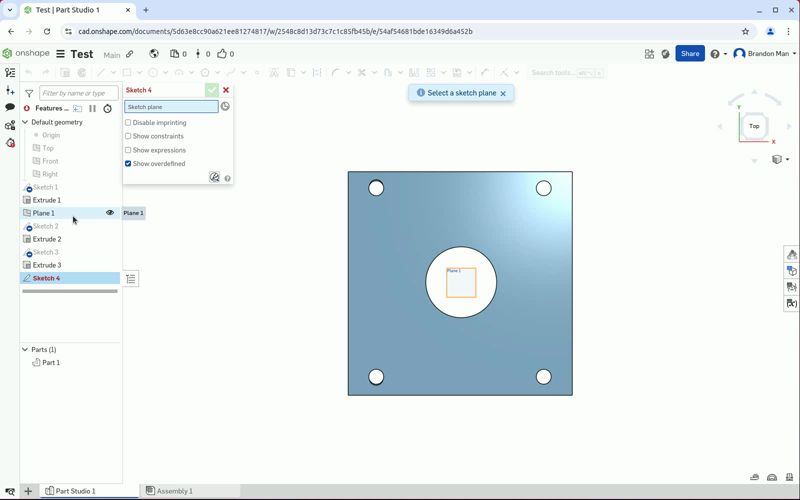
click(73, 215)
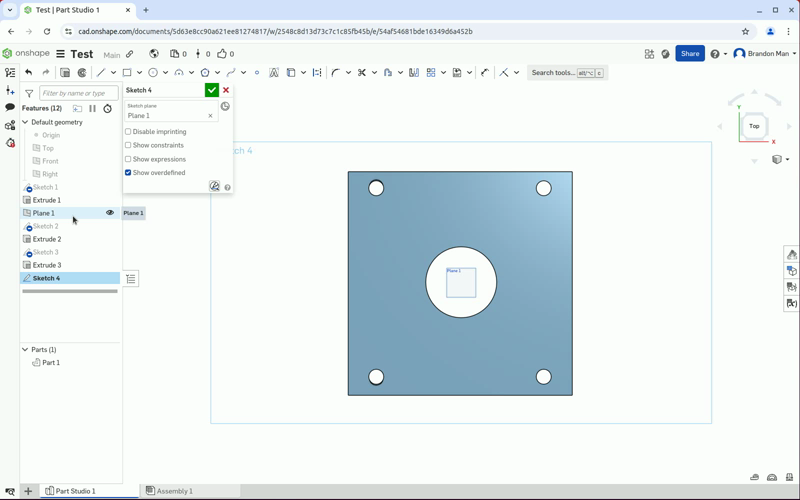
mouse_move(73, 352)
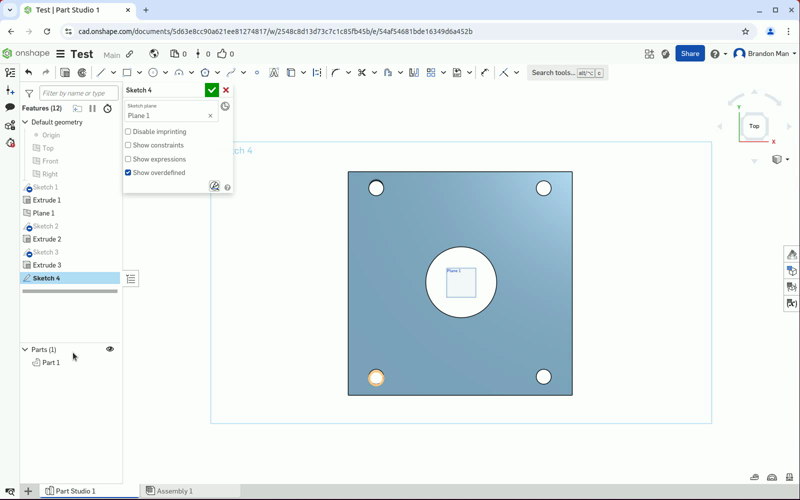
key(y)
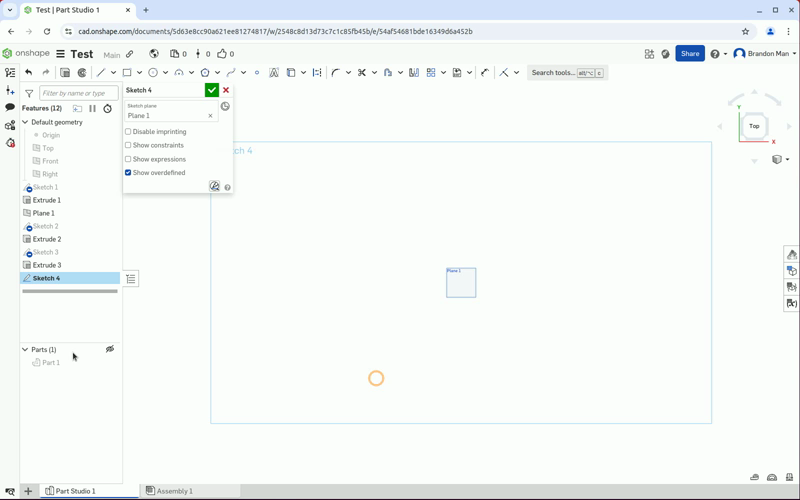
key(c)
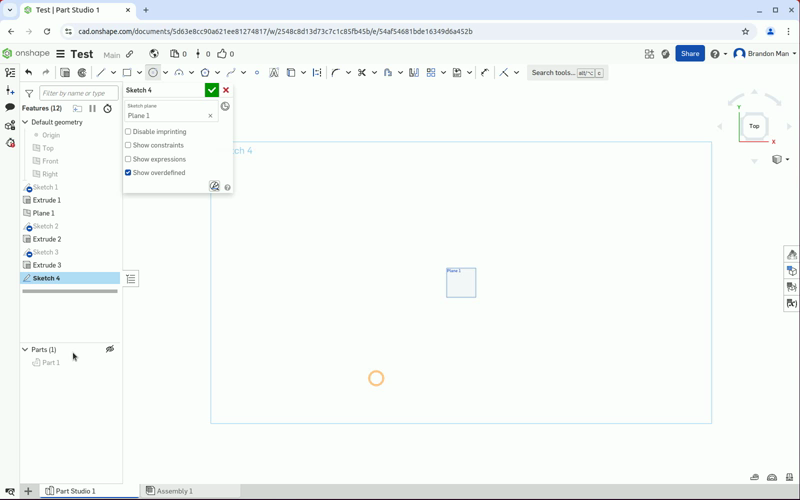
key_down(shift)
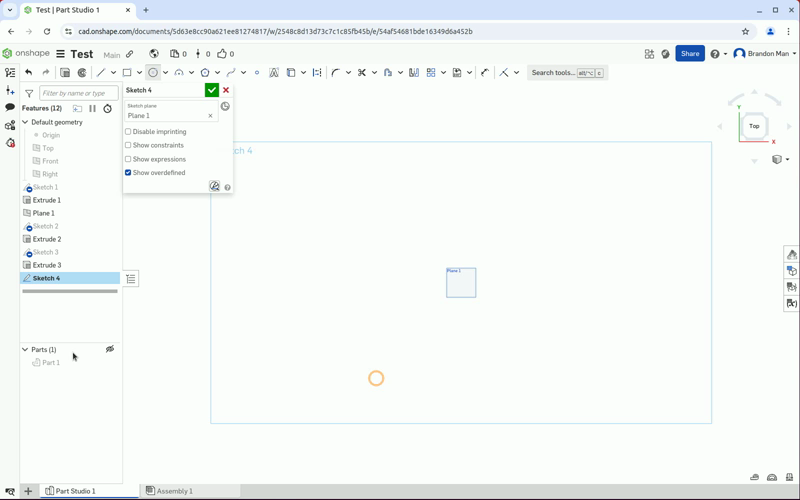
mouse_move(545, 186)
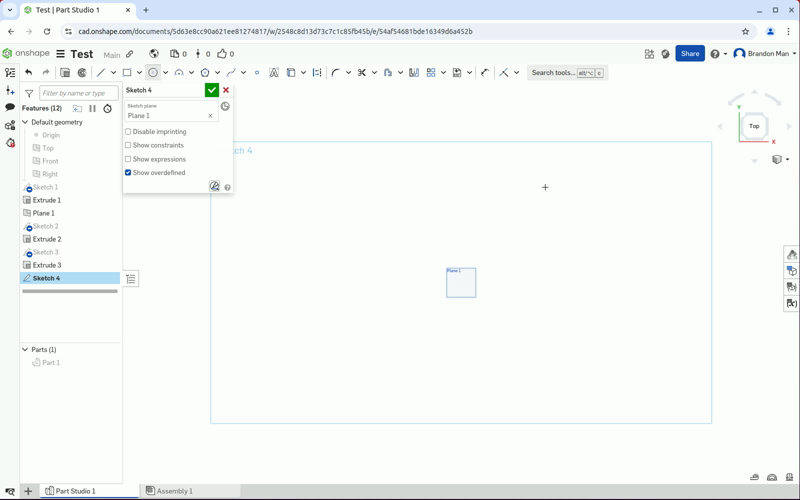
click(545, 186)
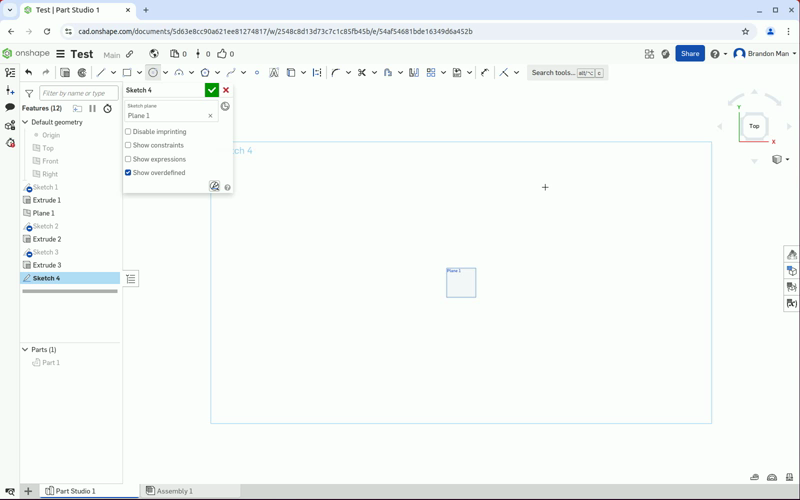
key_up(shift)
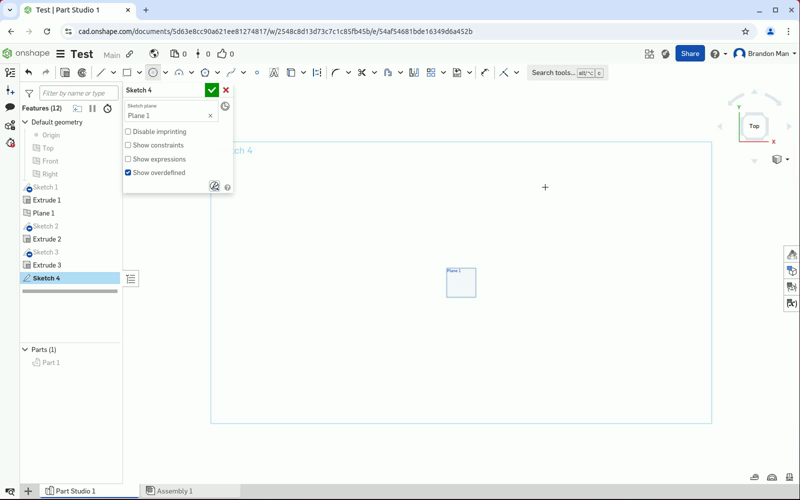
mouse_move(552, 186)
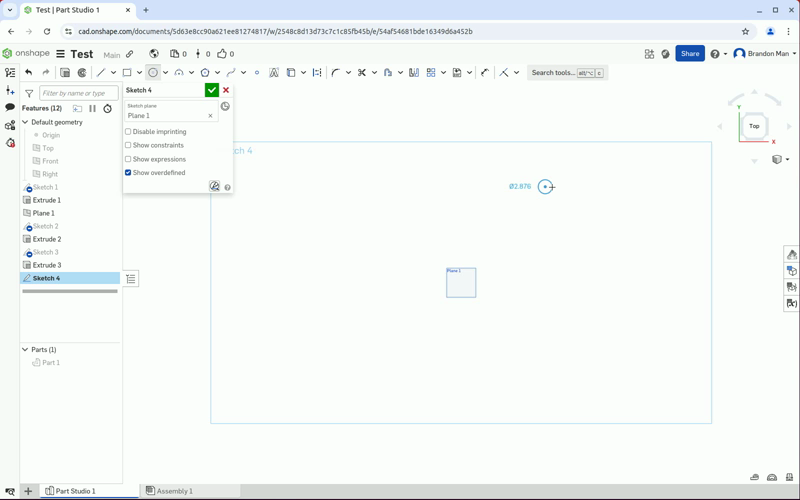
click(552, 186)
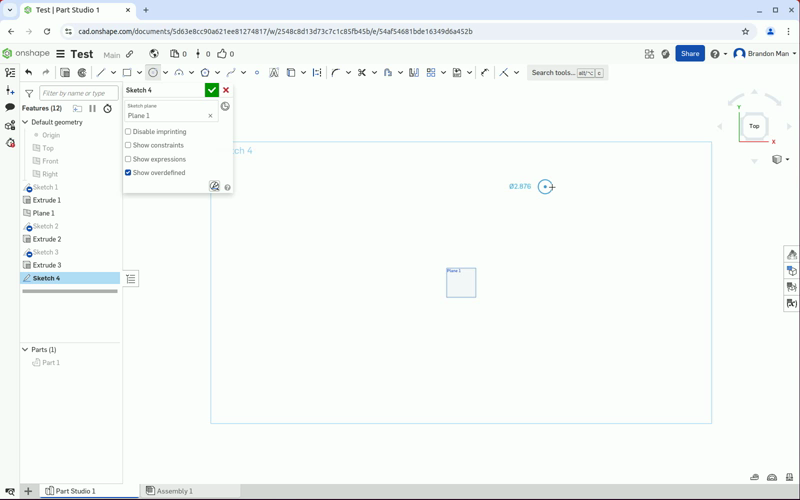
key(esc)
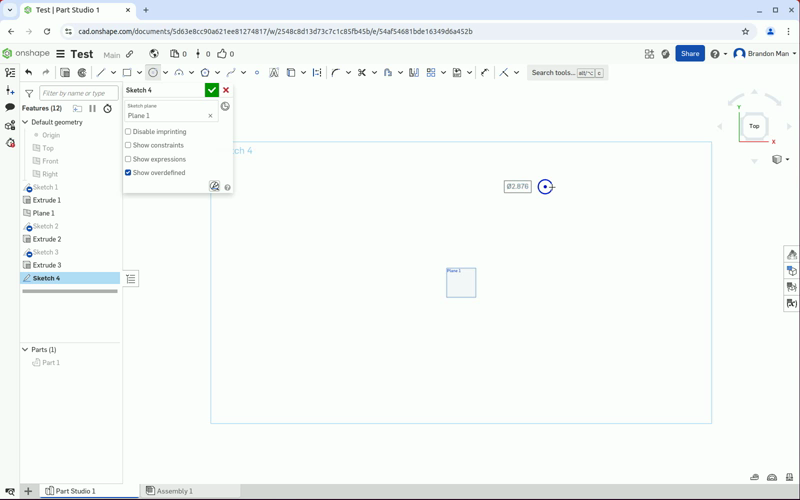
mouse_move(538, 185)
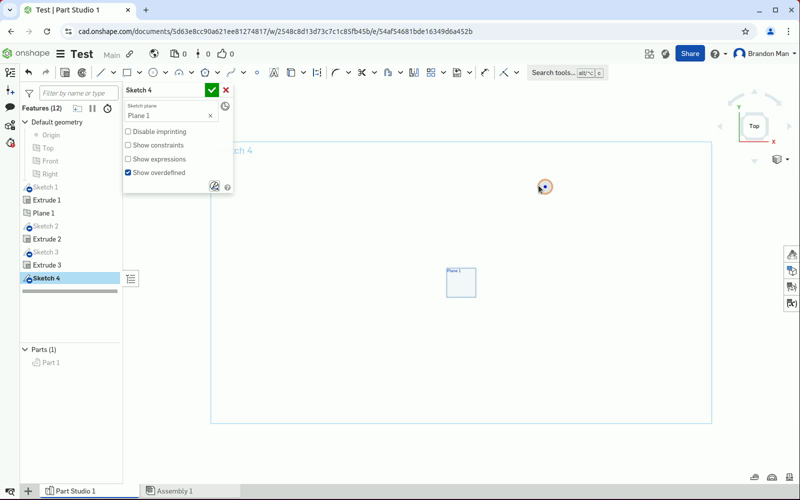
scroll(6)
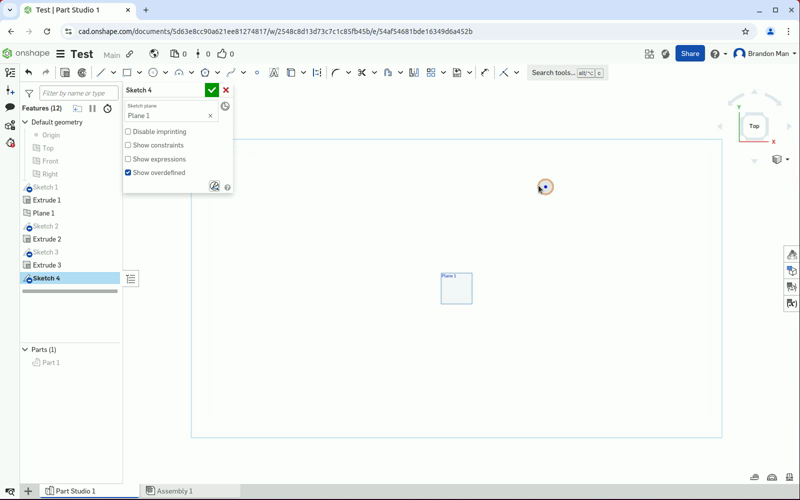
scroll(6)
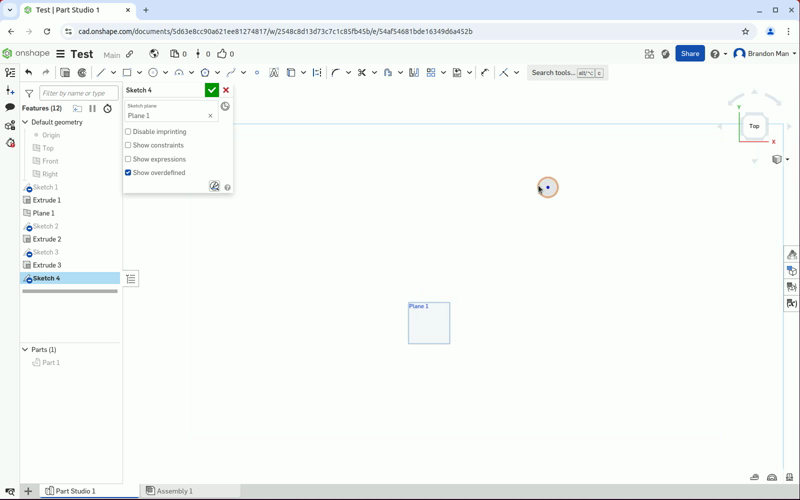
scroll(6)
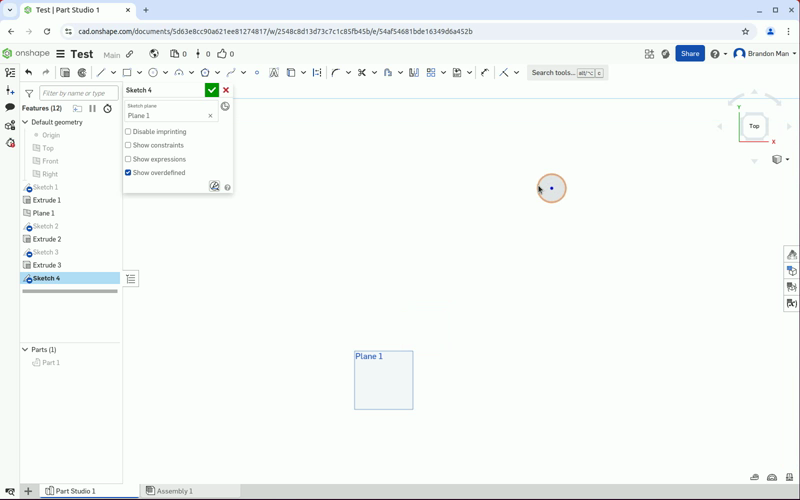
scroll(6)
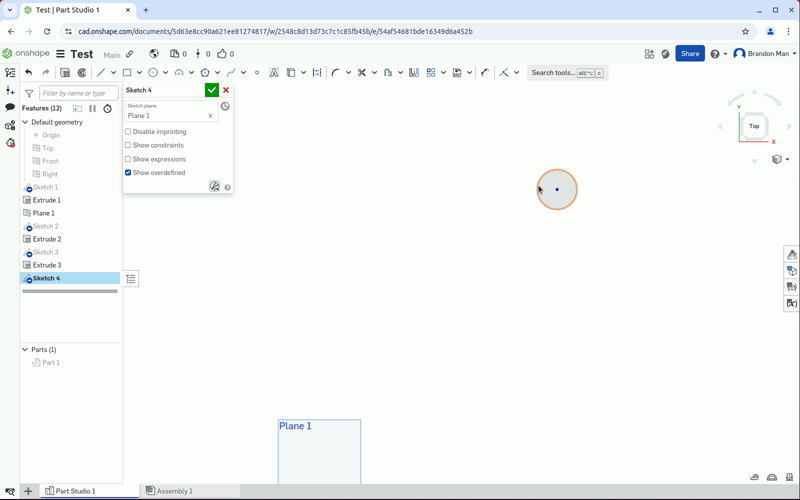
scroll(6)
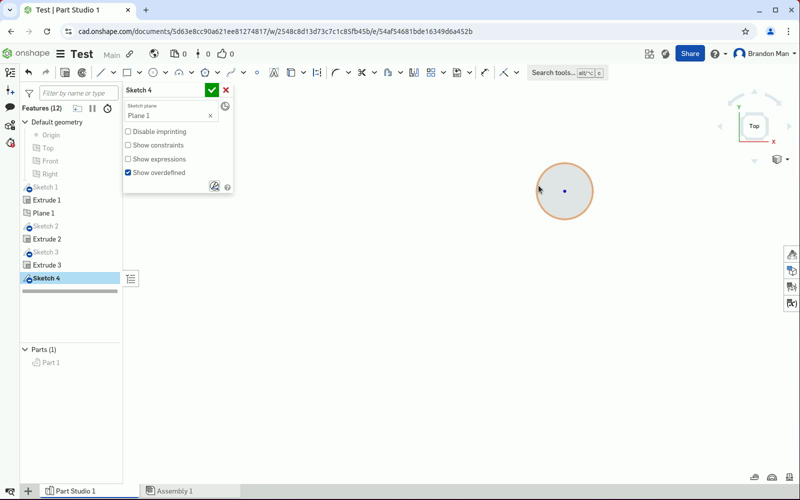
scroll(6)
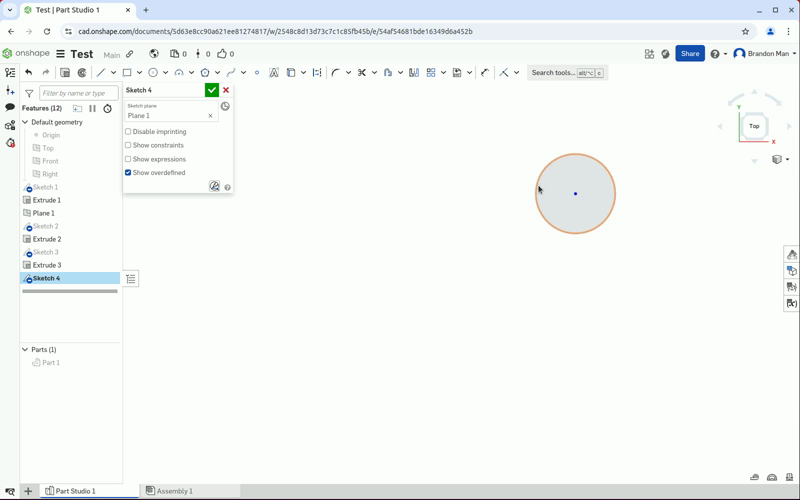
scroll(6)
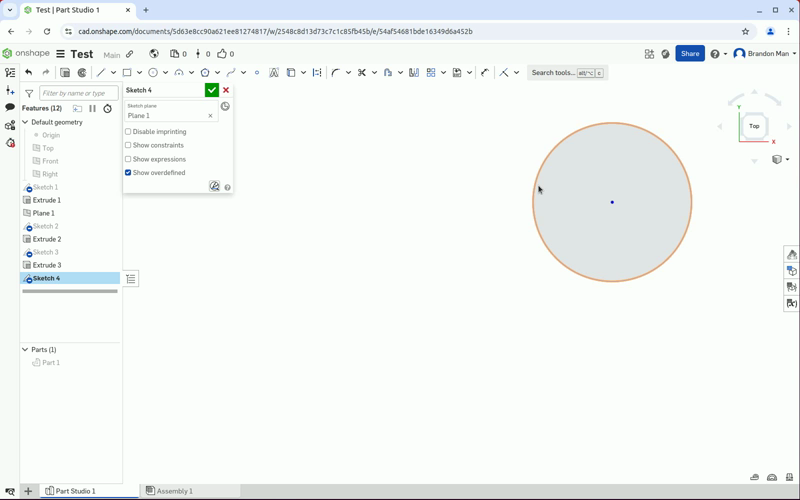
click(538, 185)
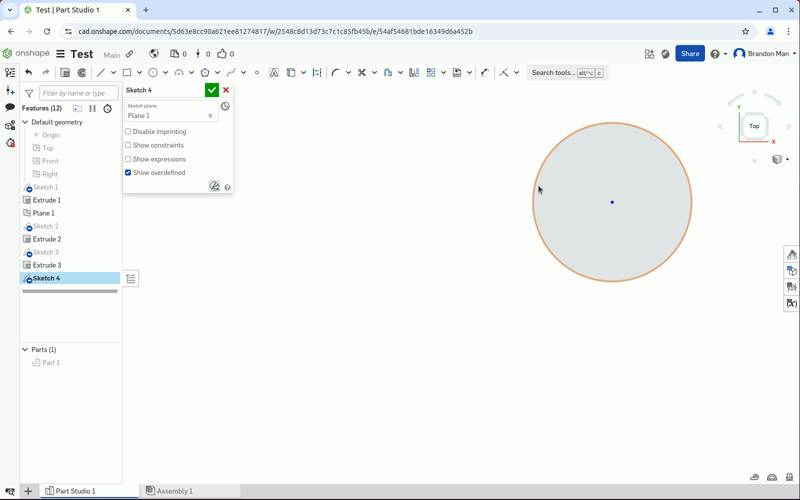
scroll(-6)
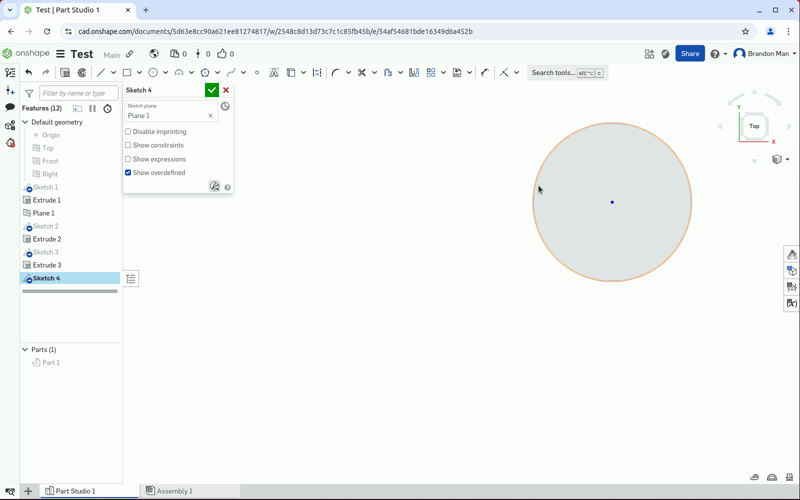
scroll(-6)
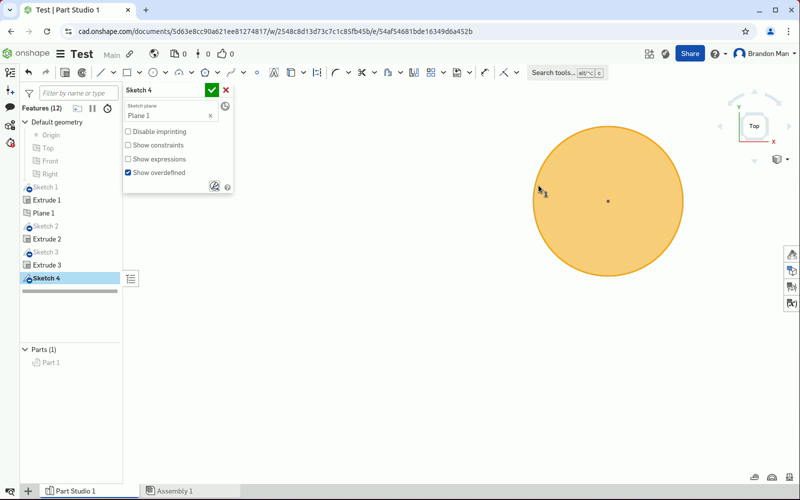
scroll(-6)
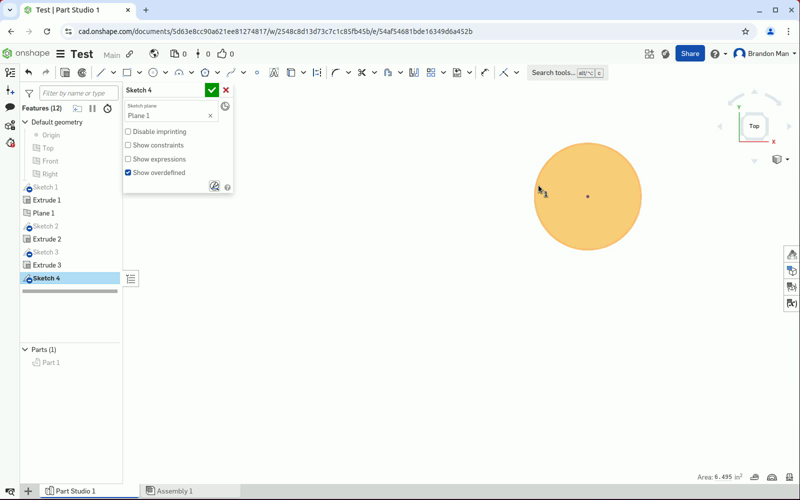
scroll(-6)
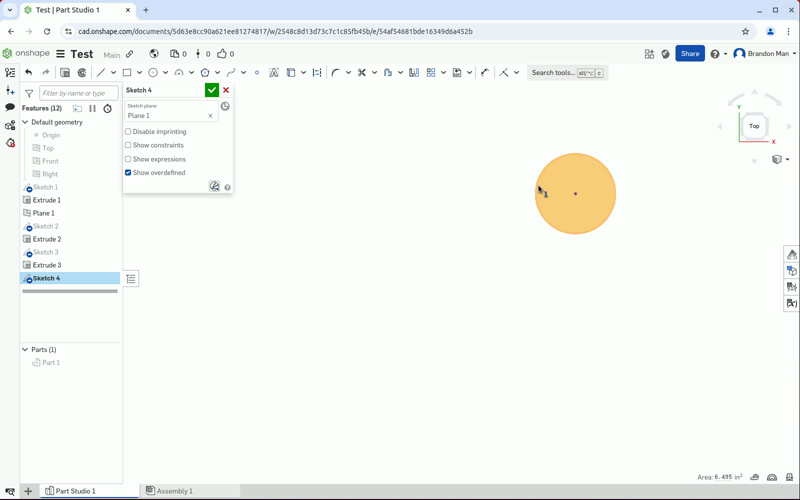
scroll(-6)
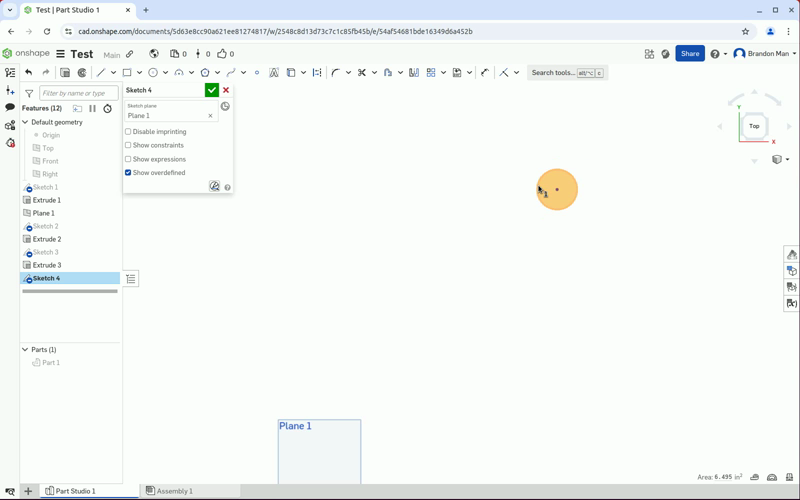
scroll(-6)
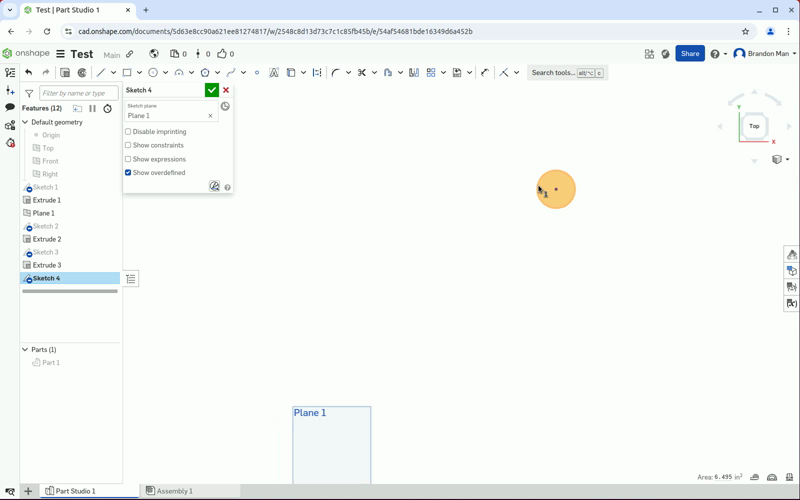
scroll(-6)
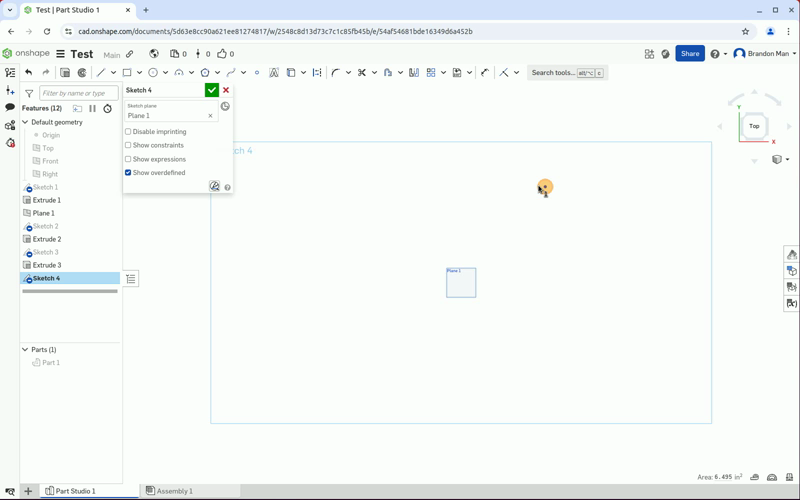
mouse_move(73, 352)
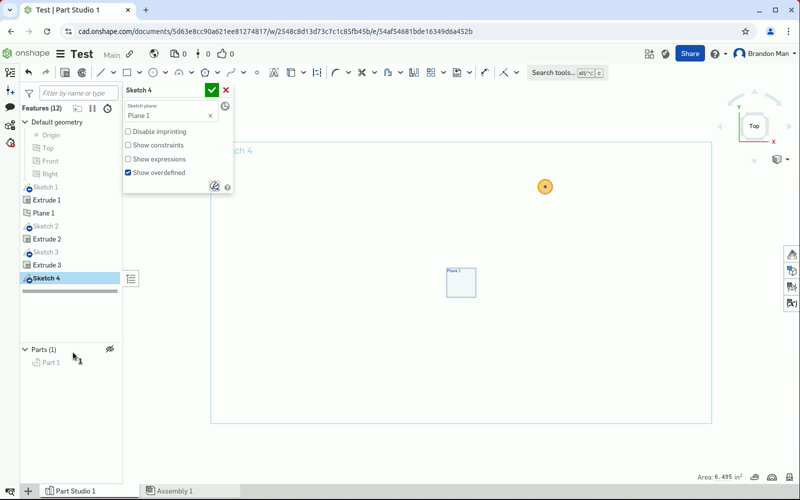
key(shift+y)
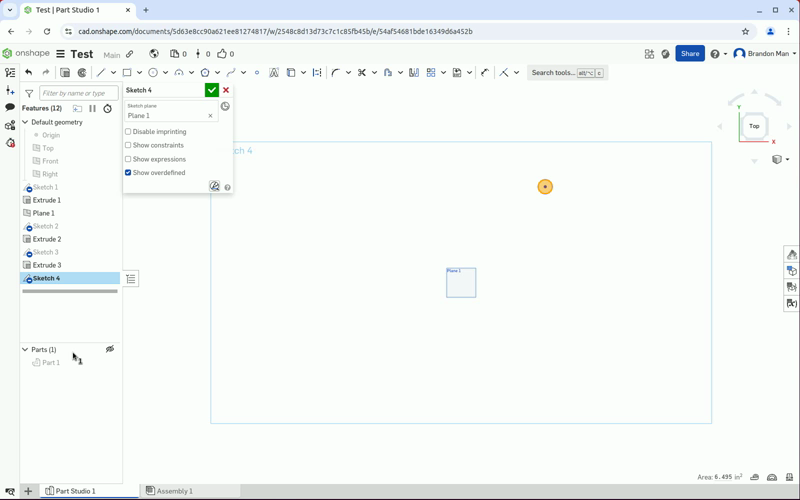
key(shift+e)
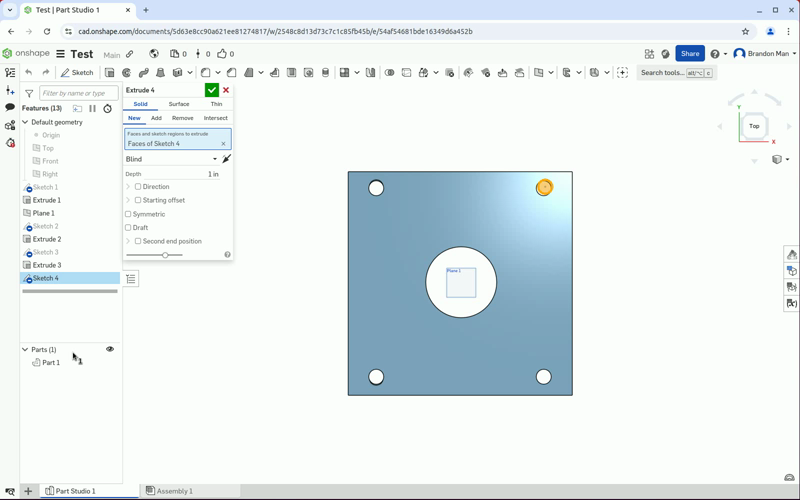
mouse_move(143, 106)
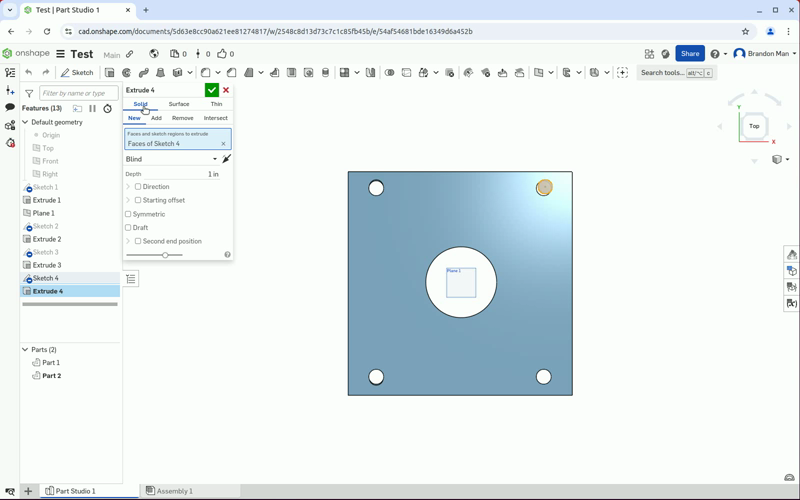
click(143, 106)
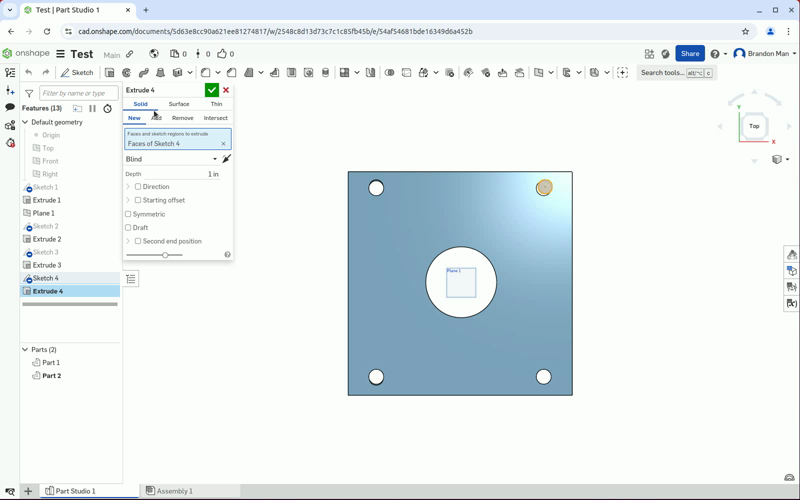
mouse_move(186, 120)
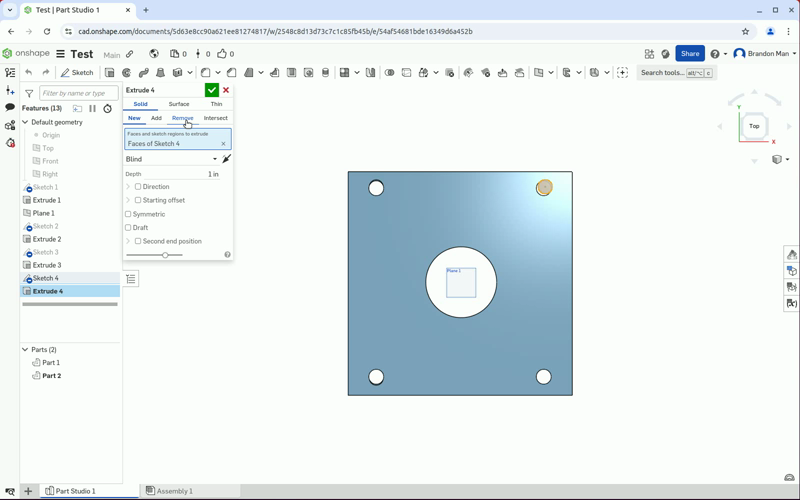
click(186, 120)
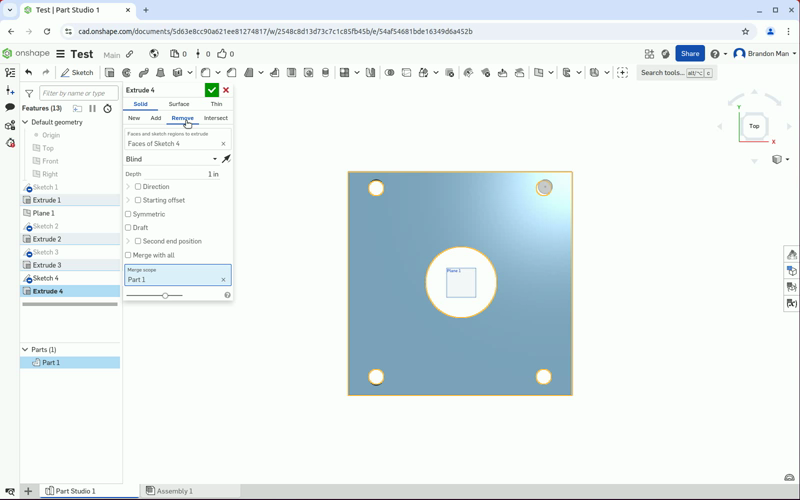
key(tab, 4)
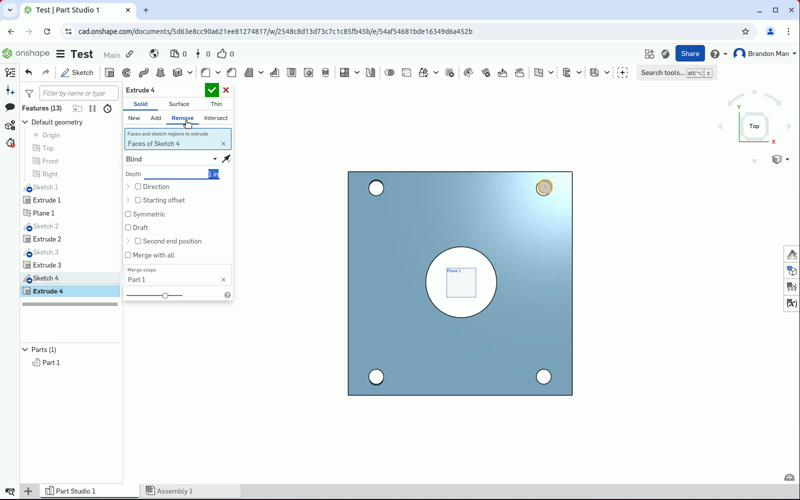
text(3.37)
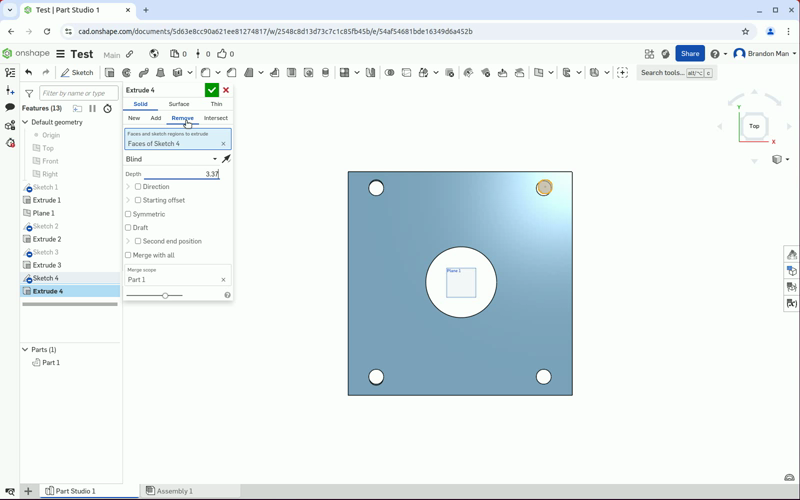
key(tab, 6)
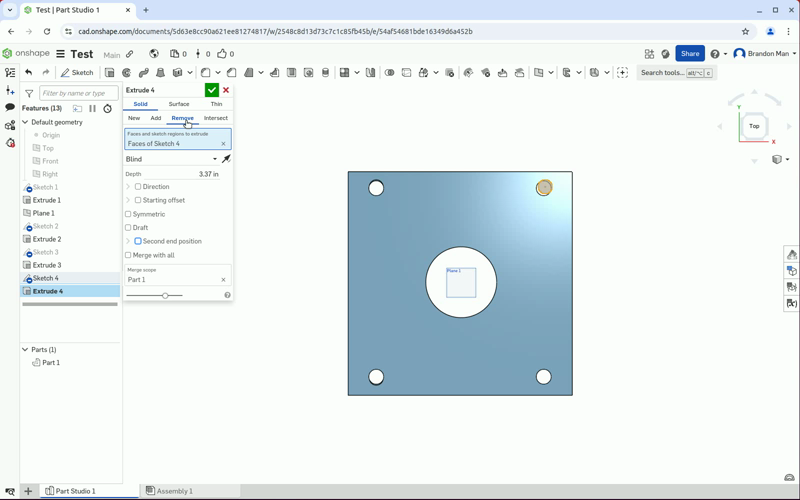
key(space)
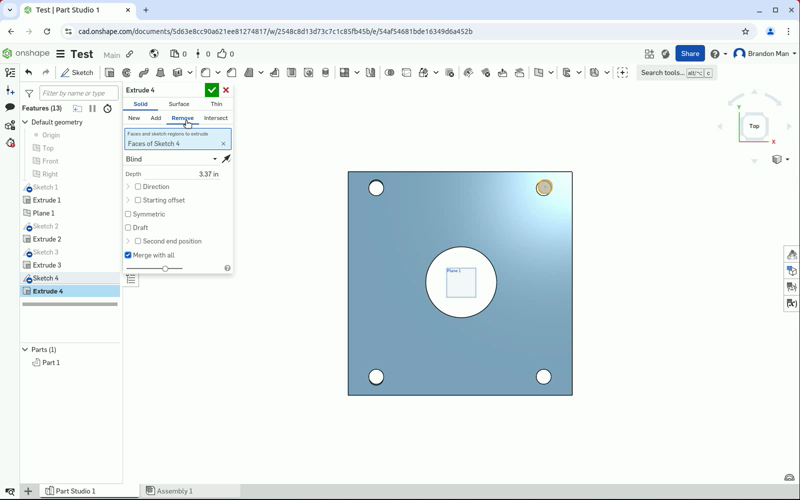
key(enter)
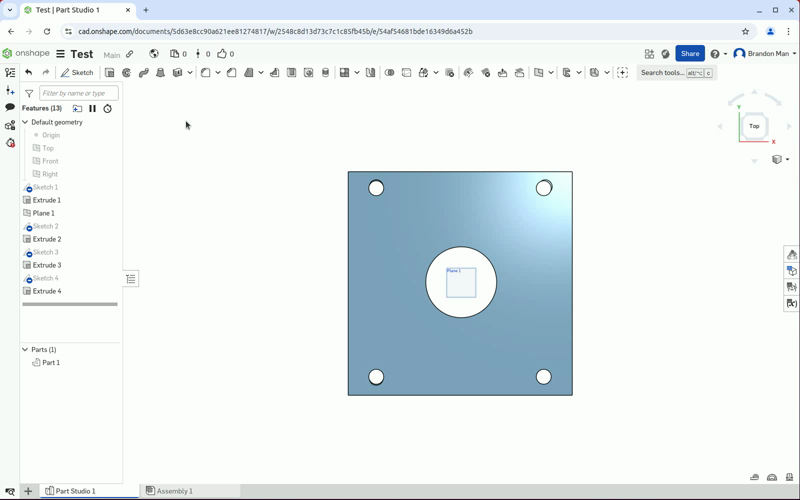
key(shift+h)
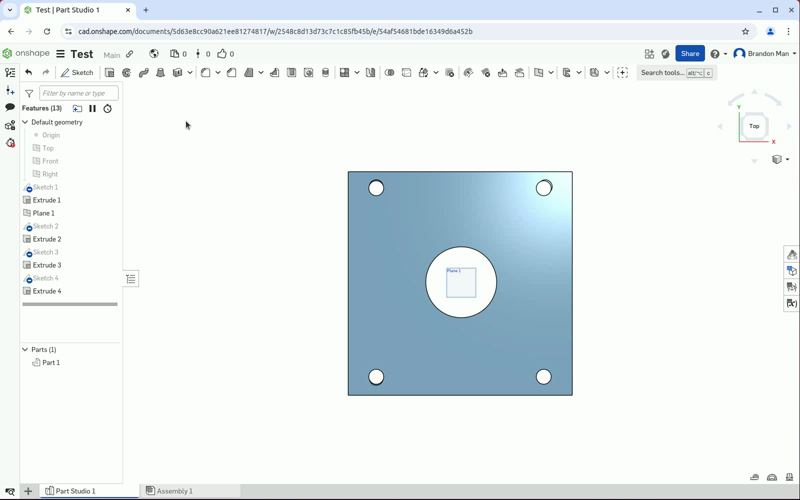
key(shift+h)
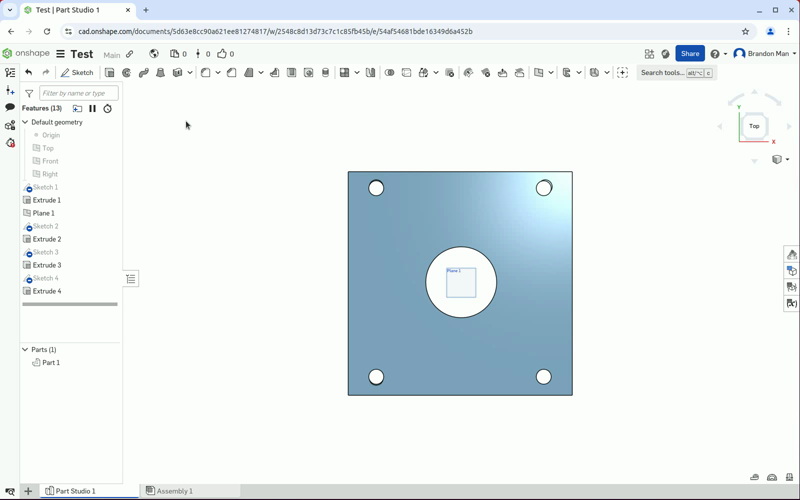
mouse_move(73, 189)
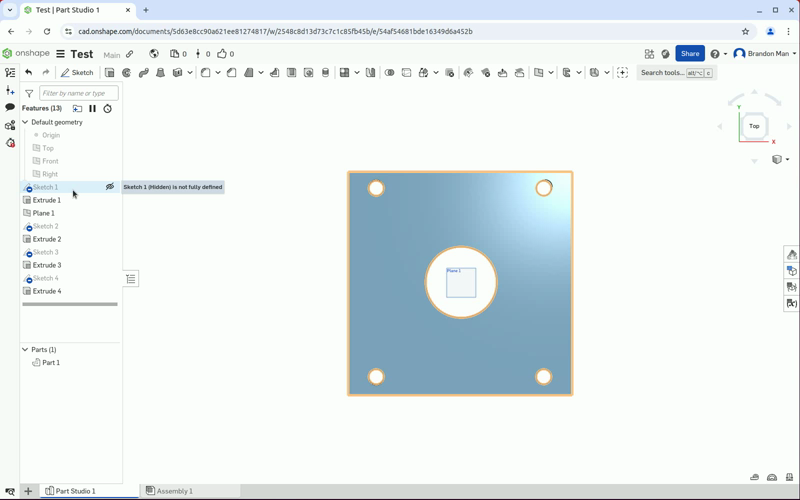
click(73, 189)
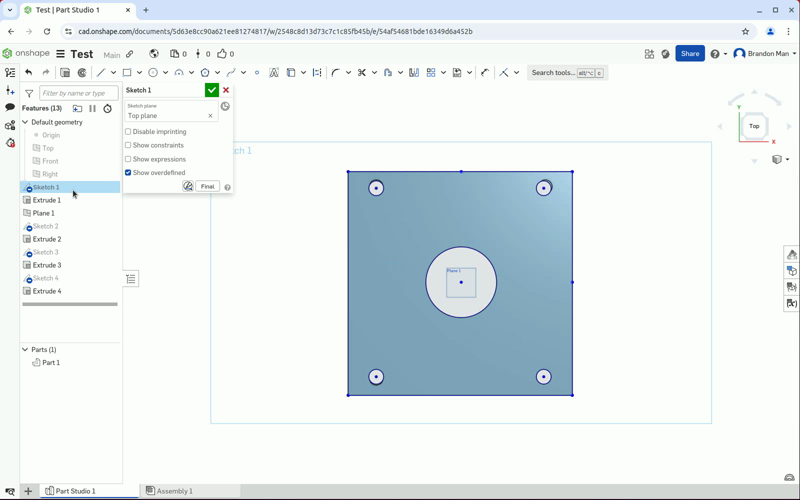
mouse_move(229, 92)
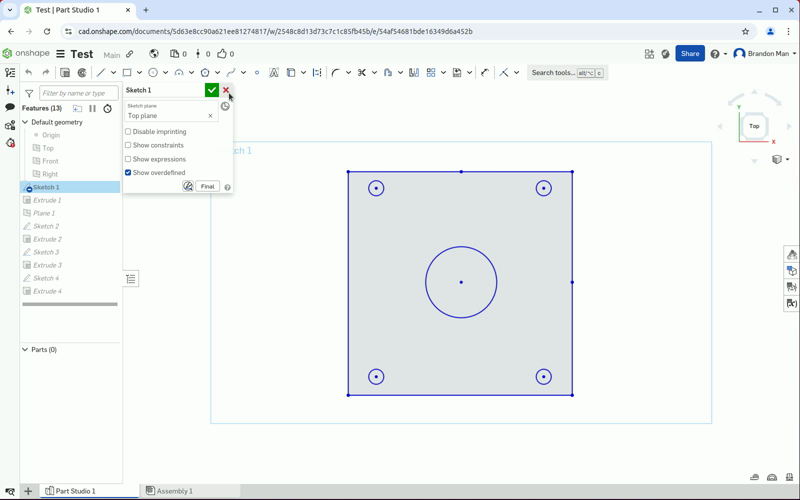
click(229, 92)
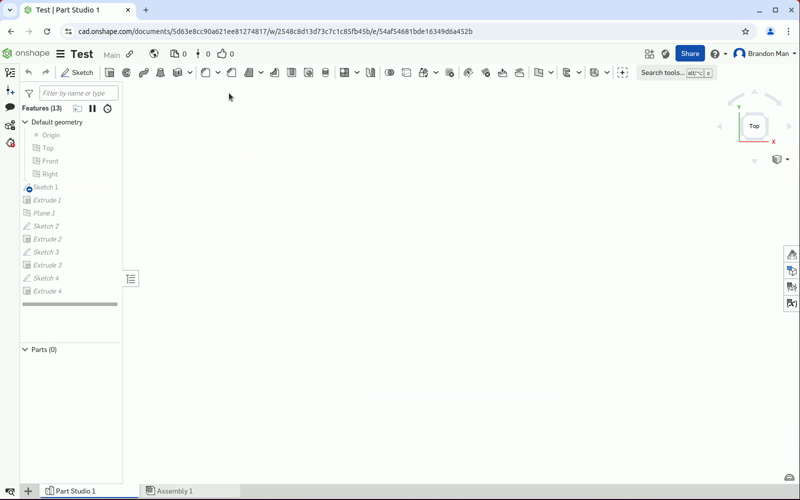
key(shift+s)
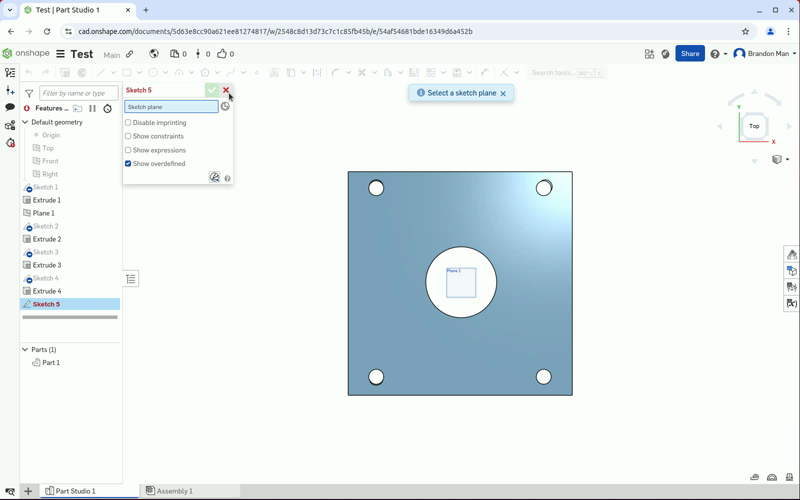
mouse_move(73, 215)
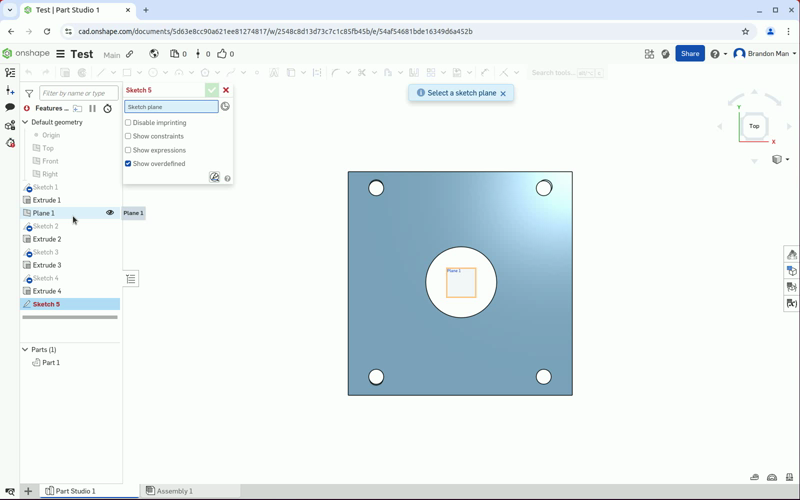
click(73, 215)
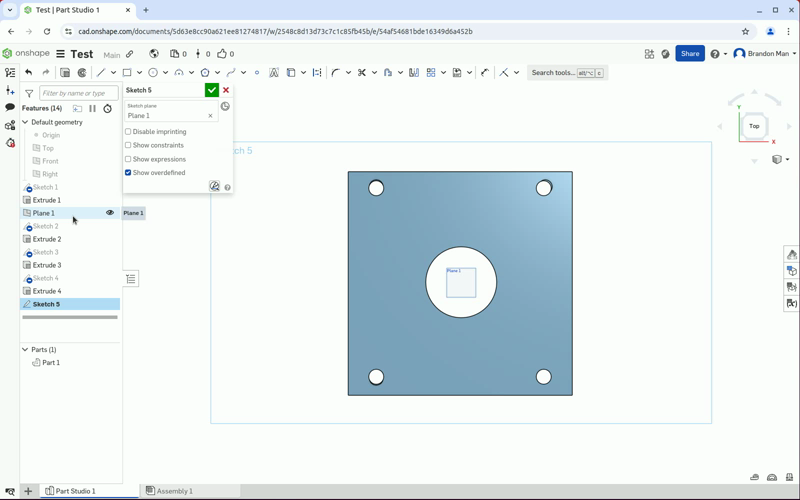
mouse_move(73, 352)
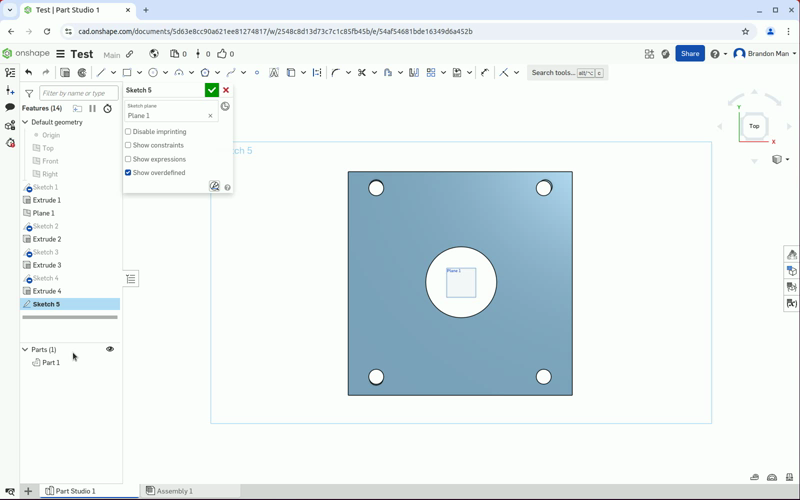
key(y)
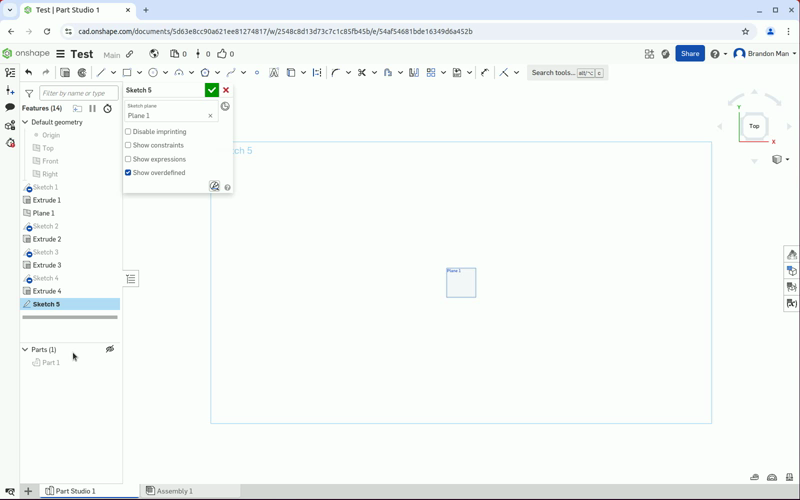
key(c)
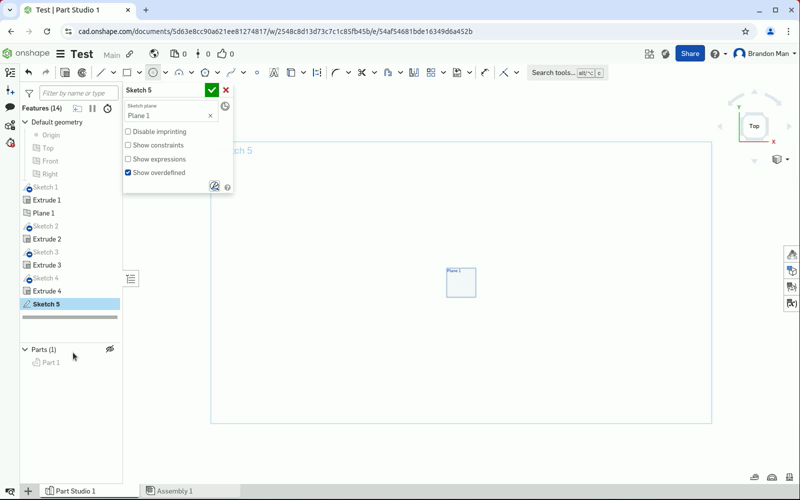
key_down(shift)
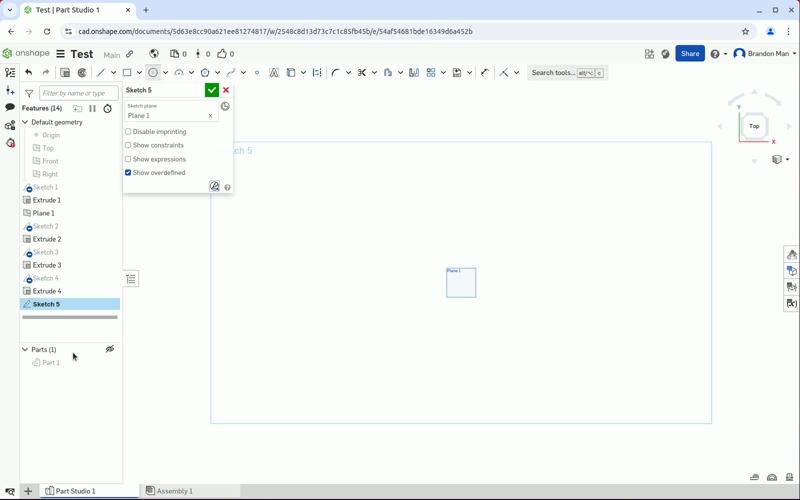
mouse_move(545, 378)
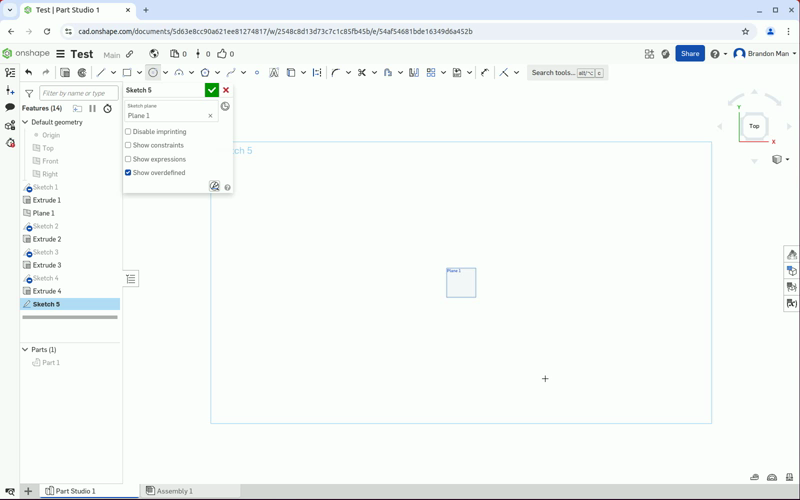
click(545, 378)
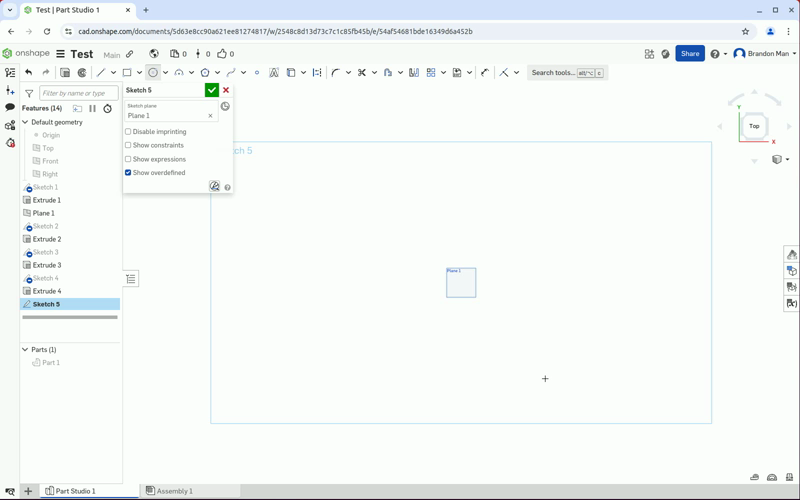
key_up(shift)
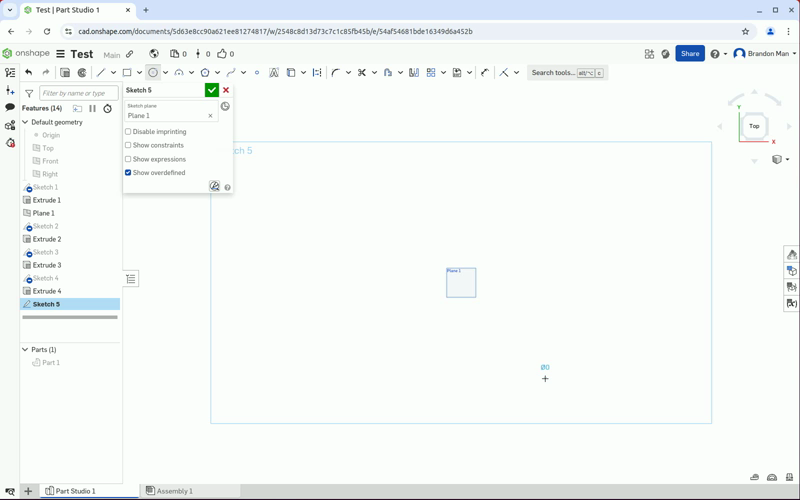
mouse_move(552, 378)
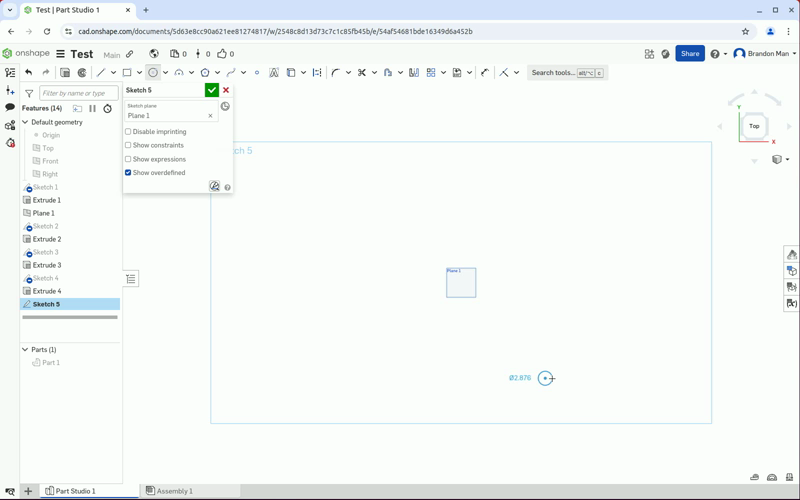
click(552, 378)
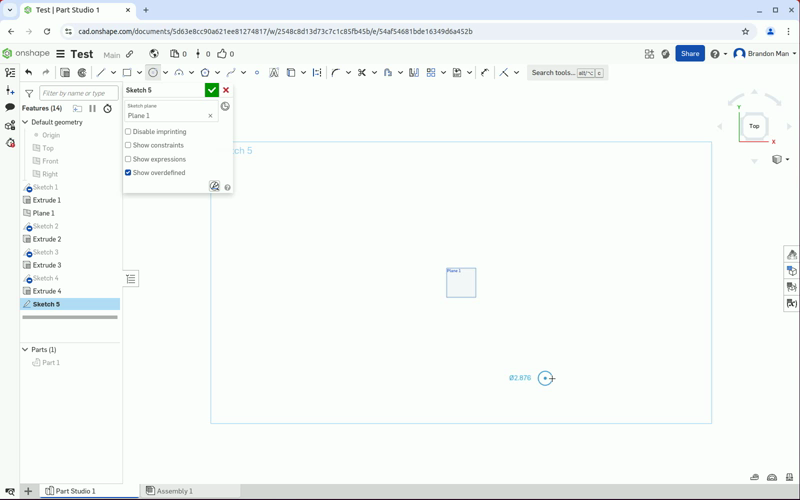
key(esc)
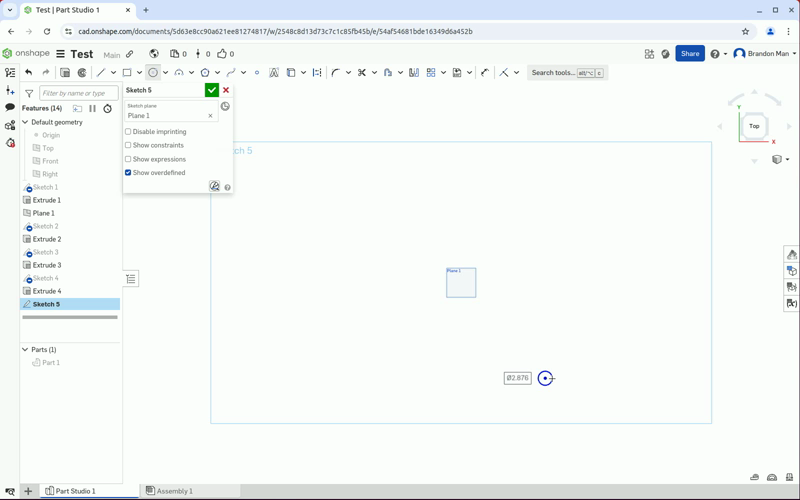
mouse_move(543, 381)
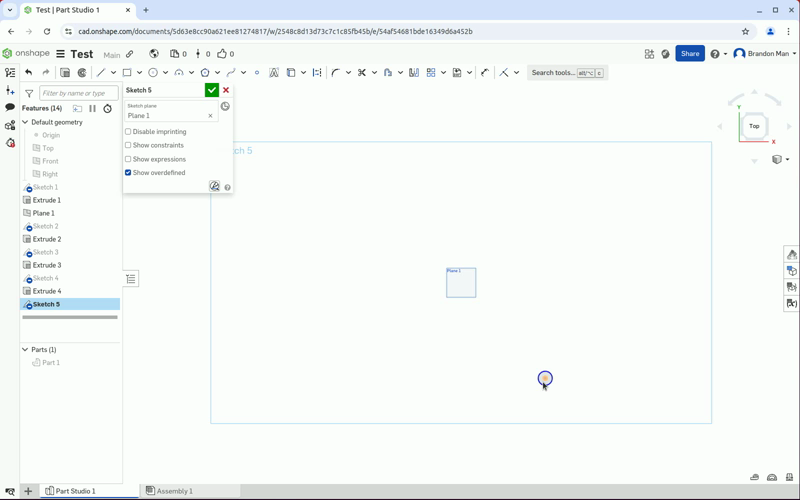
scroll(6)
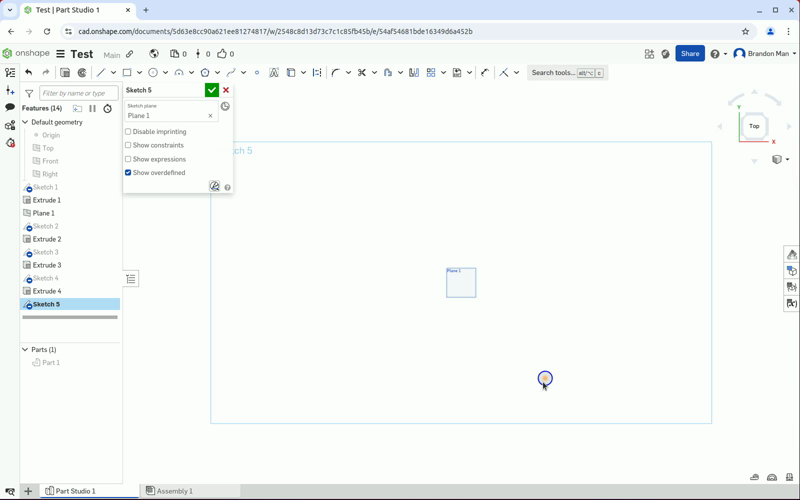
scroll(6)
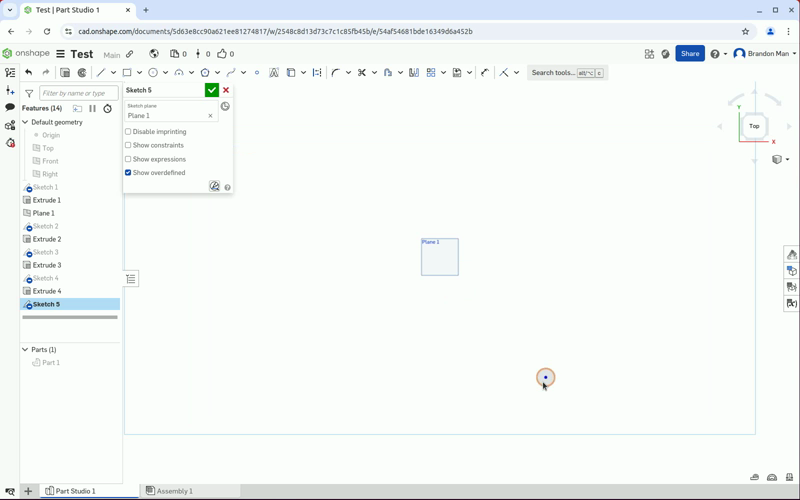
scroll(6)
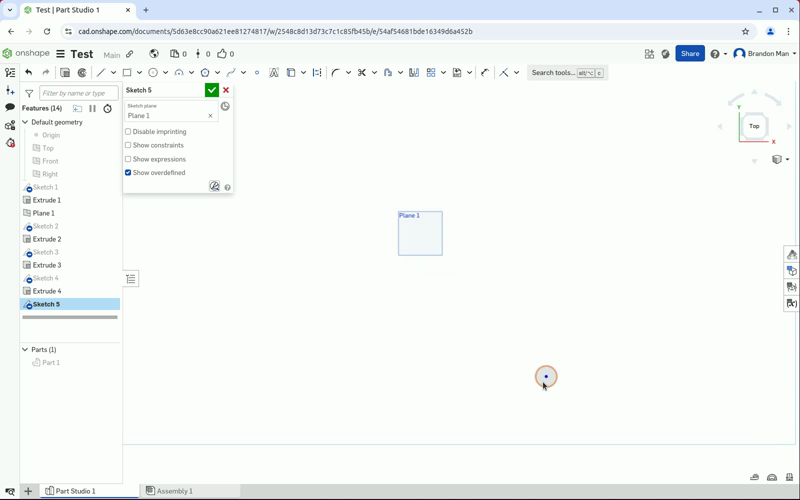
scroll(6)
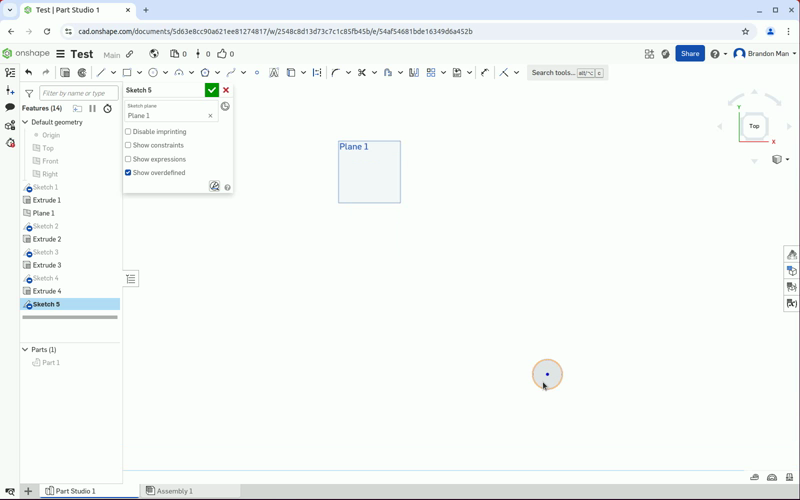
scroll(6)
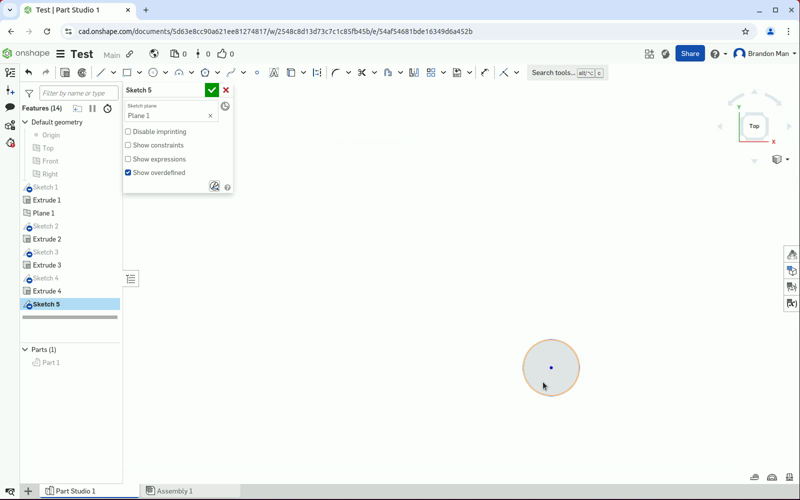
scroll(6)
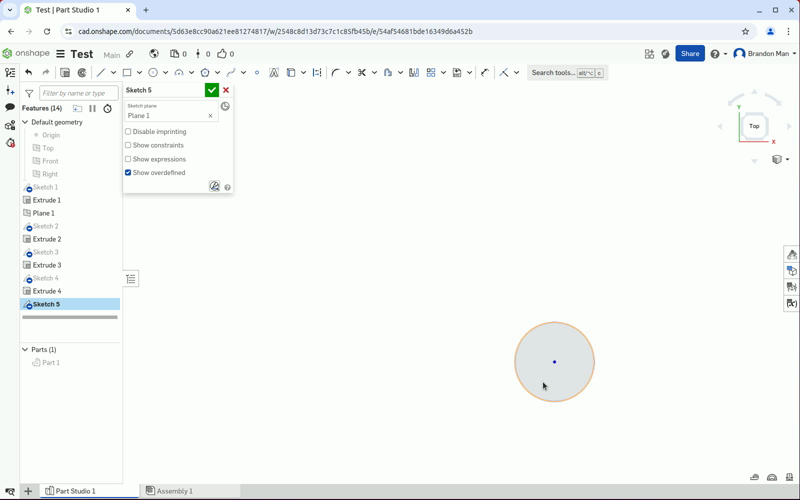
scroll(6)
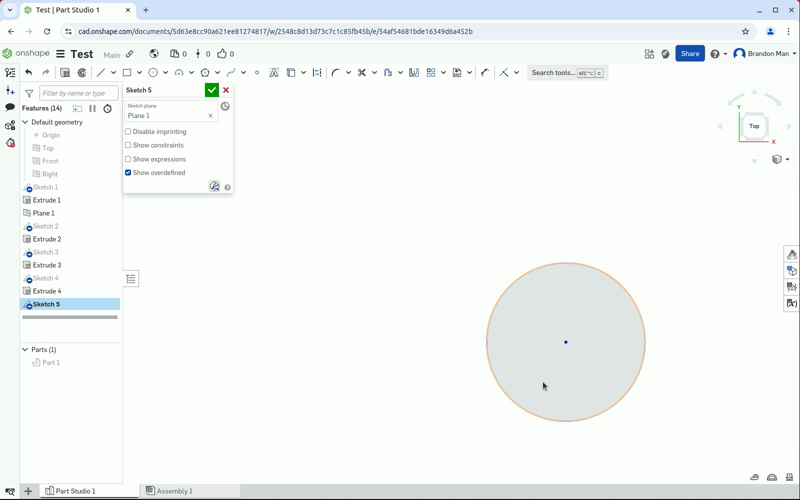
click(543, 381)
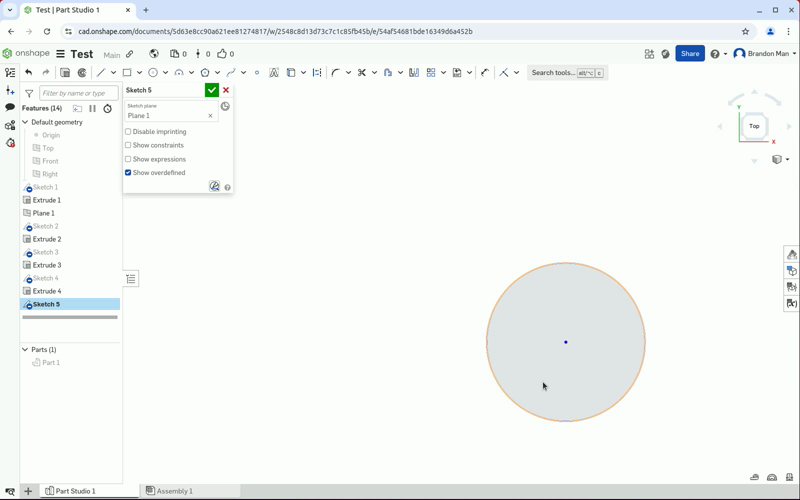
scroll(-6)
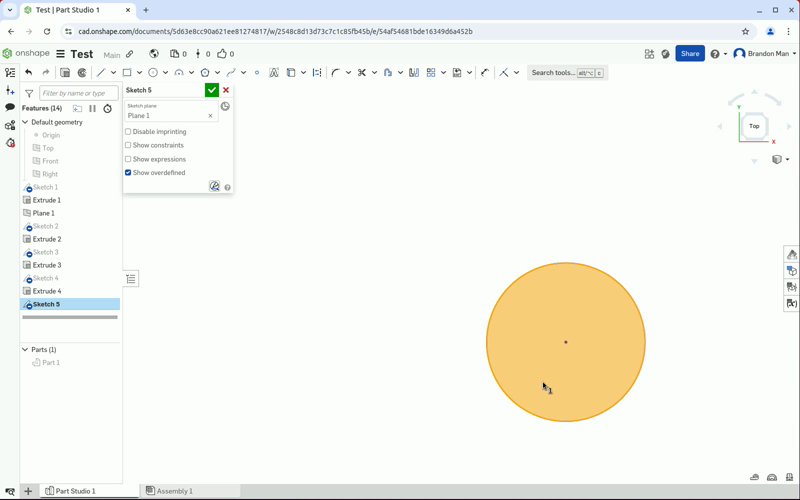
scroll(-6)
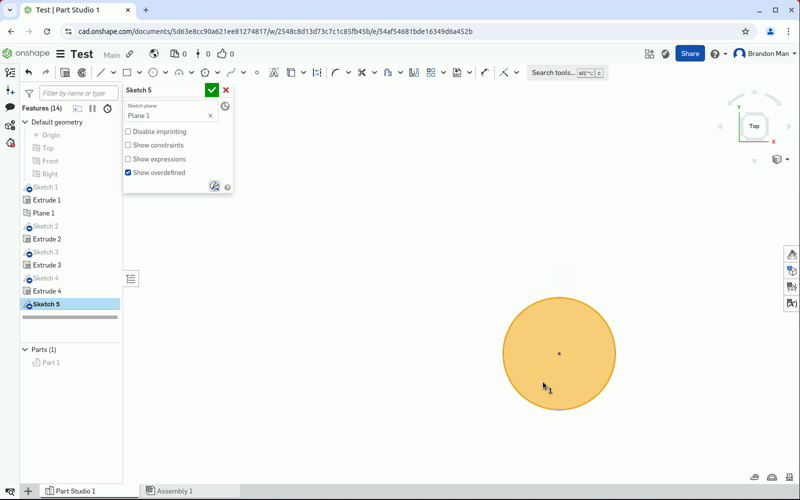
scroll(-6)
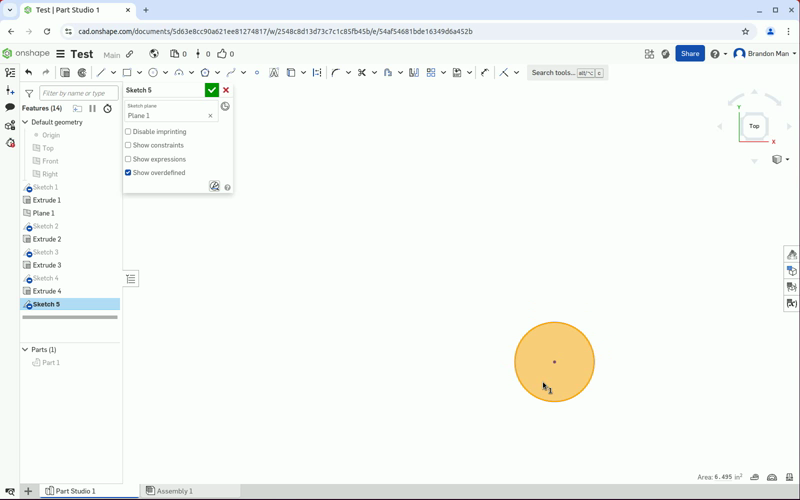
scroll(-6)
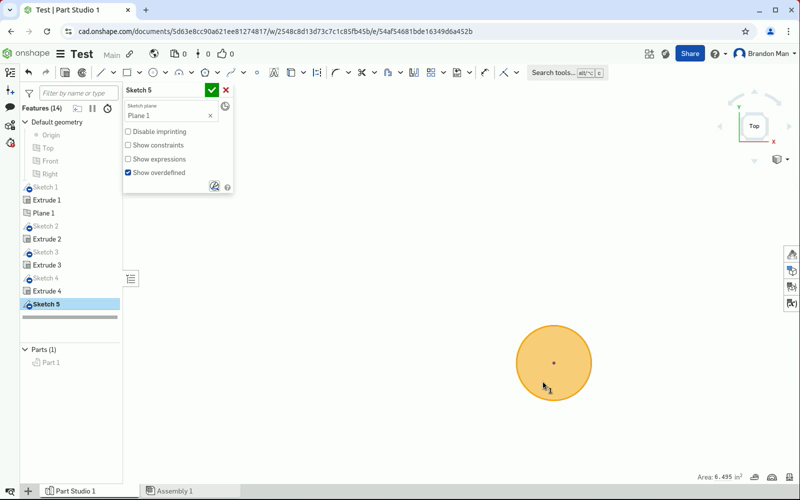
scroll(-6)
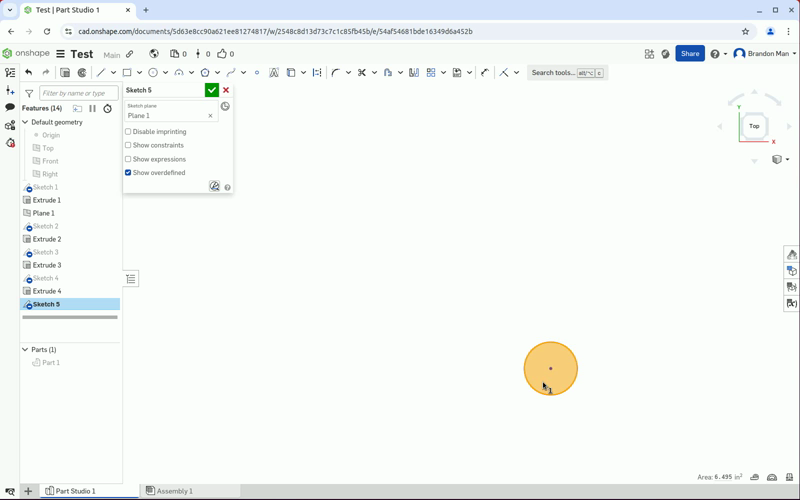
scroll(-6)
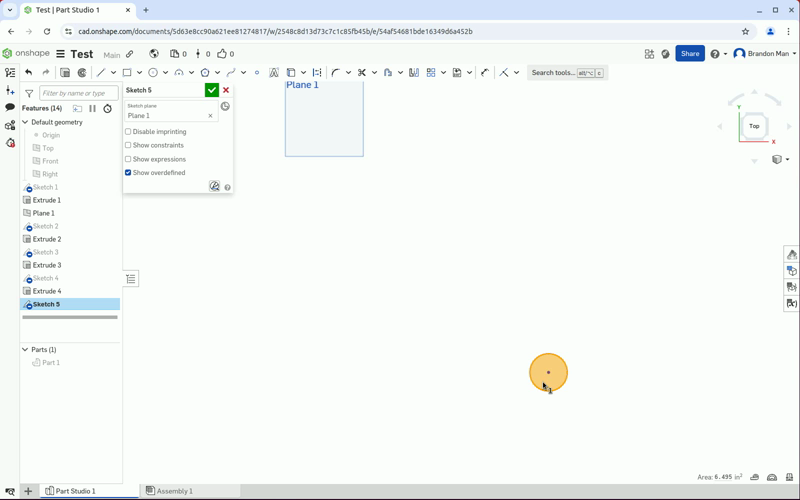
scroll(-6)
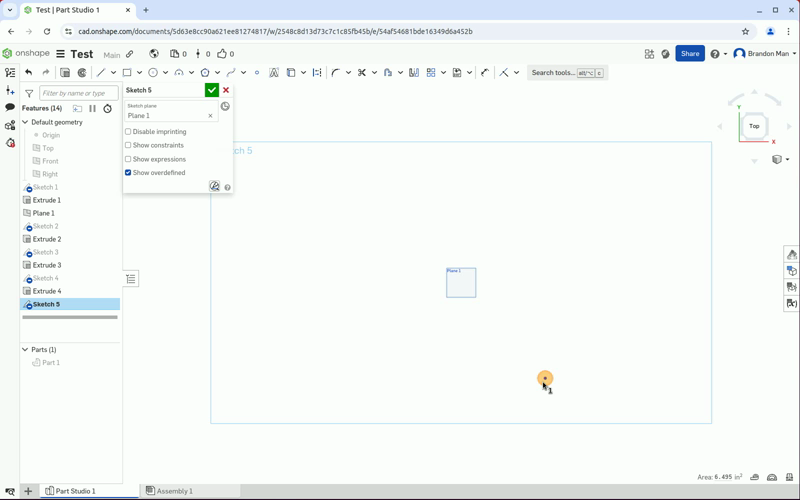
mouse_move(73, 352)
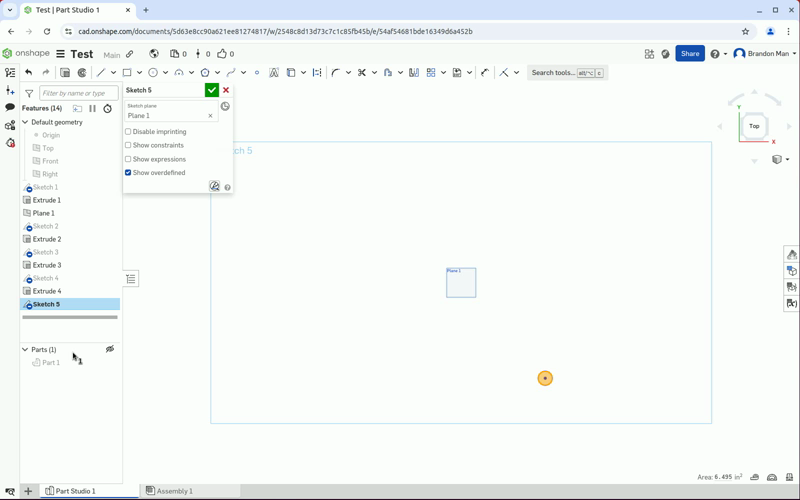
key(shift+y)
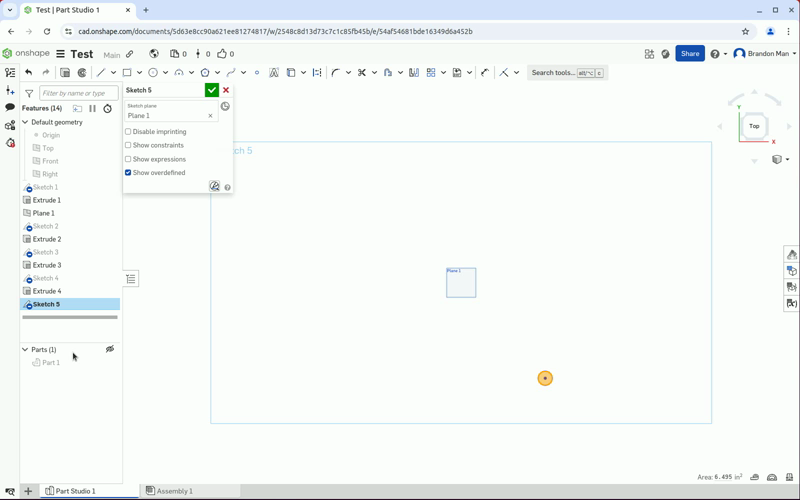
key(shift+e)
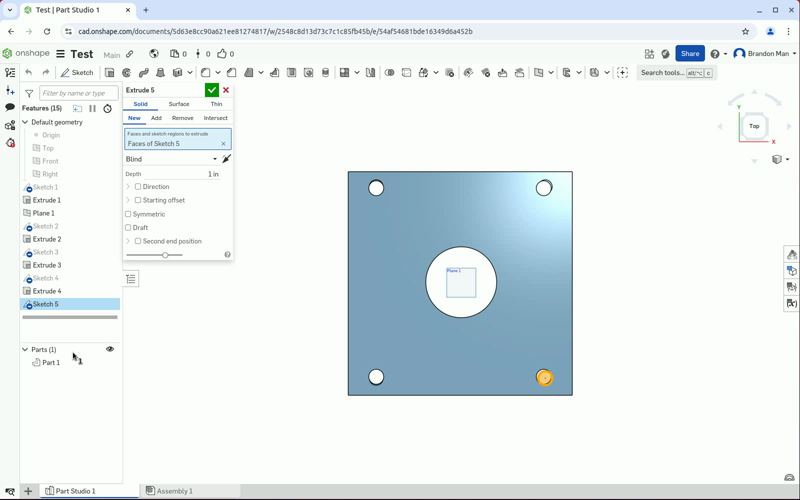
mouse_move(143, 106)
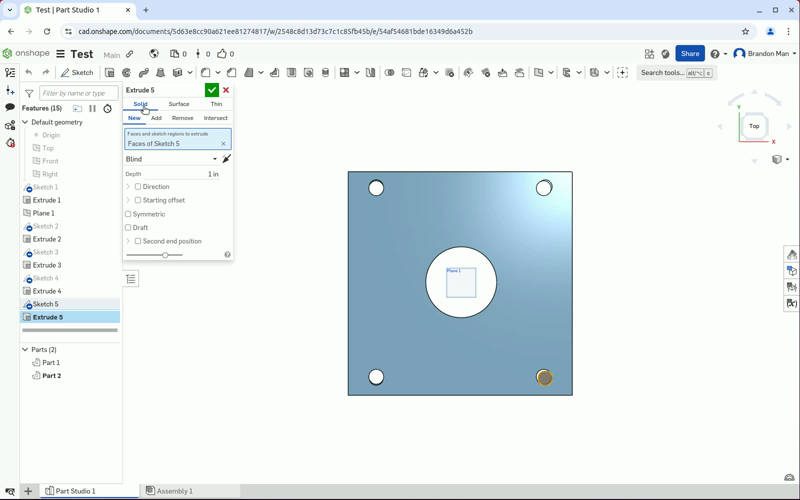
click(143, 106)
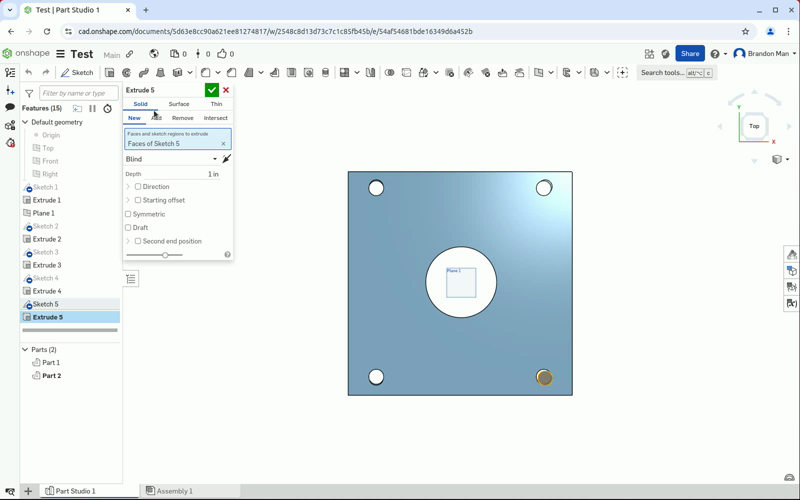
mouse_move(186, 120)
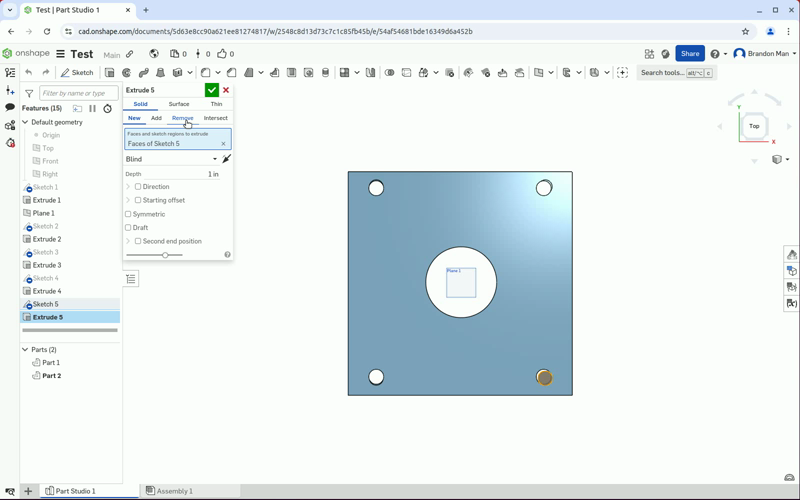
click(186, 120)
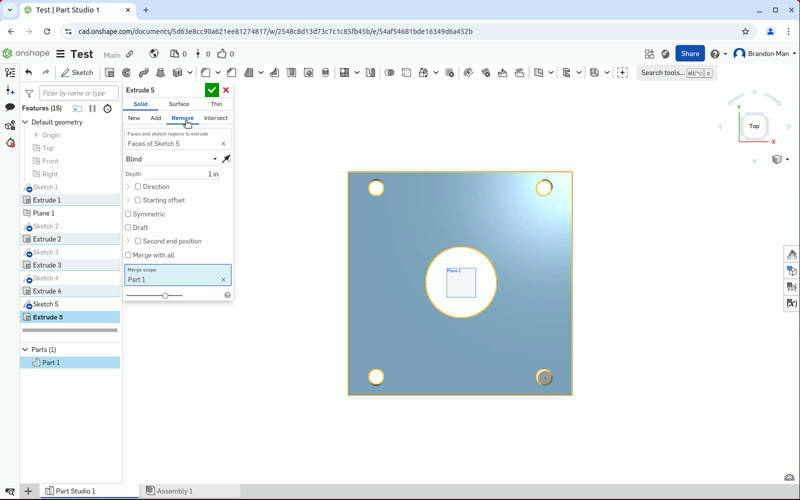
key(tab, 4)
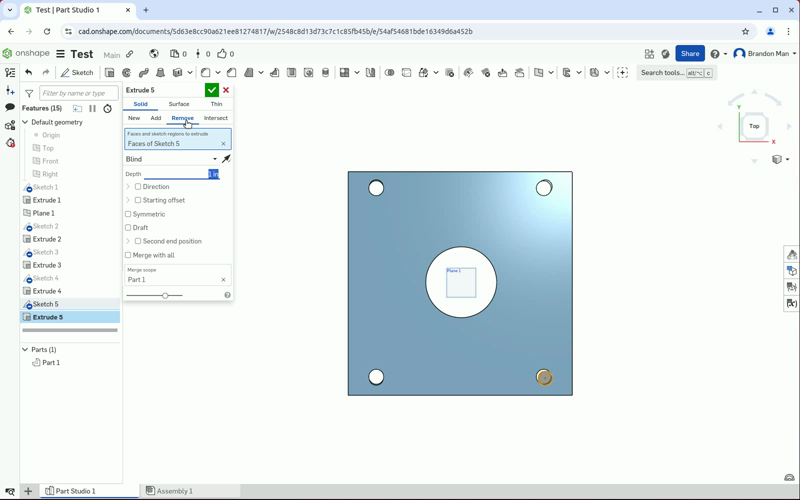
text(3.37)
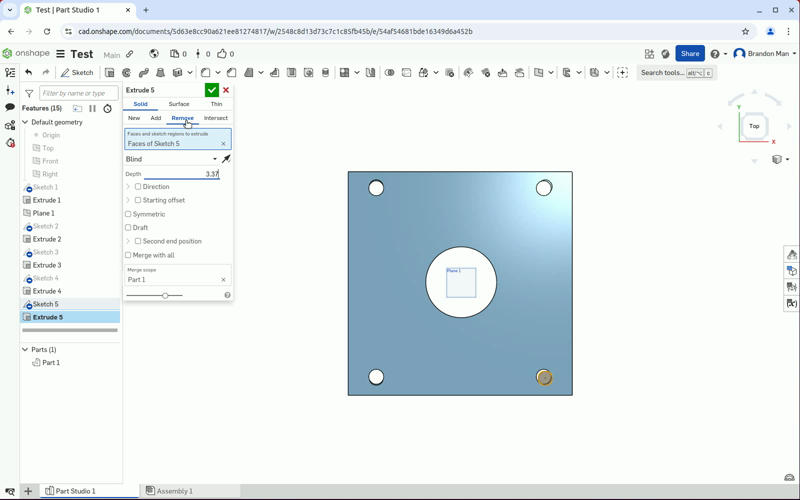
key(tab, 6)
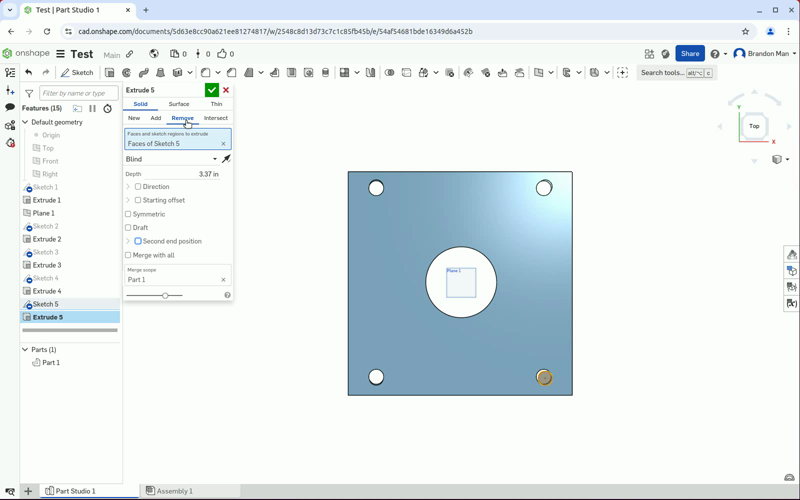
key(space)
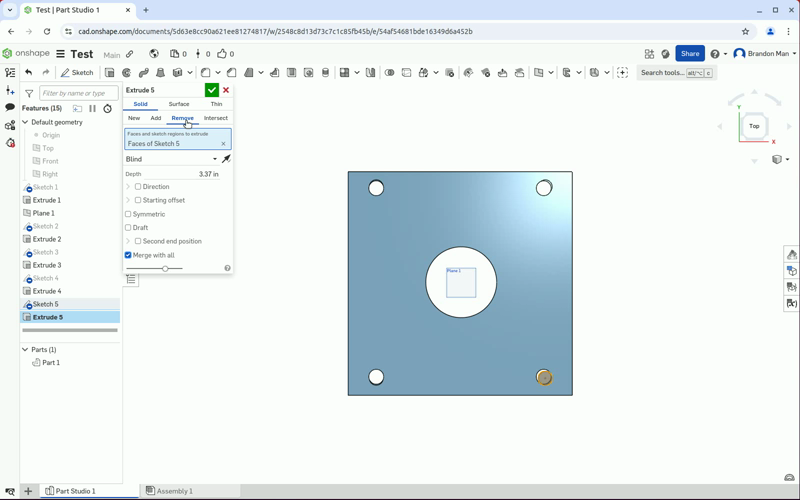
key(enter)
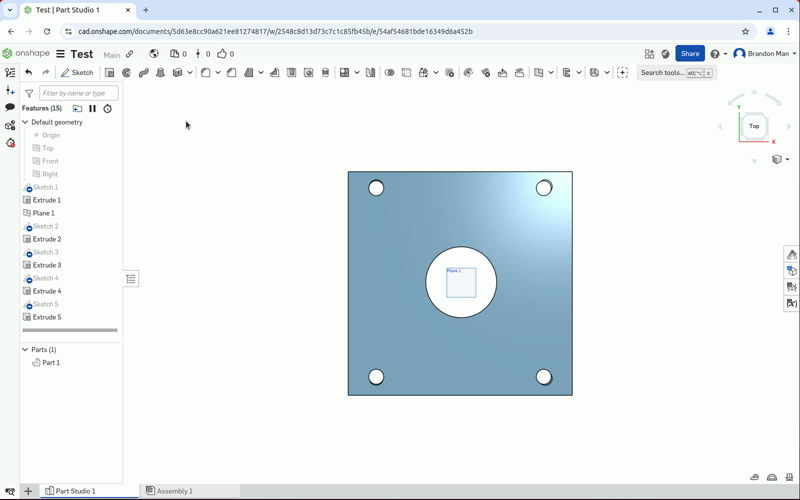
key(shift+h)
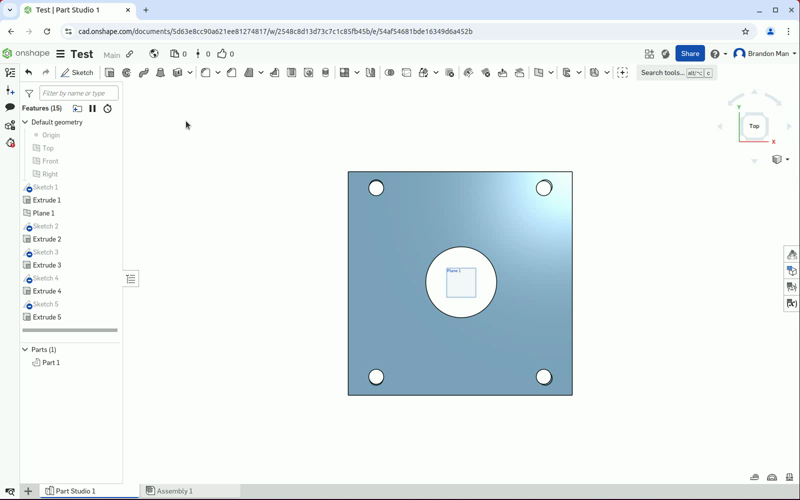
key(shift+h)
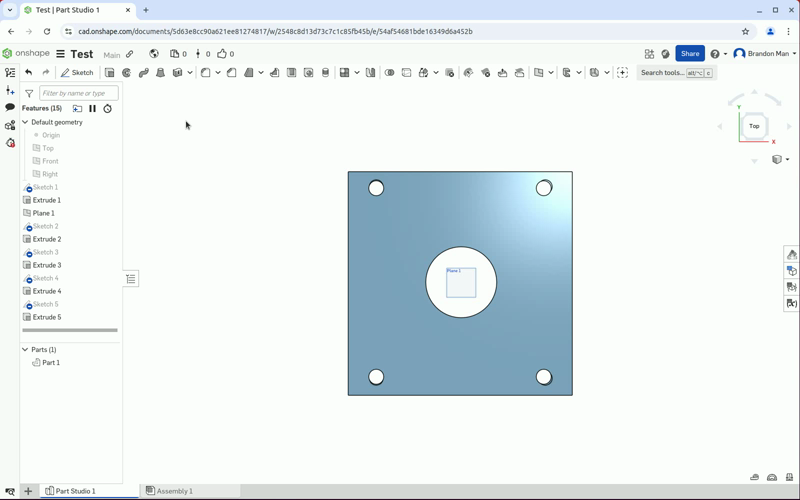
mouse_move(73, 189)
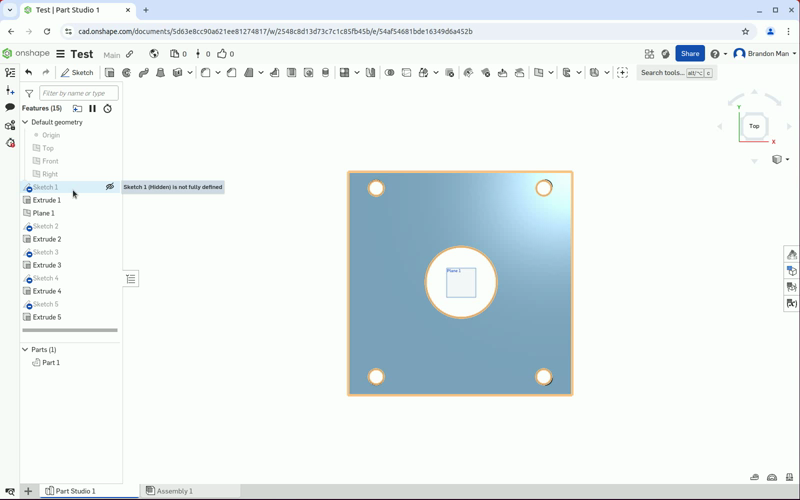
click(73, 189)
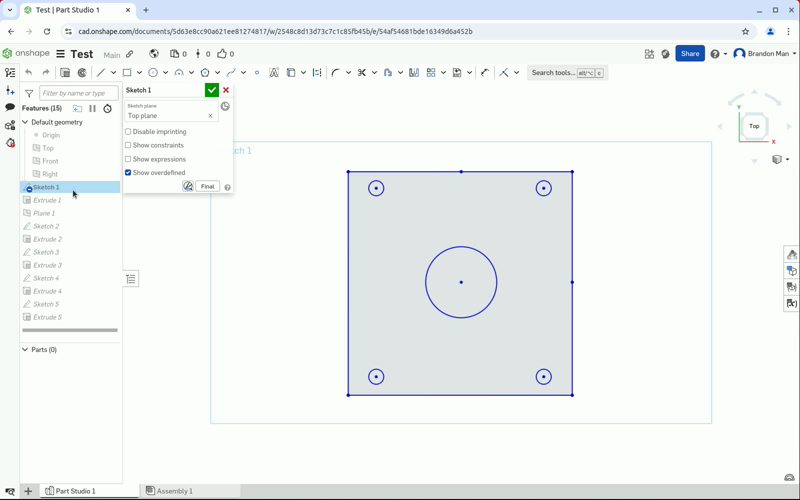
mouse_move(229, 92)
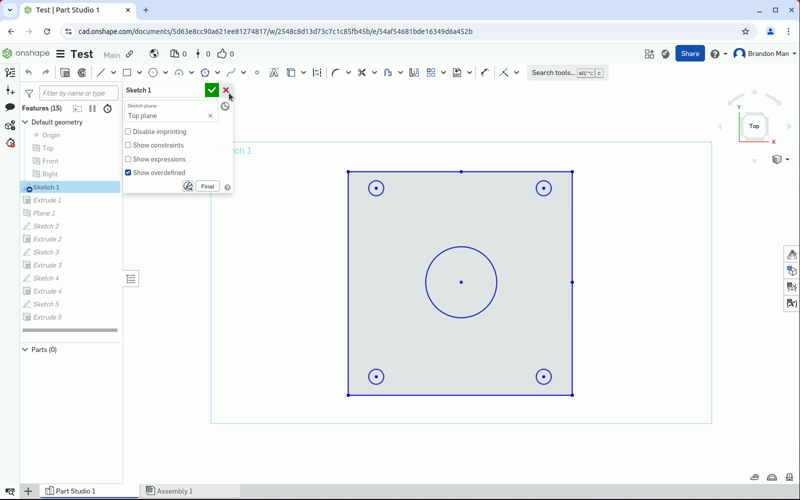
click(229, 92)
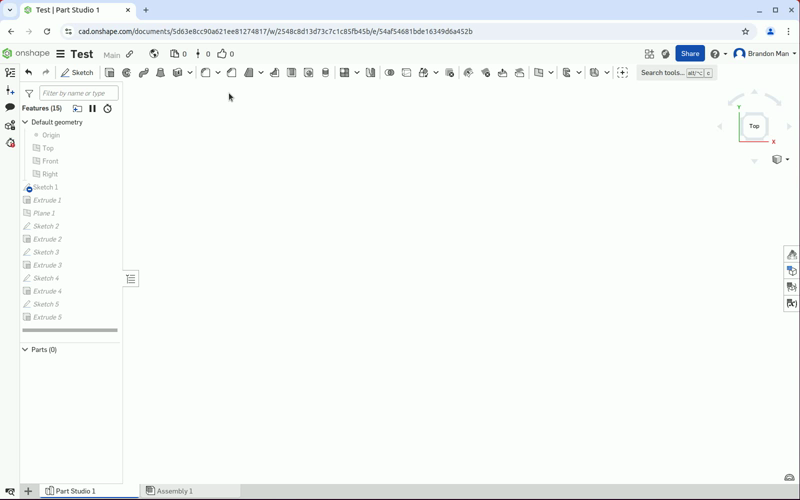
key(shift+s)
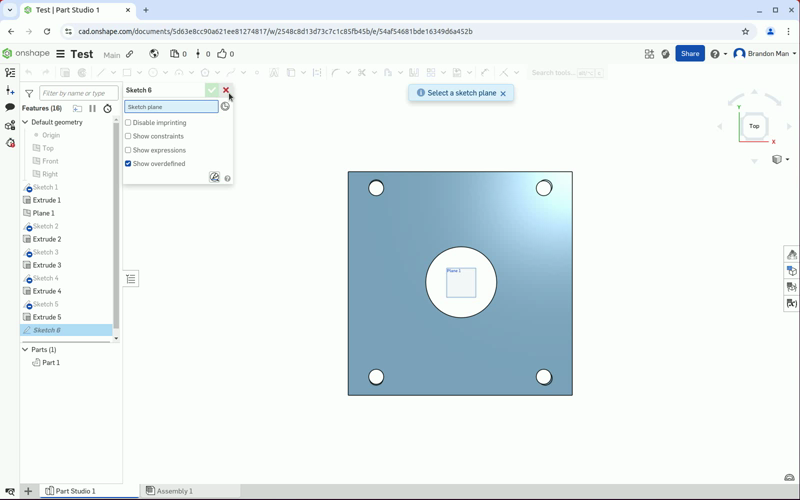
mouse_move(69, 215)
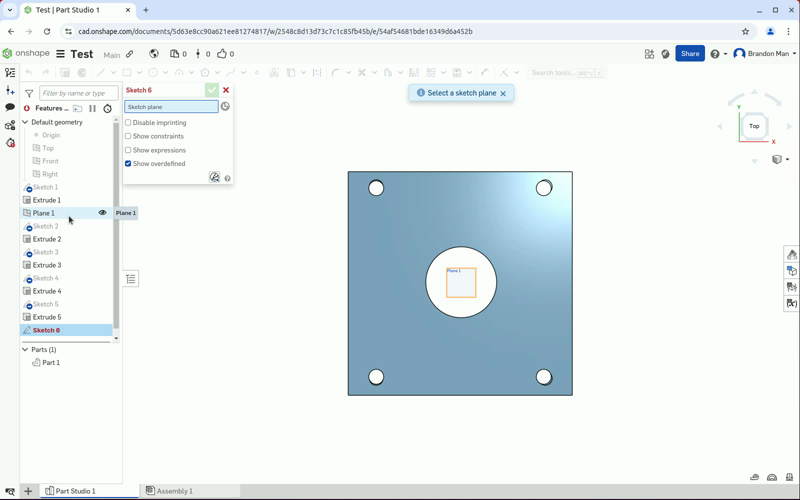
click(69, 215)
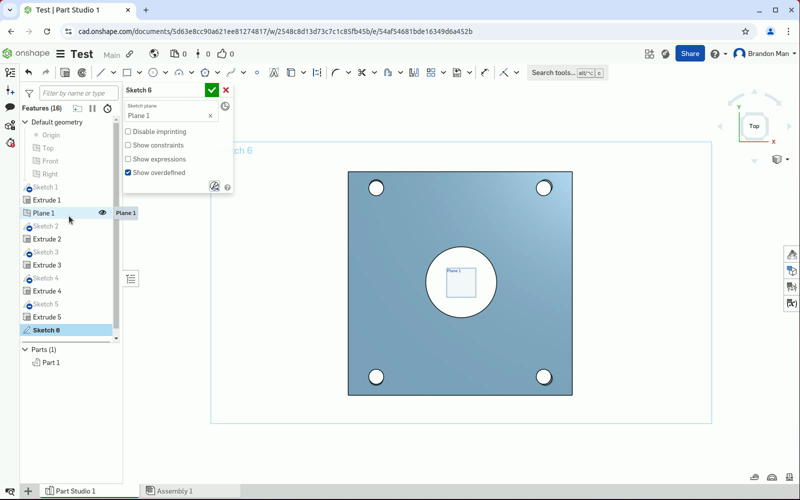
mouse_move(73, 352)
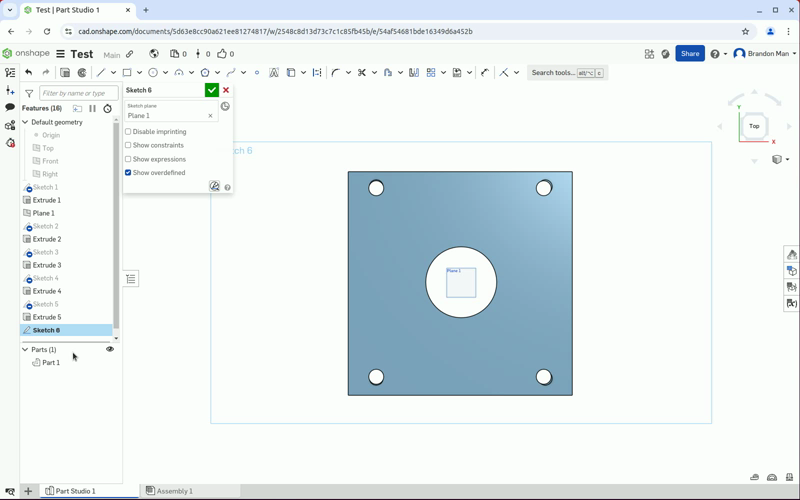
key(y)
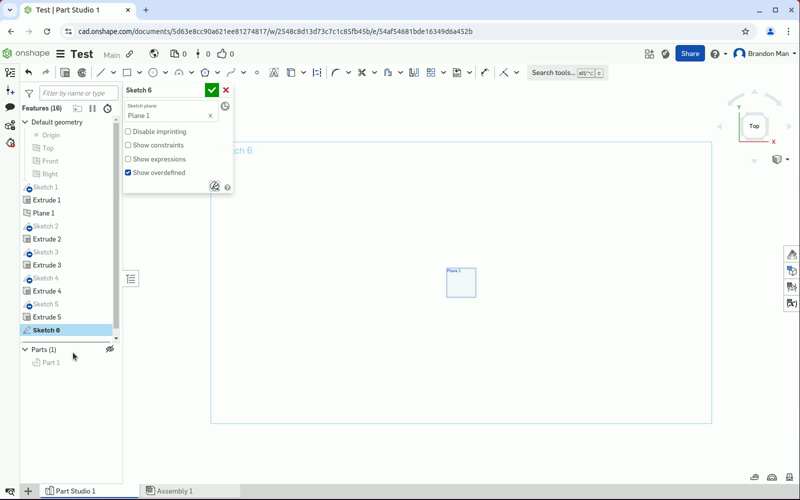
key(c)
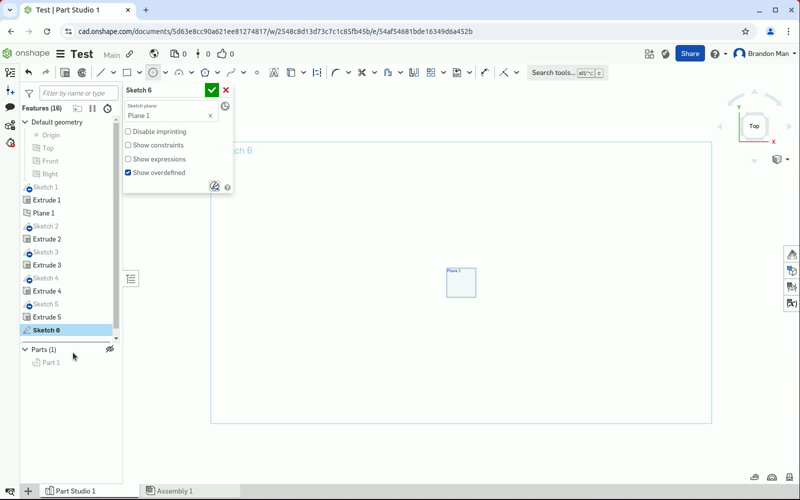
key_down(shift)
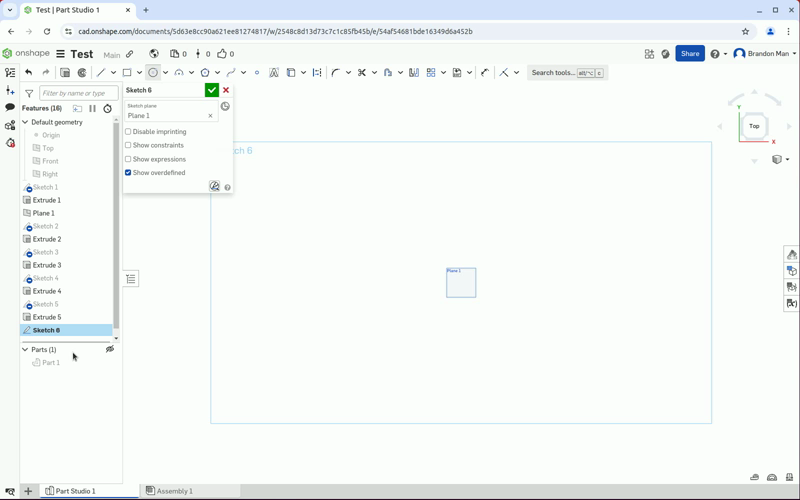
mouse_move(377, 378)
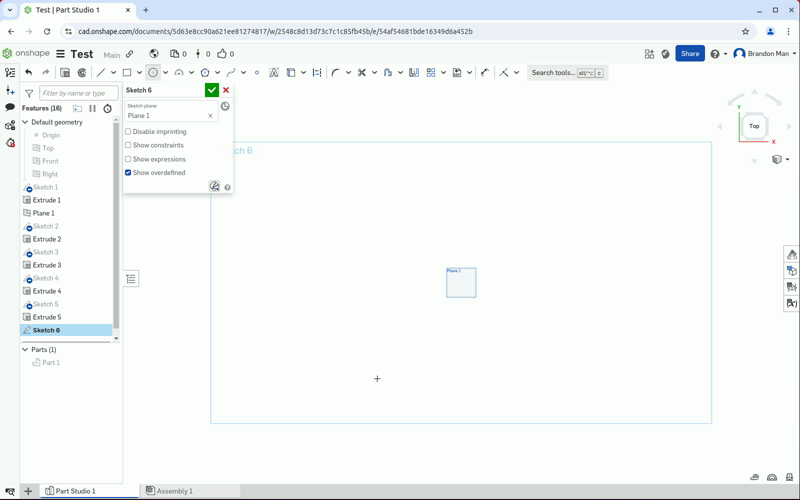
click(377, 378)
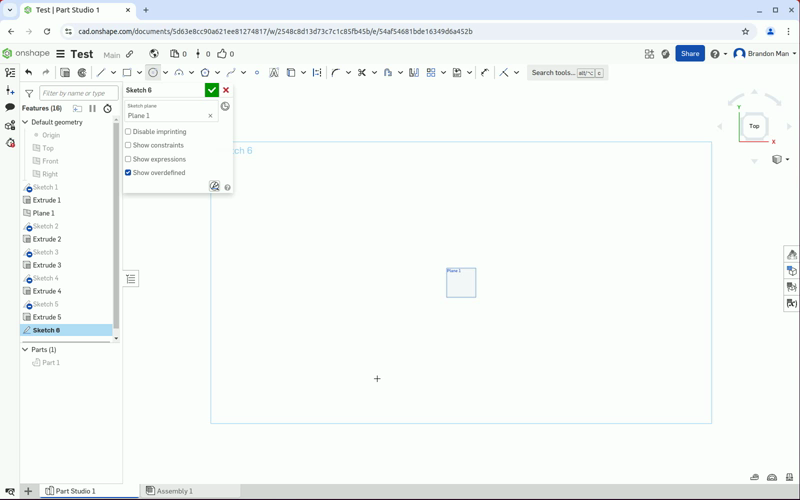
key_up(shift)
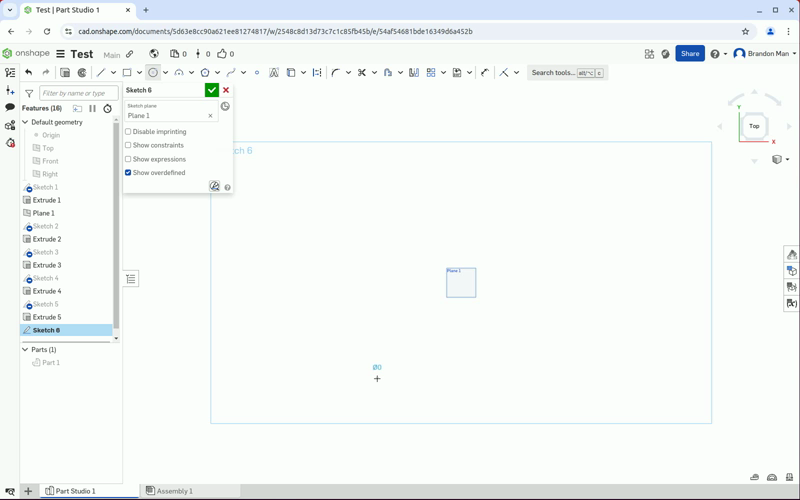
mouse_move(387, 378)
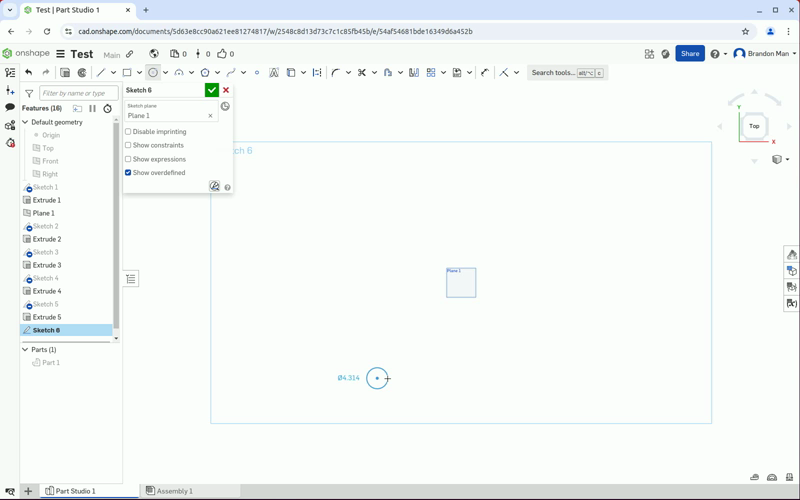
click(387, 378)
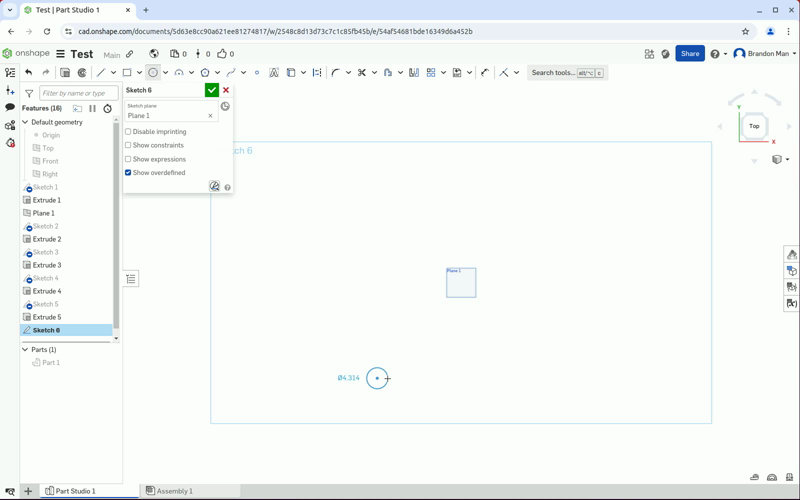
key(esc)
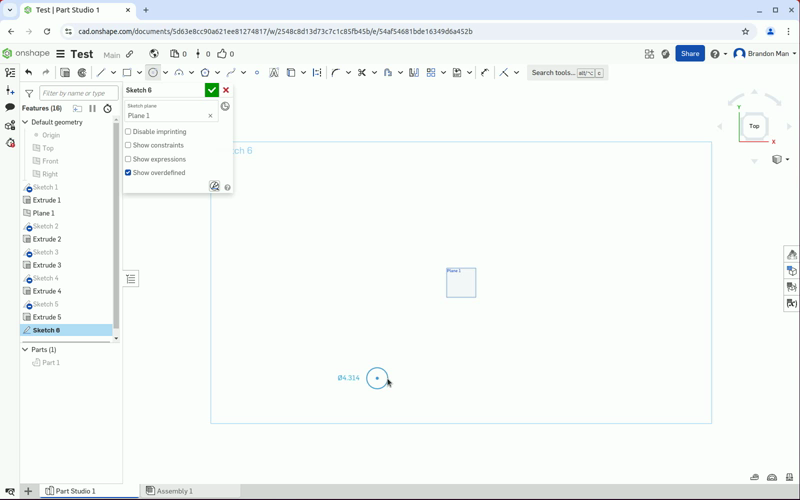
key(c)
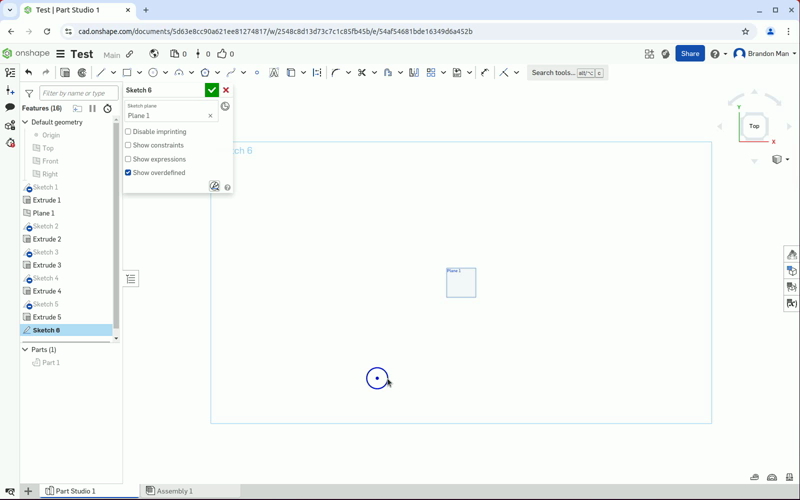
key_down(shift)
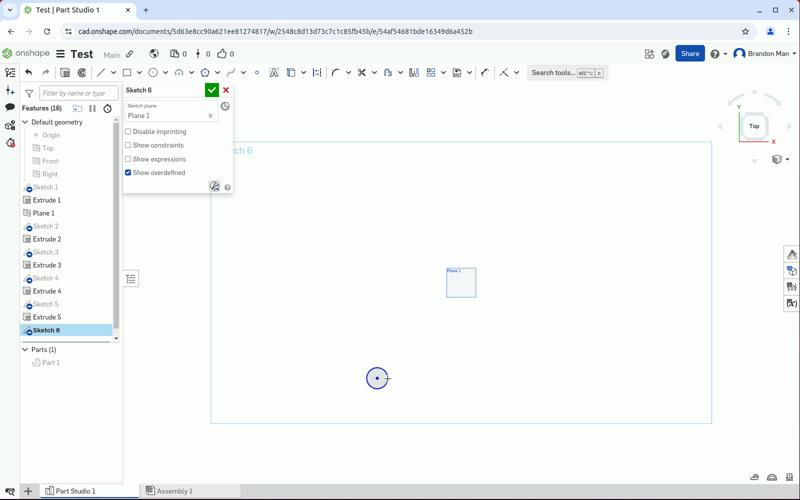
mouse_move(377, 378)
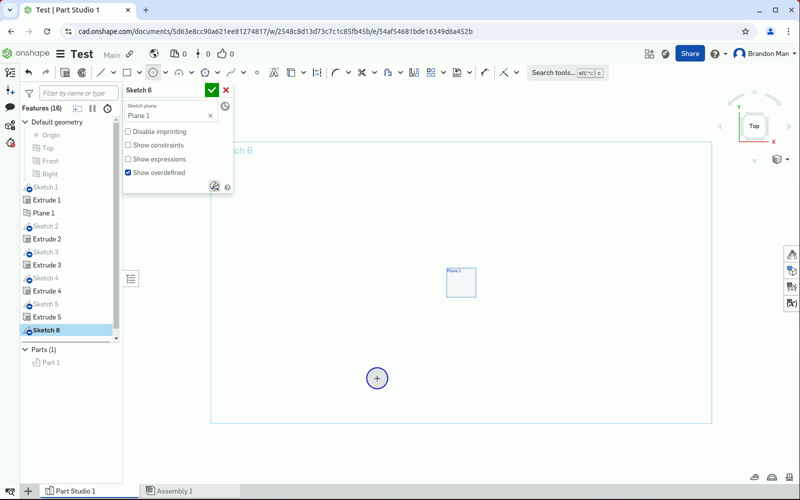
click(377, 378)
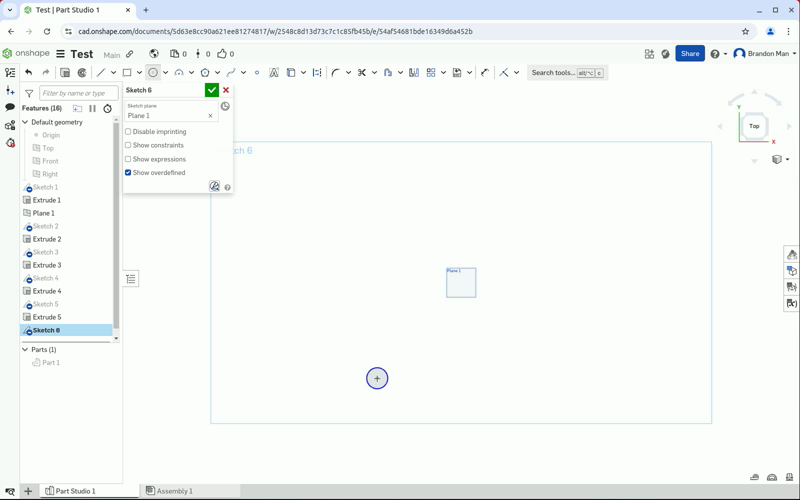
key_up(shift)
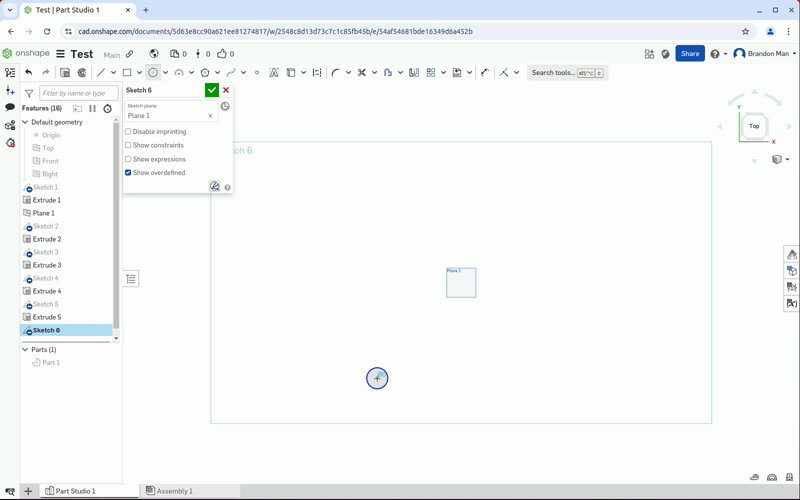
mouse_move(383, 378)
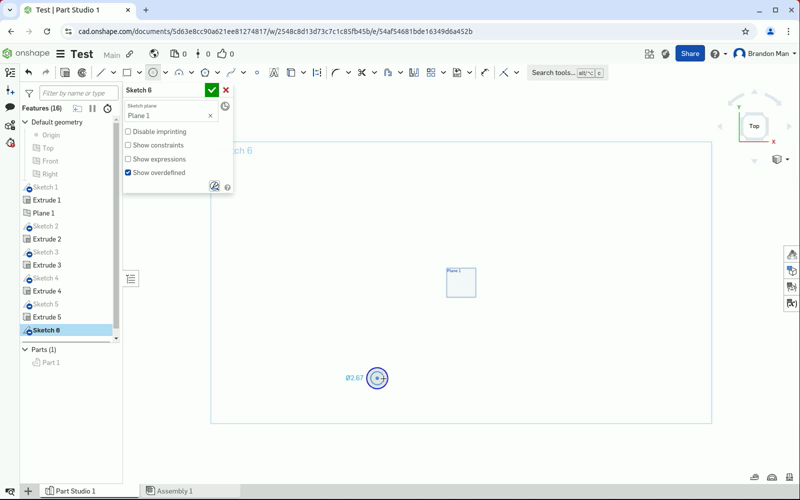
scroll(6)
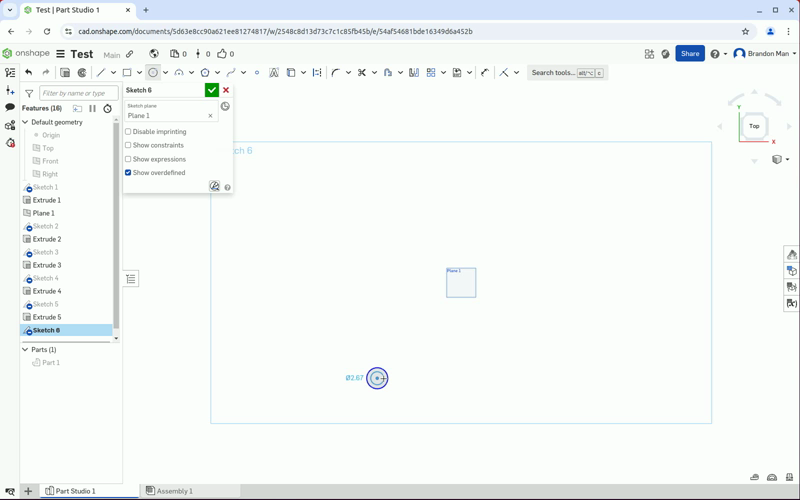
scroll(6)
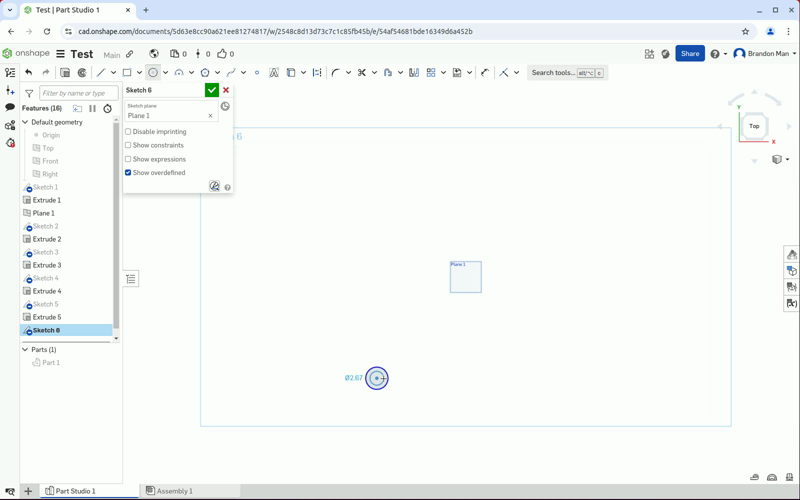
scroll(6)
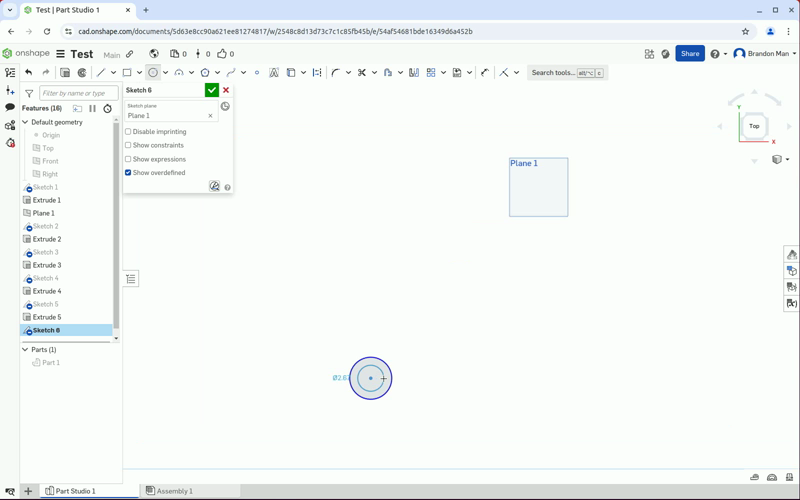
scroll(6)
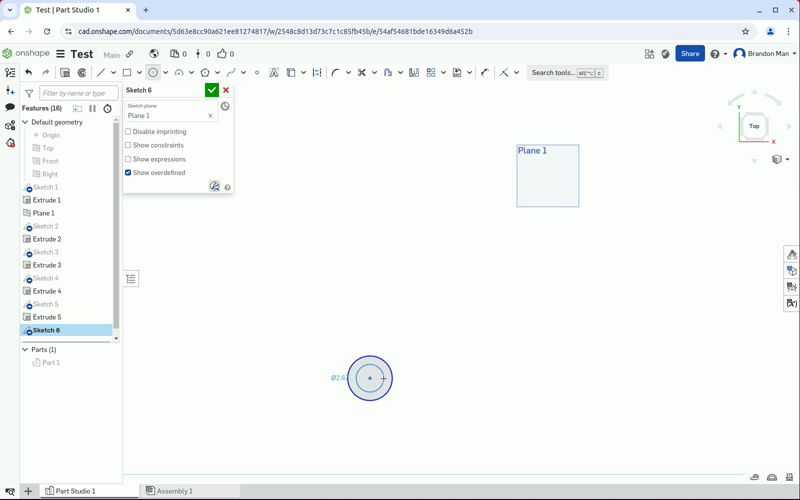
scroll(6)
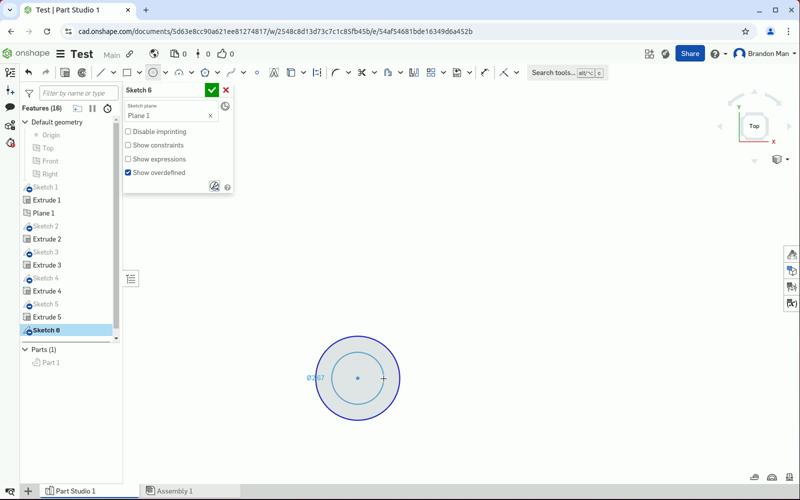
scroll(6)
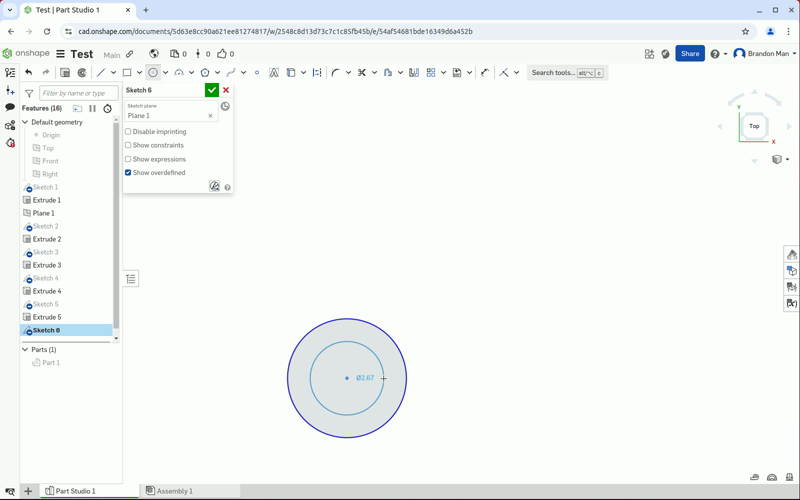
scroll(6)
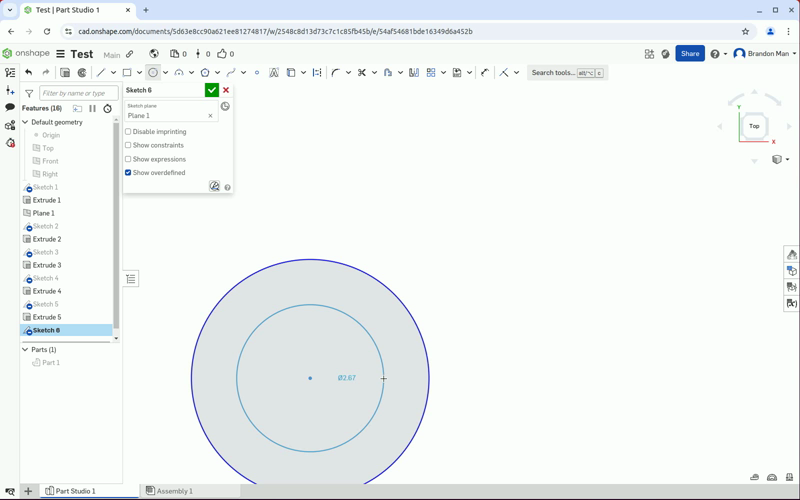
click(383, 378)
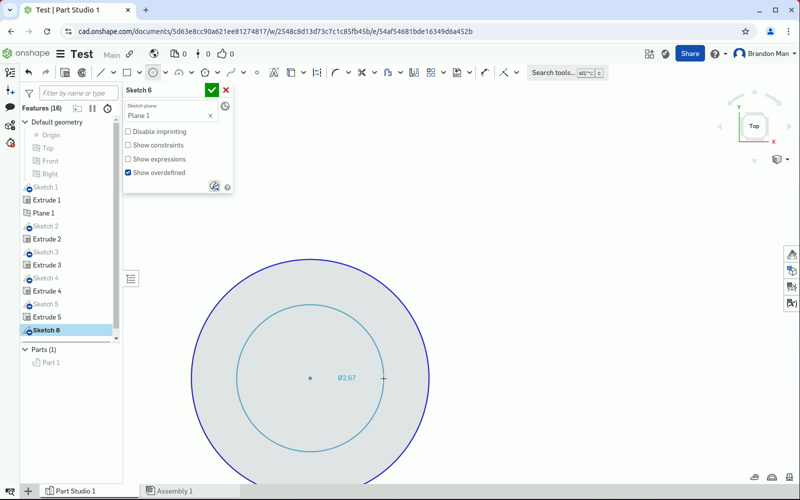
scroll(-6)
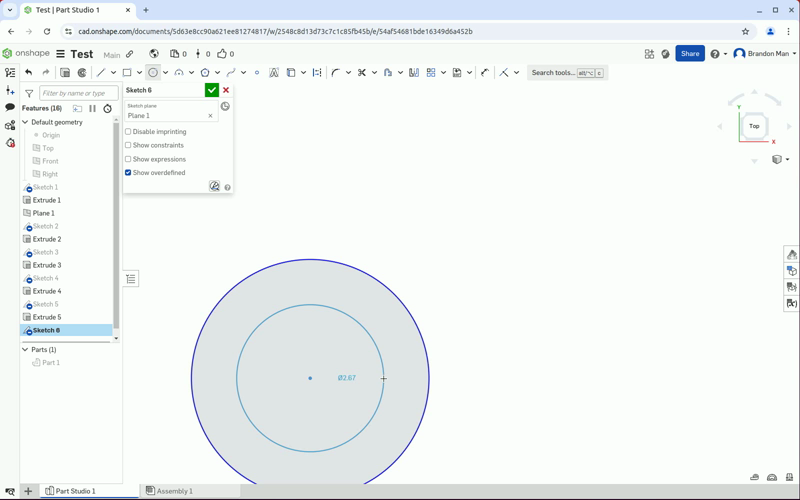
scroll(-6)
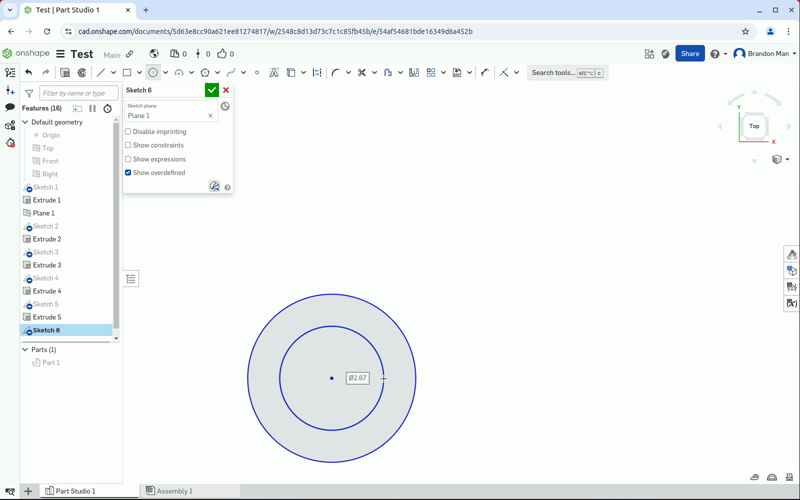
scroll(-6)
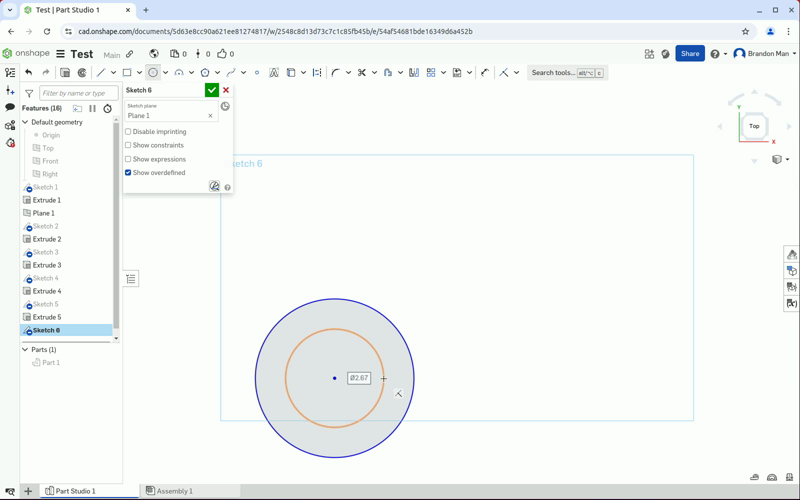
scroll(-6)
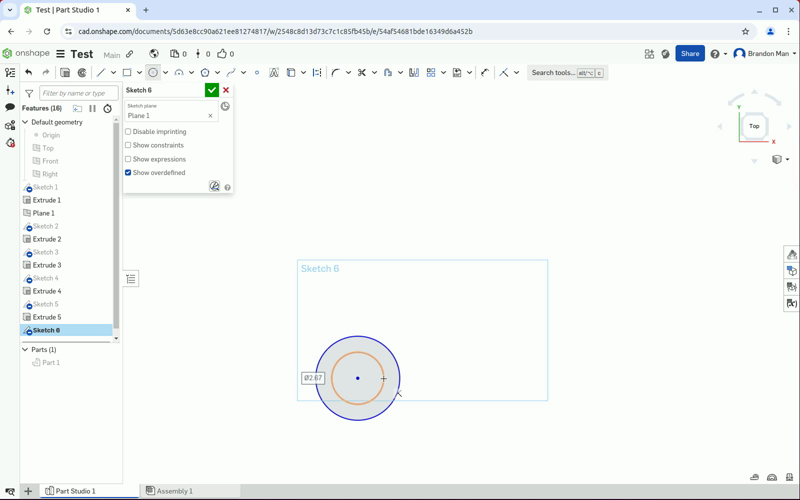
scroll(-6)
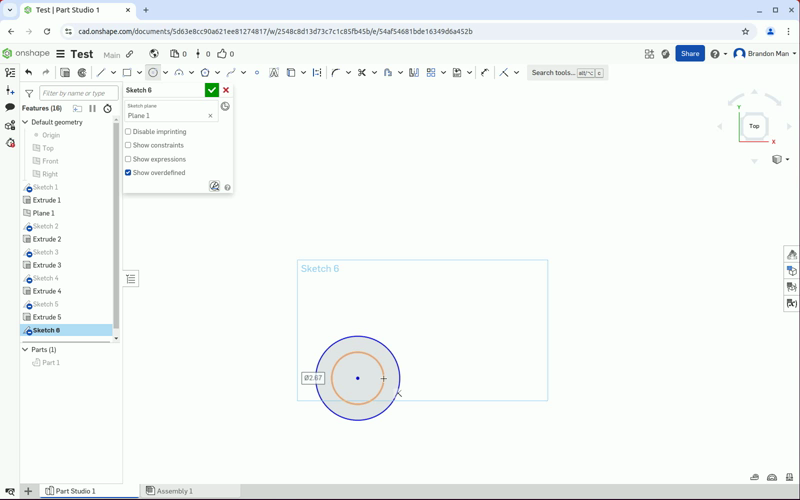
scroll(-6)
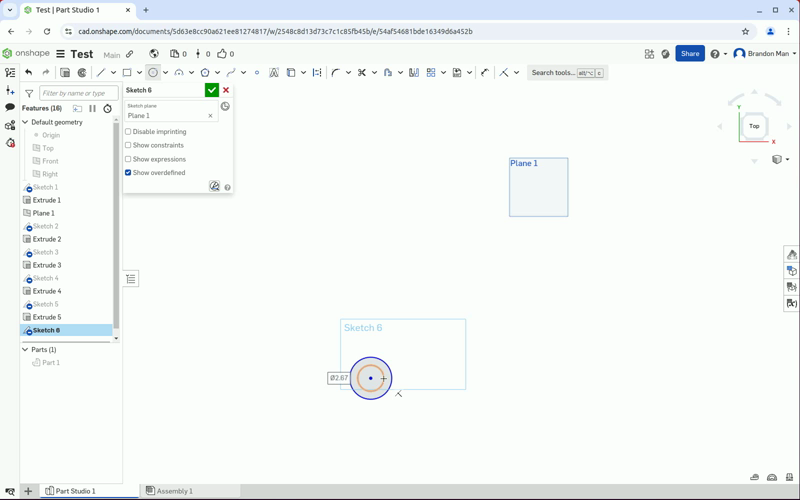
scroll(-6)
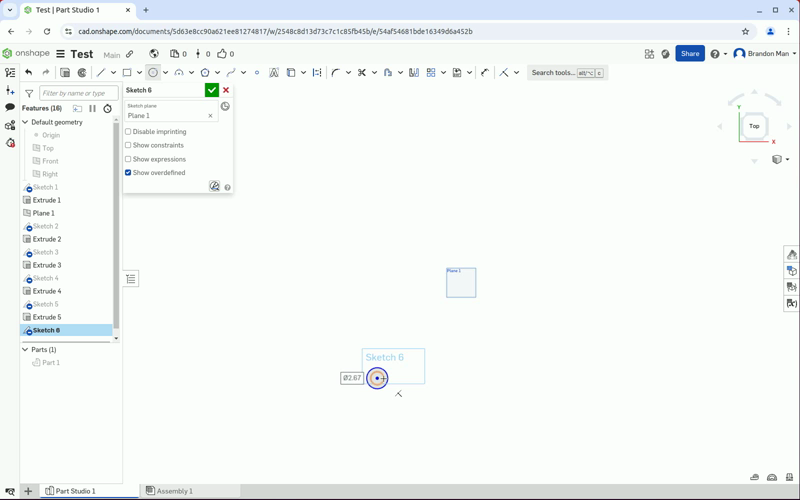
key(esc)
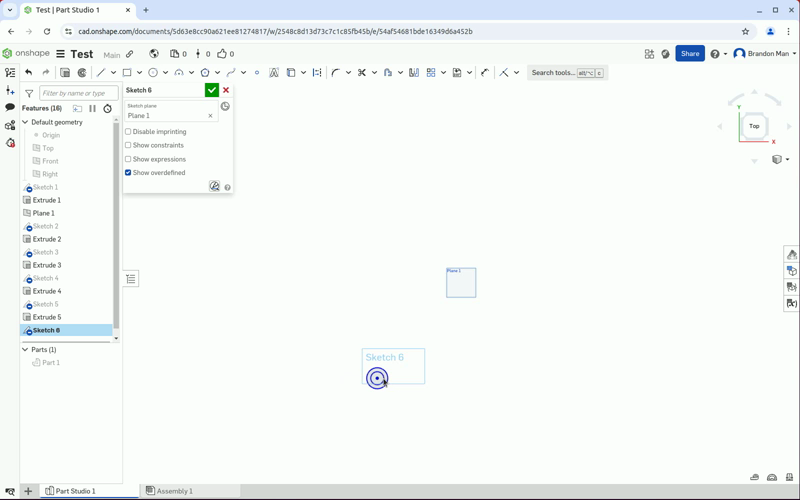
mouse_move(374, 371)
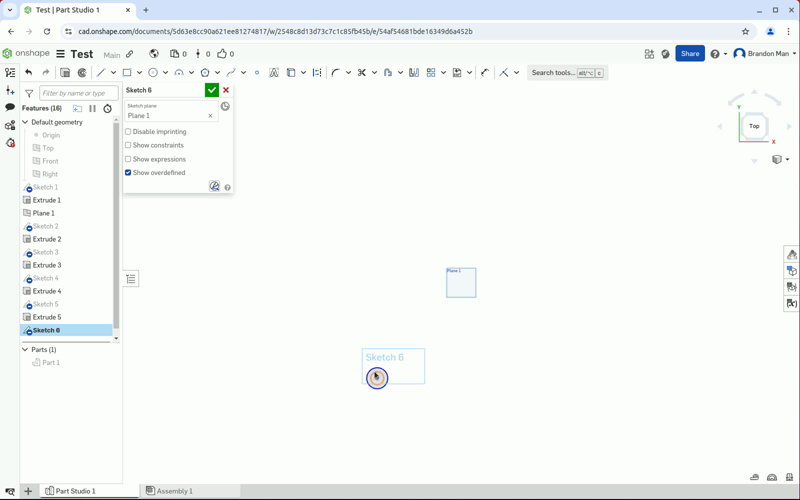
scroll(6)
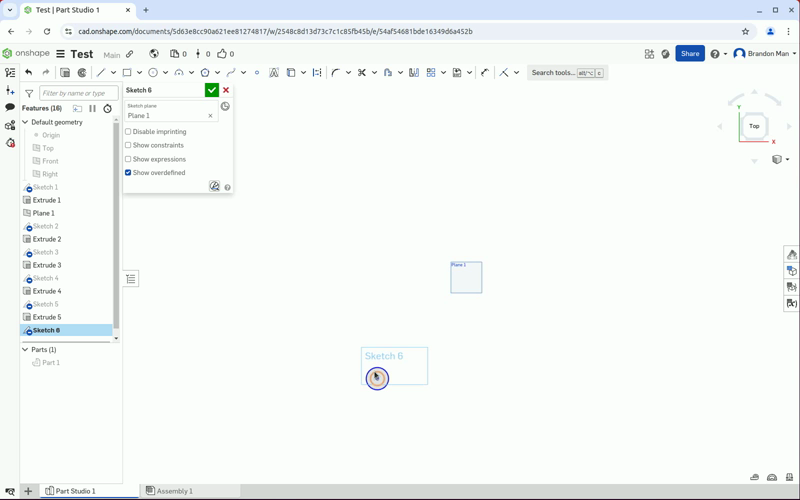
scroll(6)
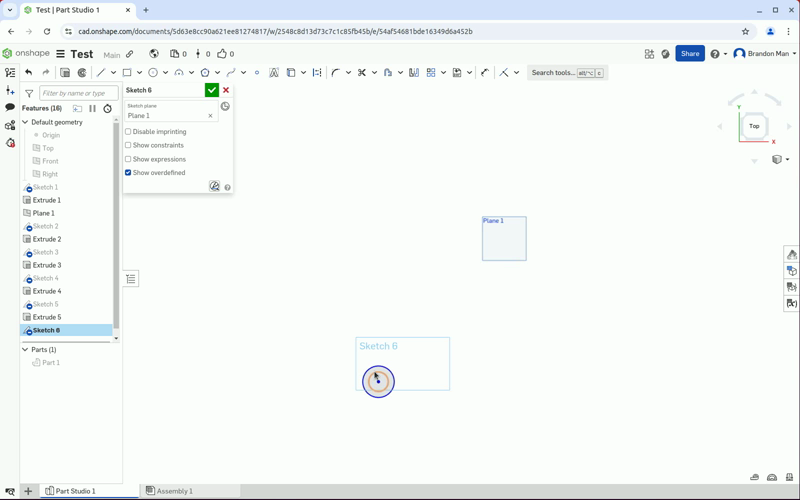
scroll(6)
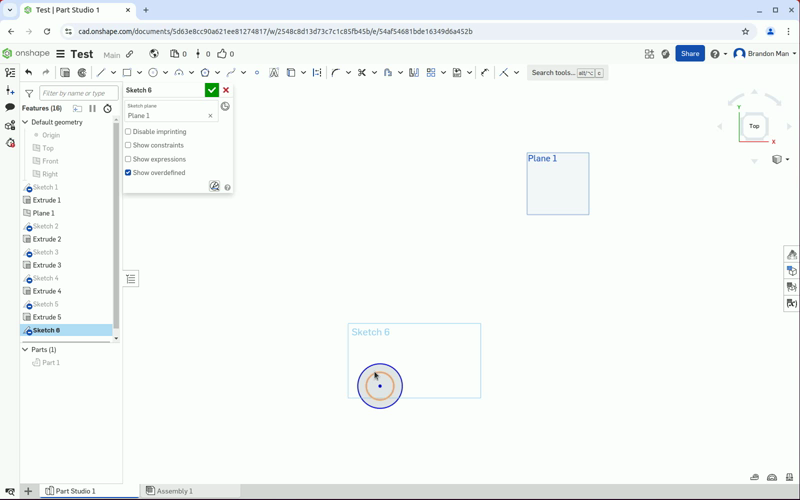
scroll(6)
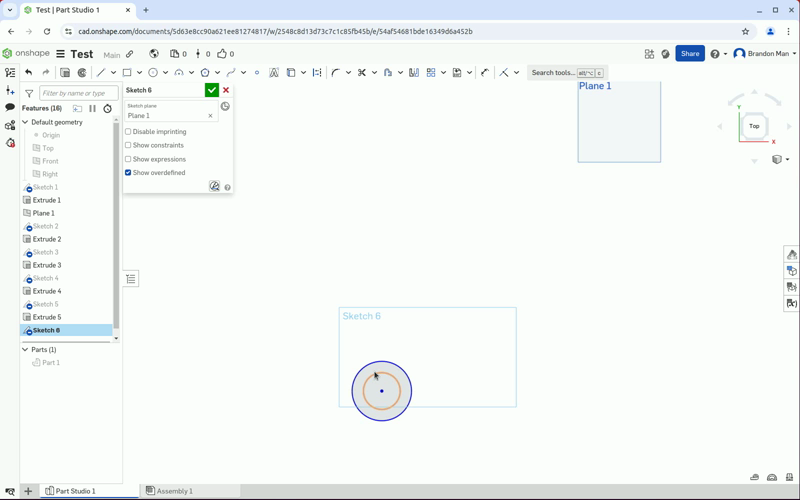
scroll(6)
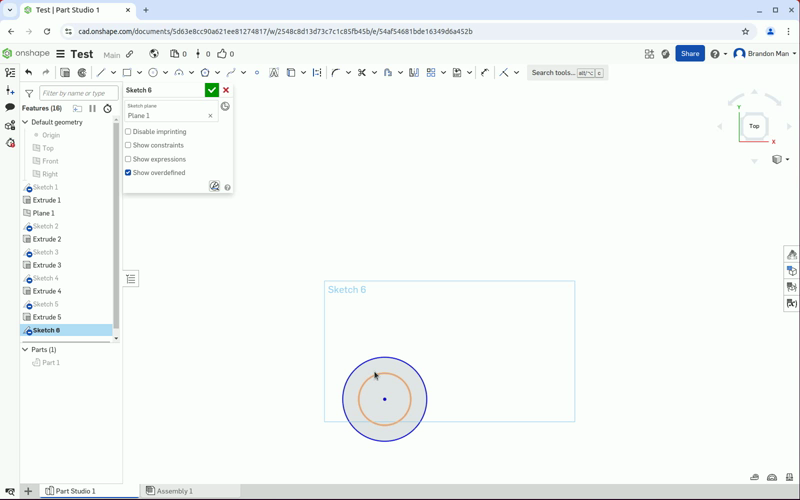
scroll(6)
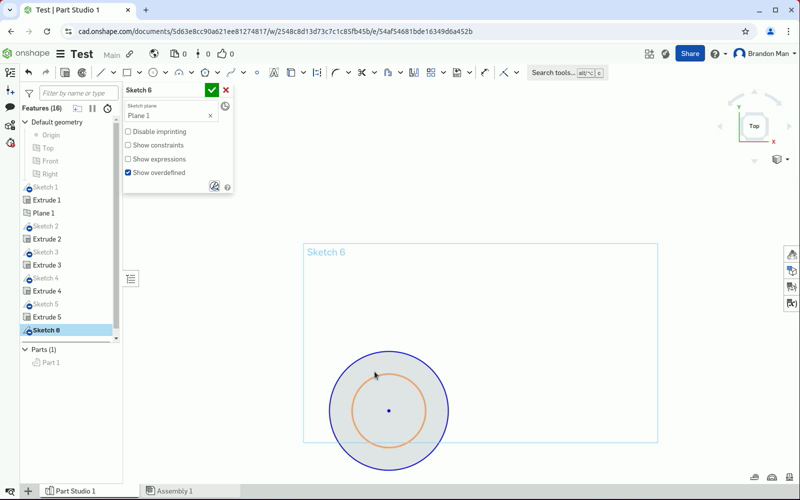
scroll(6)
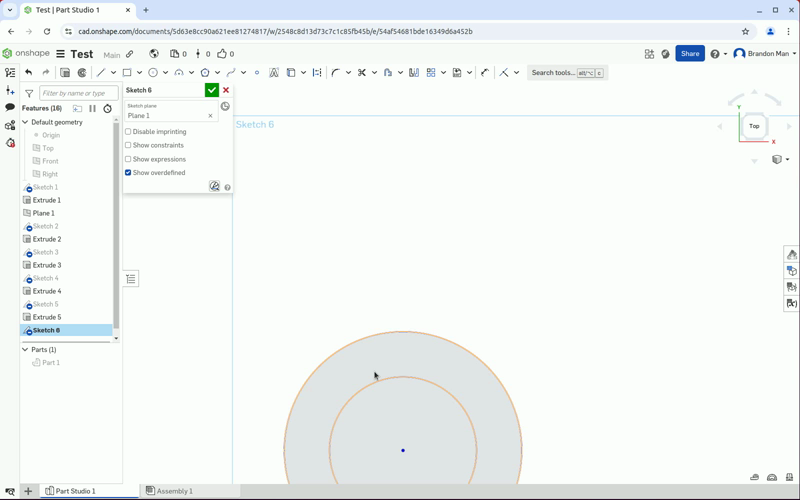
click(374, 371)
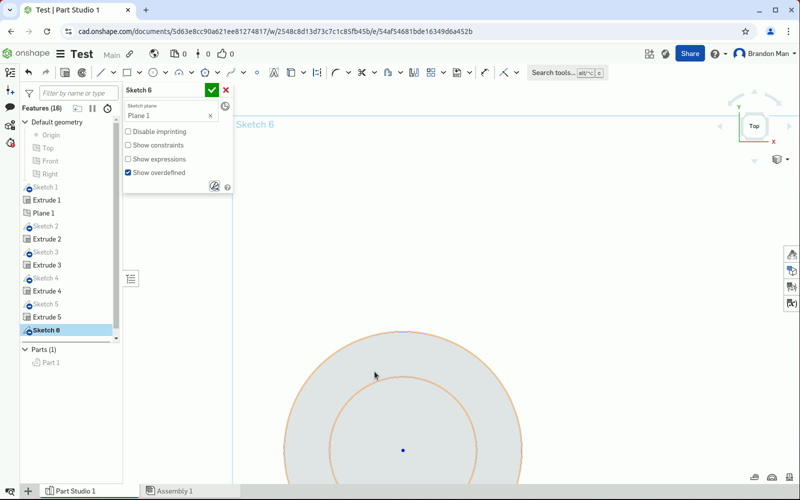
scroll(-6)
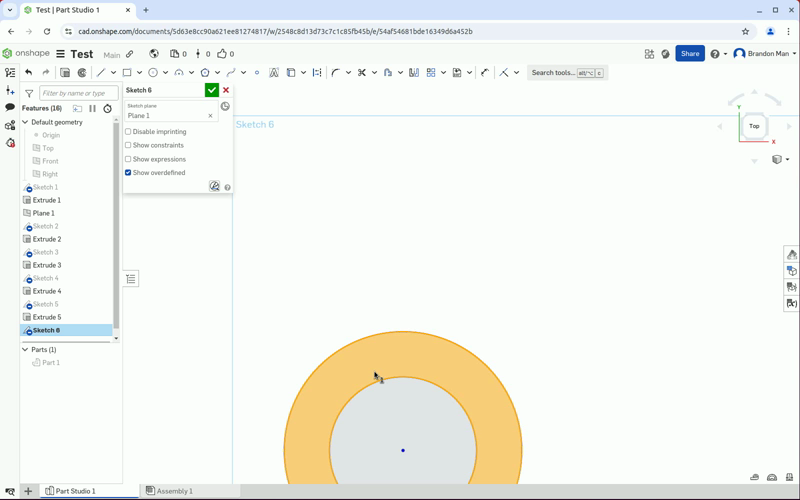
scroll(-6)
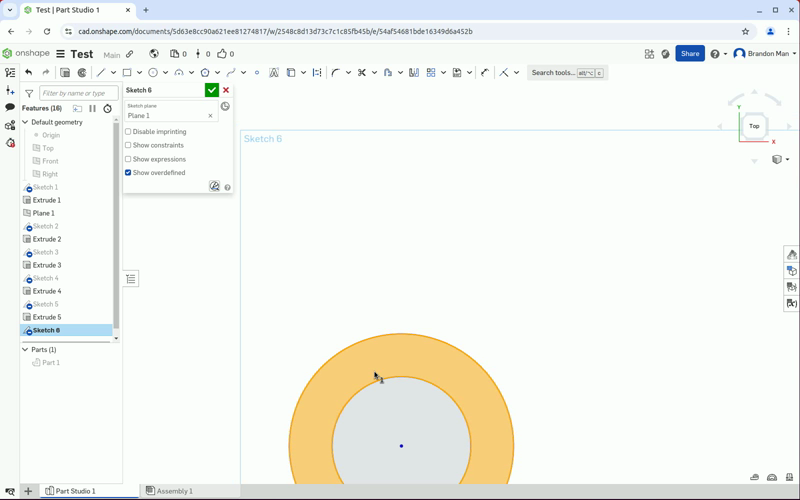
scroll(-6)
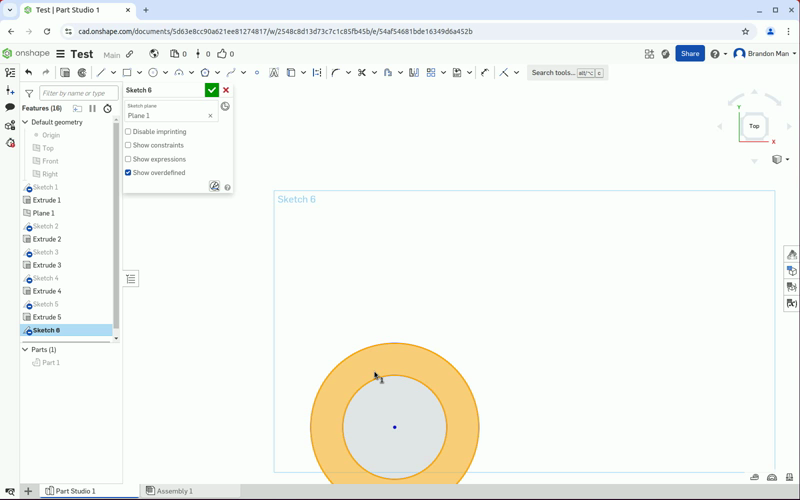
scroll(-6)
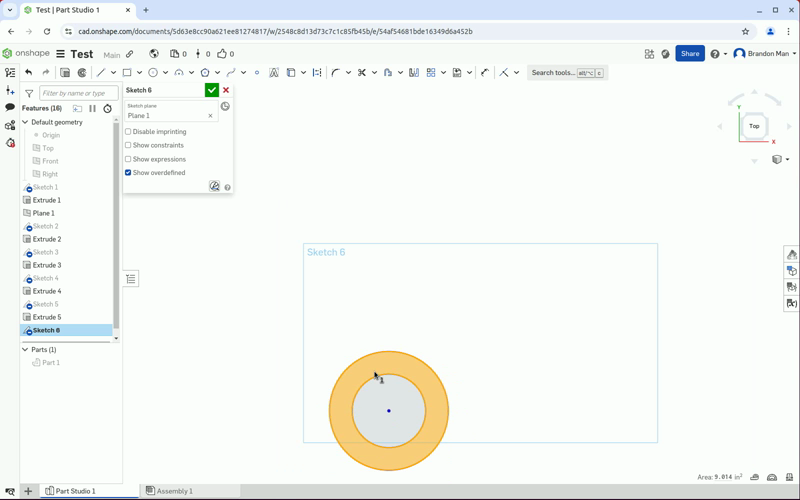
scroll(-6)
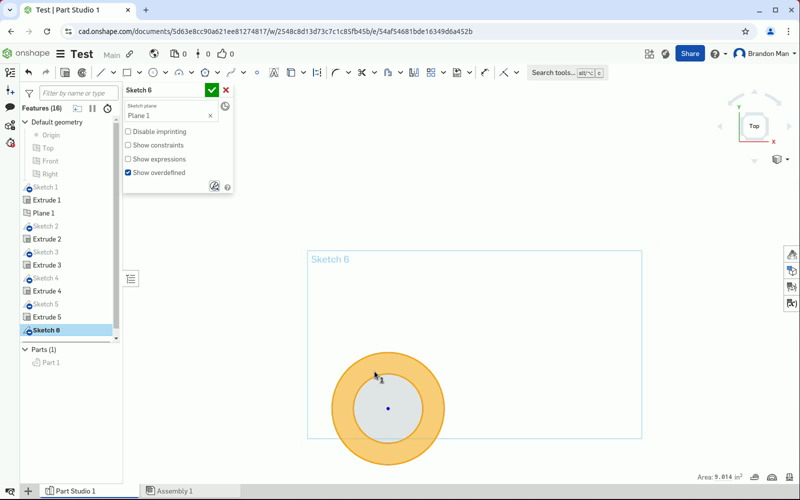
scroll(-6)
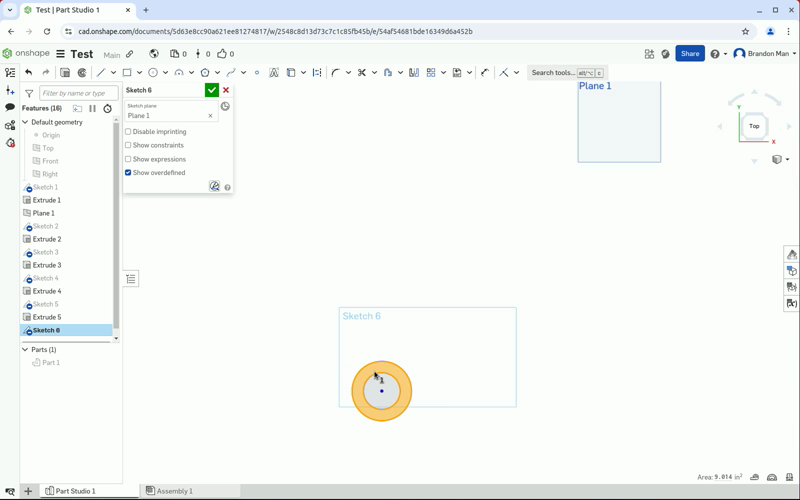
scroll(-6)
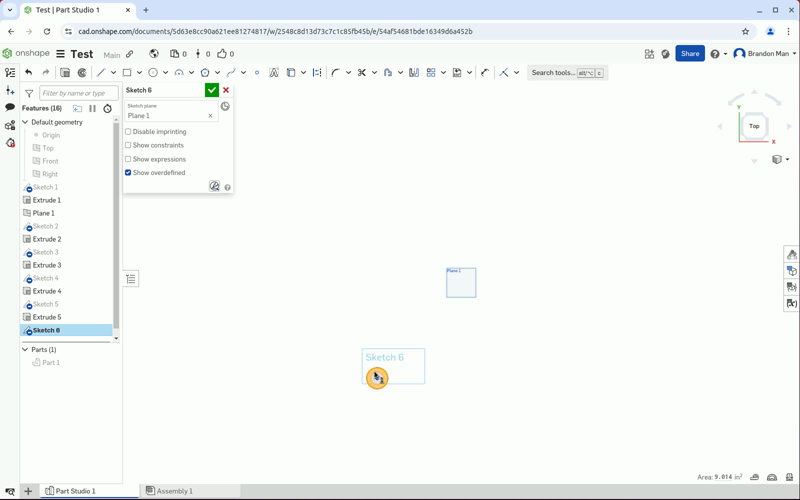
mouse_move(73, 352)
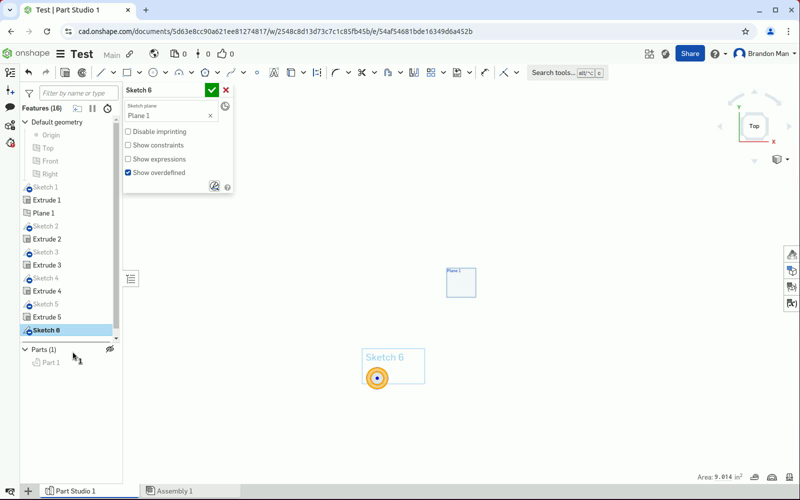
key(shift+y)
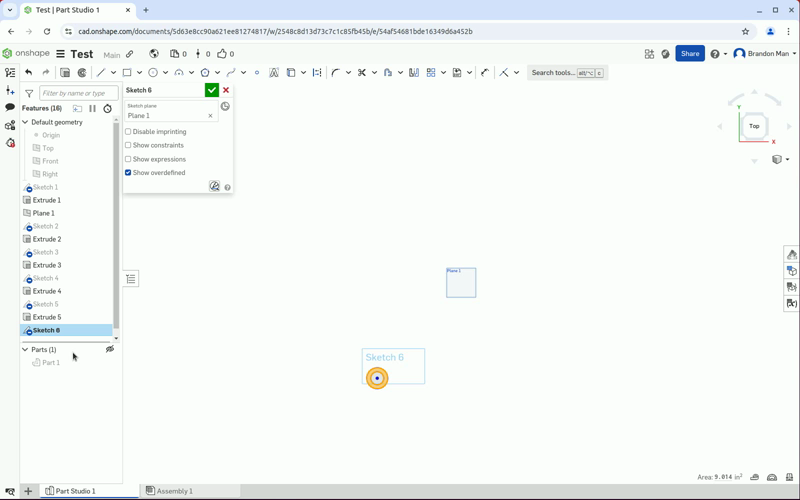
key(shift+e)
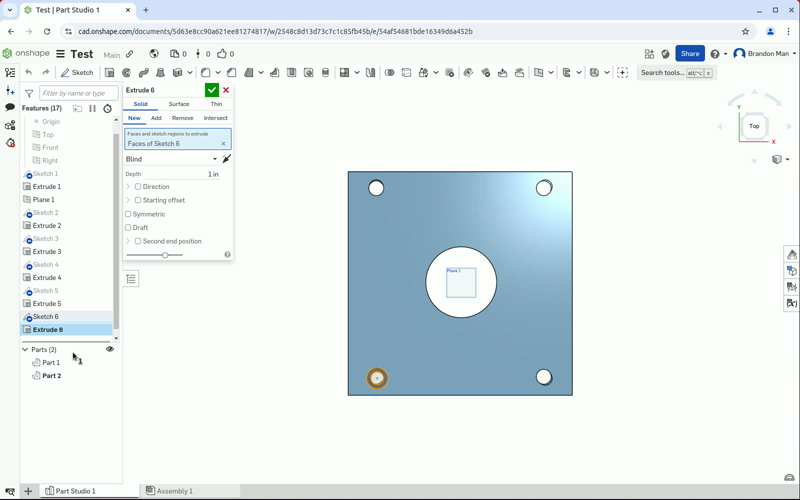
mouse_move(143, 106)
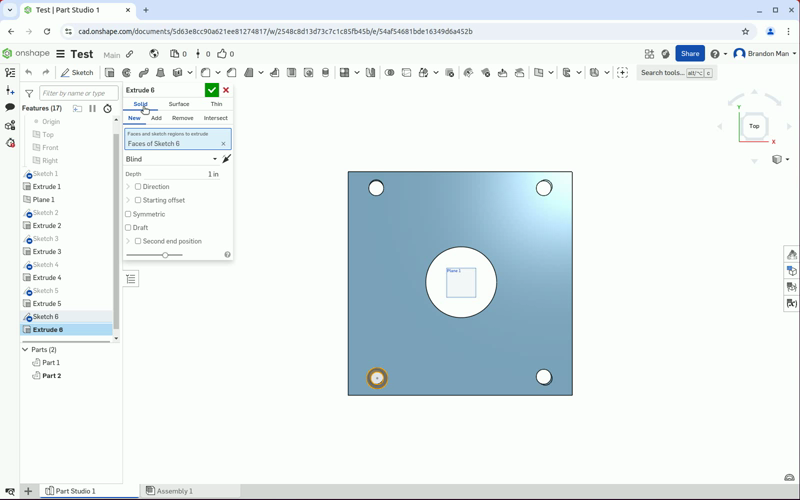
click(143, 106)
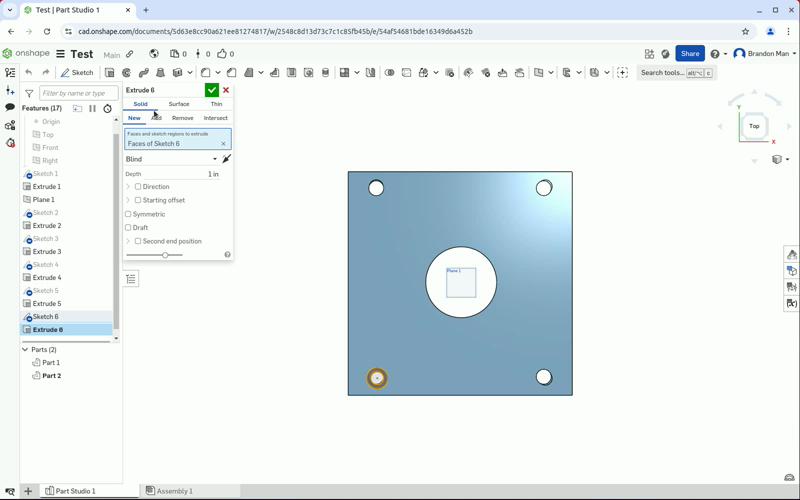
mouse_move(186, 120)
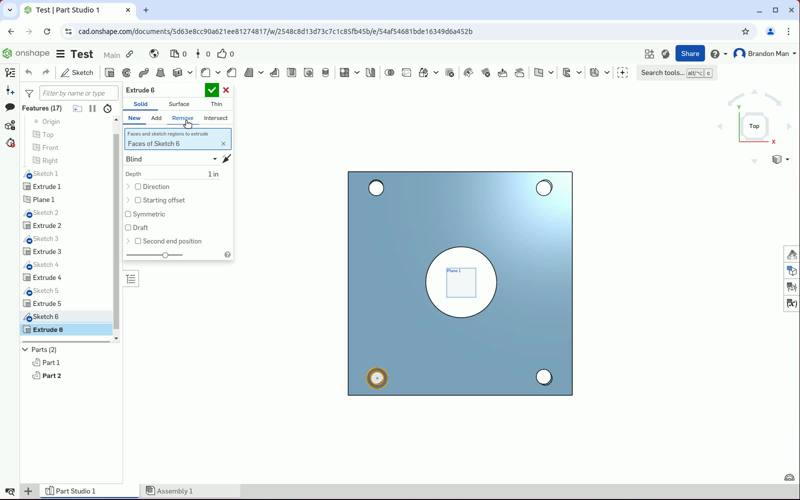
click(186, 120)
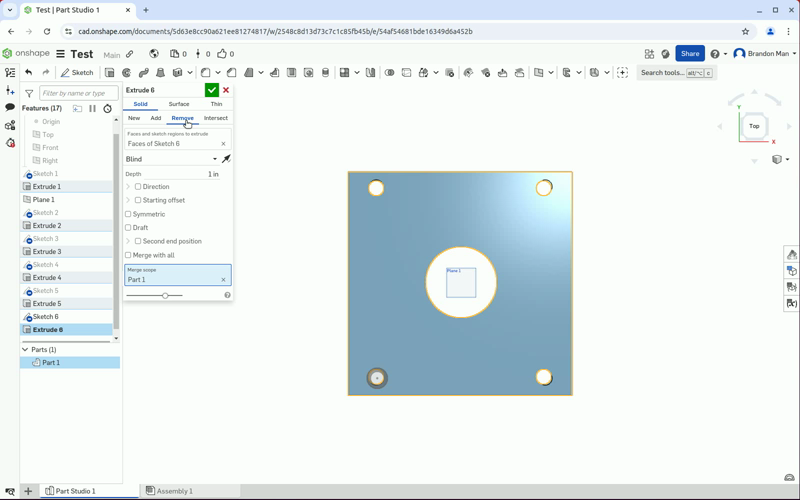
key(tab, 4)
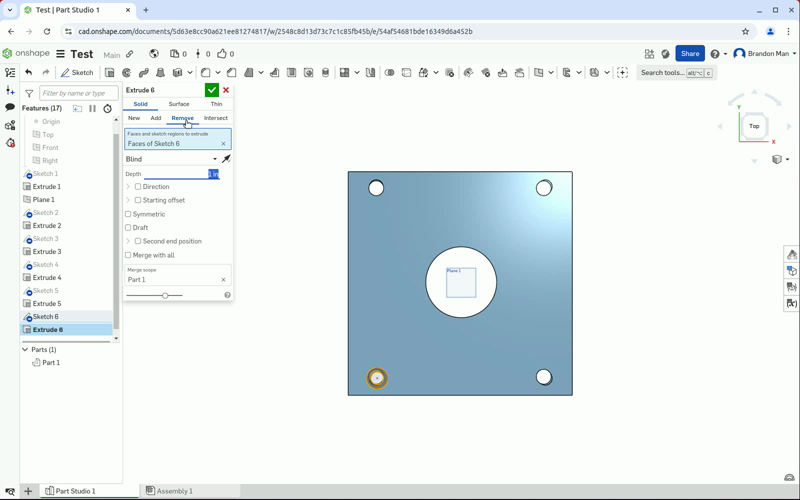
text(3.37)
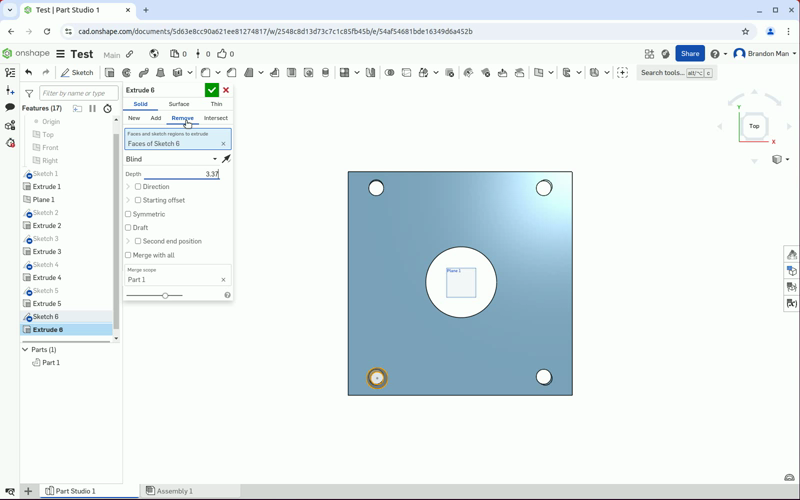
key(tab, 6)
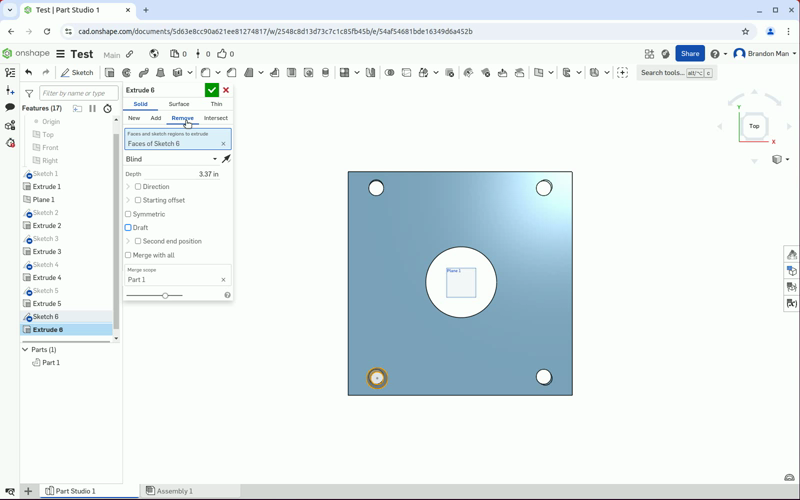
key(space)
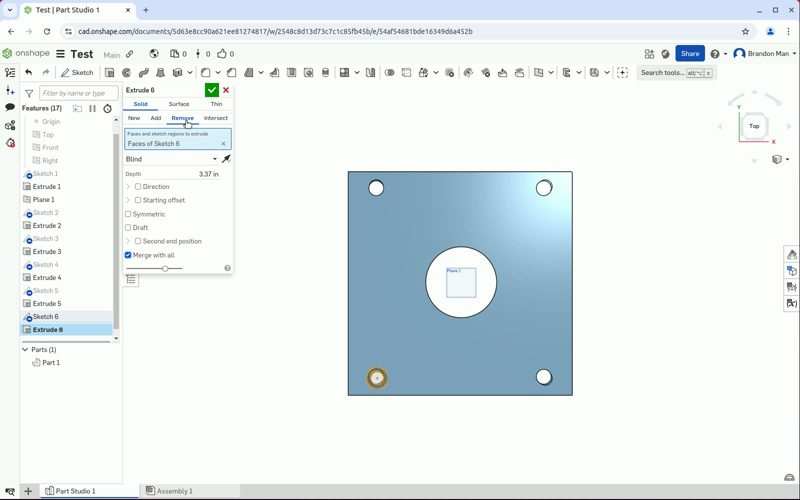
key(enter)
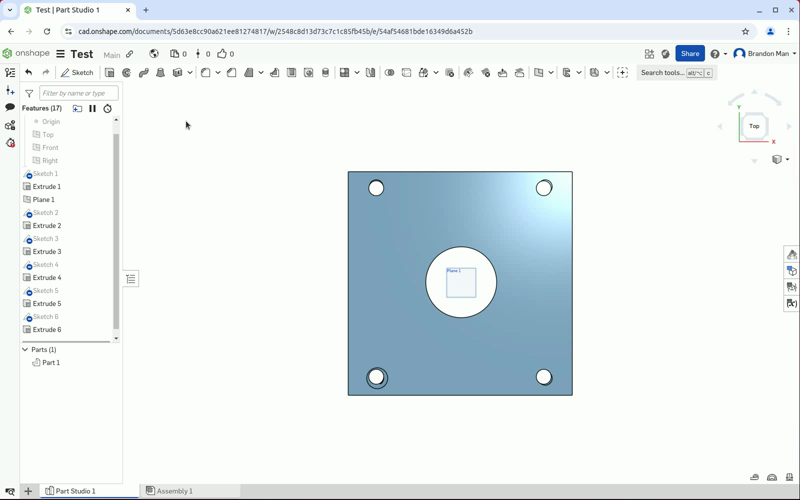
key(shift+h)
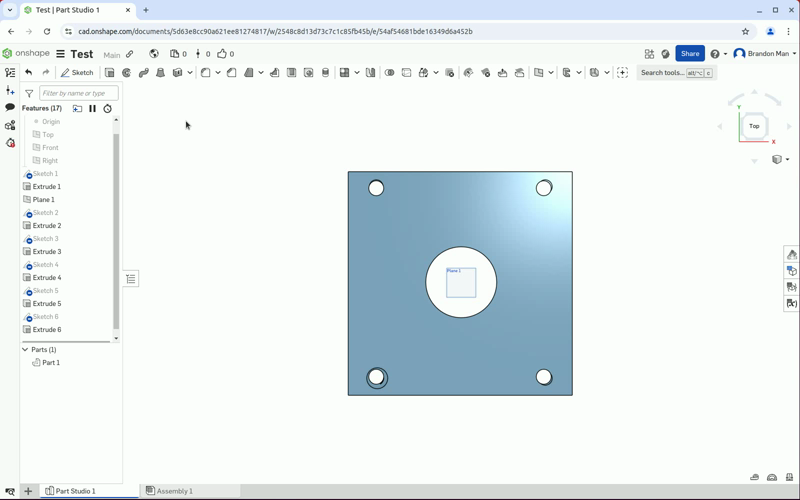
key(shift+h)
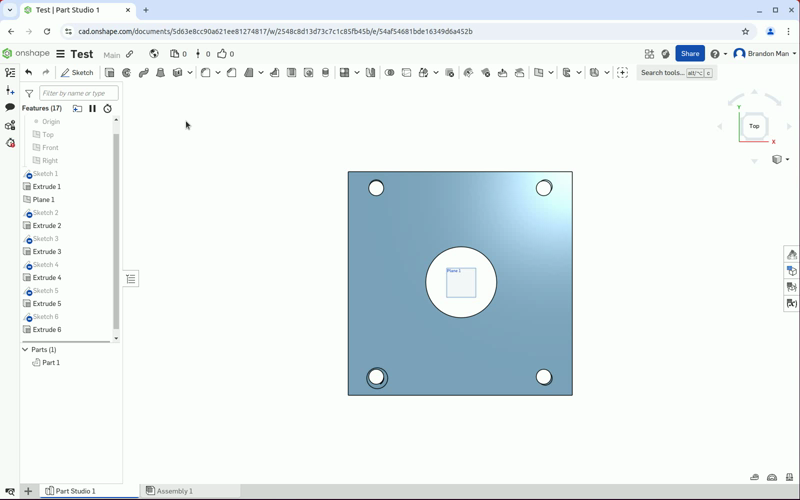
mouse_move(69, 176)
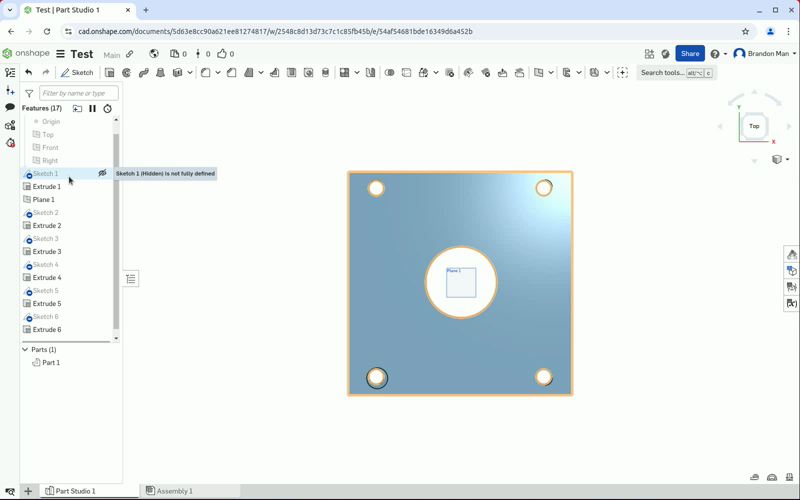
click(69, 176)
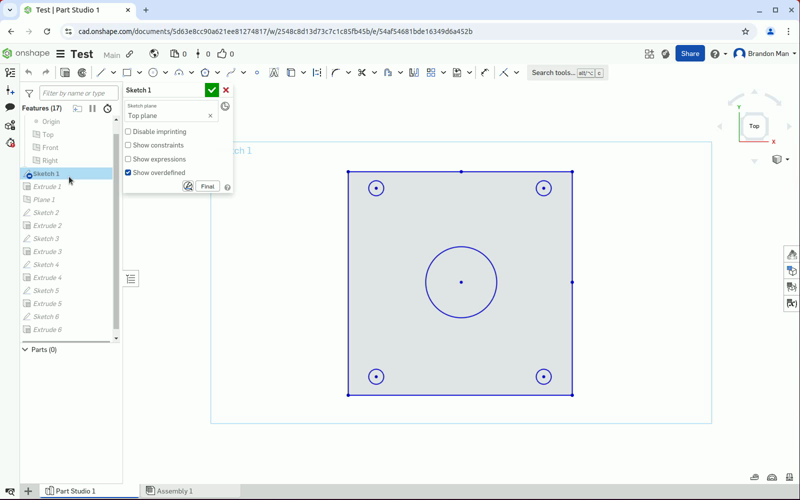
mouse_move(229, 92)
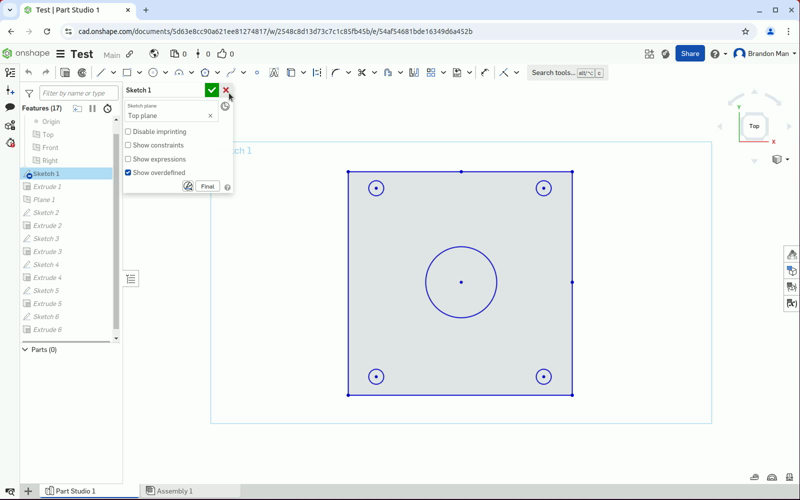
click(229, 92)
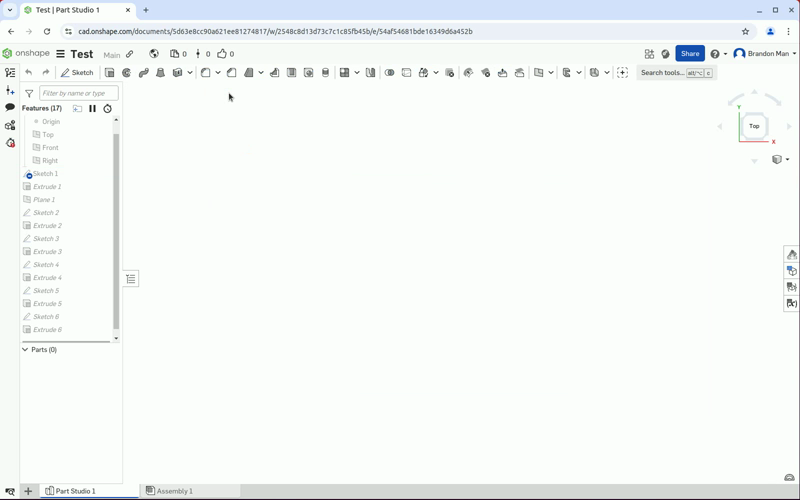
key(shift+s)
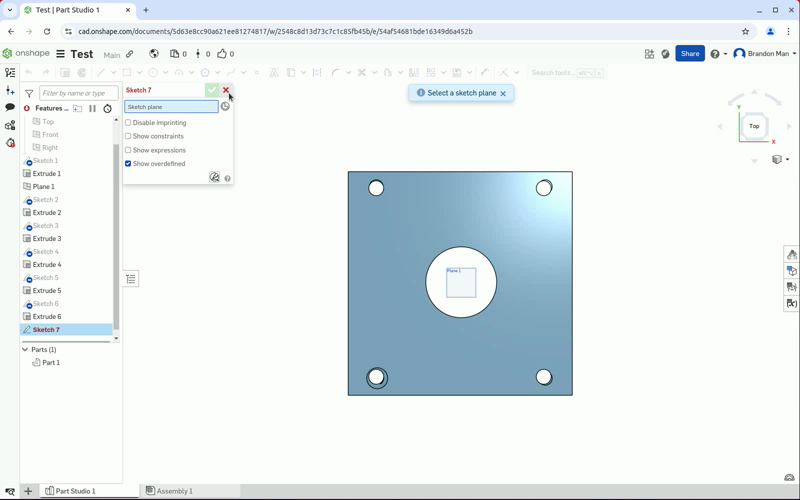
mouse_move(69, 189)
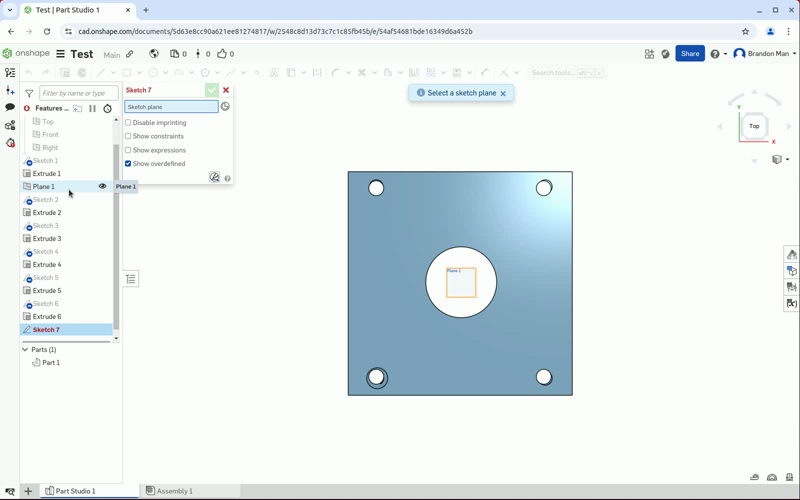
click(69, 189)
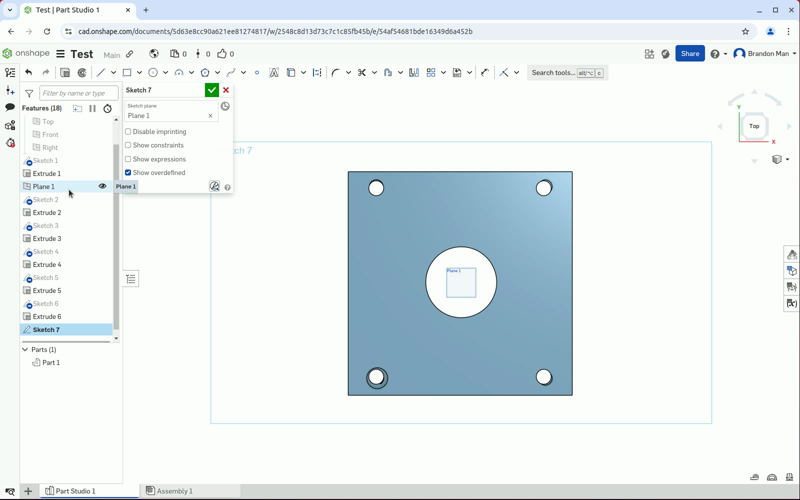
mouse_move(73, 352)
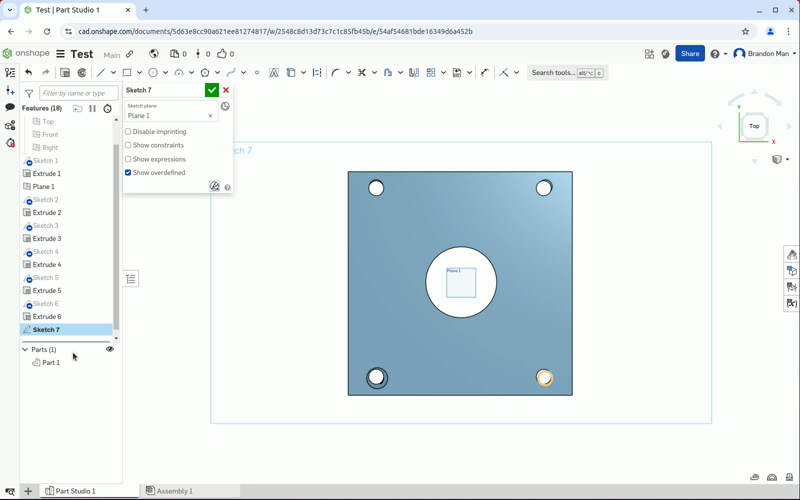
key(y)
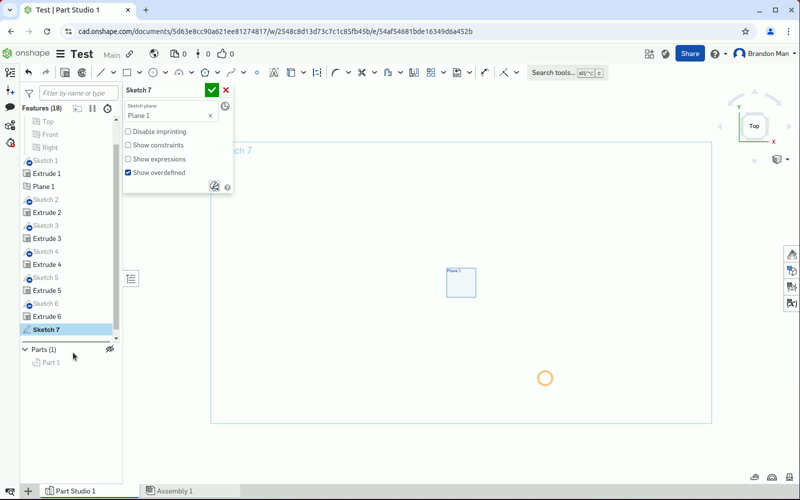
key(c)
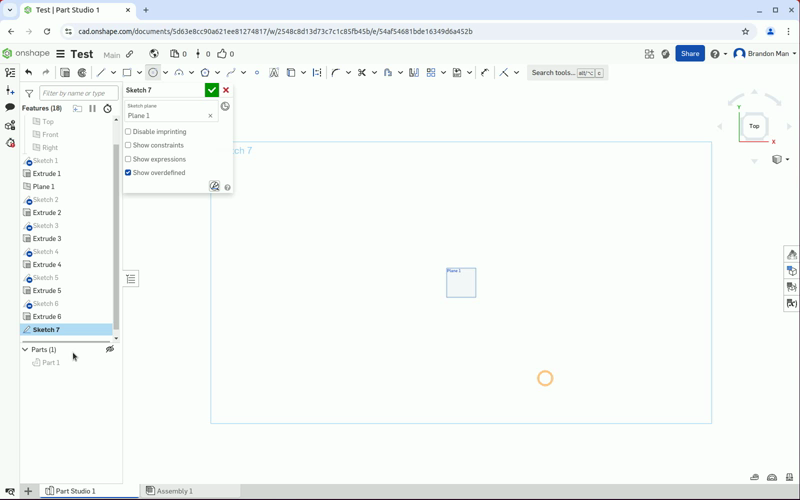
key_down(shift)
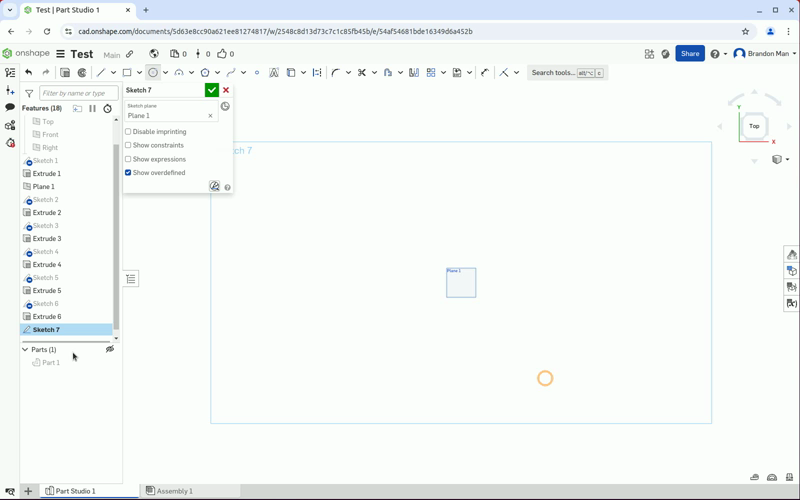
mouse_move(545, 378)
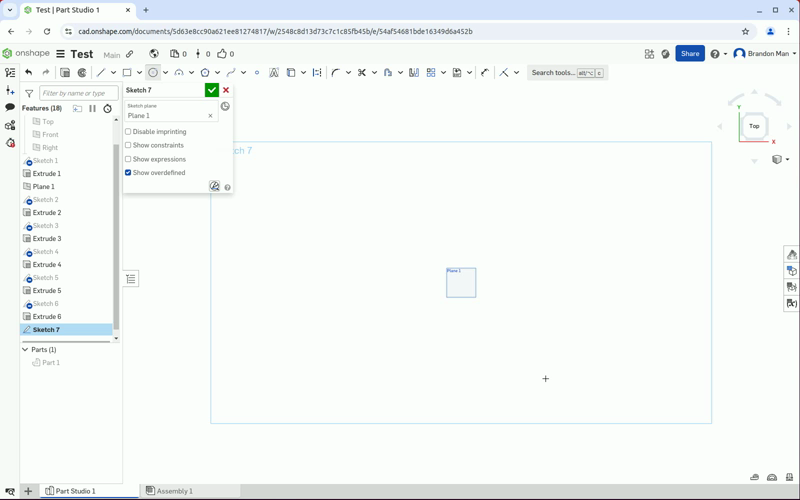
click(545, 378)
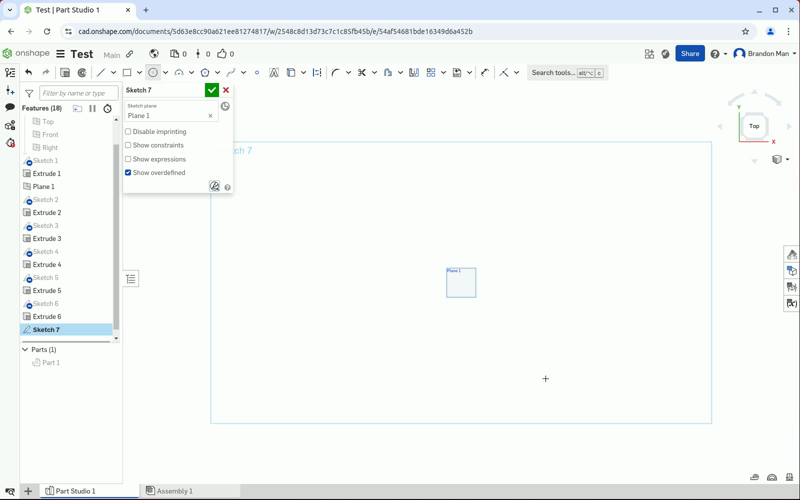
key_up(shift)
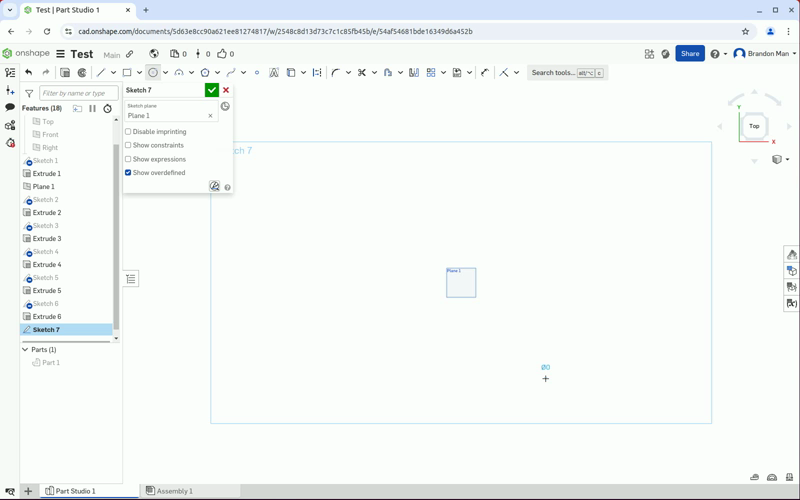
mouse_move(556, 378)
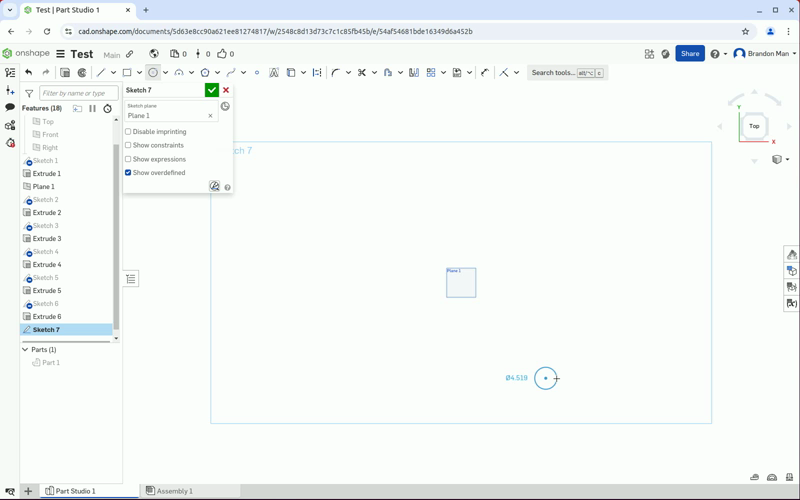
click(556, 378)
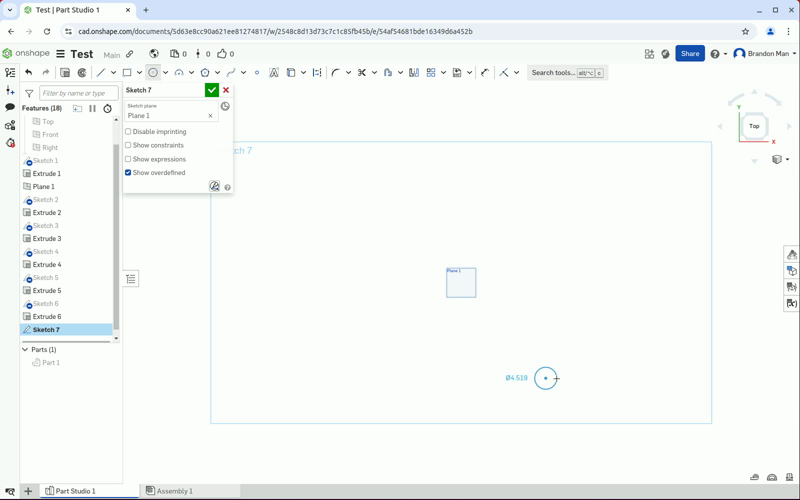
key(esc)
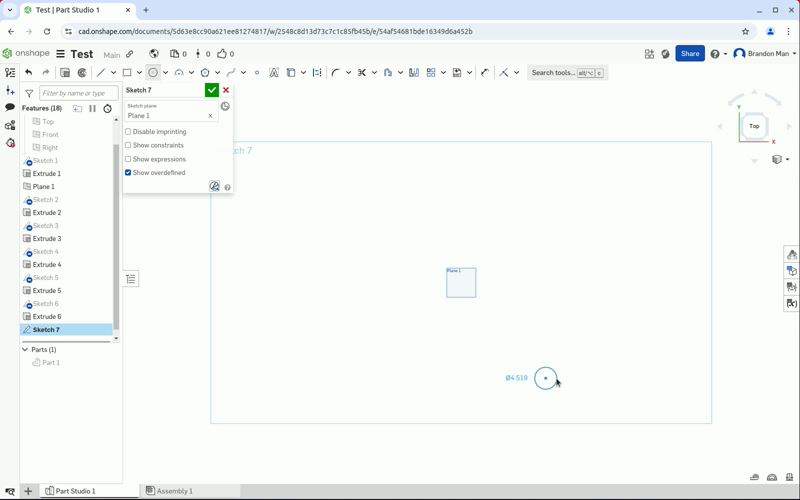
key(c)
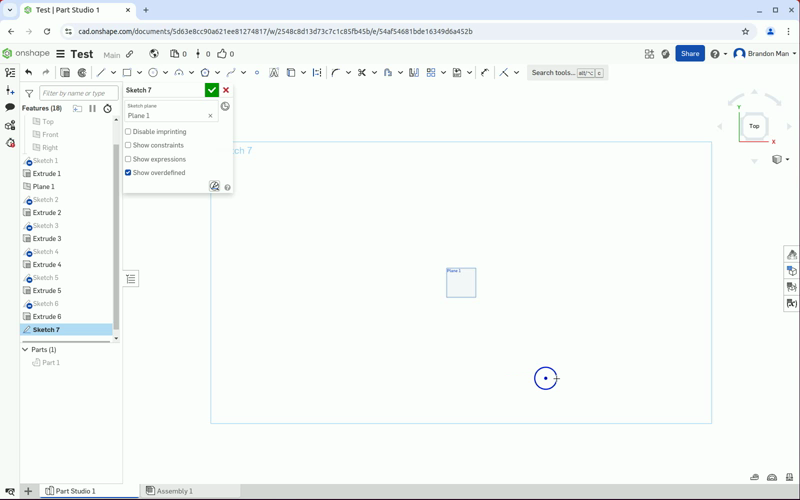
key_down(shift)
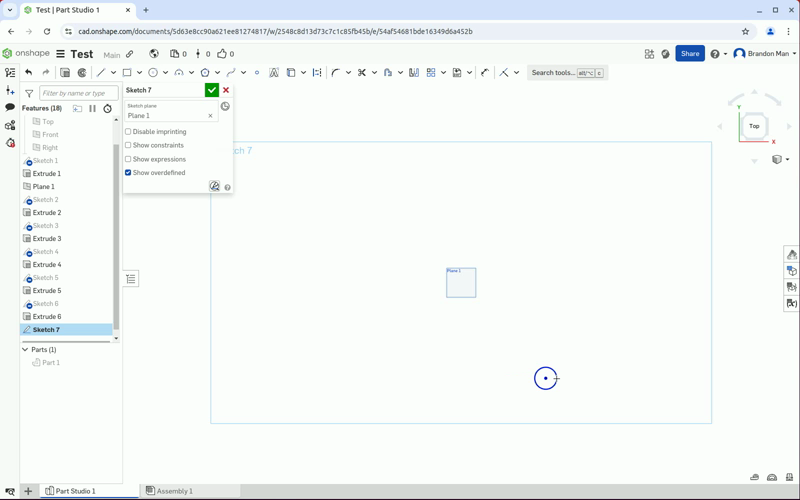
mouse_move(545, 378)
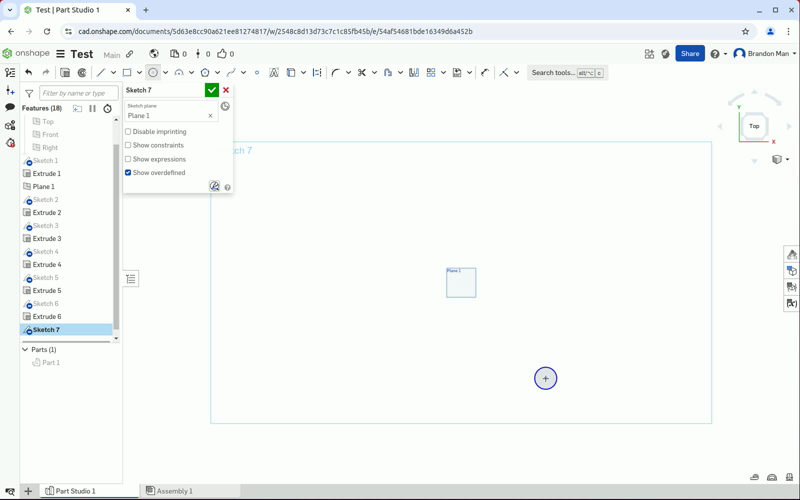
click(545, 378)
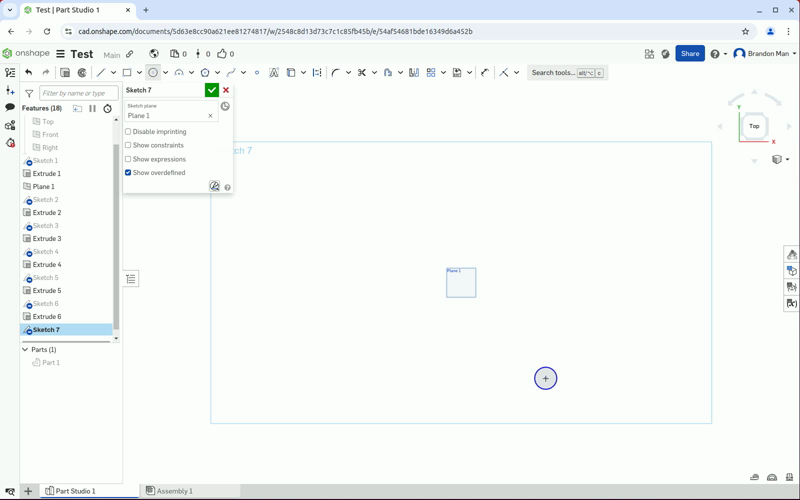
key_up(shift)
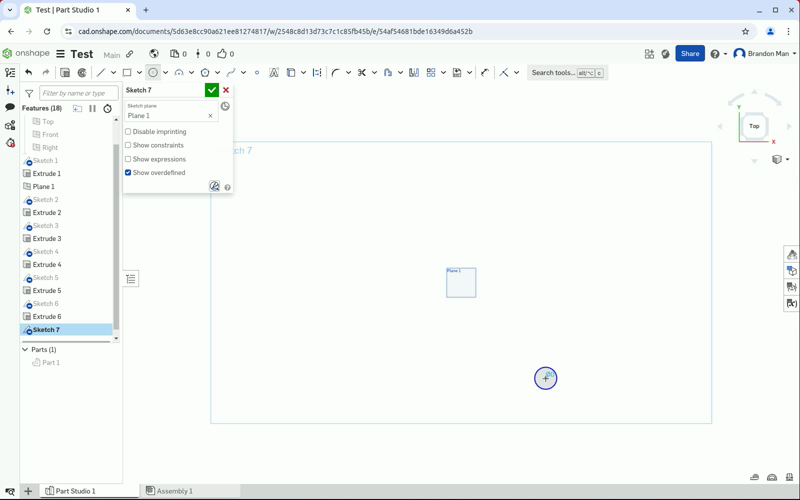
mouse_move(552, 378)
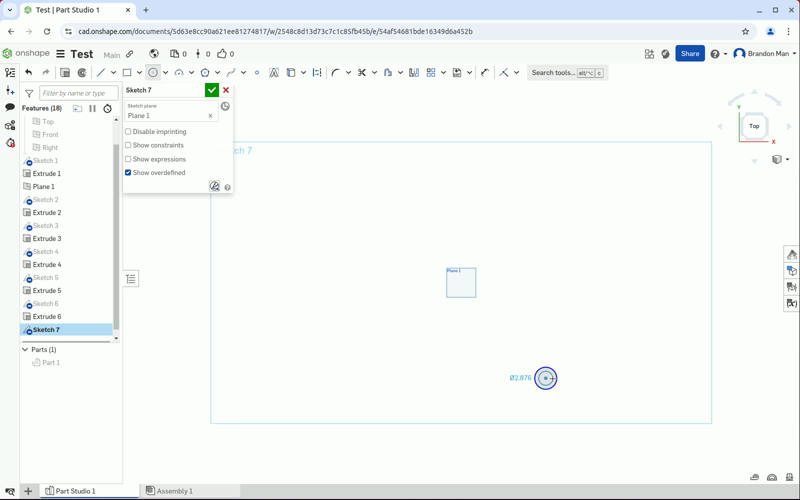
scroll(6)
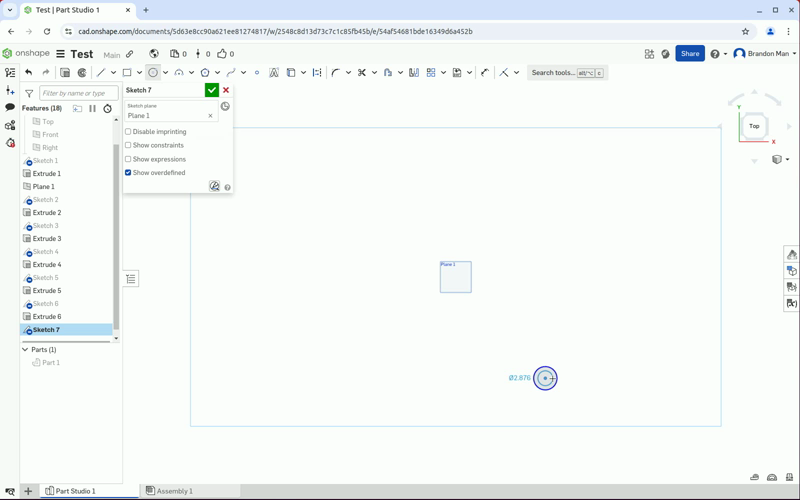
scroll(6)
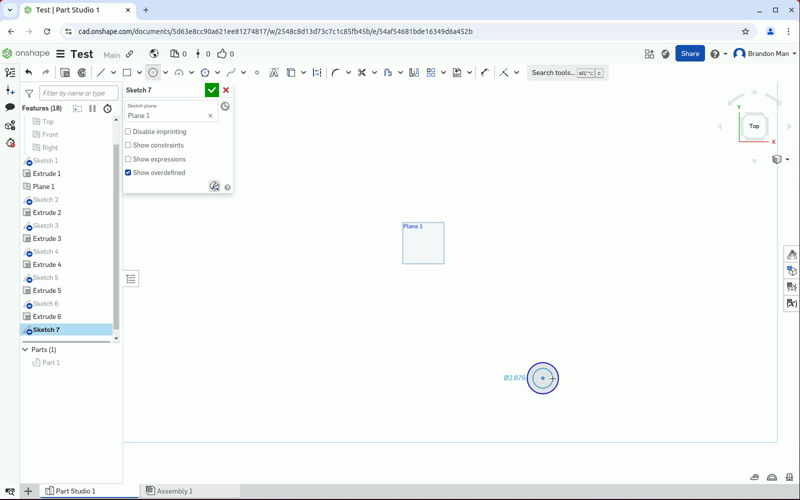
scroll(6)
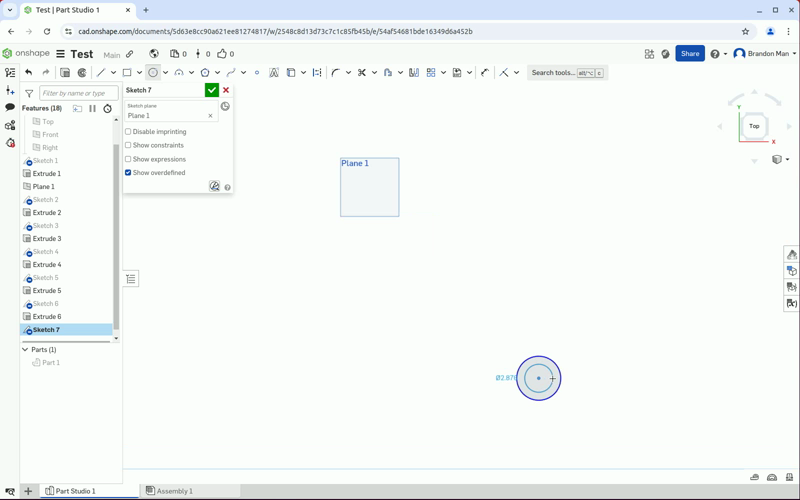
scroll(6)
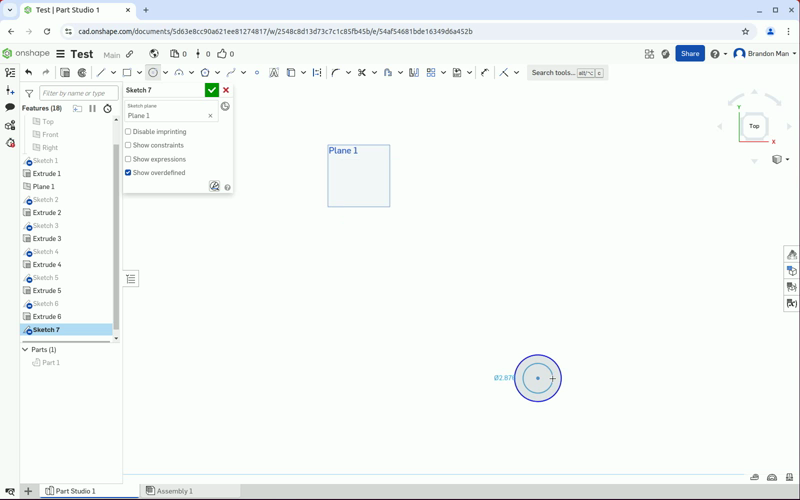
scroll(6)
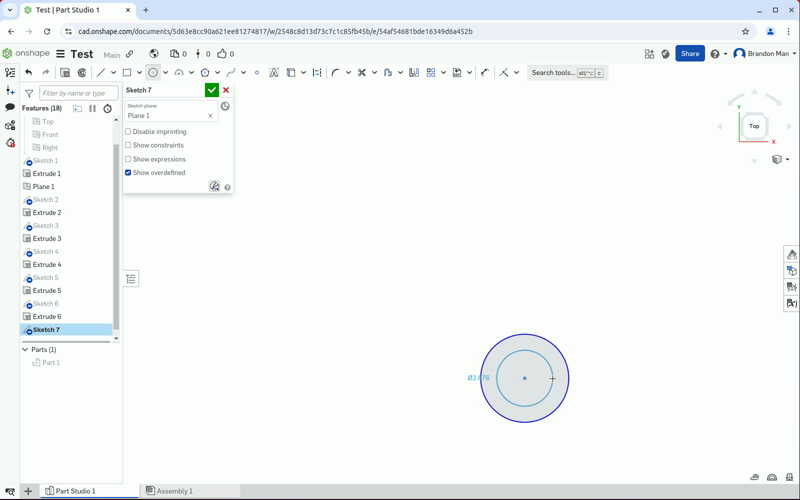
scroll(6)
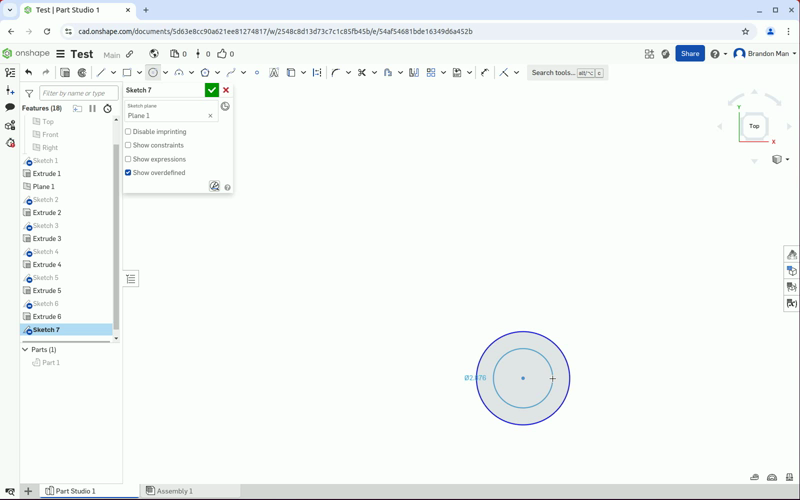
scroll(6)
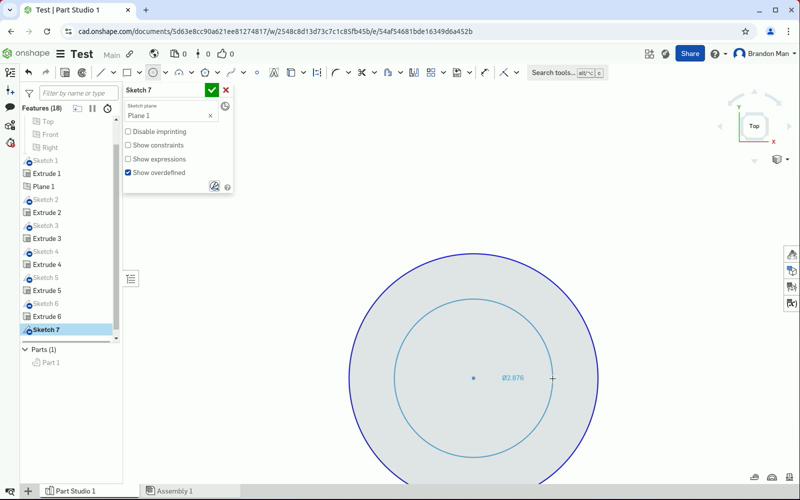
click(552, 378)
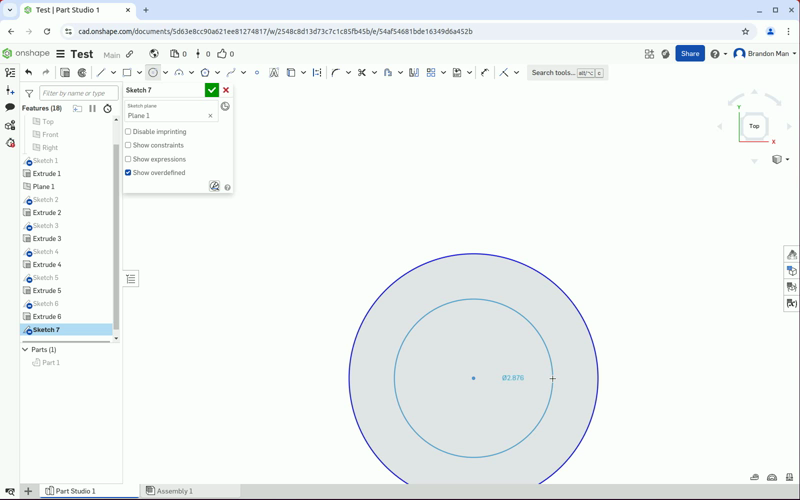
scroll(-6)
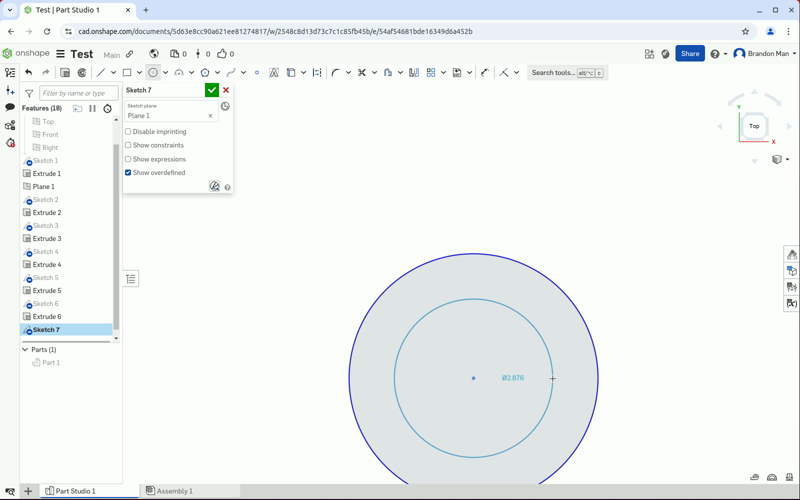
scroll(-6)
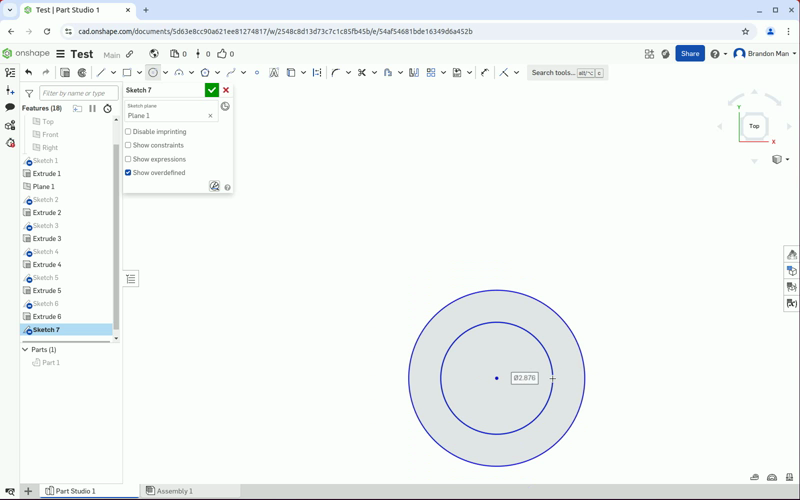
scroll(-6)
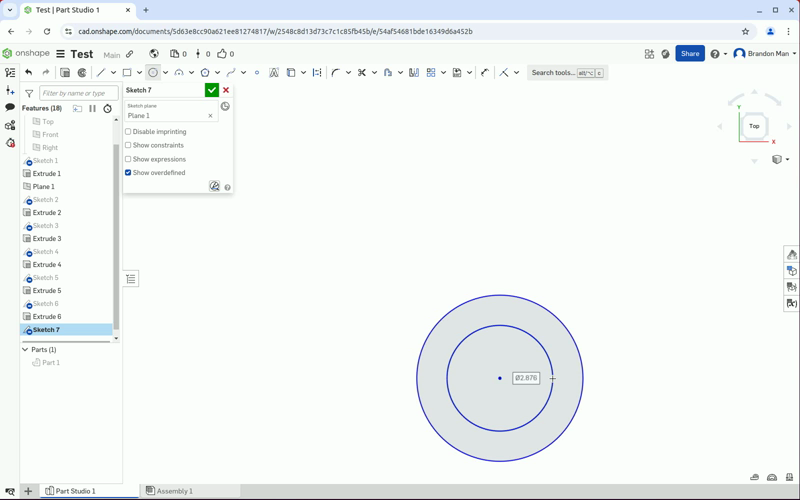
scroll(-6)
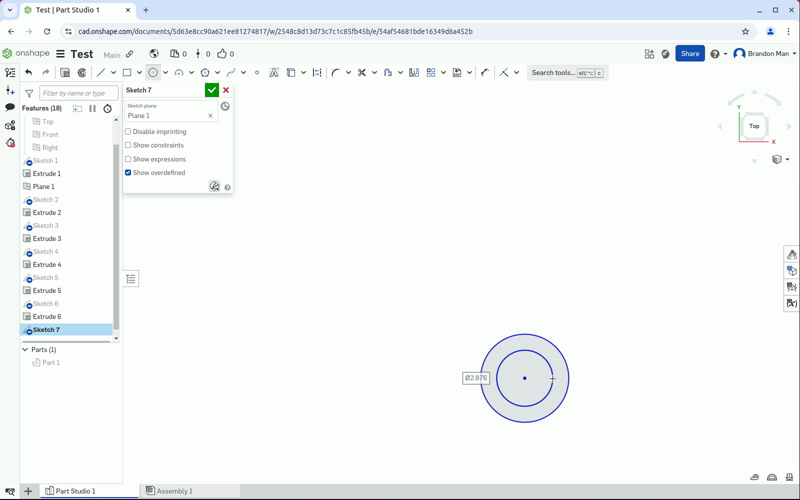
scroll(-6)
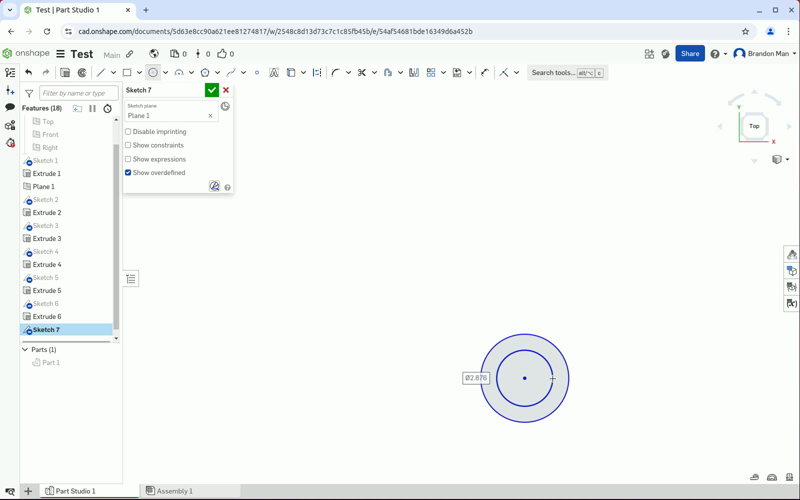
scroll(-6)
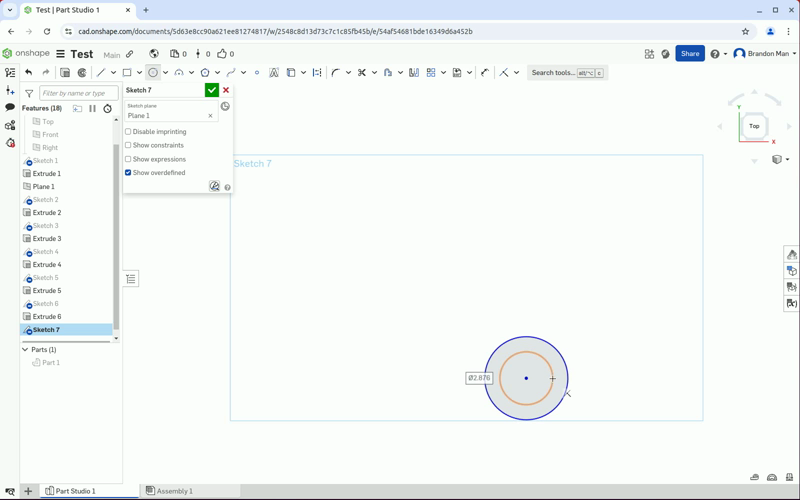
scroll(-6)
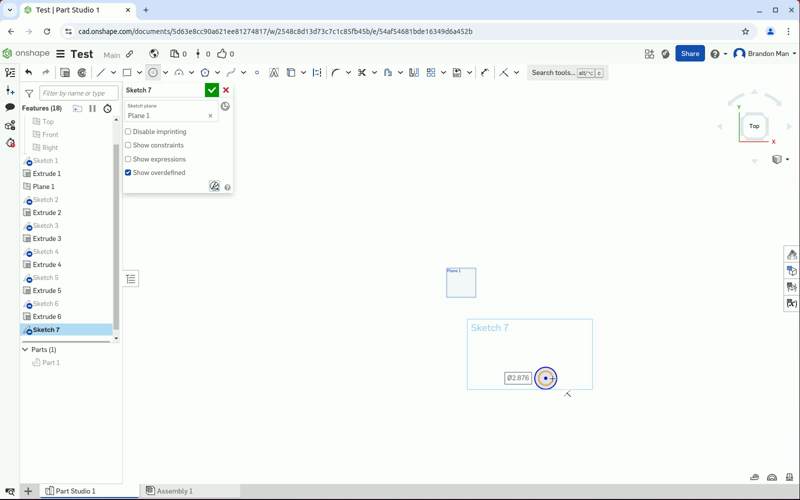
key(esc)
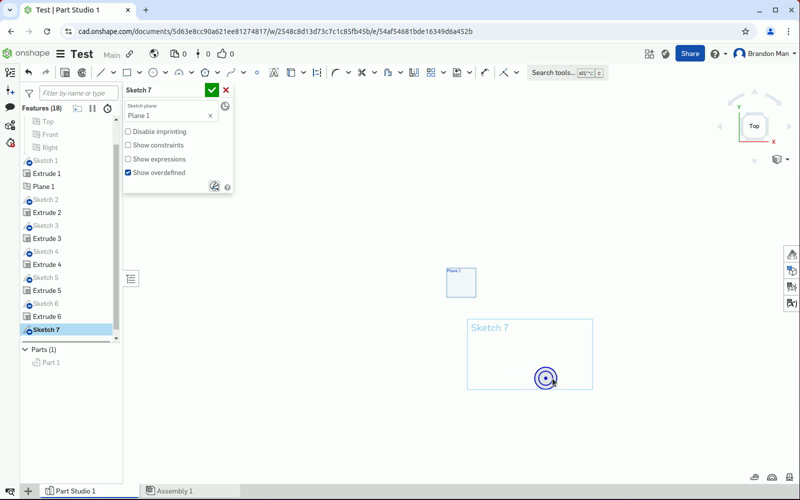
mouse_move(547, 371)
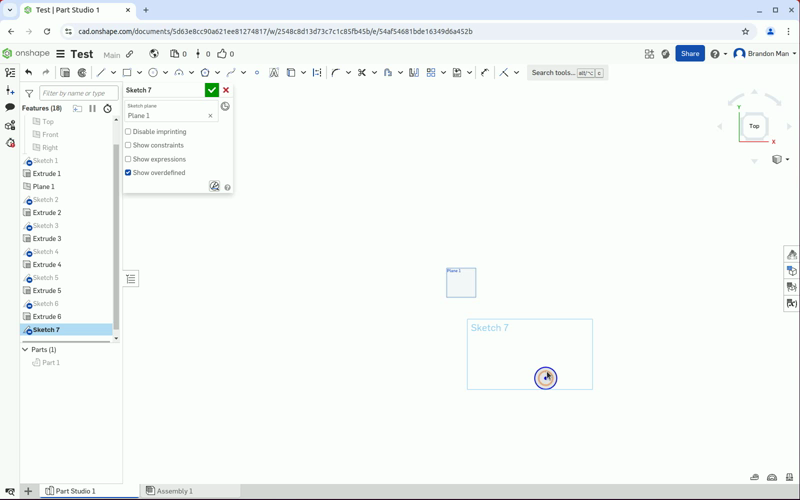
scroll(6)
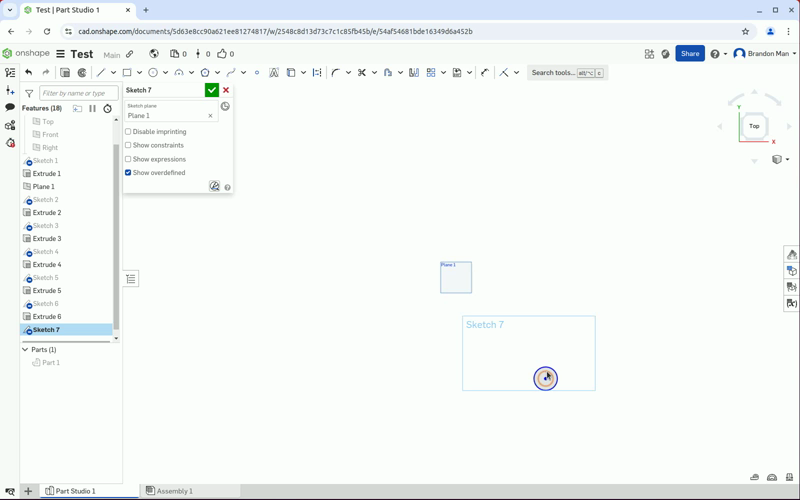
scroll(6)
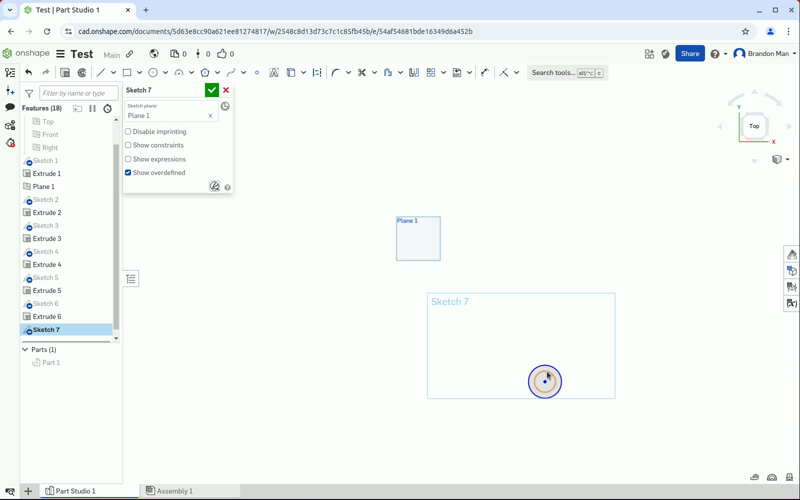
scroll(6)
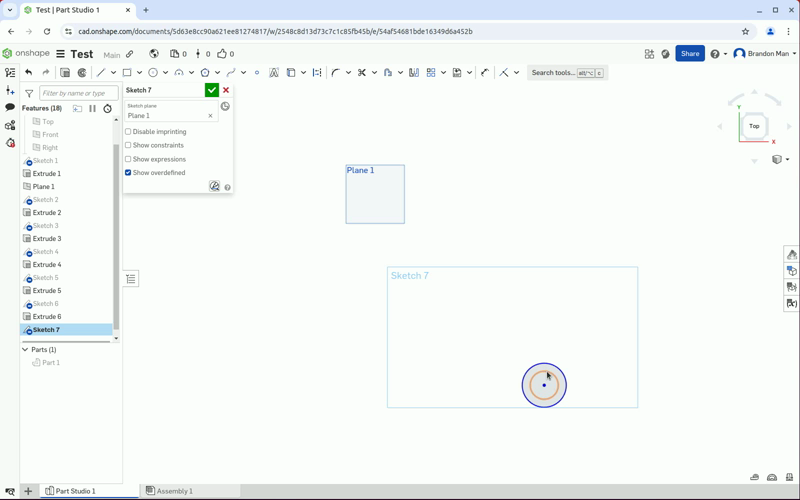
scroll(6)
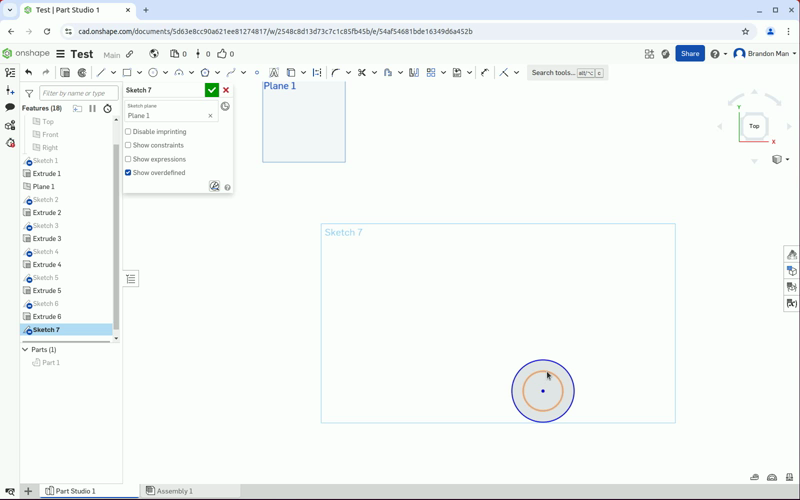
scroll(6)
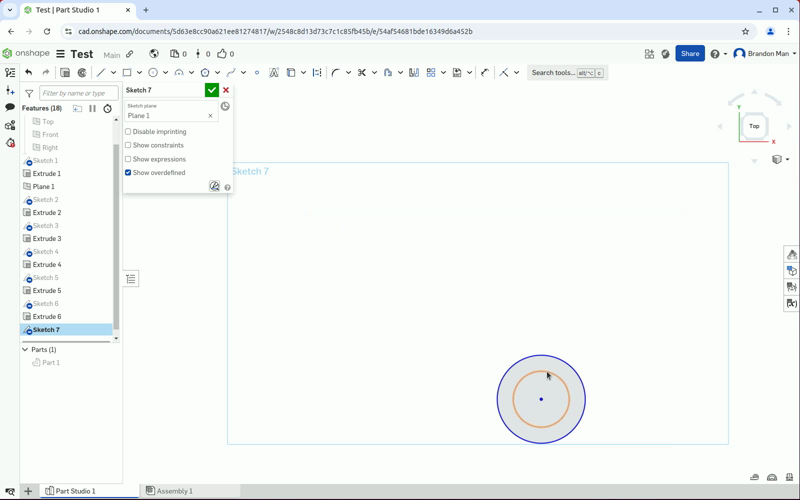
scroll(6)
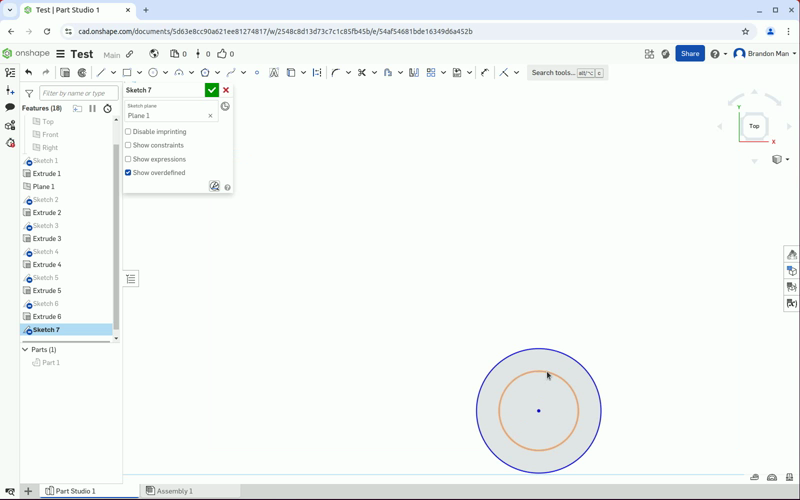
scroll(6)
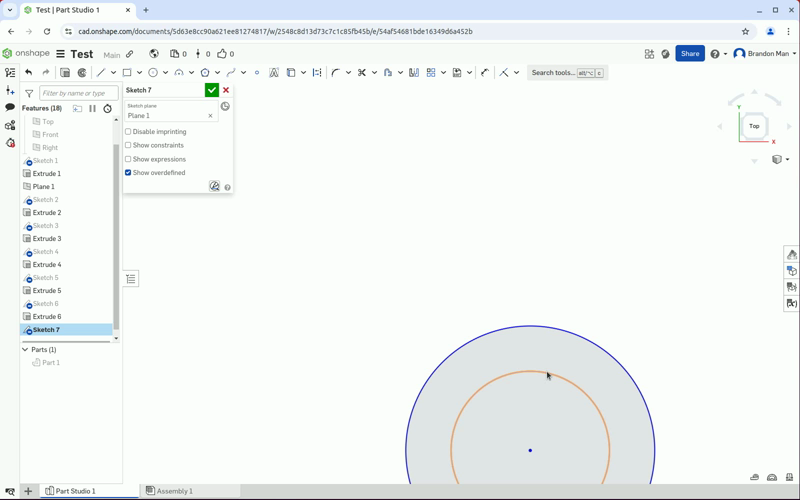
click(547, 371)
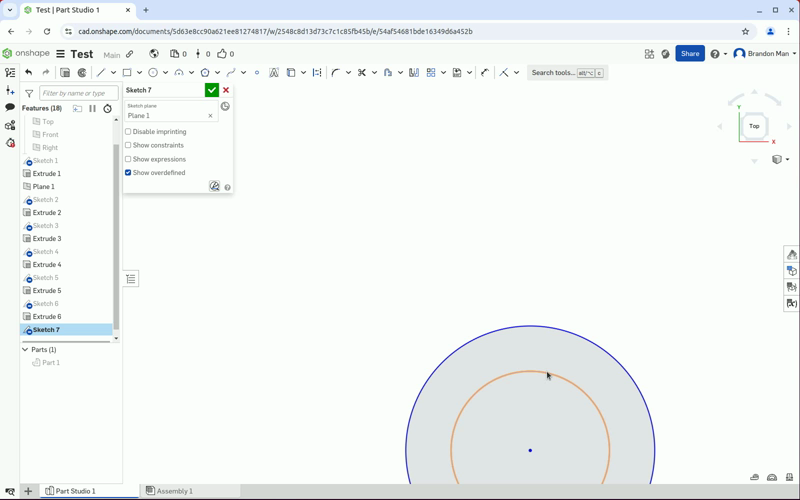
scroll(-6)
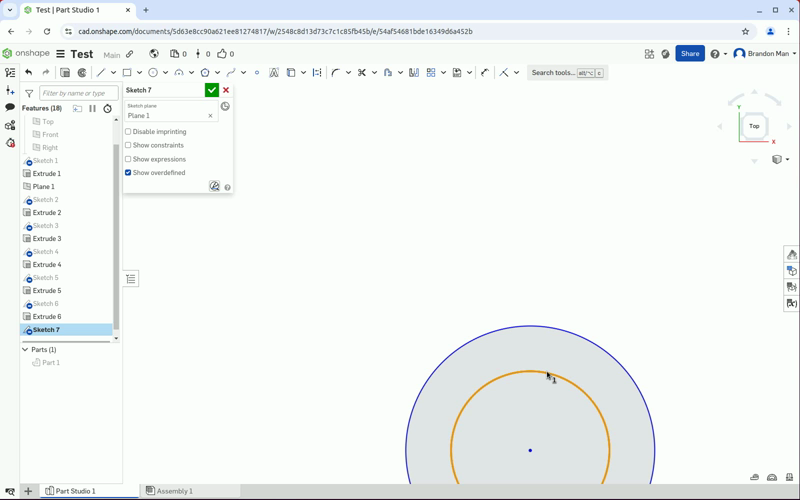
scroll(-6)
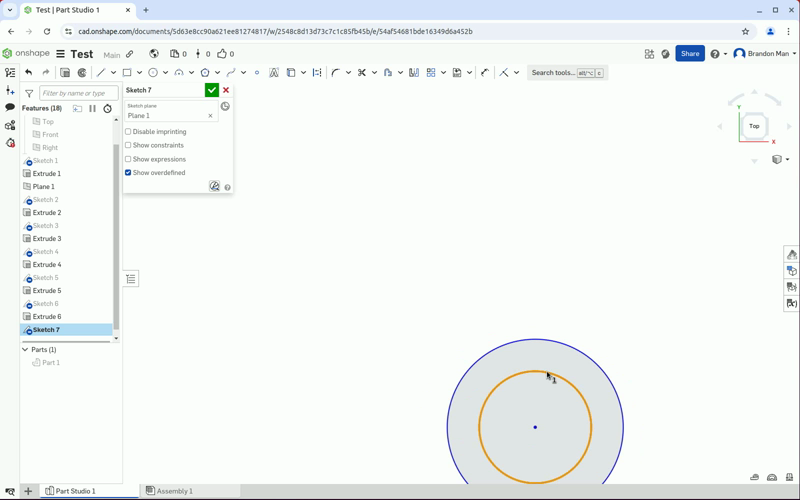
scroll(-6)
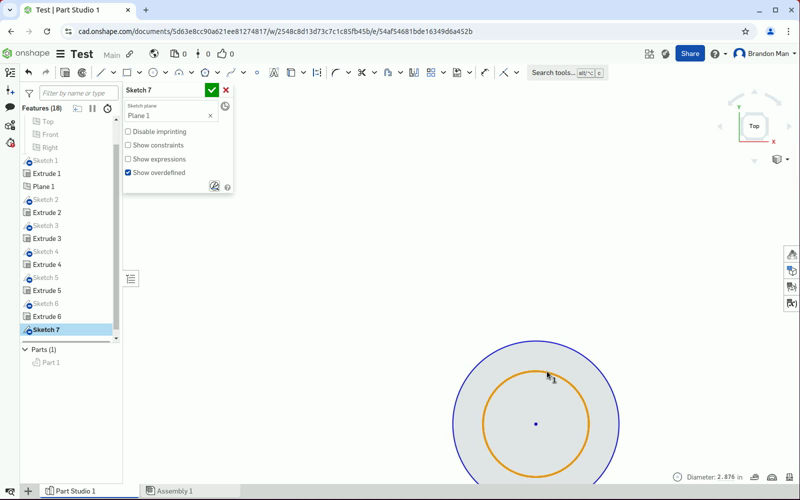
scroll(-6)
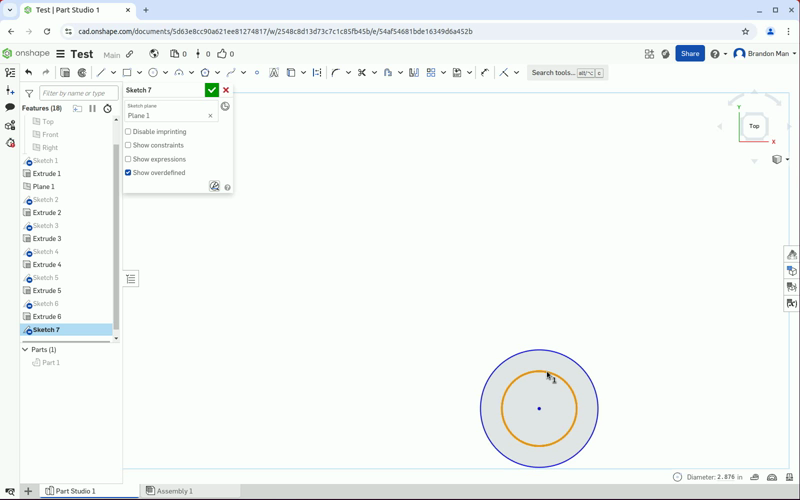
scroll(-6)
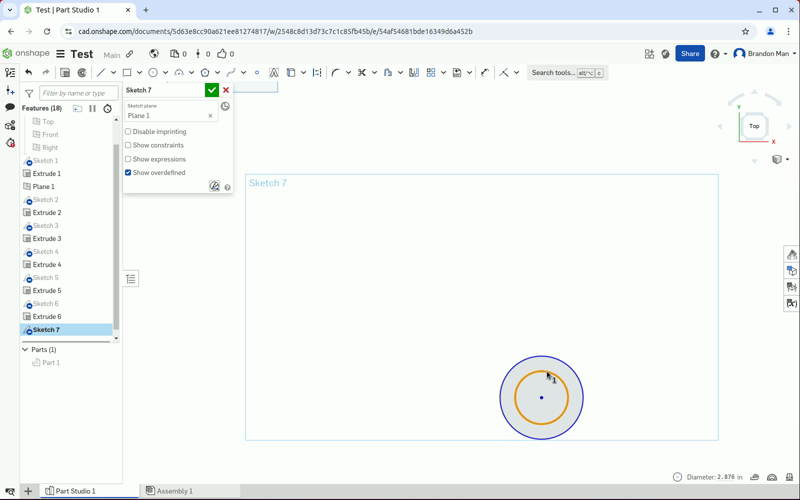
scroll(-6)
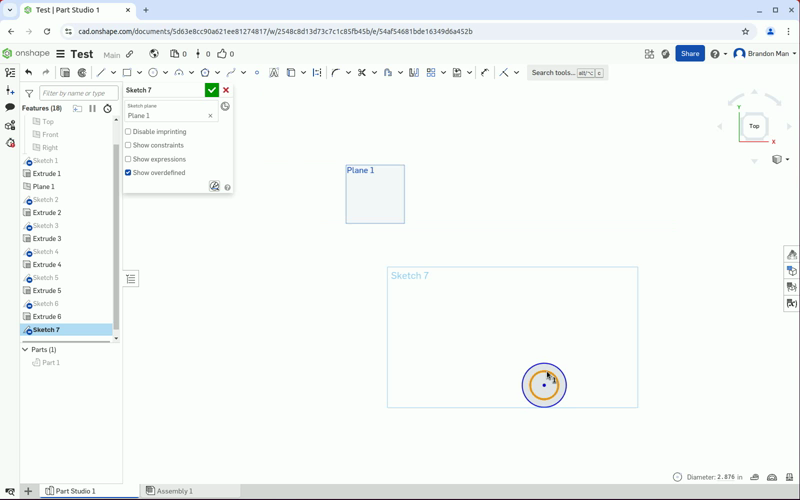
scroll(-6)
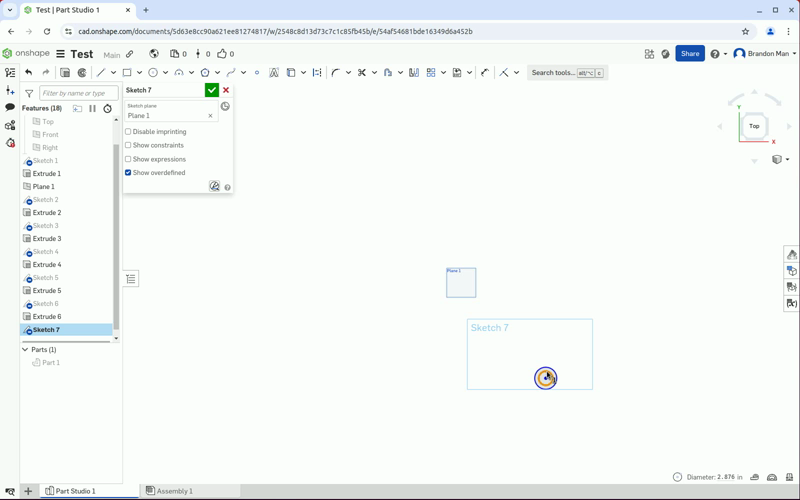
mouse_move(73, 352)
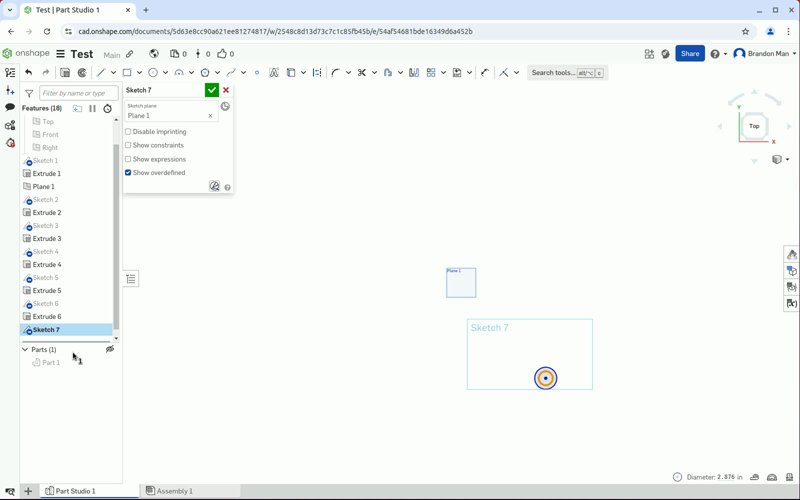
key(shift+y)
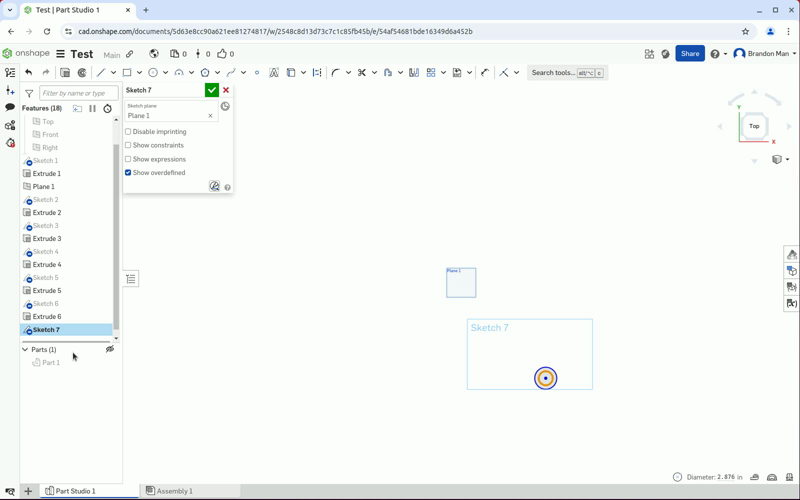
key(shift+e)
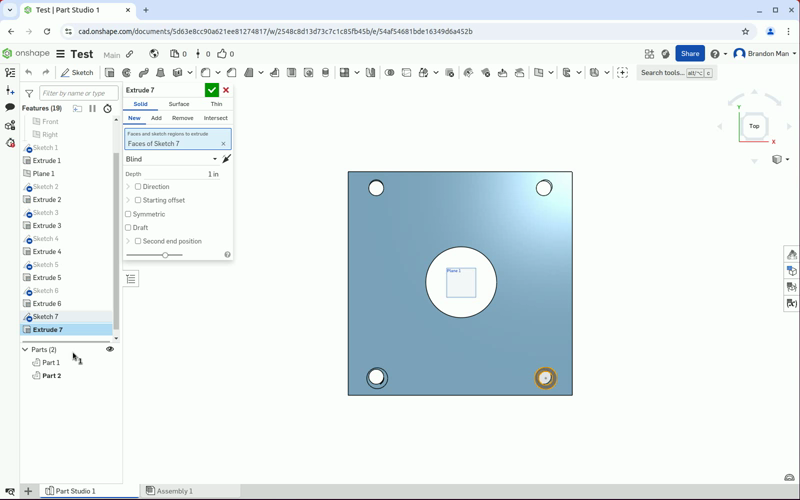
mouse_move(143, 106)
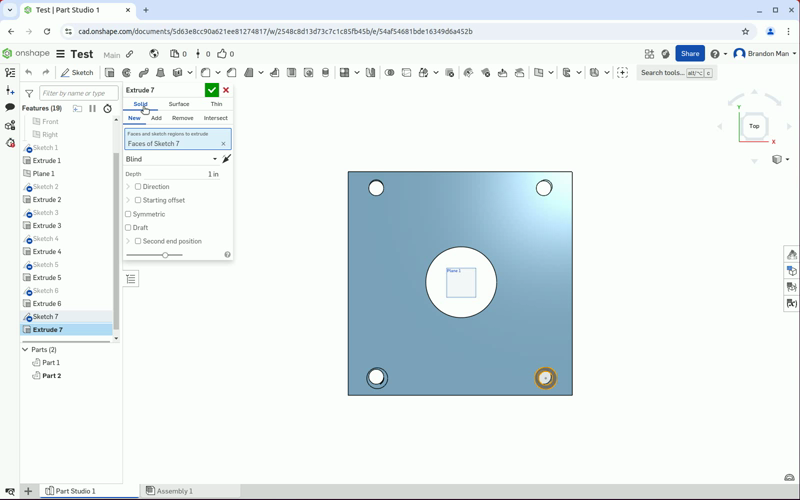
click(143, 106)
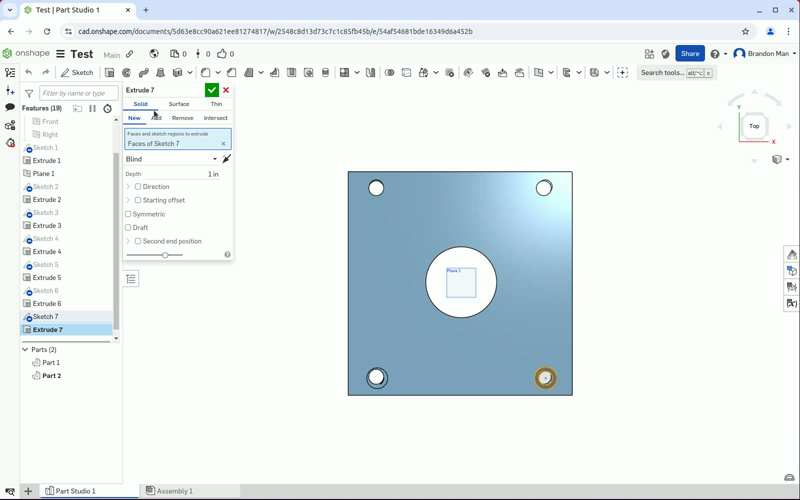
mouse_move(186, 120)
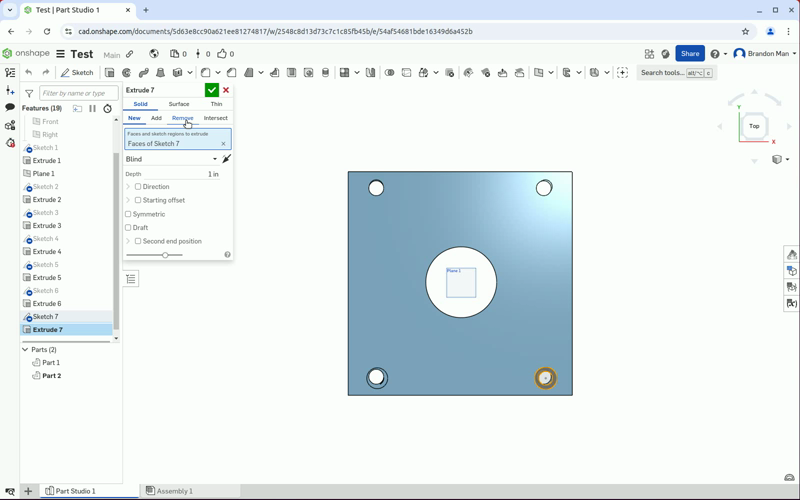
click(186, 120)
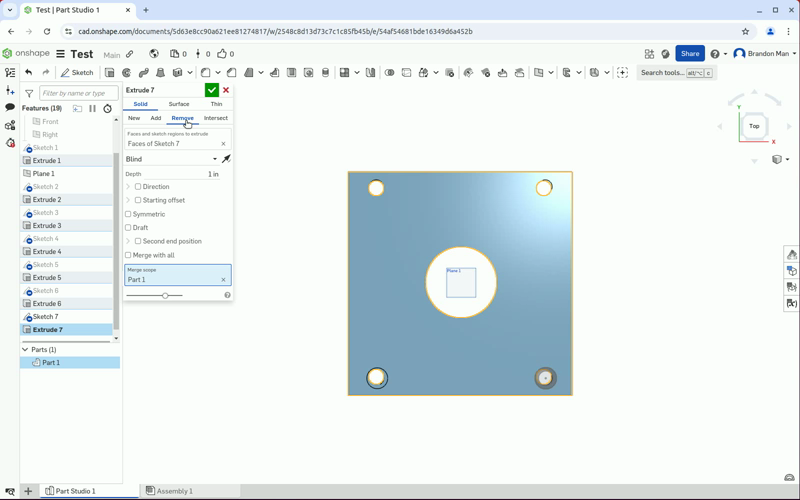
key(tab, 4)
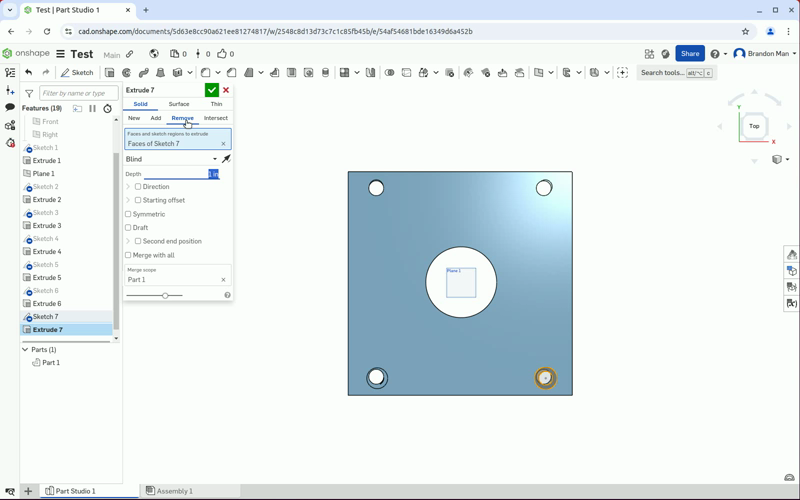
text(3.37)
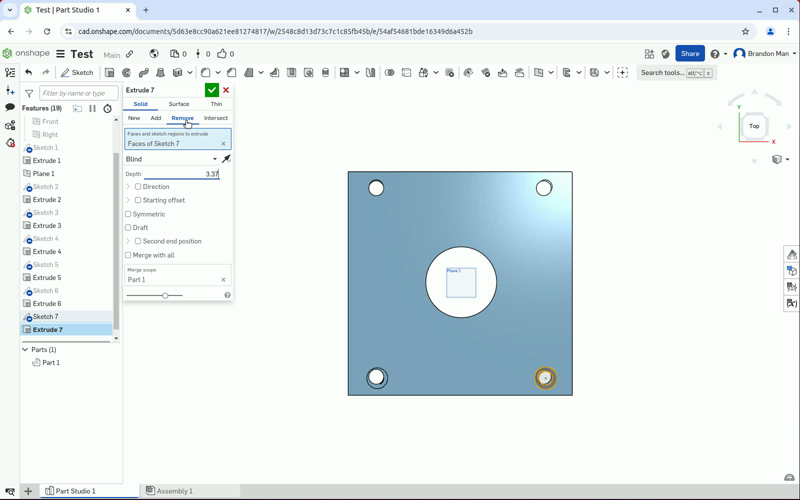
key(tab, 6)
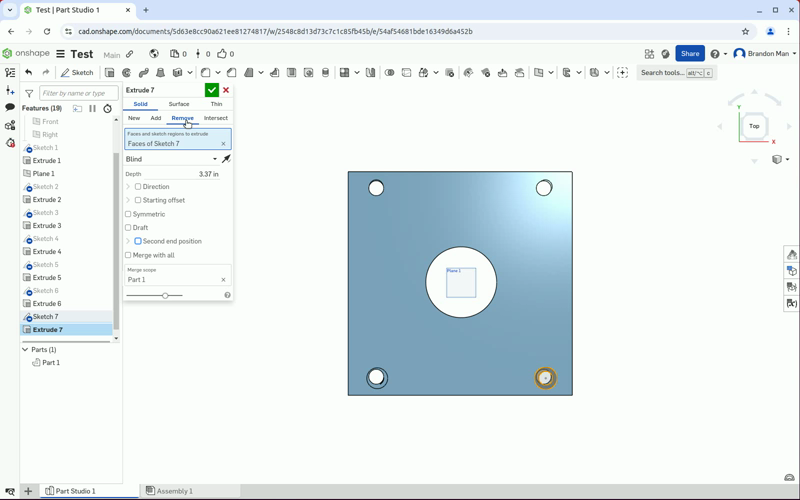
key(space)
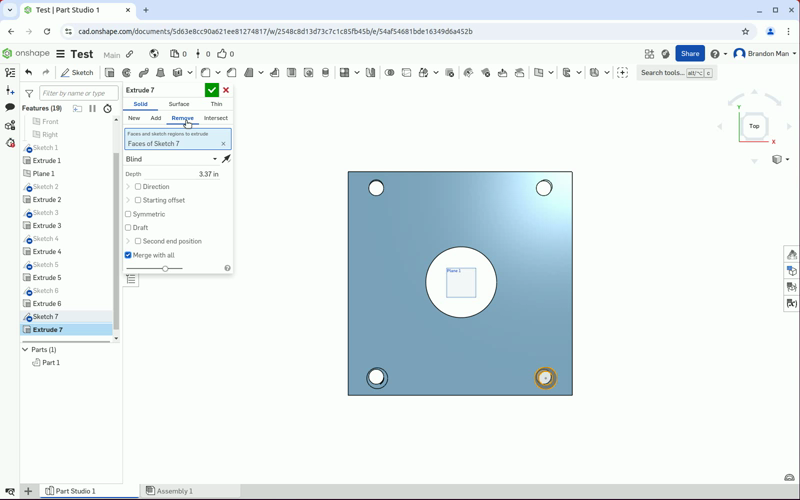
key(enter)
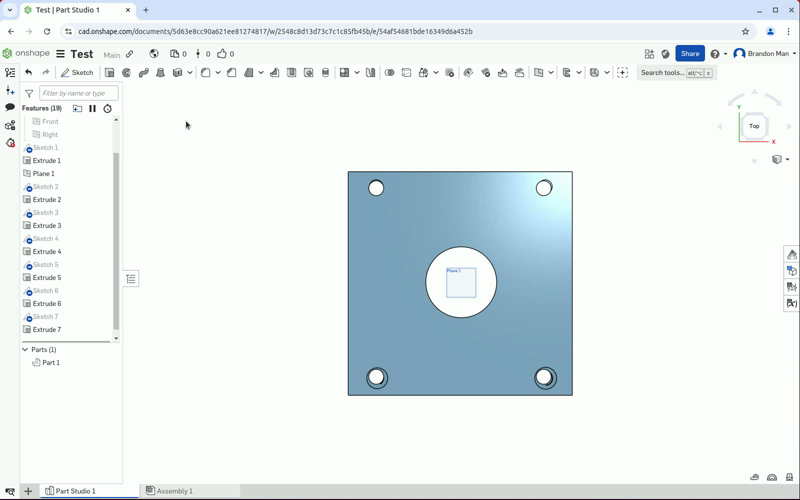
key(shift+h)
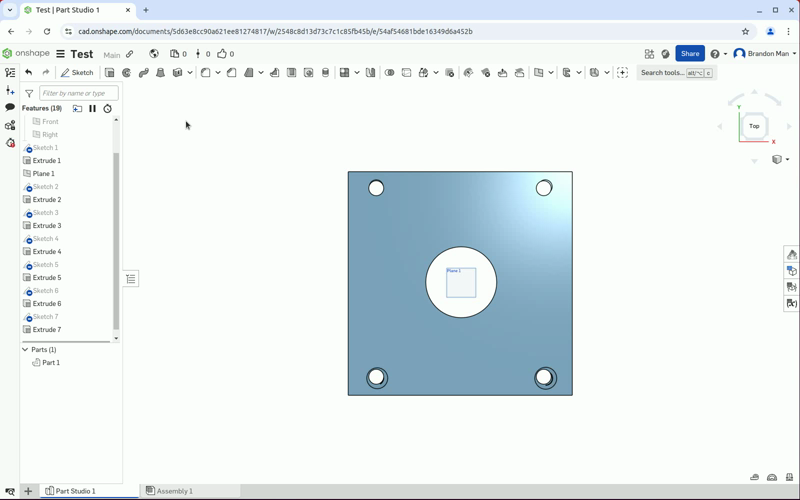
key(shift+h)
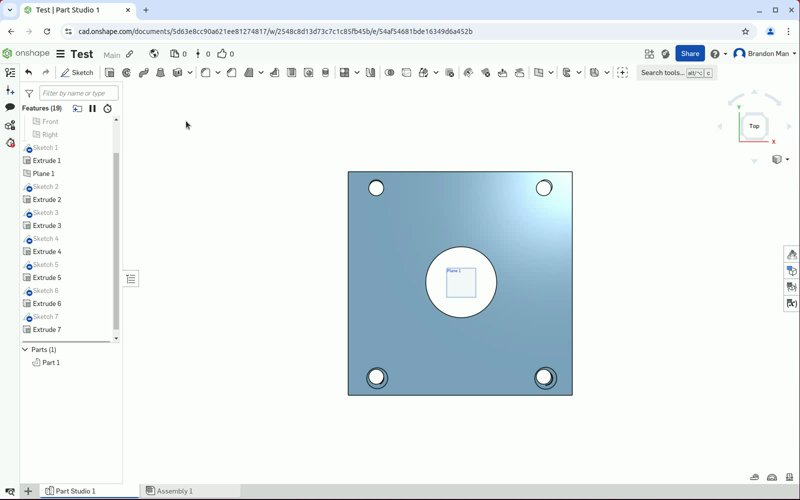
mouse_move(69, 150)
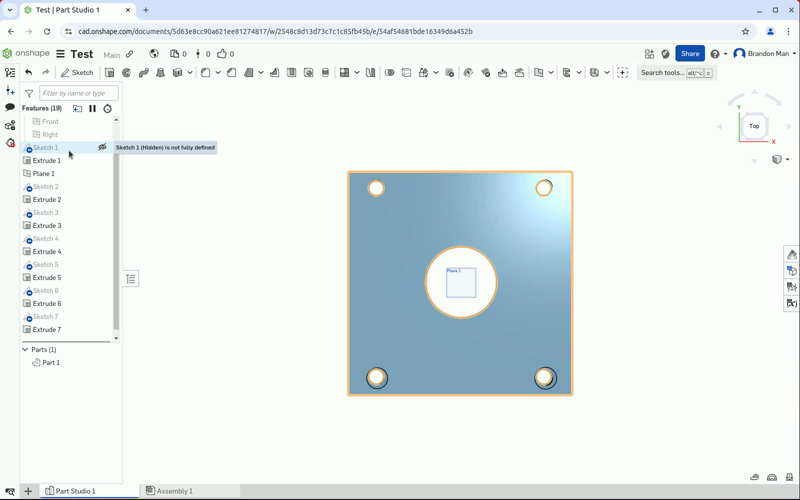
click(69, 150)
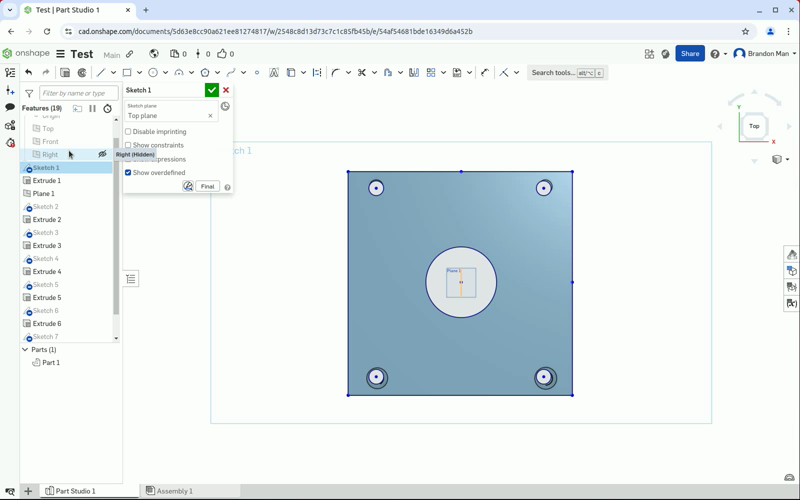
mouse_move(229, 92)
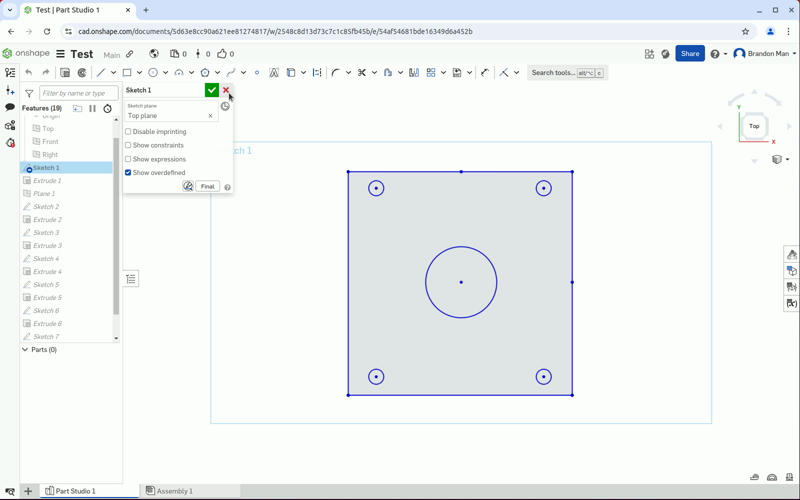
click(229, 92)
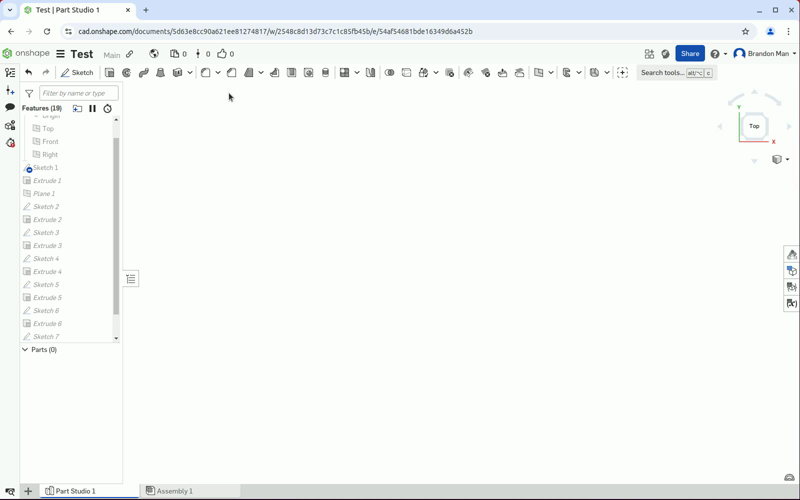
key(shift+s)
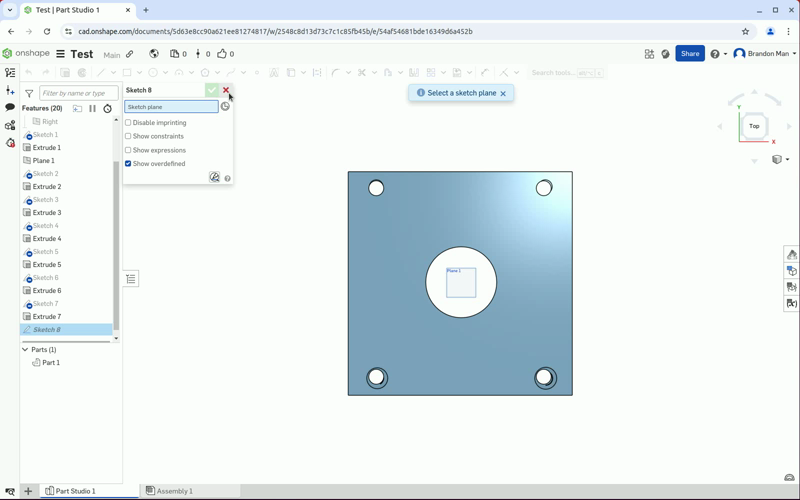
mouse_move(69, 163)
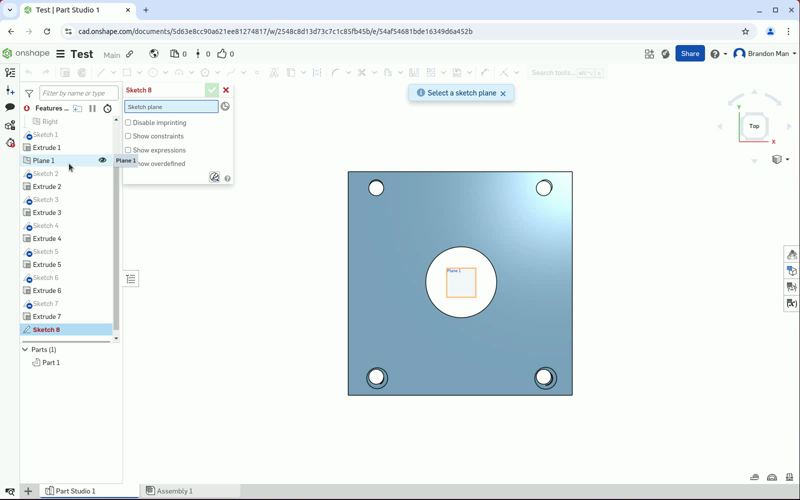
click(69, 163)
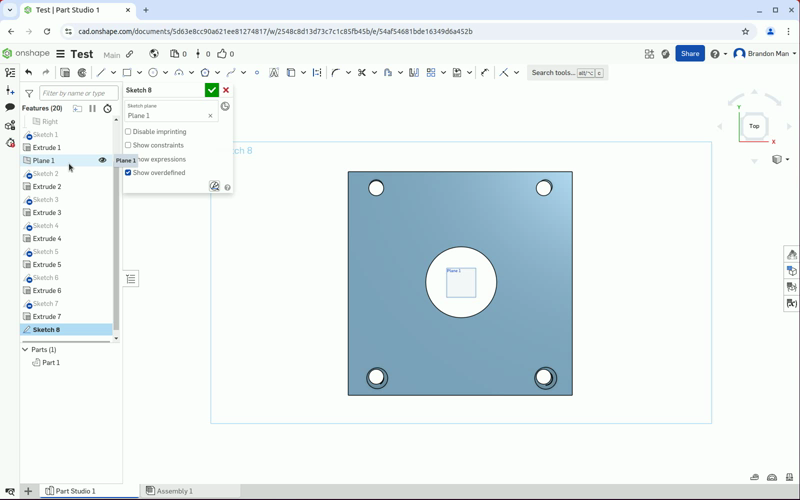
mouse_move(73, 352)
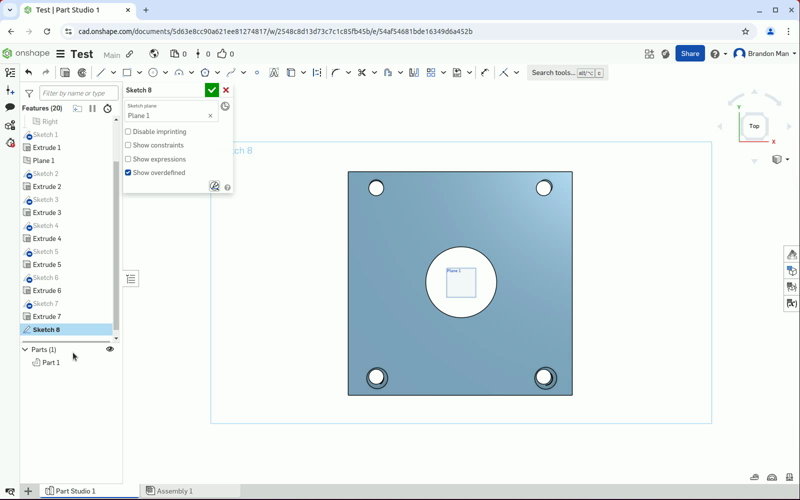
key(y)
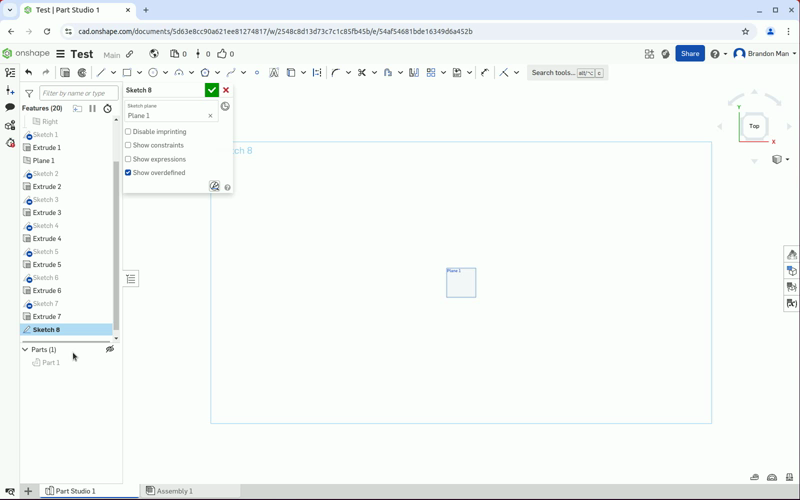
key(c)
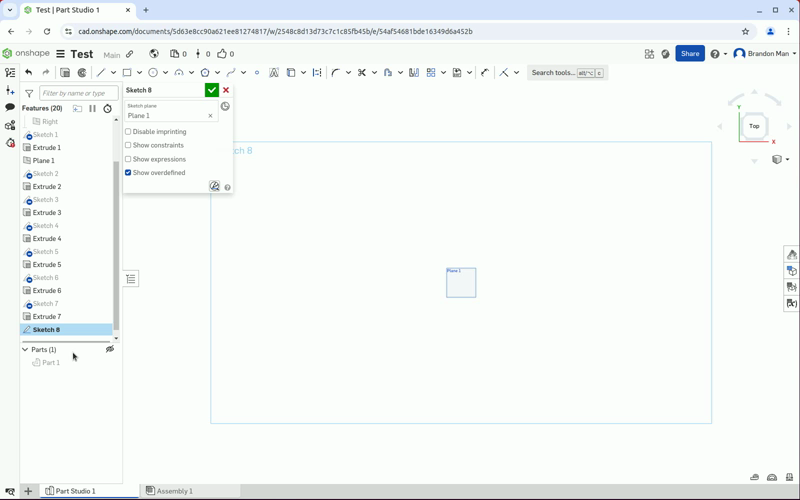
key_down(shift)
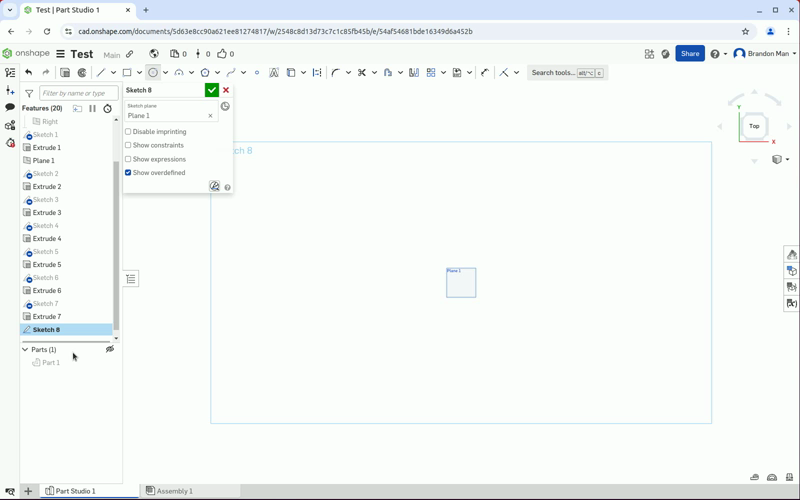
mouse_move(545, 186)
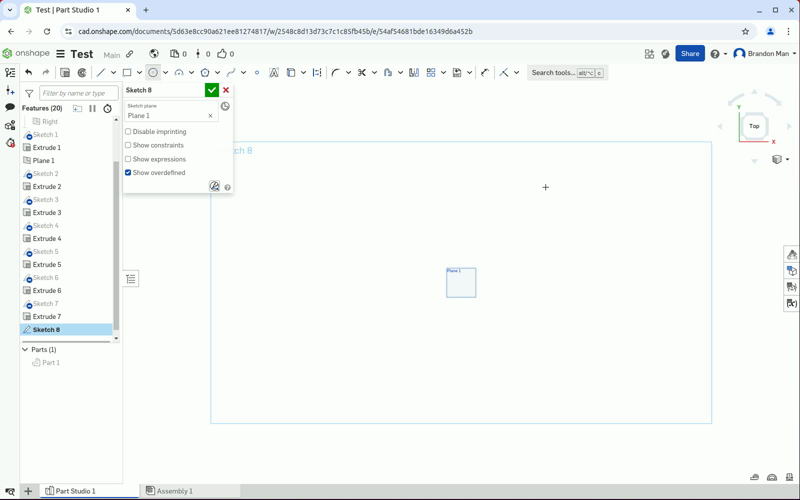
click(545, 186)
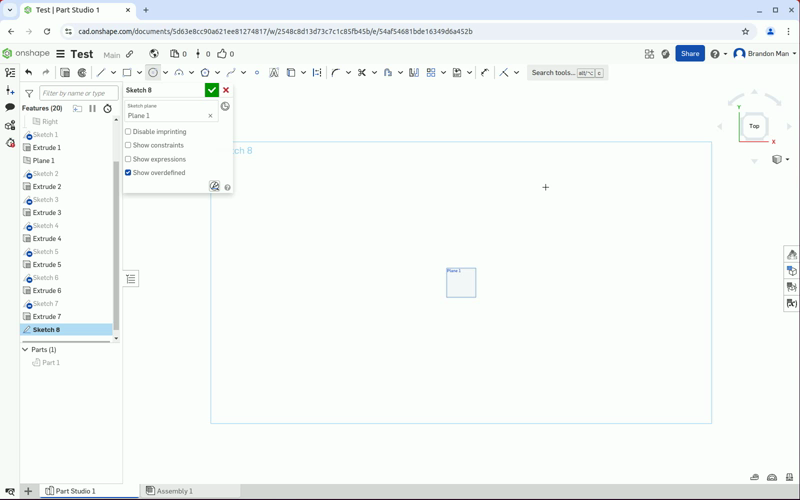
key_up(shift)
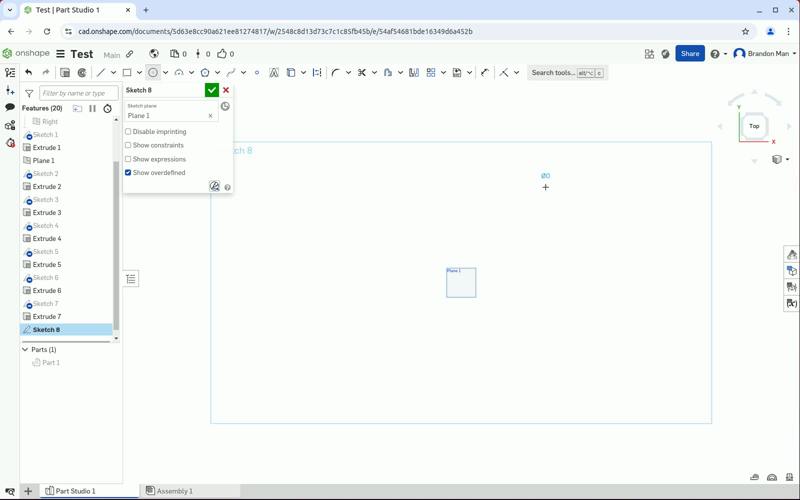
mouse_move(556, 186)
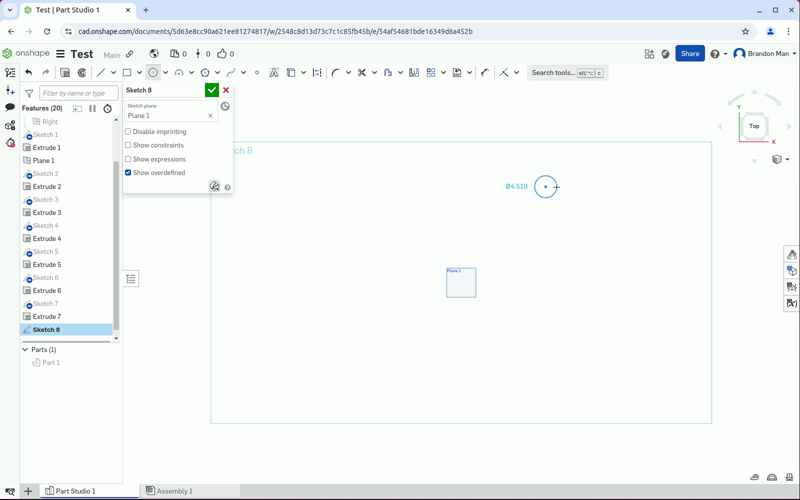
click(556, 186)
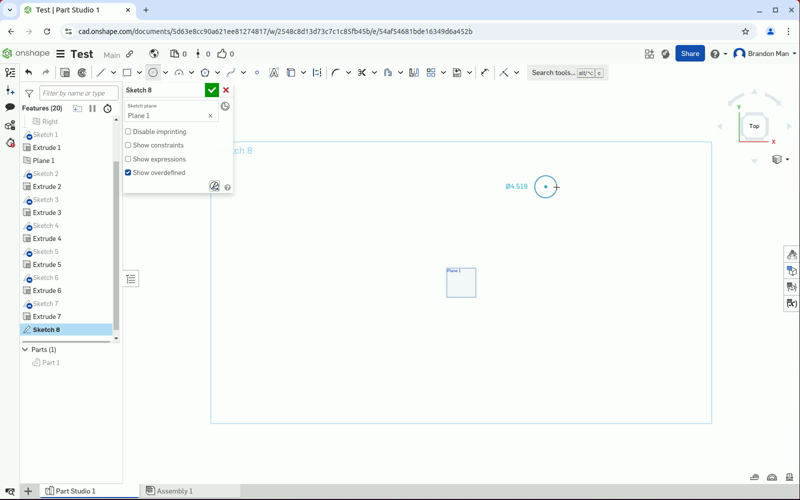
key(esc)
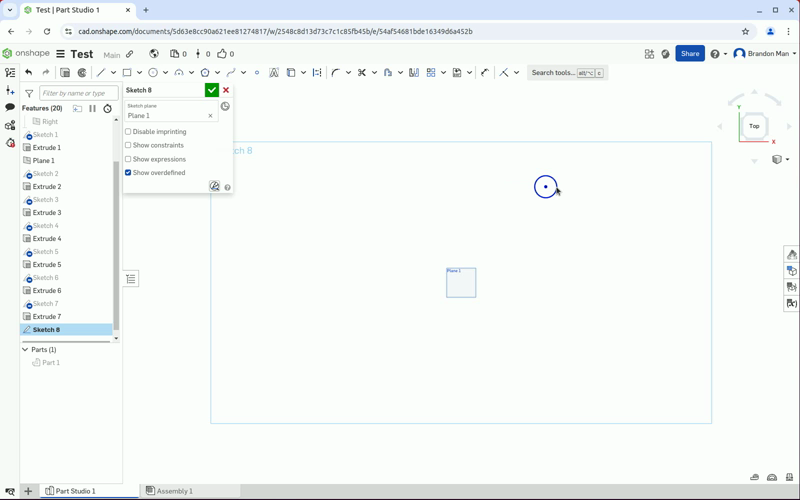
key(c)
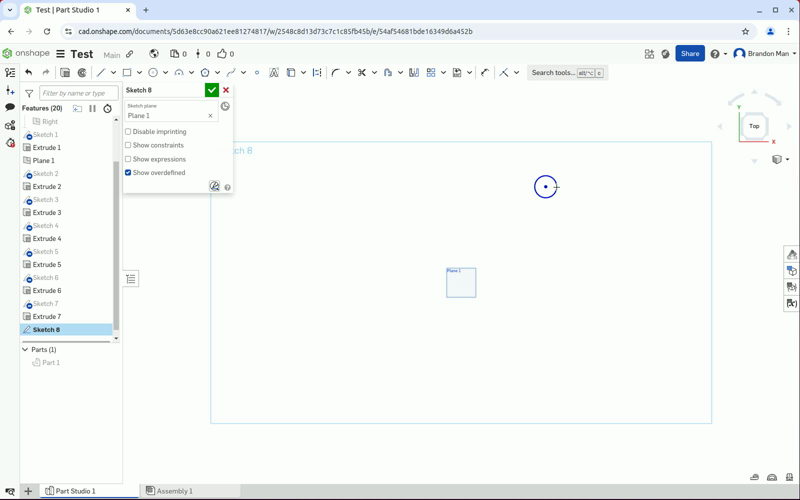
key_down(shift)
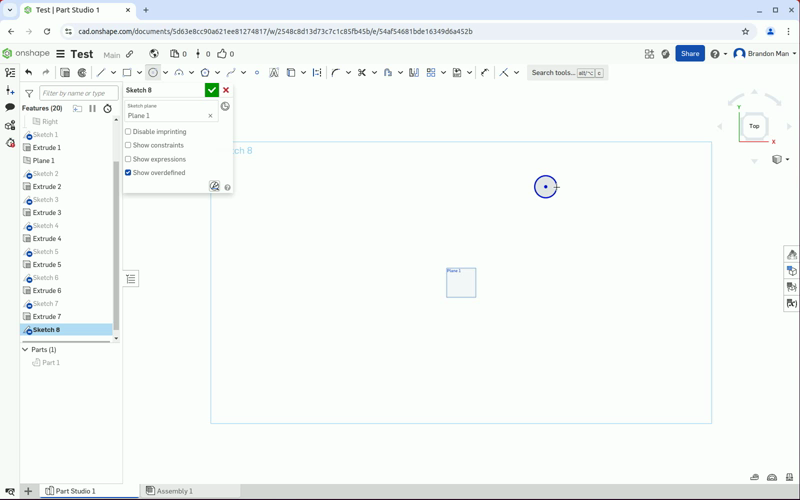
mouse_move(545, 186)
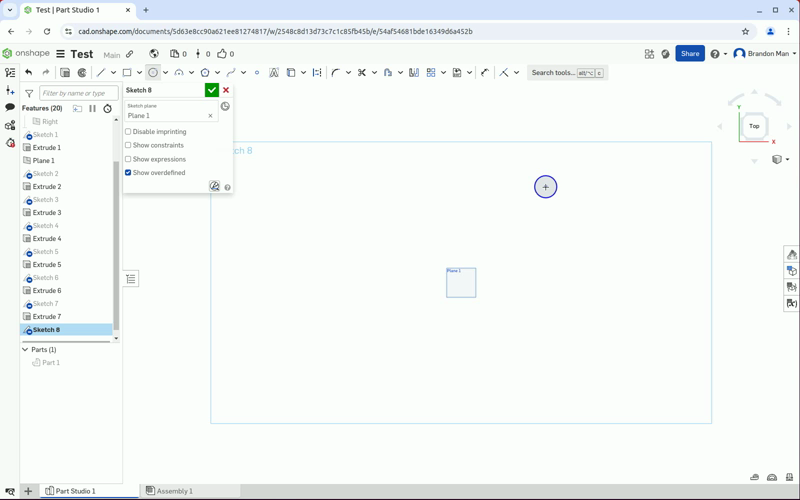
click(545, 186)
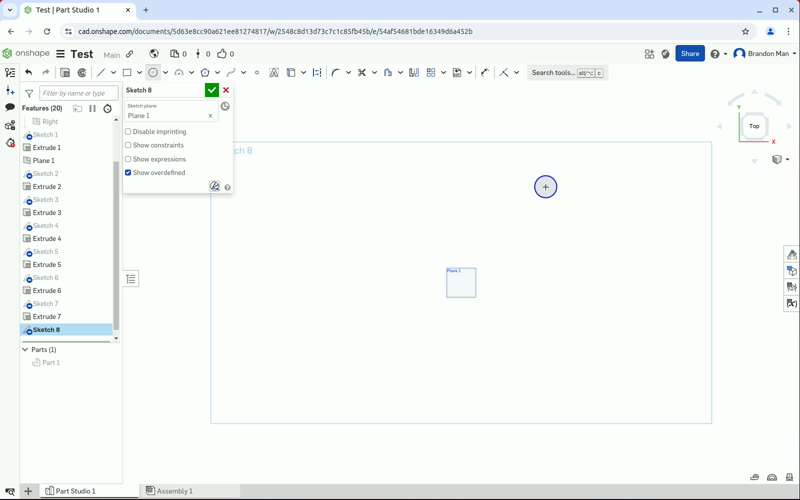
key_up(shift)
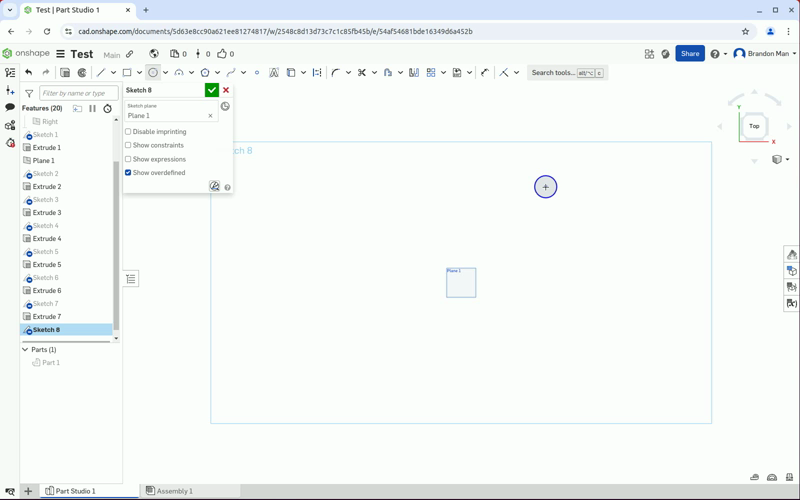
mouse_move(552, 186)
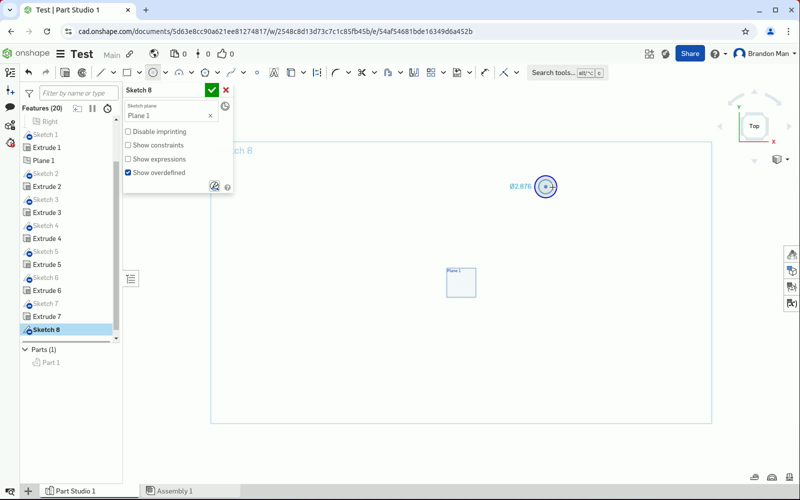
scroll(6)
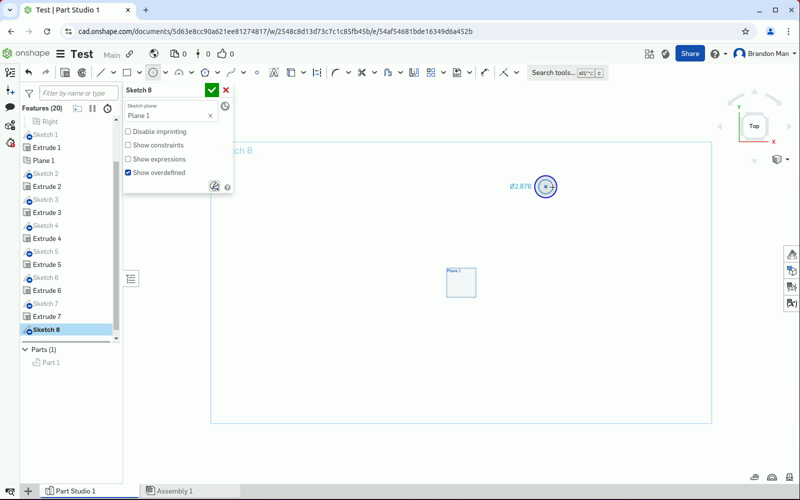
scroll(6)
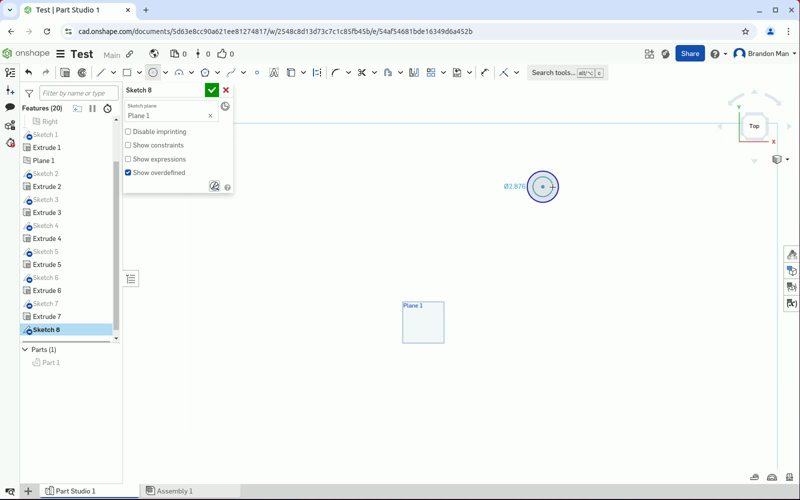
scroll(6)
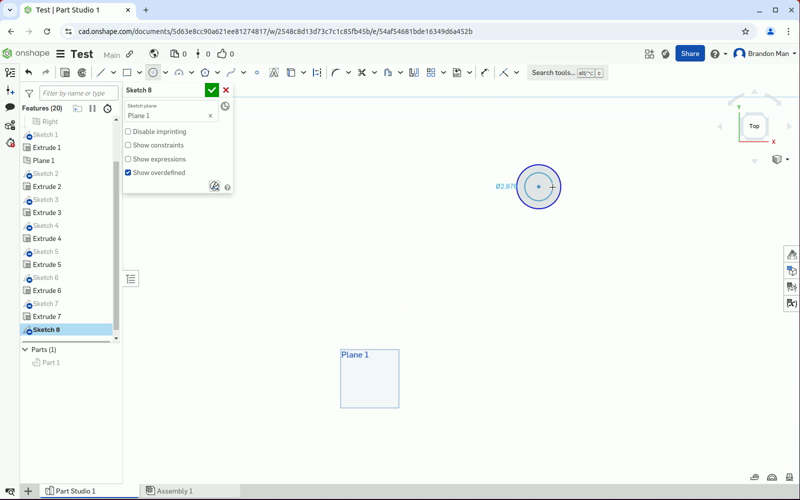
scroll(6)
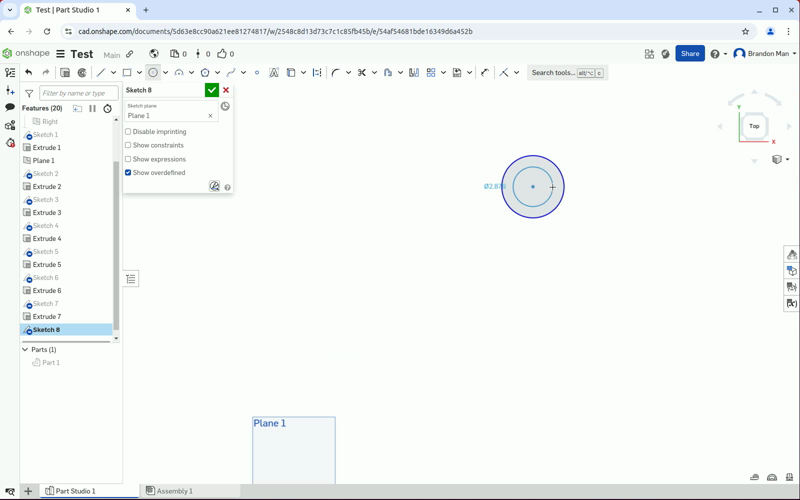
scroll(6)
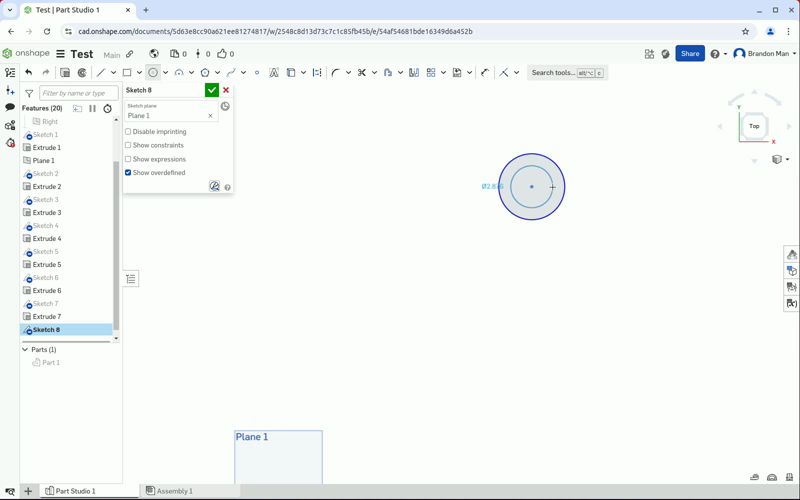
scroll(6)
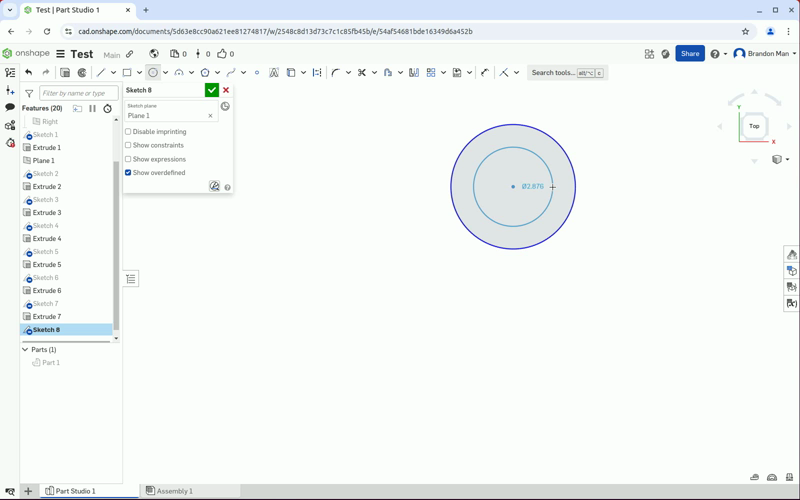
scroll(6)
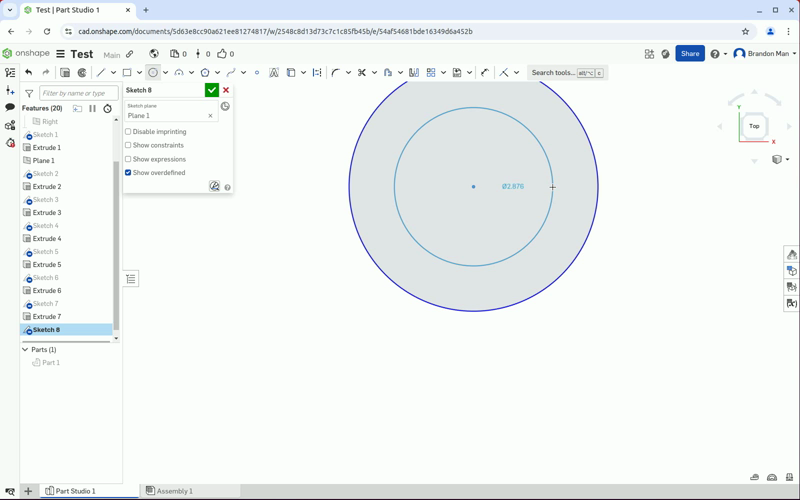
click(552, 186)
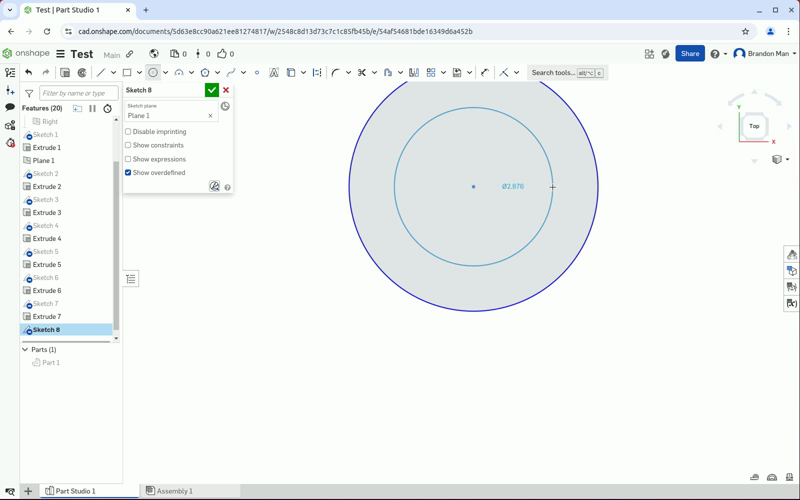
scroll(-6)
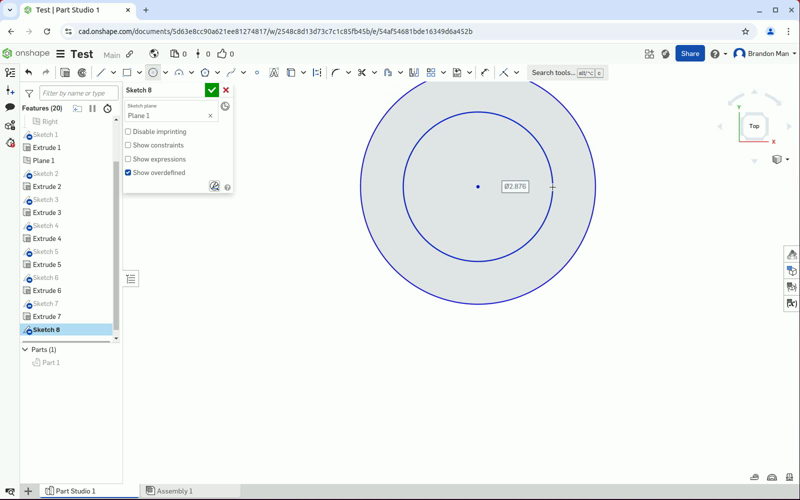
scroll(-6)
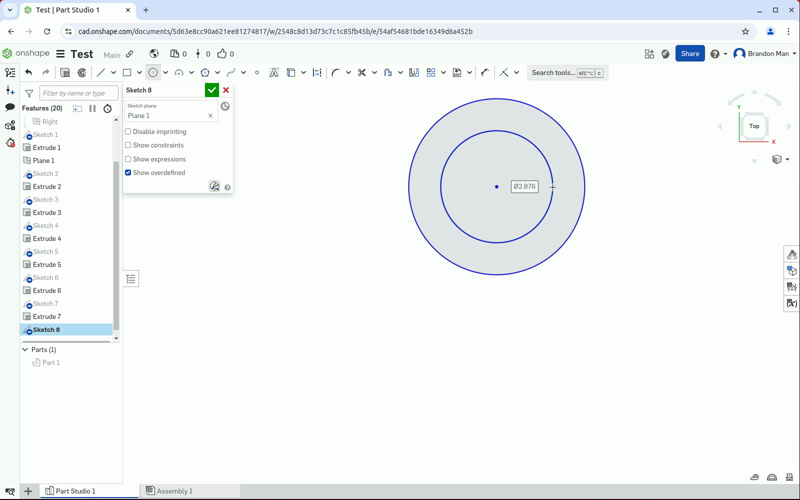
scroll(-6)
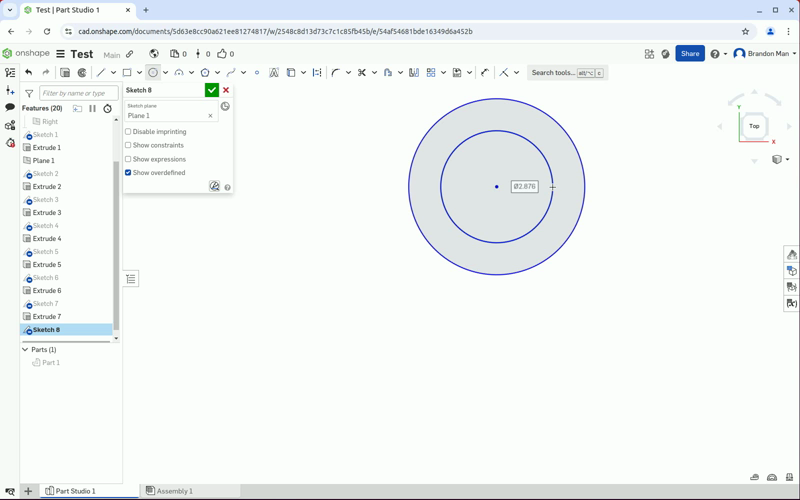
scroll(-6)
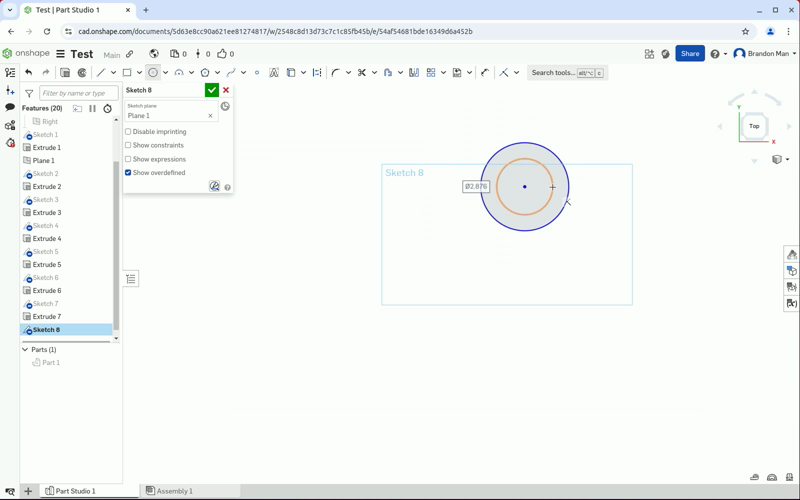
scroll(-6)
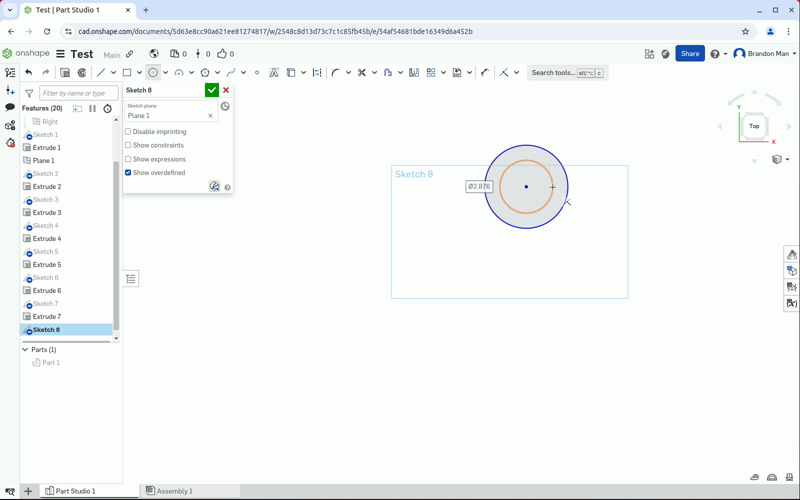
scroll(-6)
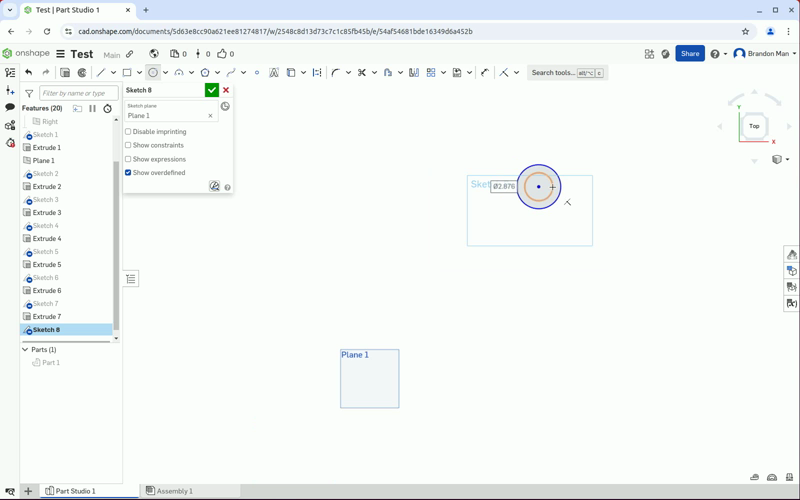
scroll(-6)
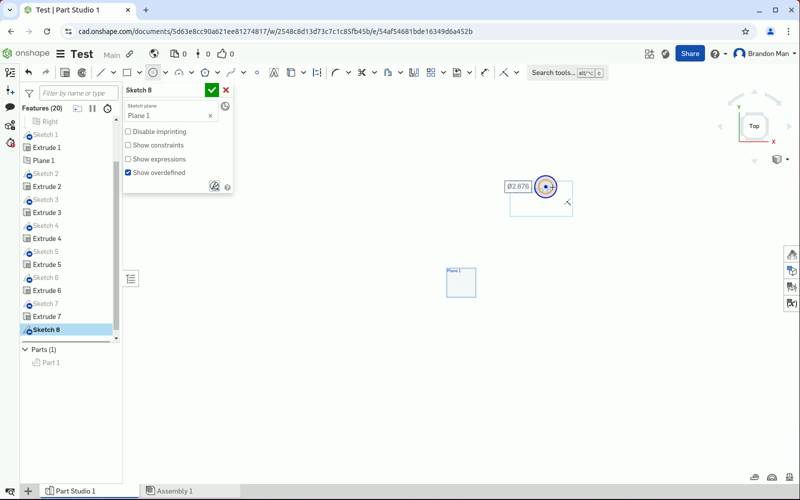
key(esc)
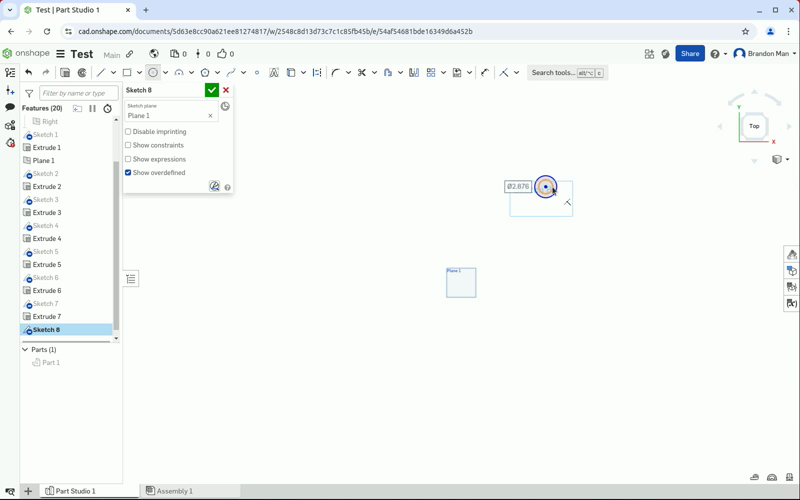
mouse_move(536, 188)
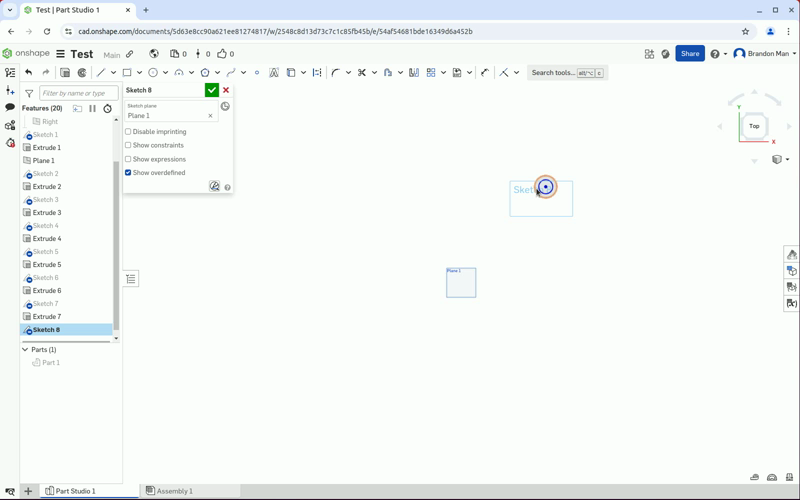
scroll(6)
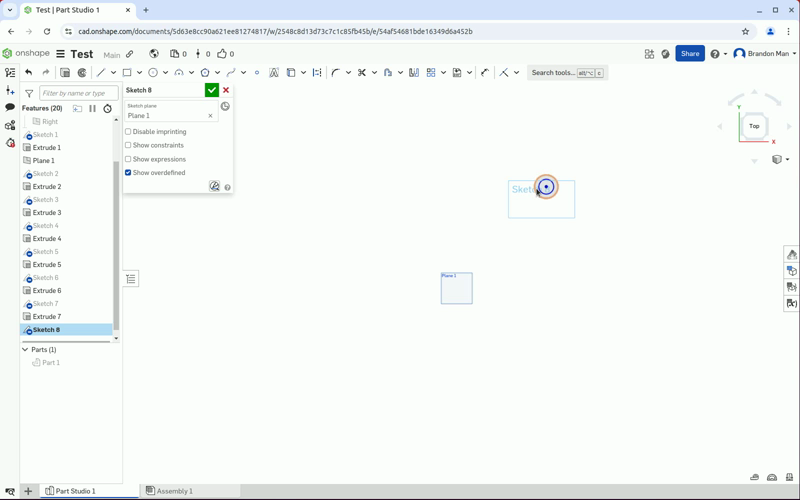
scroll(6)
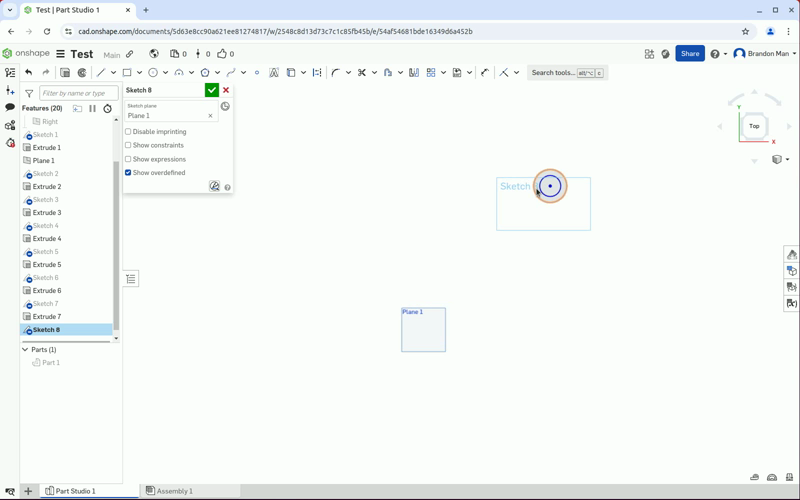
scroll(6)
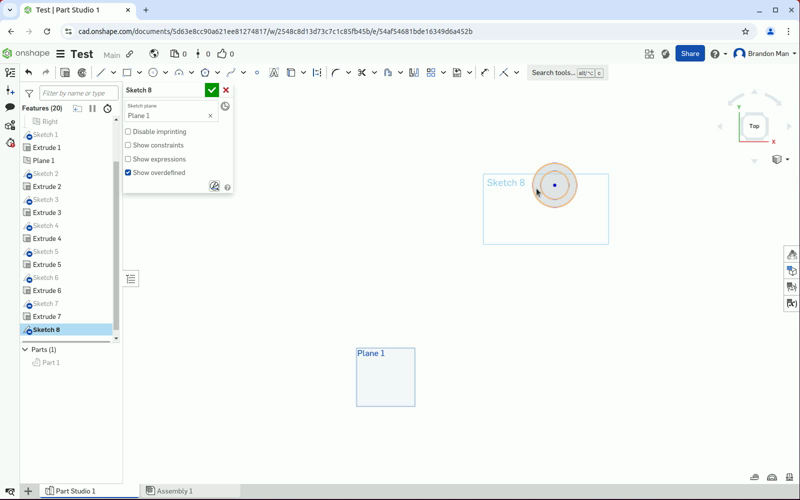
scroll(6)
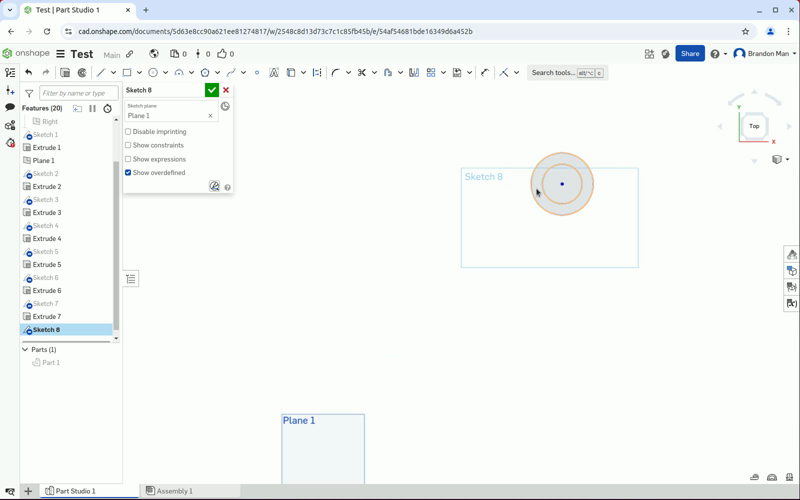
scroll(6)
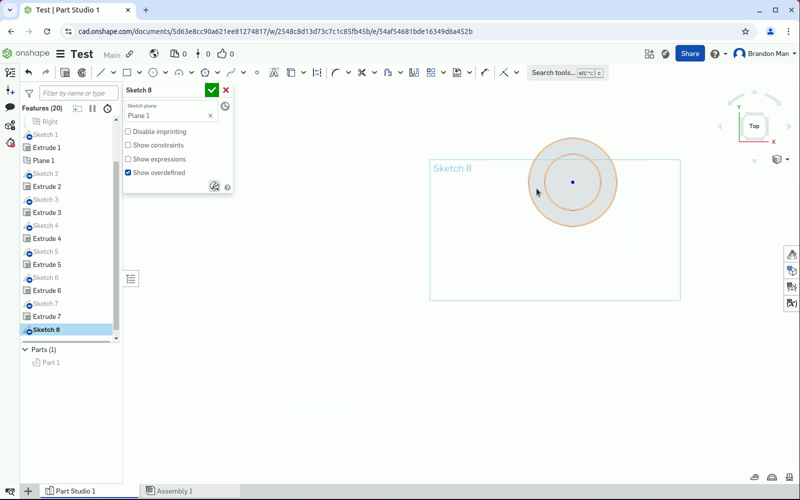
scroll(6)
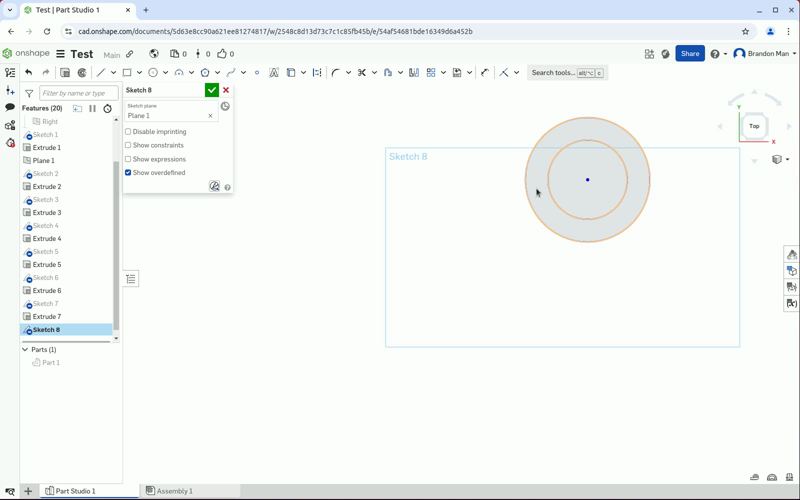
scroll(6)
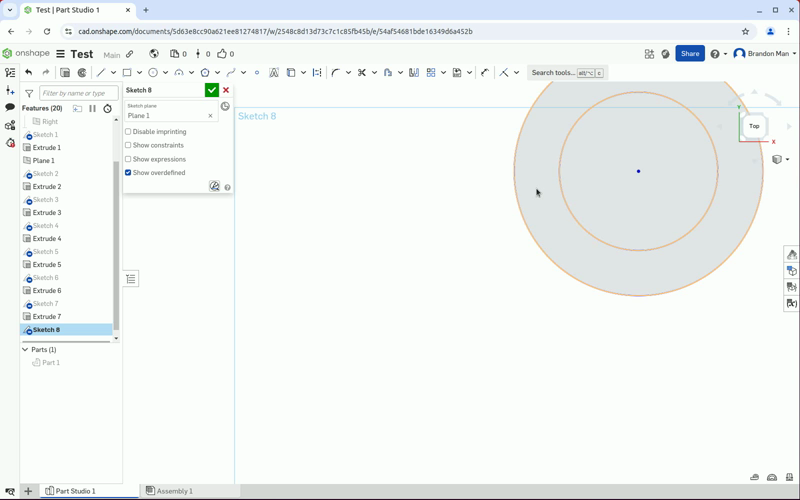
click(536, 188)
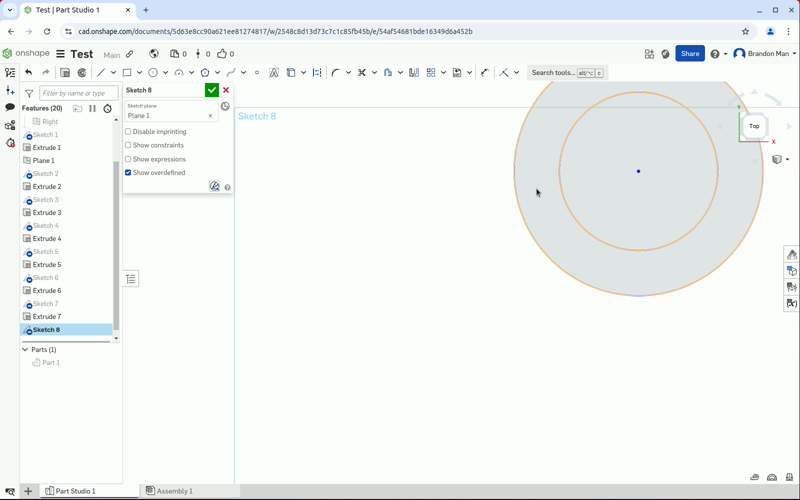
scroll(-6)
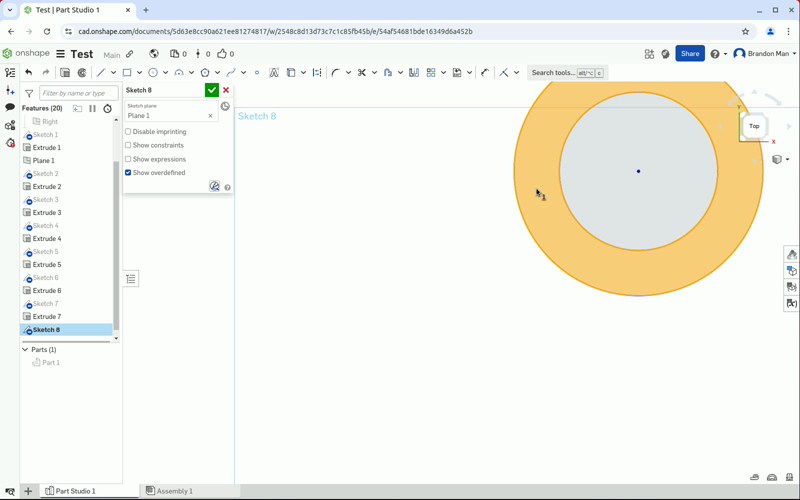
scroll(-6)
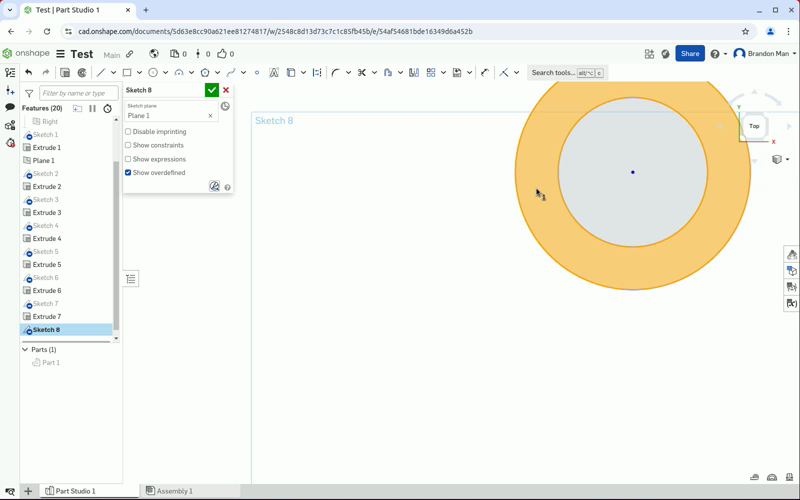
scroll(-6)
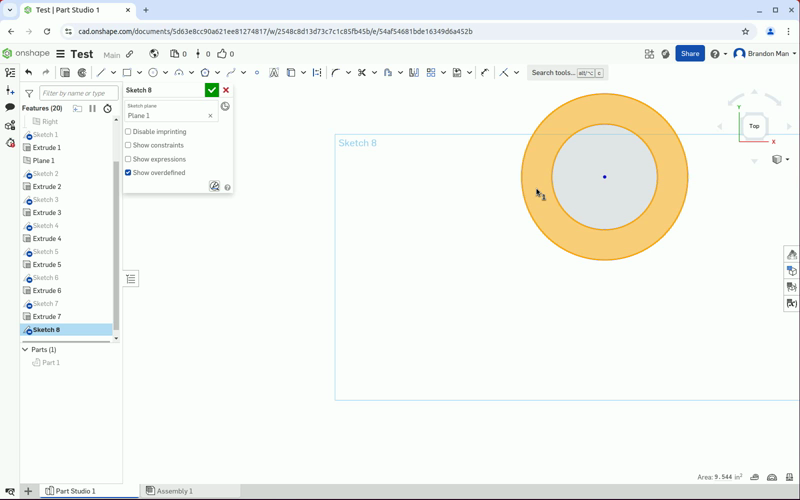
scroll(-6)
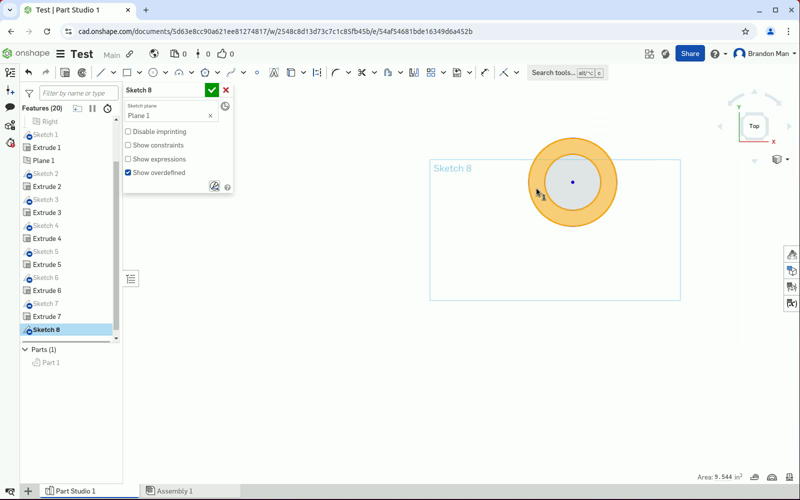
scroll(-6)
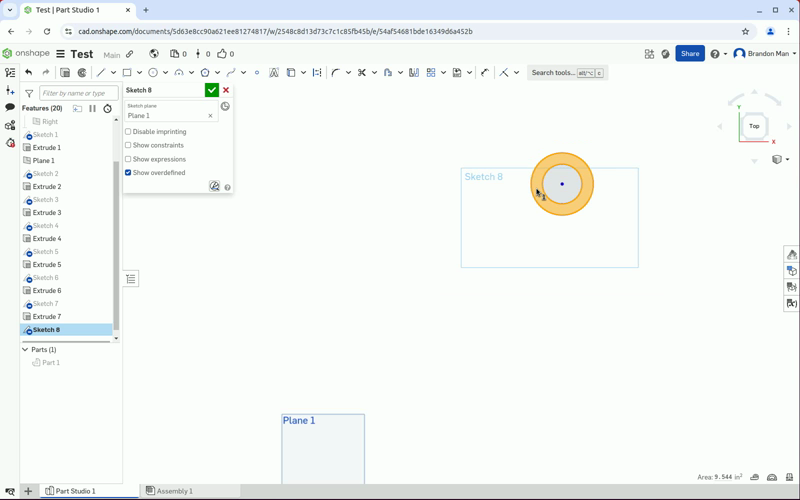
scroll(-6)
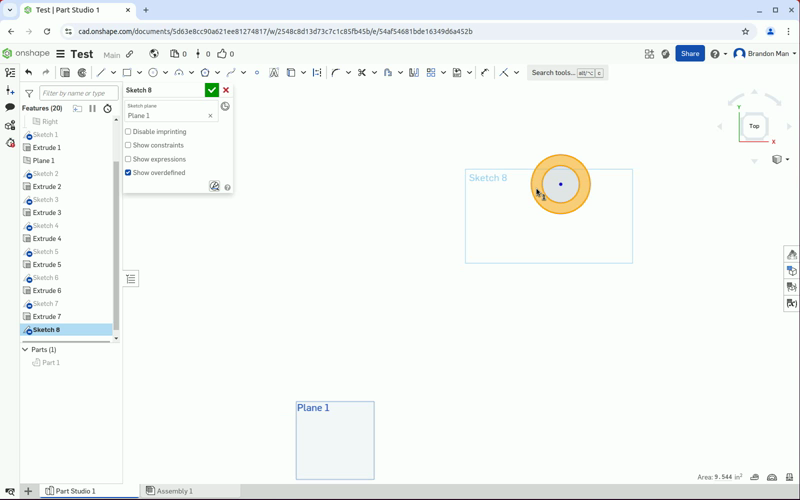
scroll(-6)
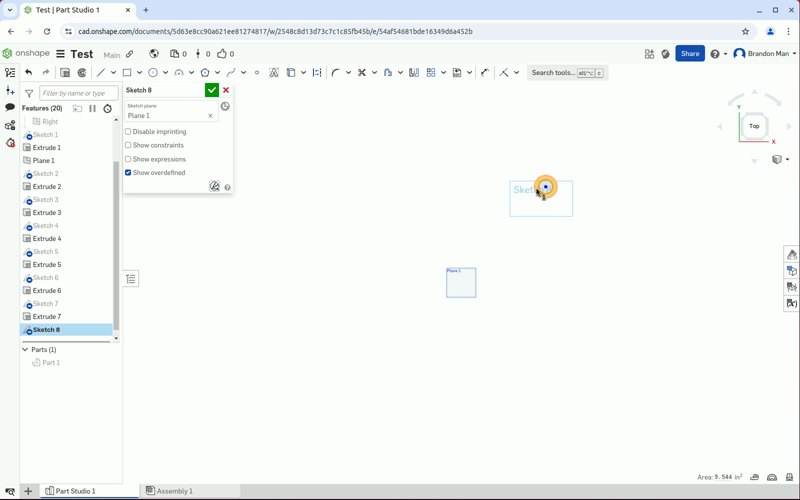
mouse_move(73, 352)
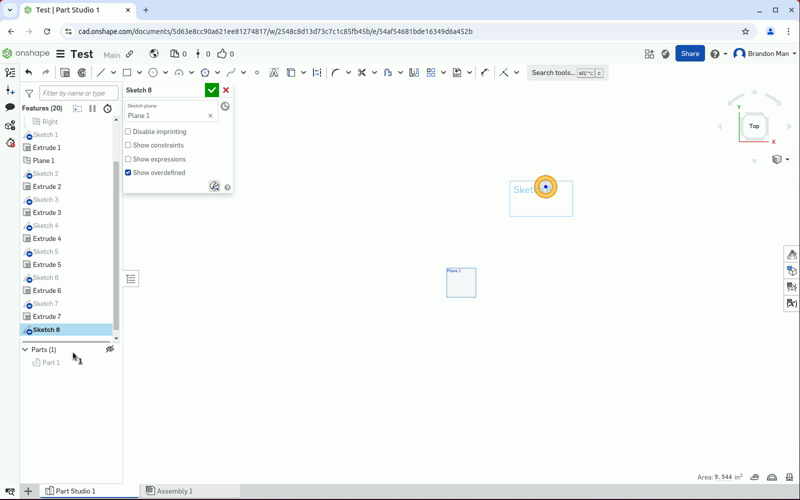
key(shift+y)
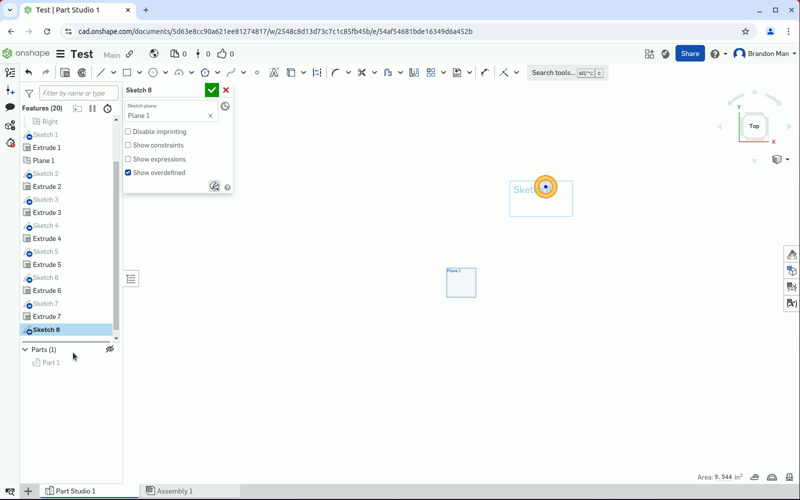
key(shift+e)
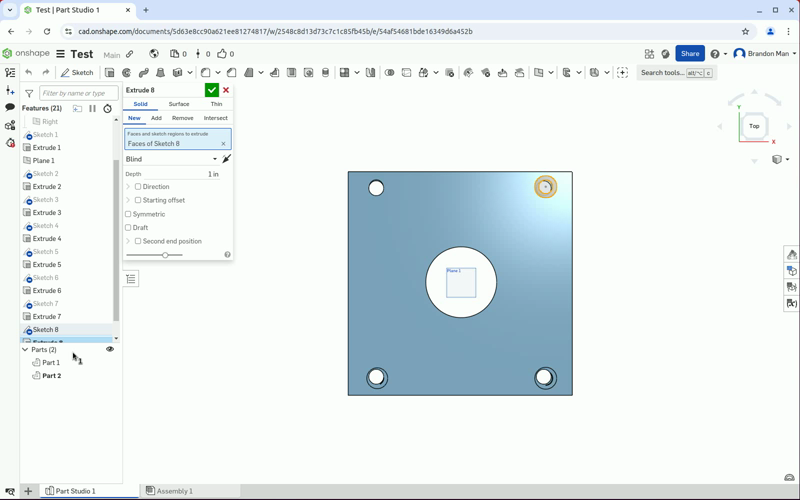
mouse_move(143, 106)
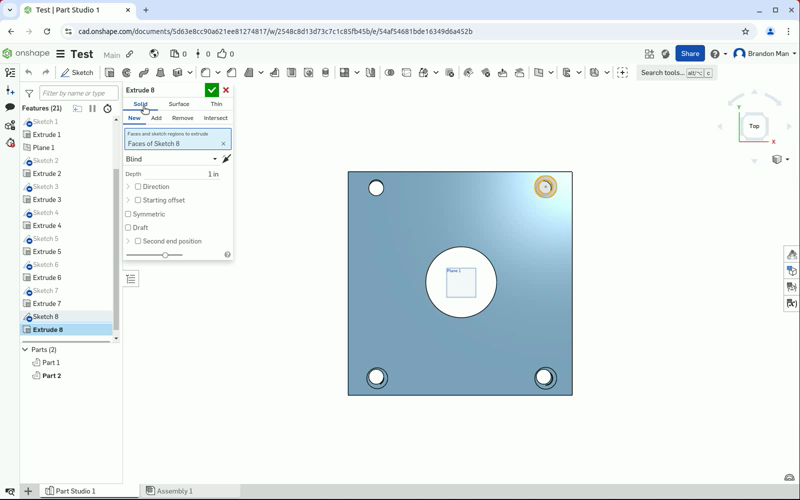
click(143, 106)
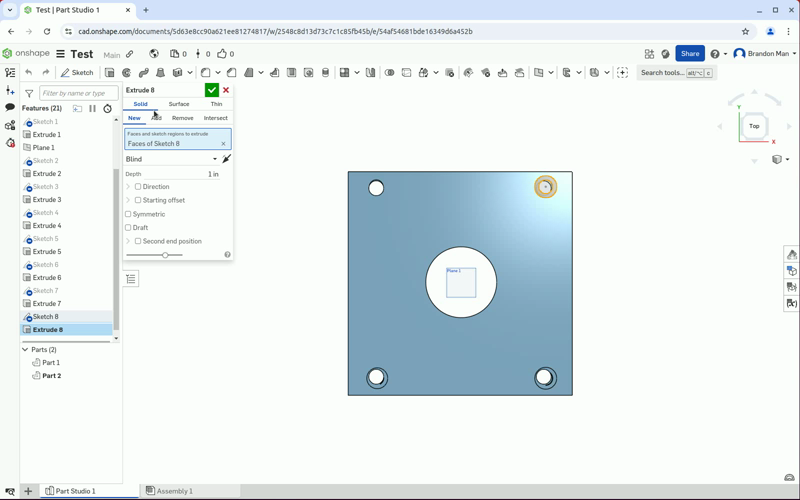
mouse_move(186, 120)
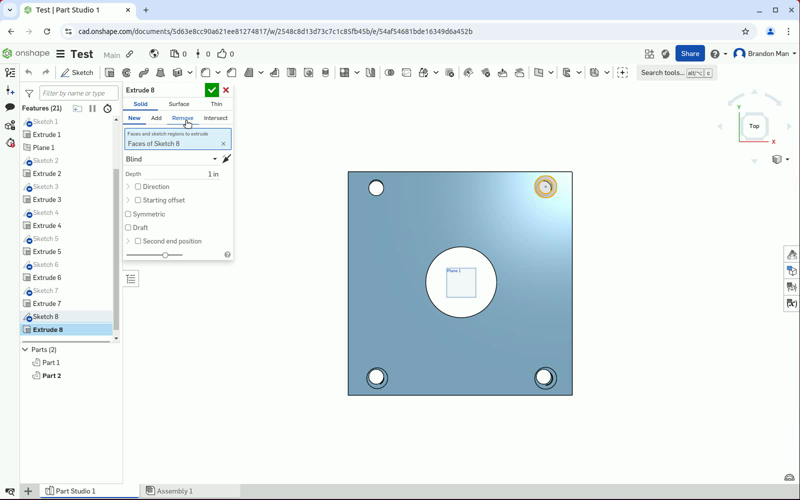
click(186, 120)
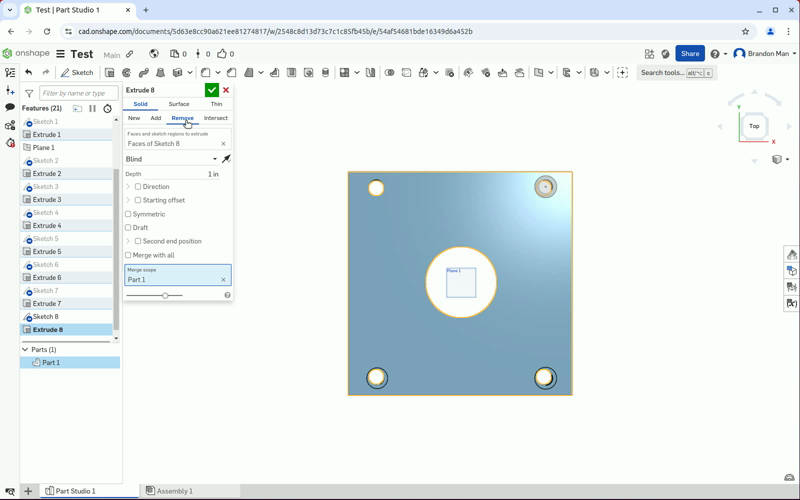
key(tab, 4)
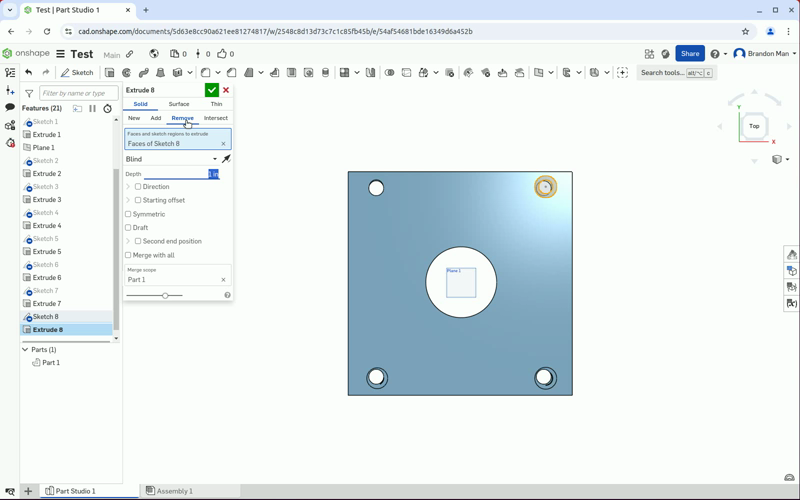
text(3.37)
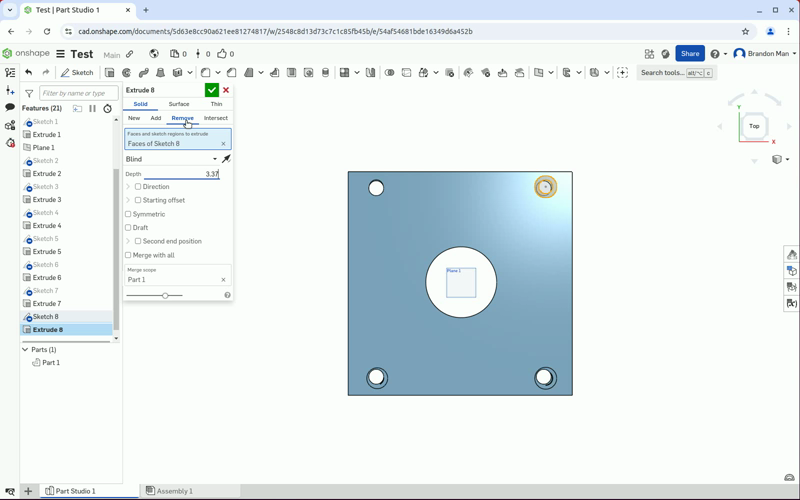
key(tab, 6)
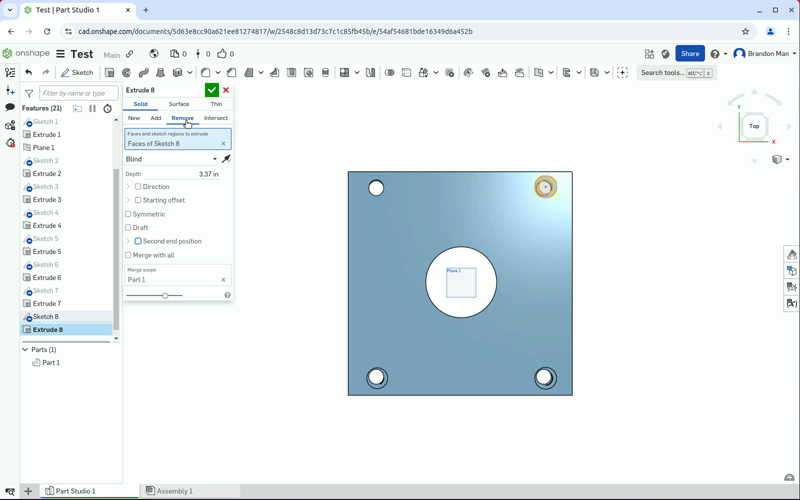
key(space)
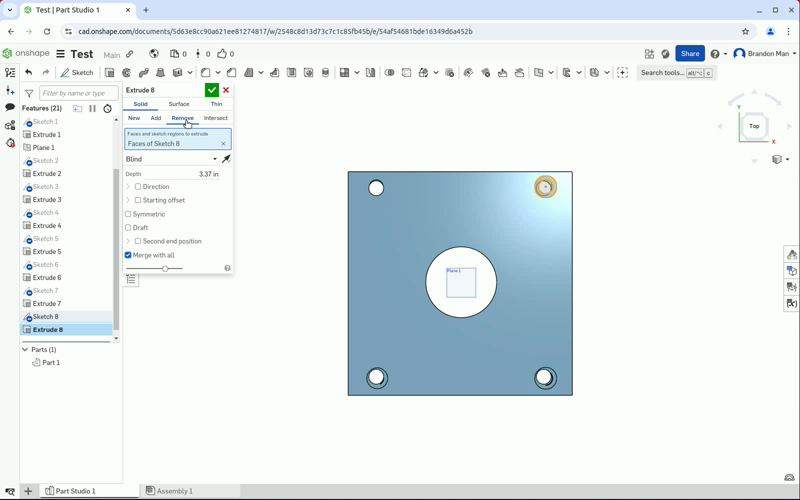
key(enter)
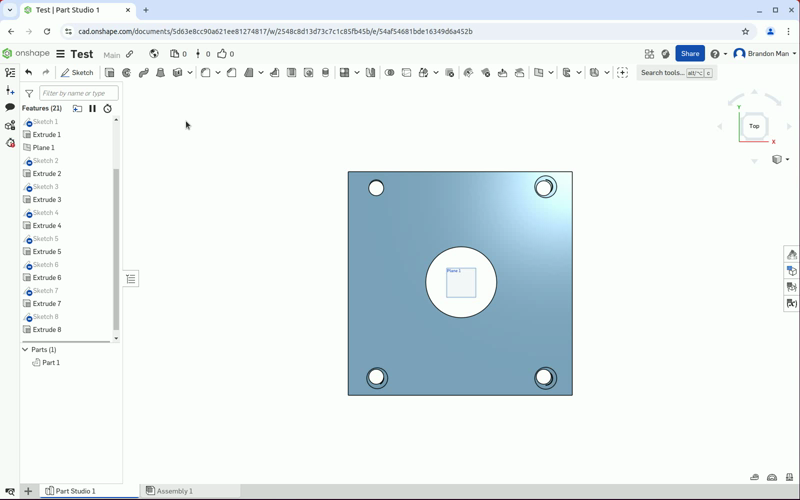
key(shift+h)
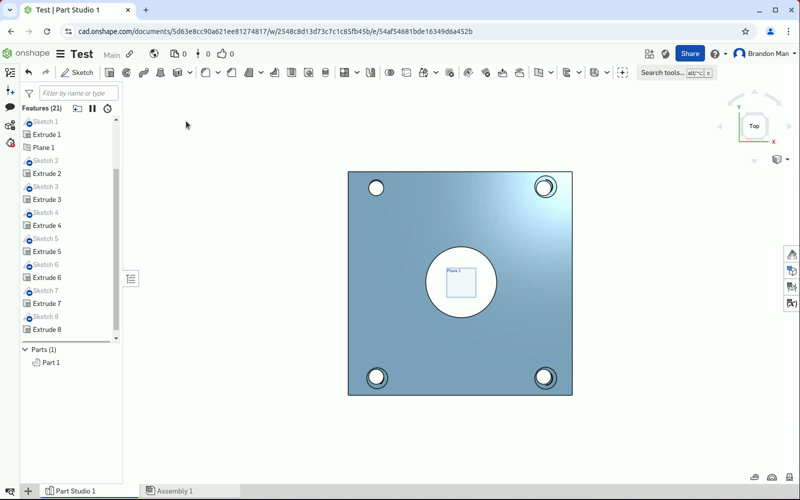
key(shift+h)
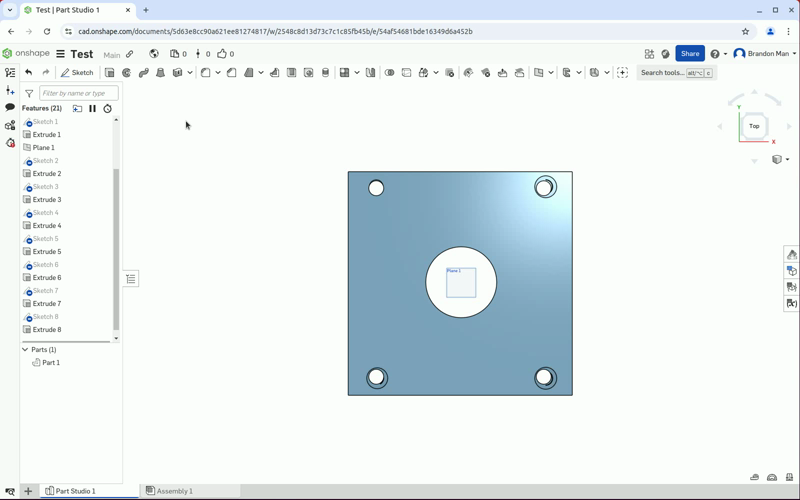
mouse_move(69, 124)
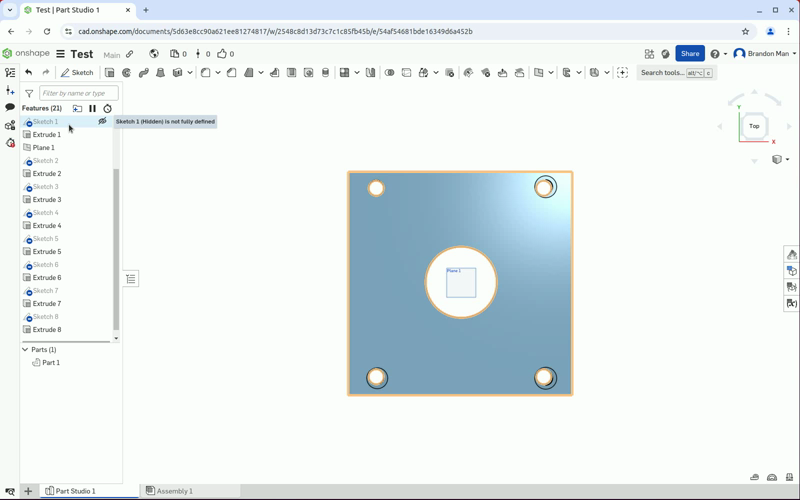
click(69, 124)
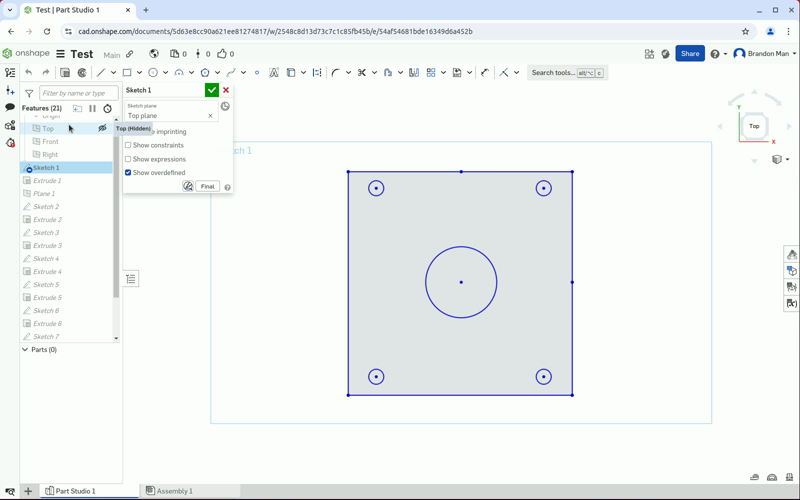
mouse_move(229, 92)
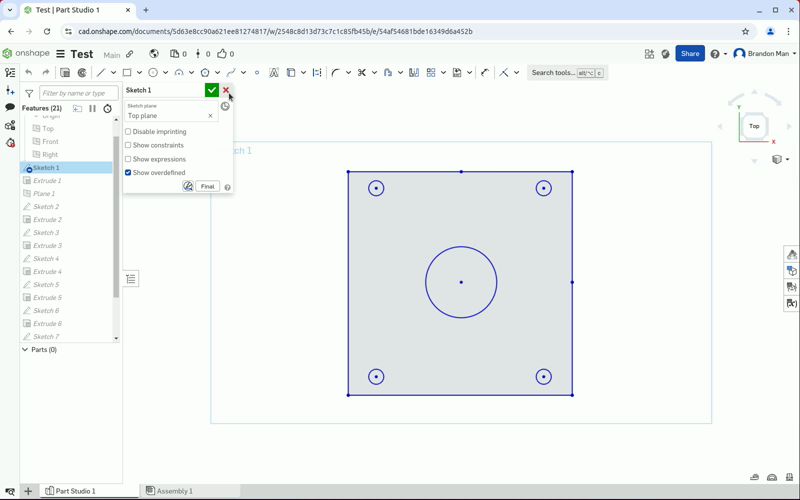
click(229, 92)
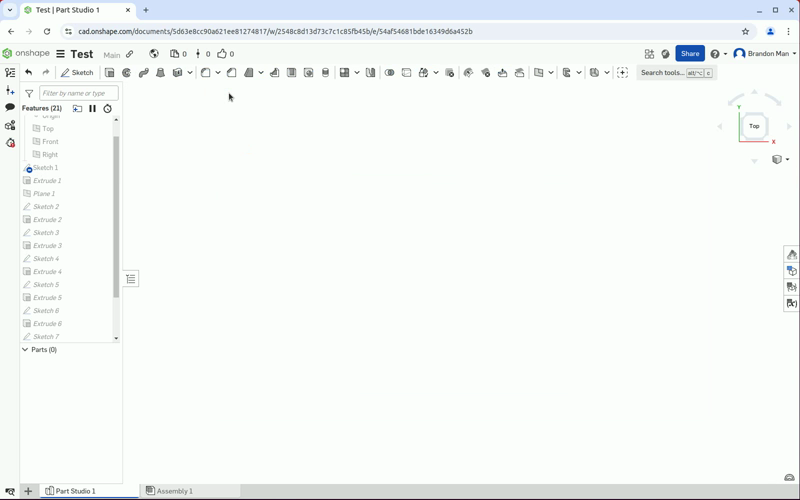
key(shift+s)
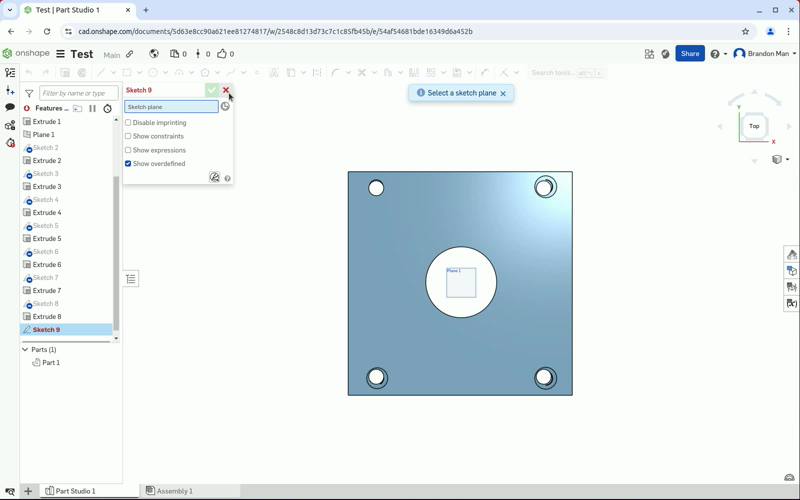
mouse_move(69, 137)
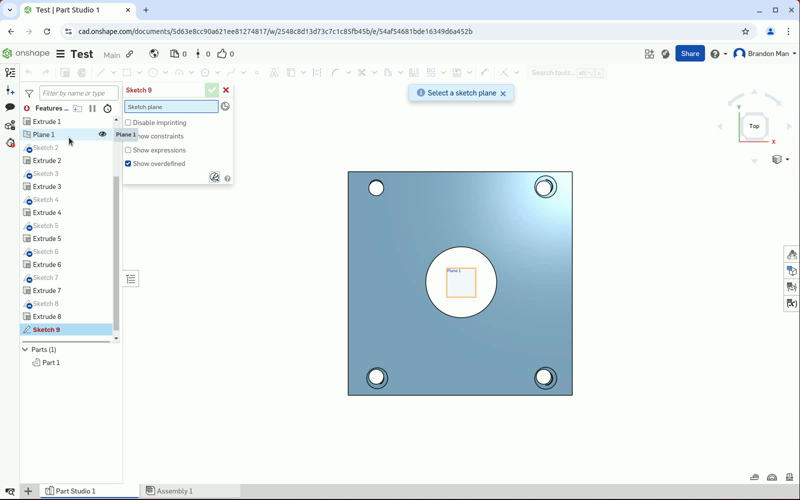
click(69, 137)
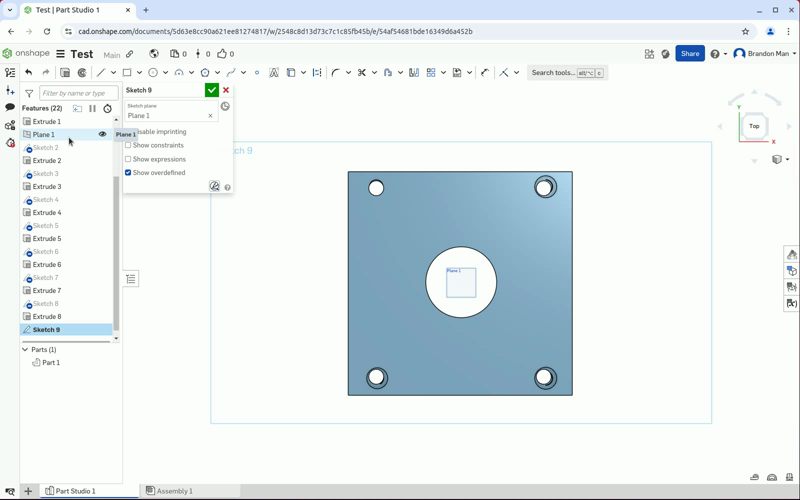
mouse_move(73, 352)
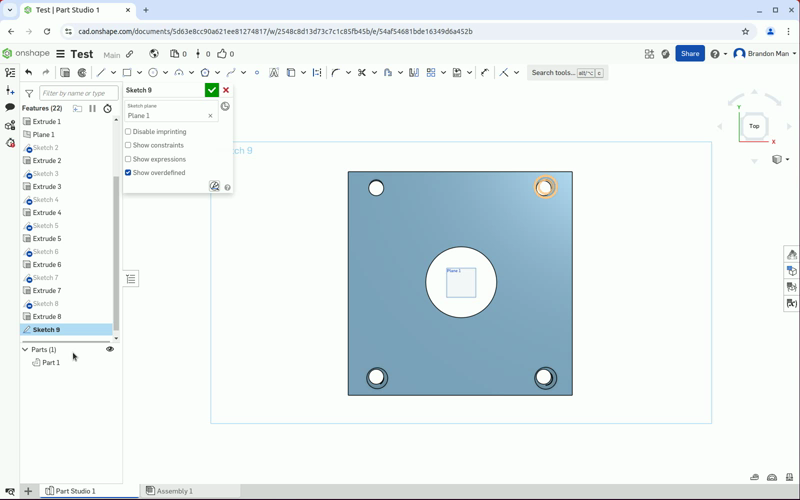
key(y)
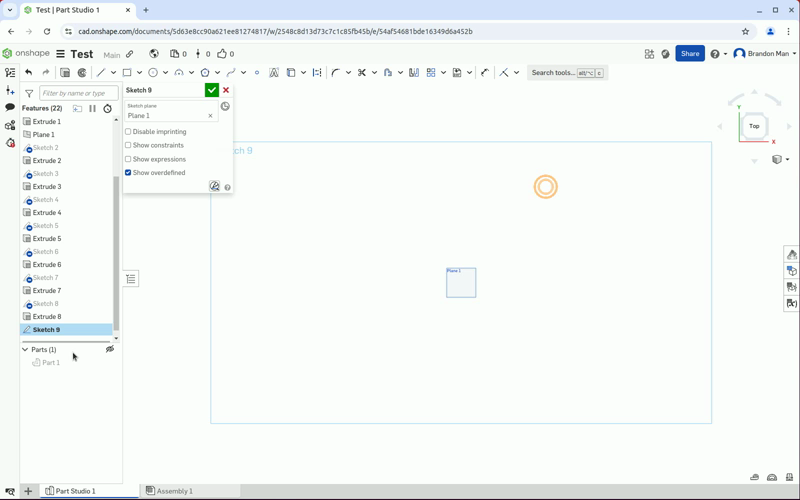
key(c)
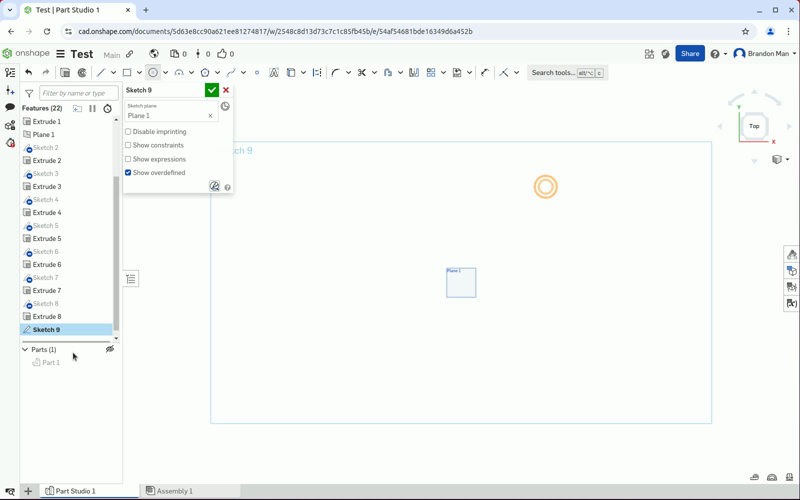
key_down(shift)
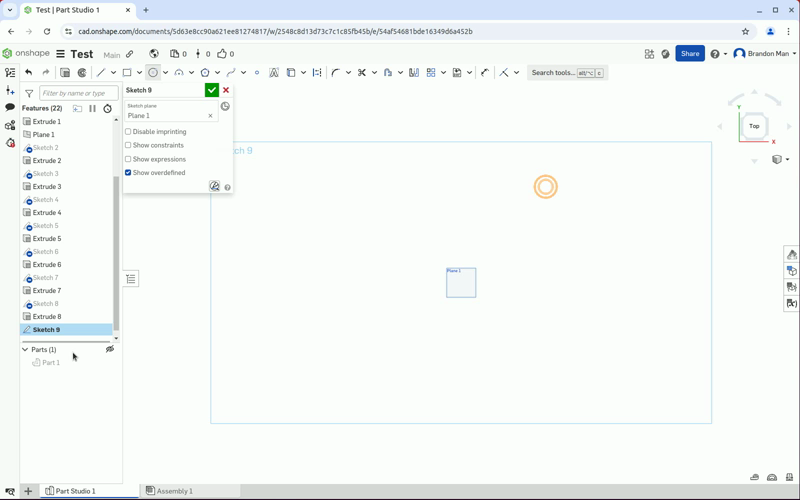
mouse_move(377, 186)
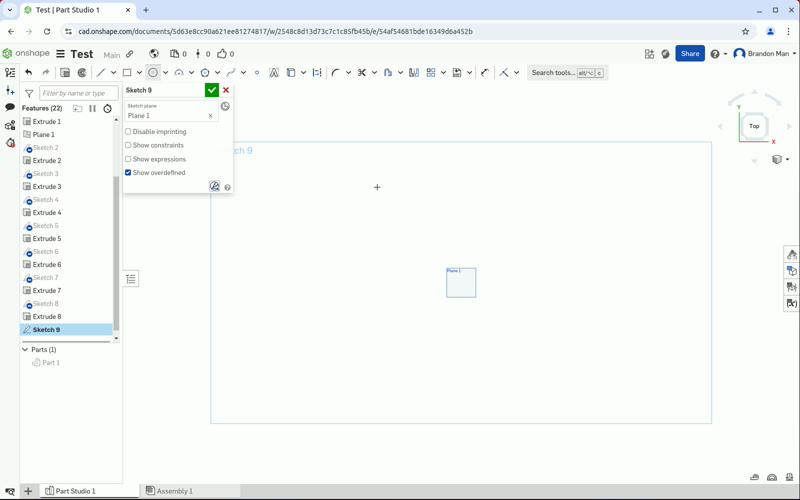
click(377, 186)
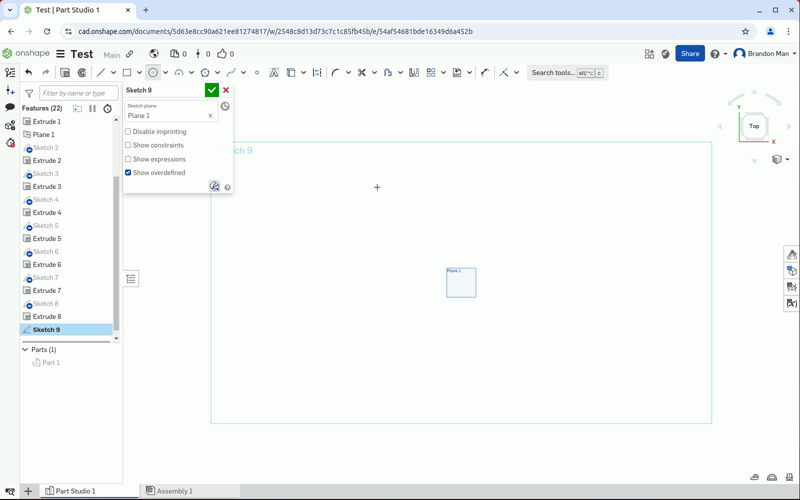
key_up(shift)
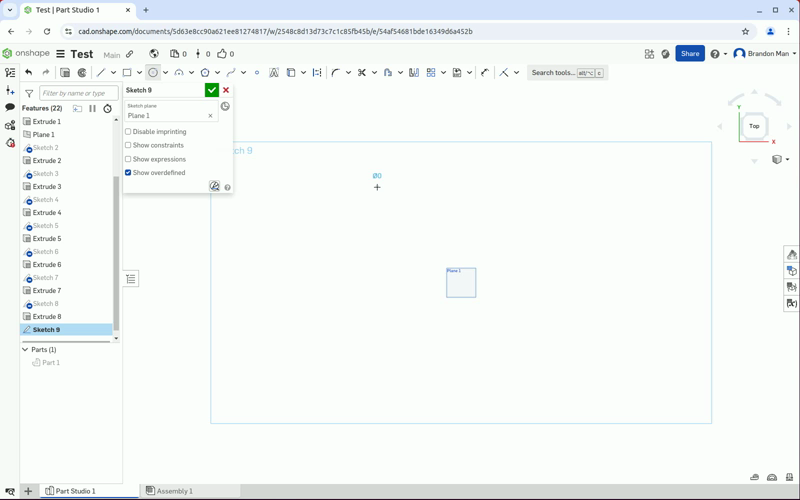
mouse_move(388, 186)
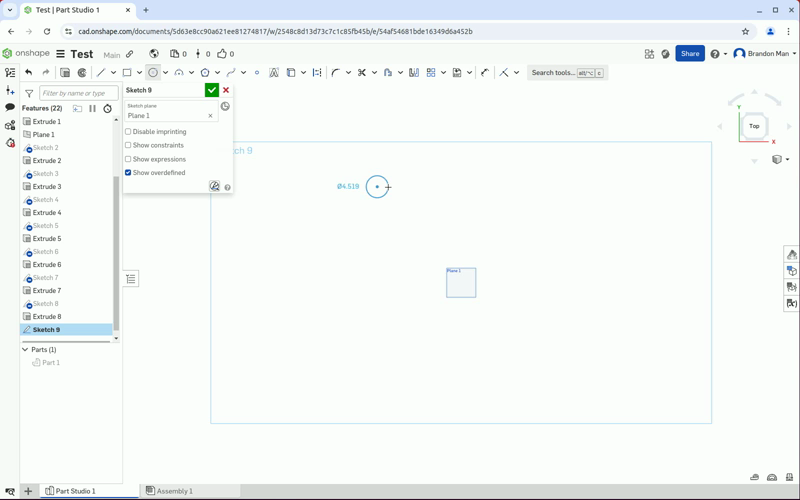
click(388, 186)
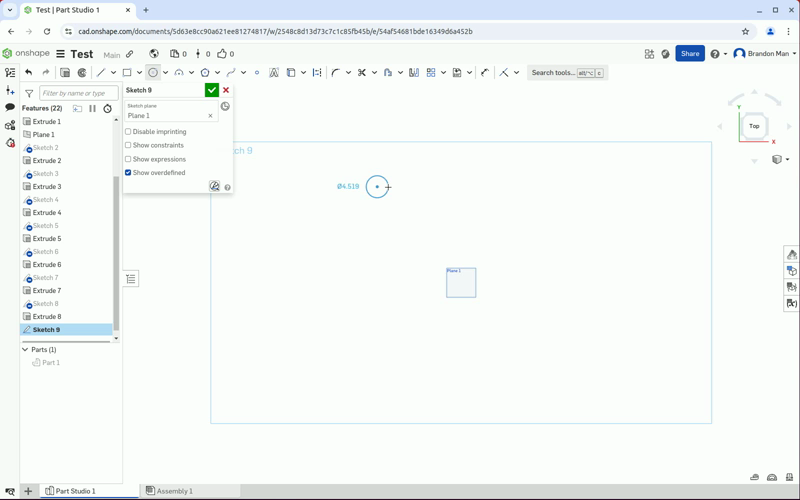
key(esc)
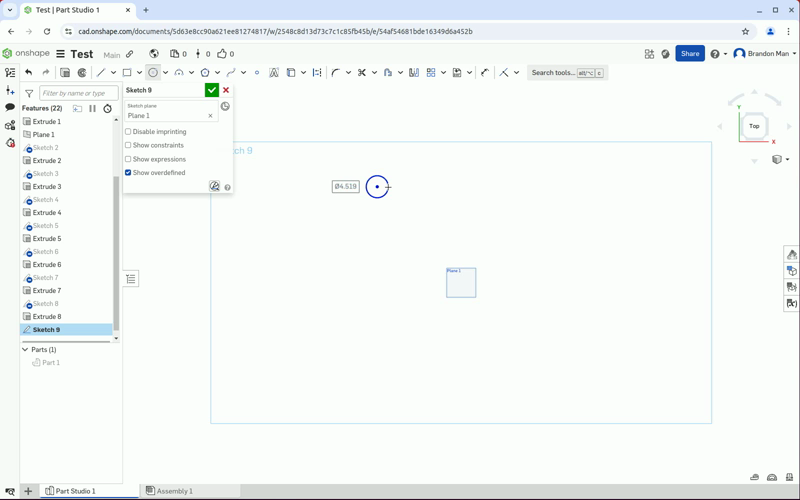
key(c)
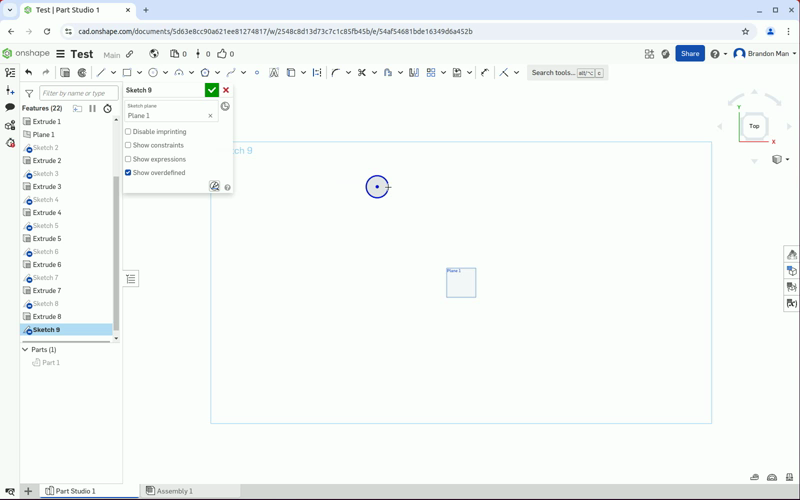
key_down(shift)
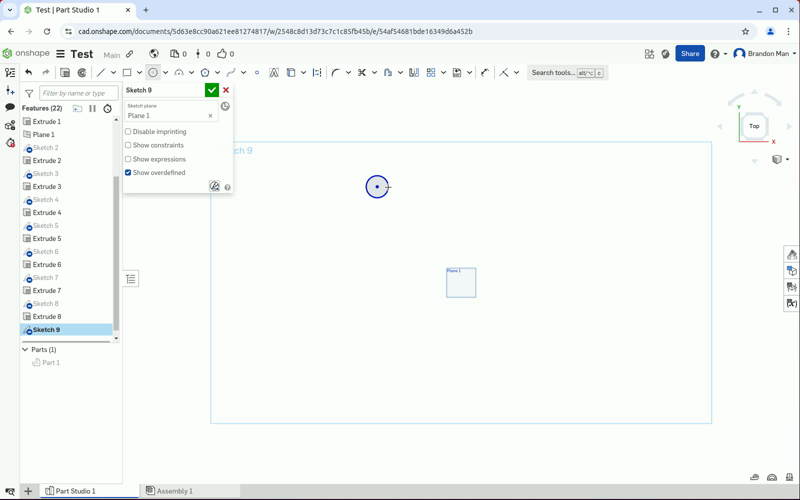
mouse_move(377, 186)
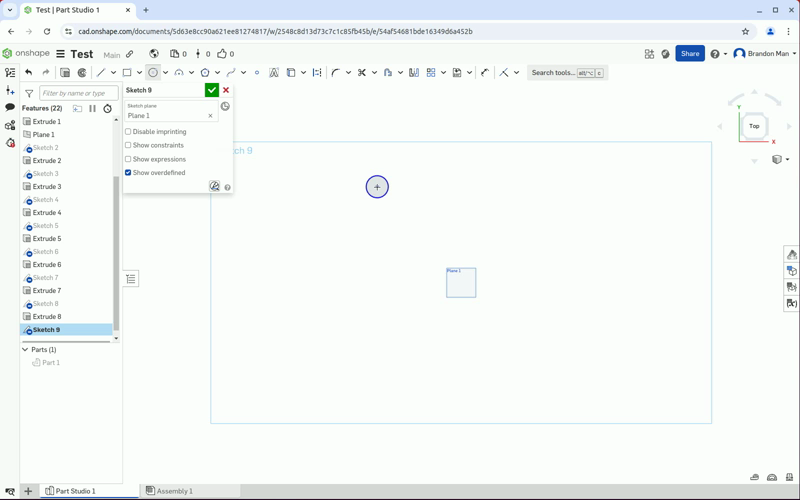
click(377, 186)
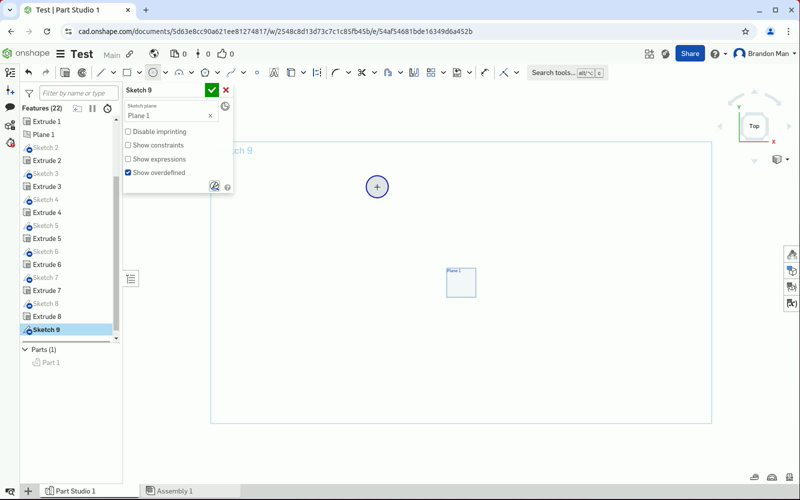
key_up(shift)
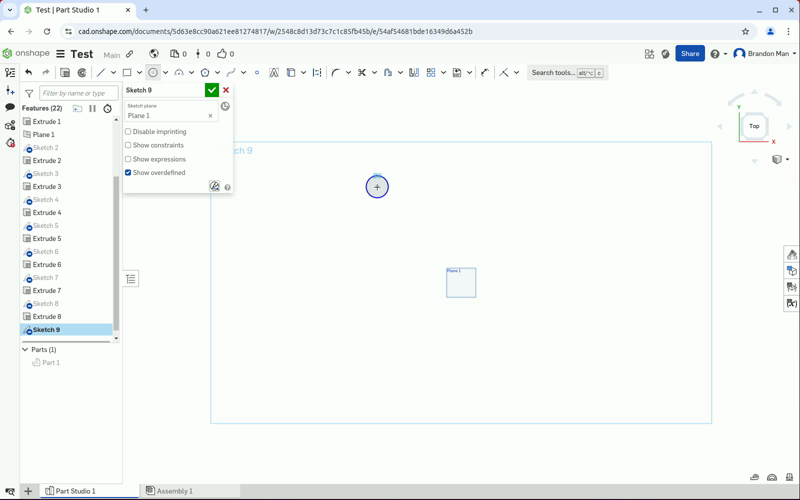
mouse_move(383, 186)
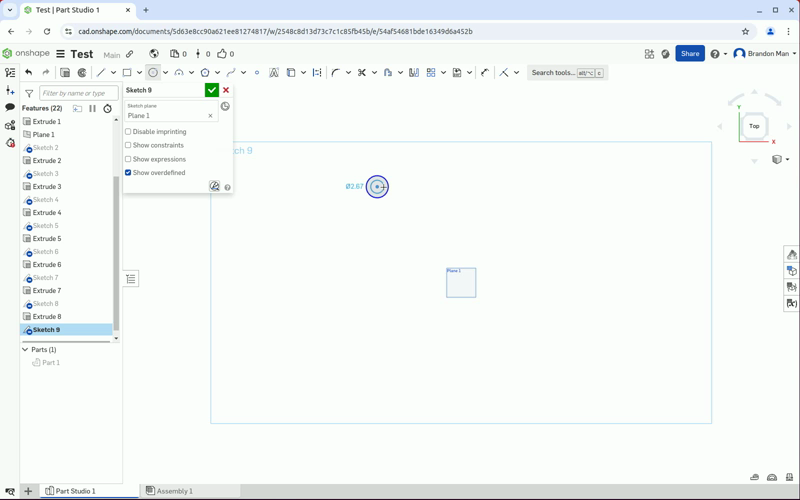
scroll(6)
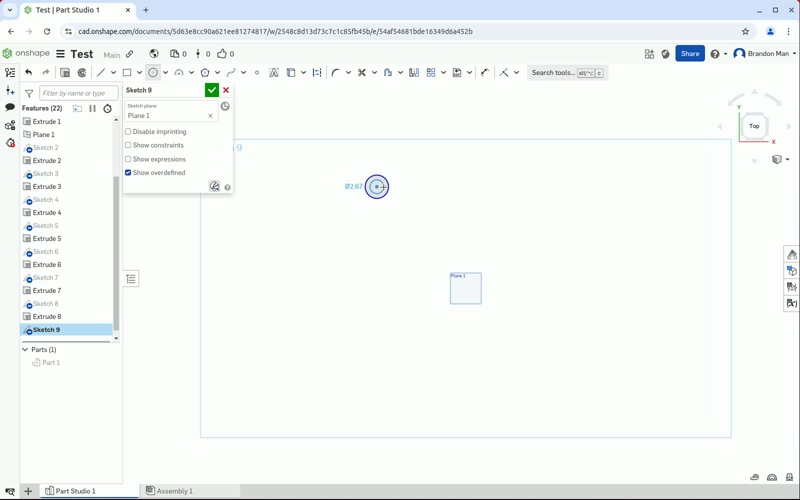
scroll(6)
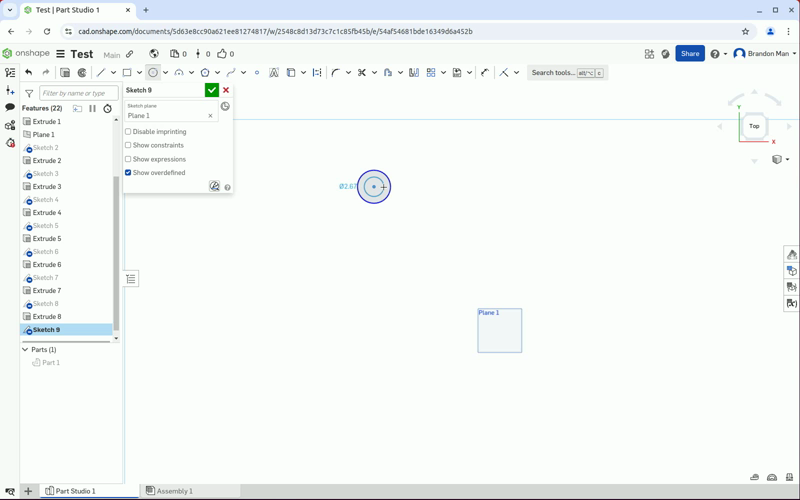
scroll(6)
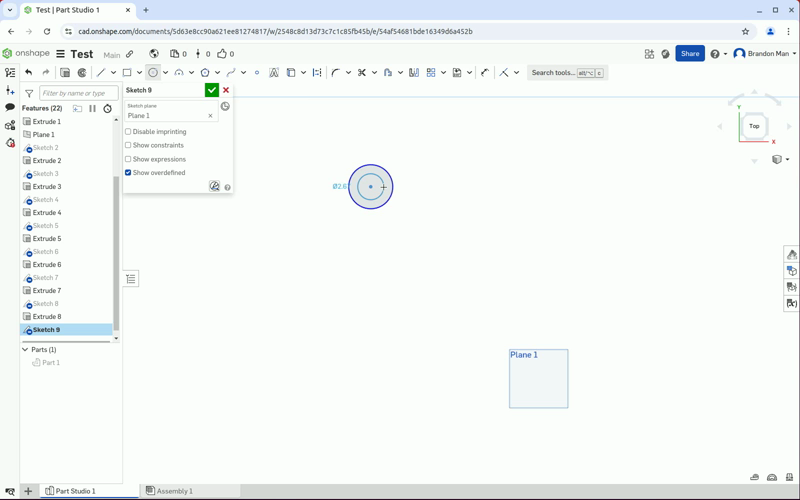
scroll(6)
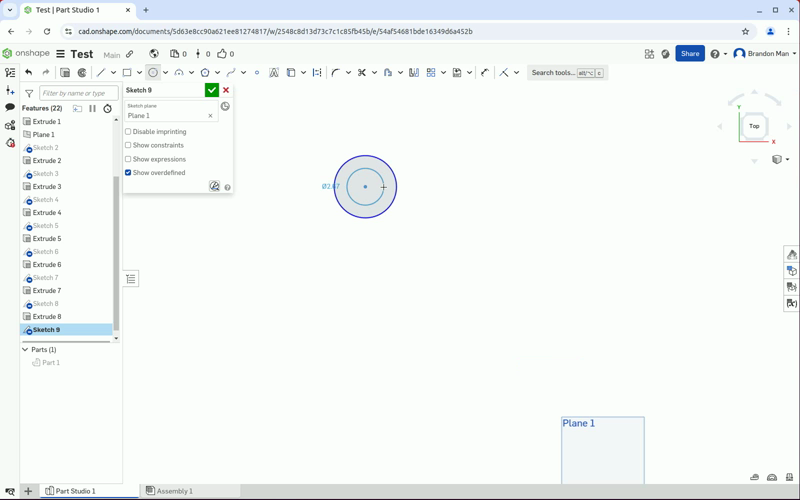
scroll(6)
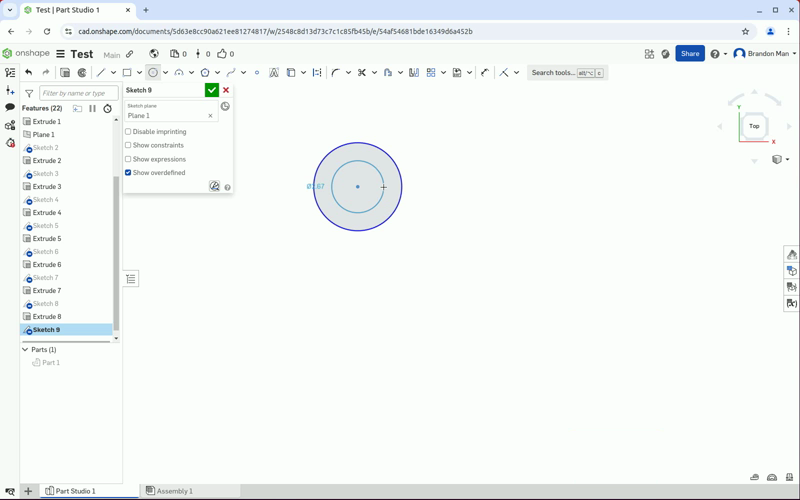
scroll(6)
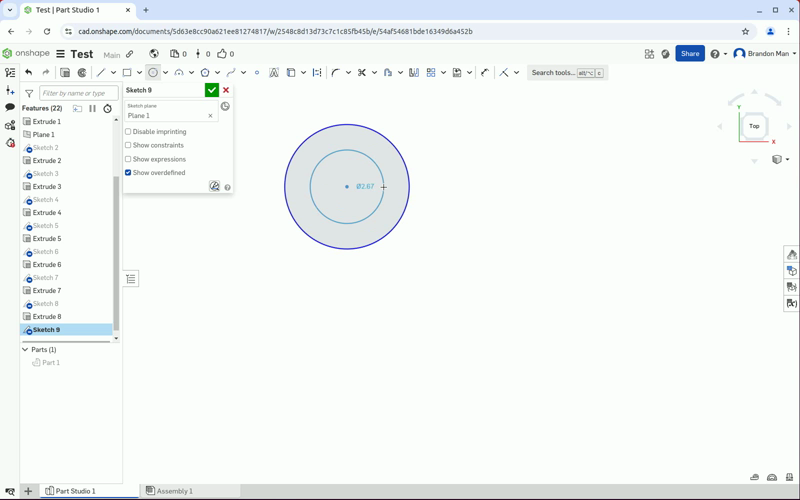
scroll(6)
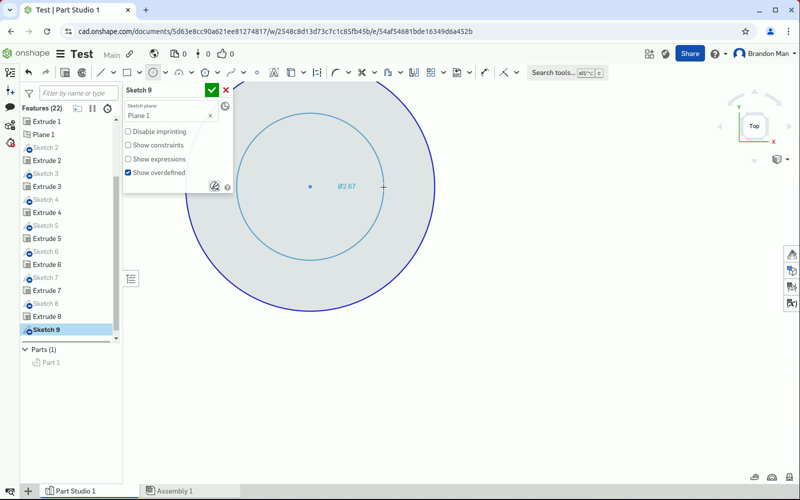
click(383, 186)
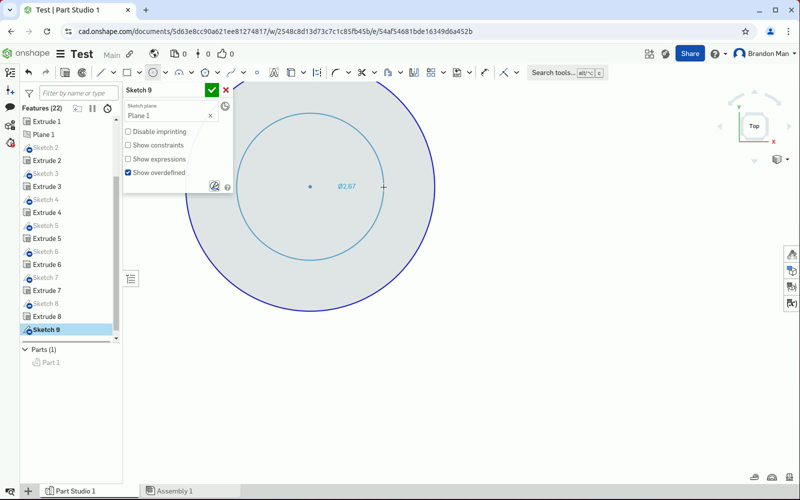
scroll(-6)
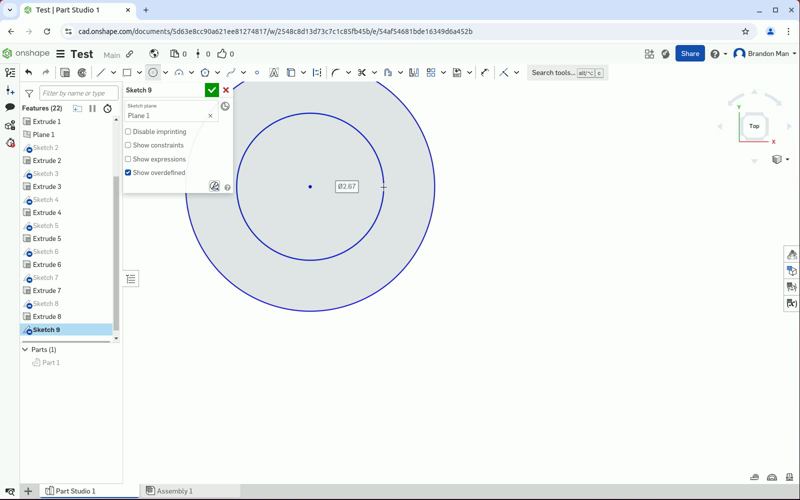
scroll(-6)
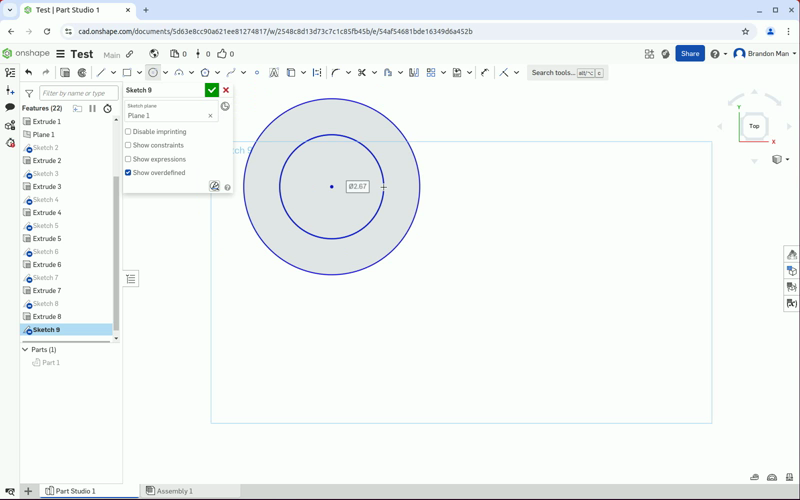
scroll(-6)
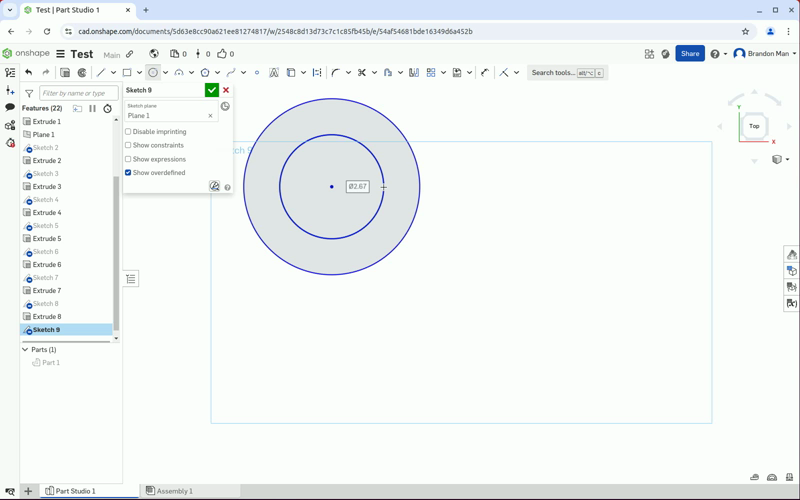
scroll(-6)
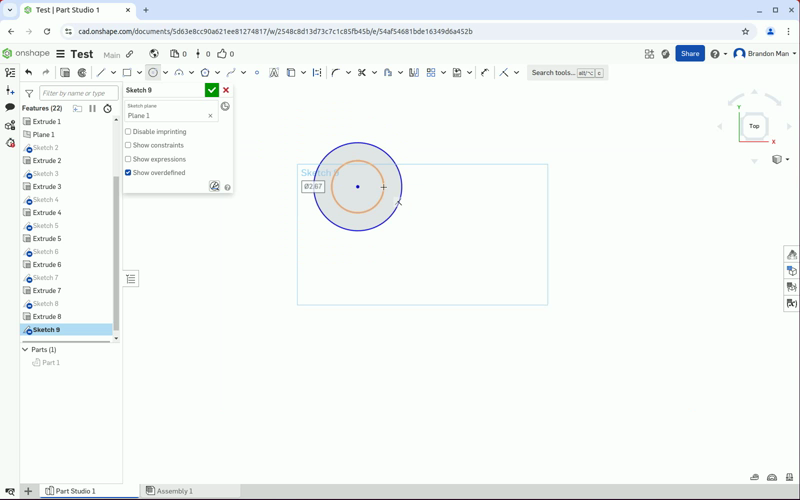
scroll(-6)
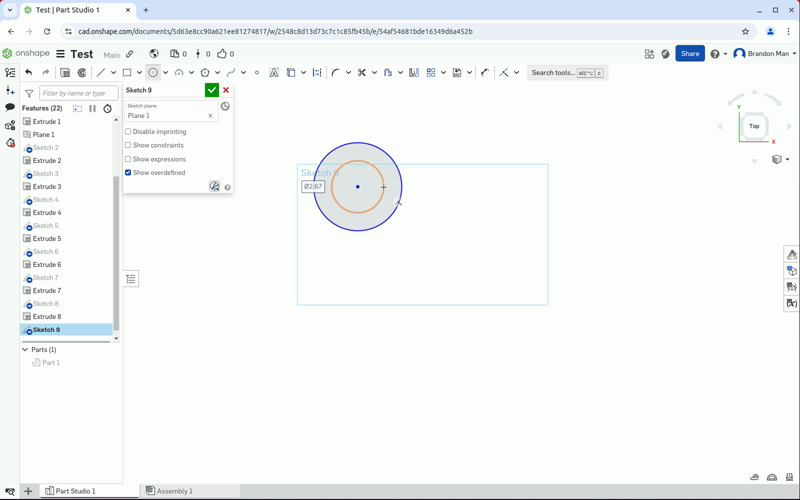
scroll(-6)
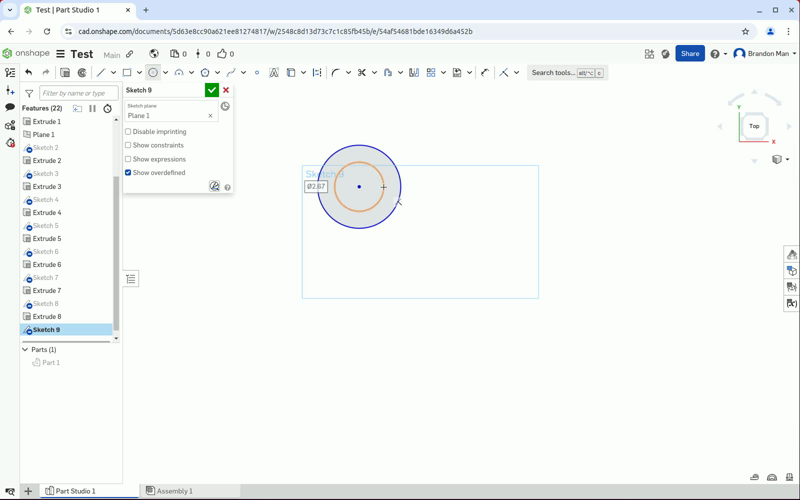
scroll(-6)
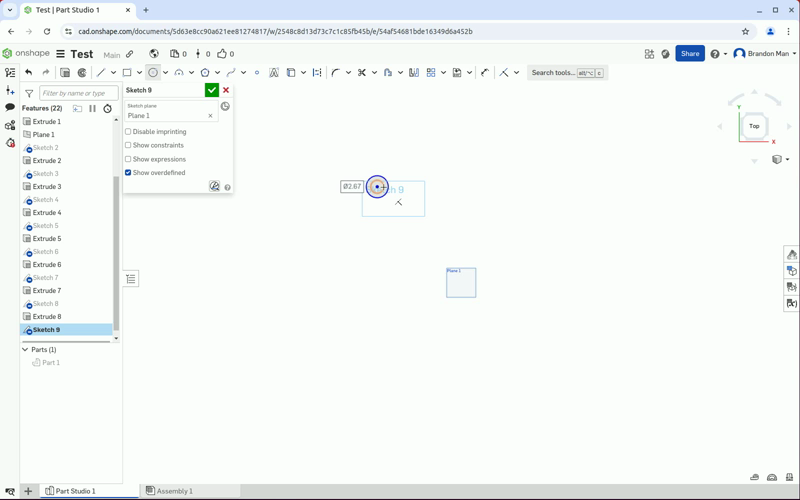
key(esc)
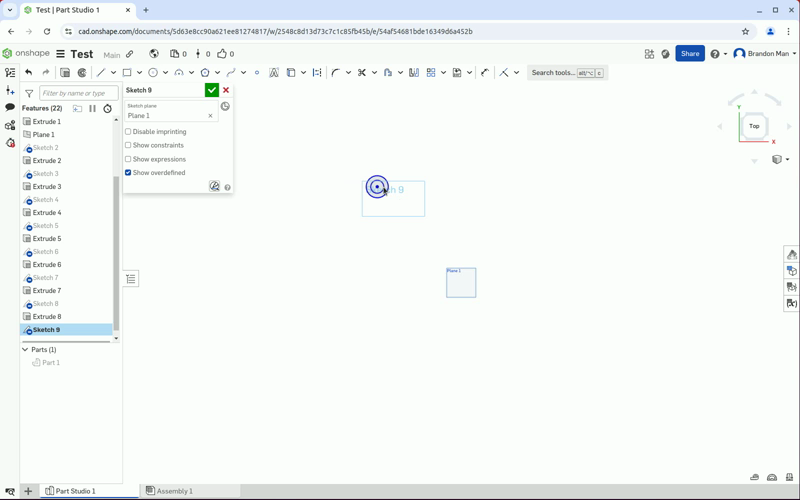
mouse_move(374, 195)
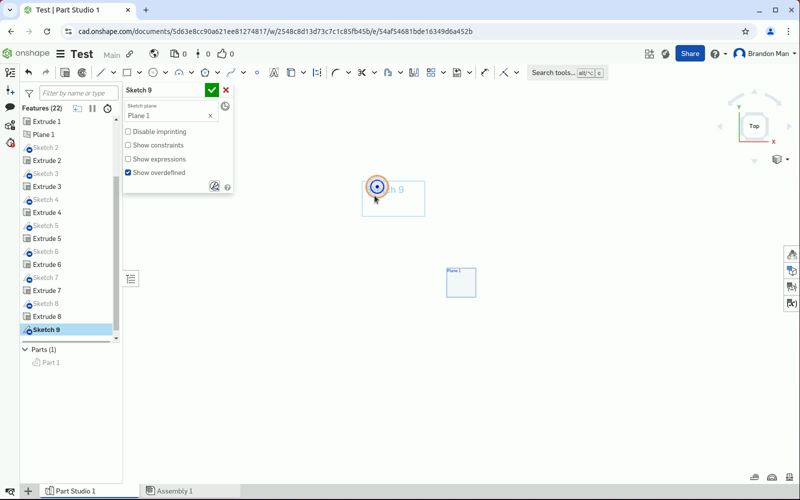
scroll(6)
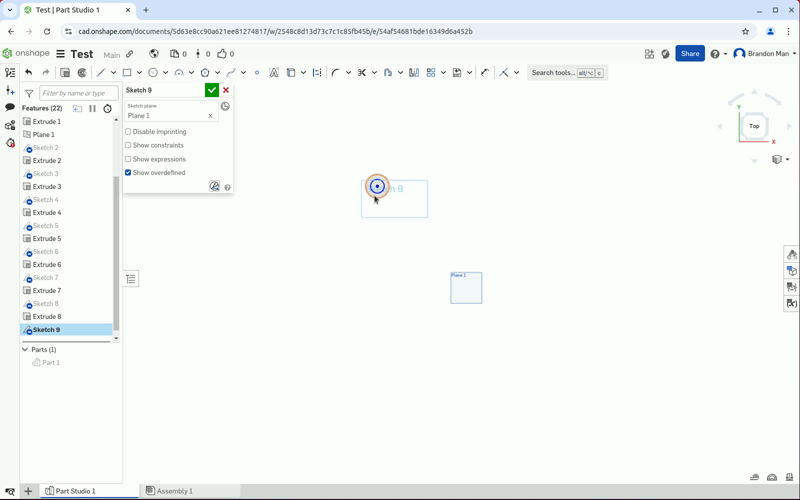
scroll(6)
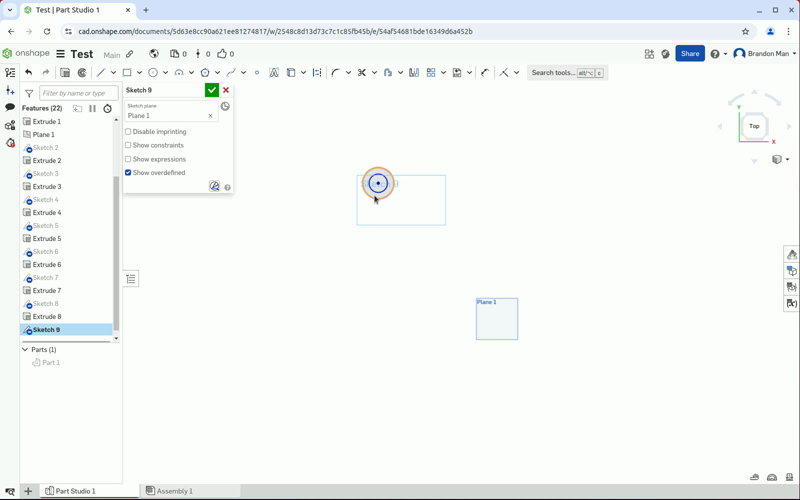
scroll(6)
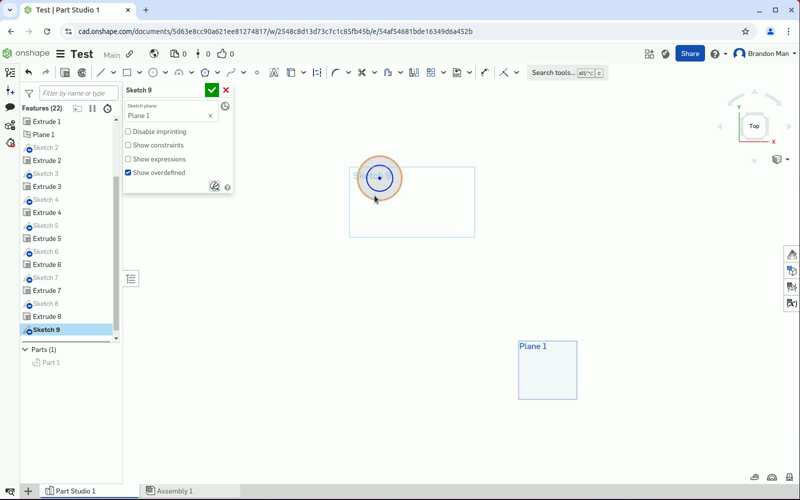
scroll(6)
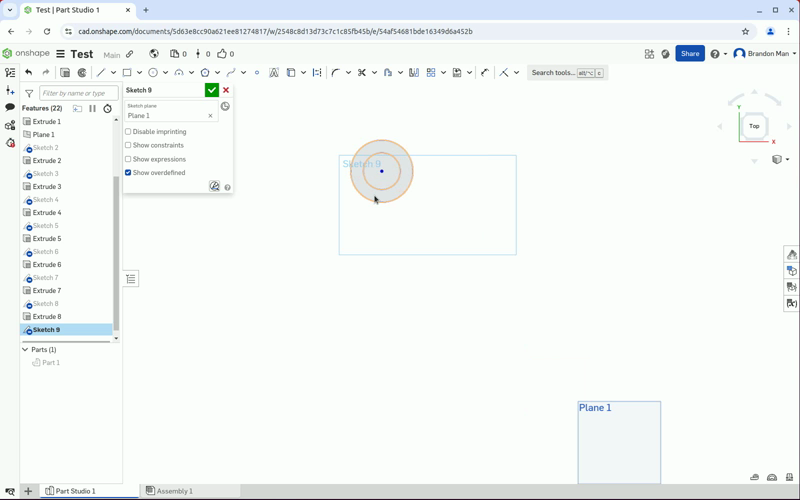
scroll(6)
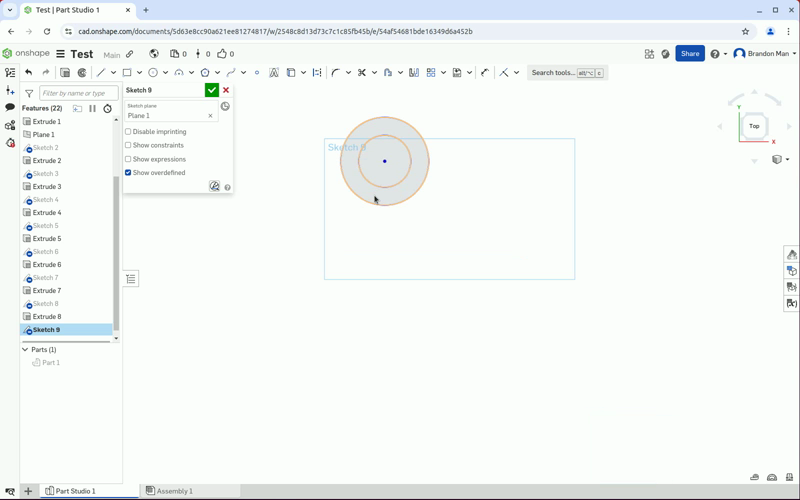
scroll(6)
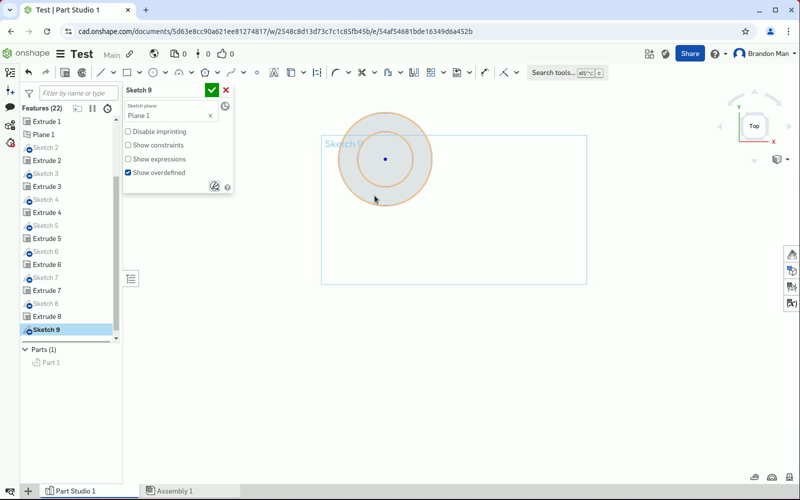
scroll(6)
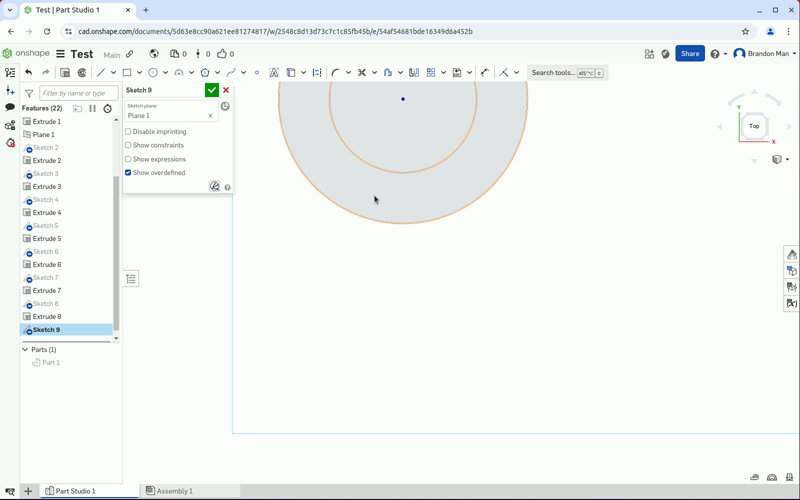
click(374, 195)
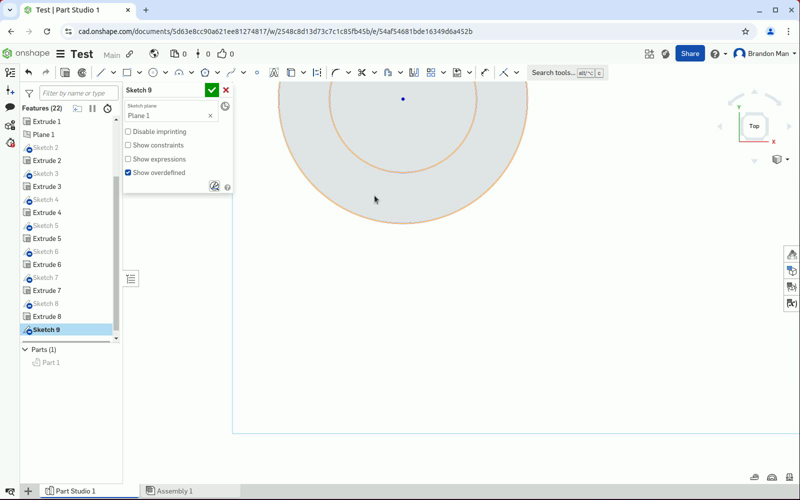
scroll(-6)
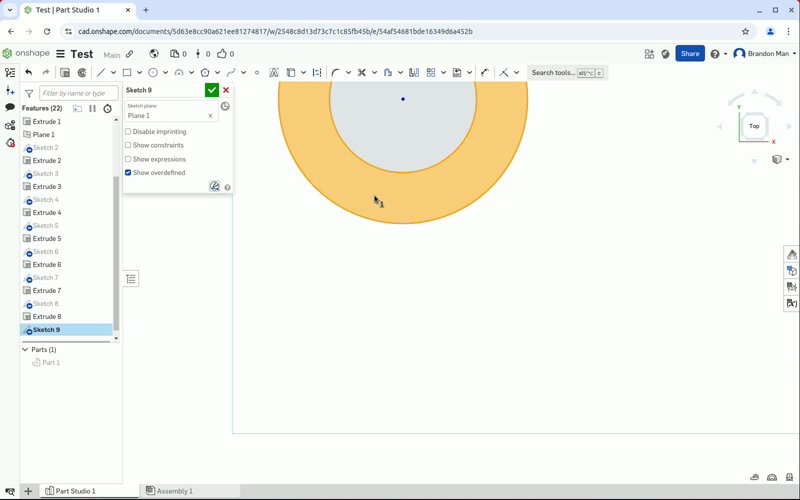
scroll(-6)
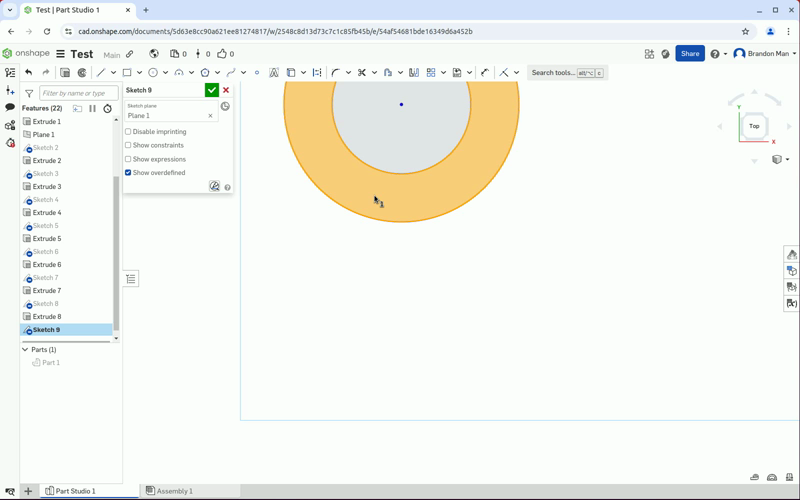
scroll(-6)
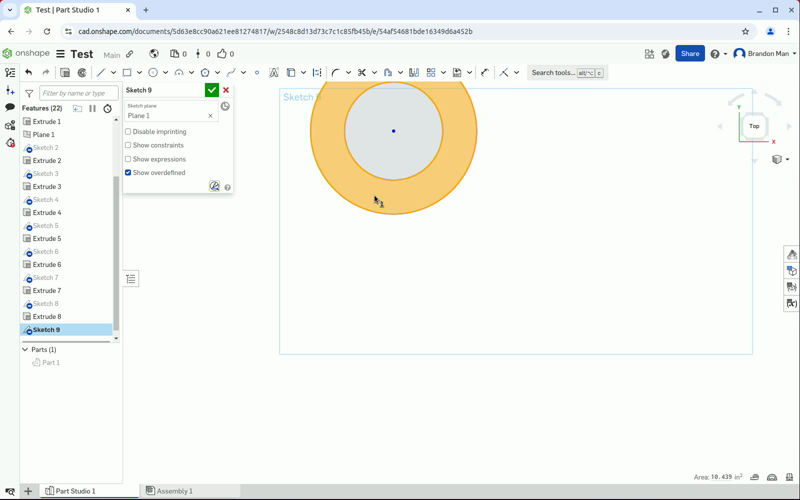
scroll(-6)
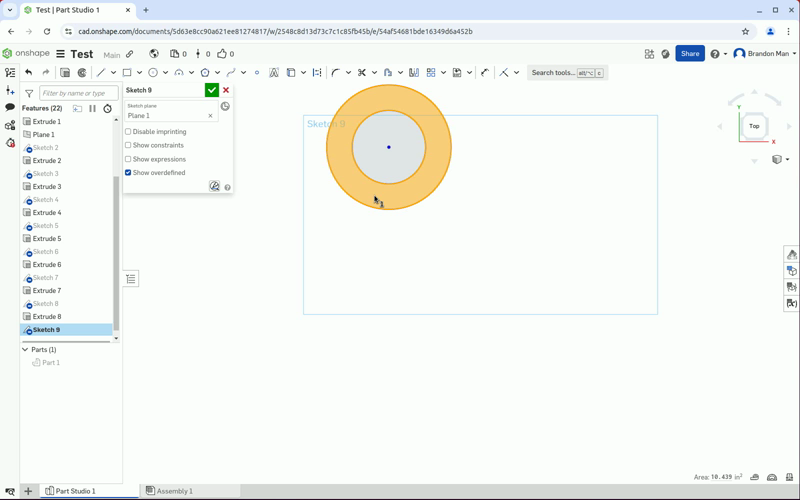
scroll(-6)
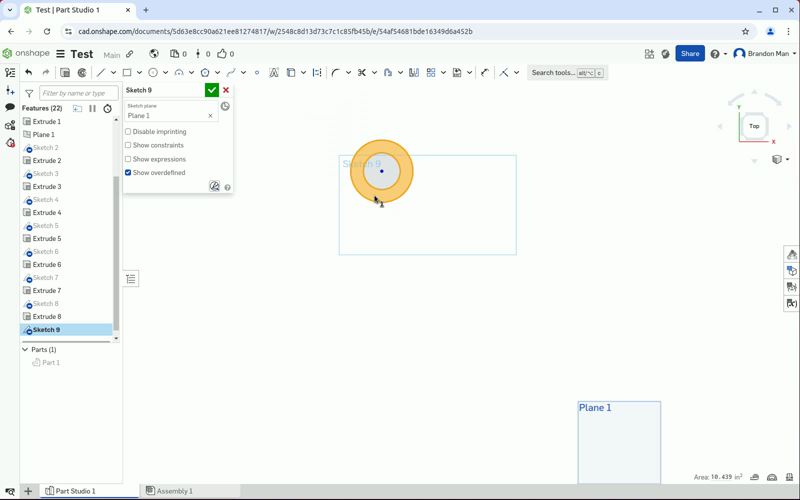
scroll(-6)
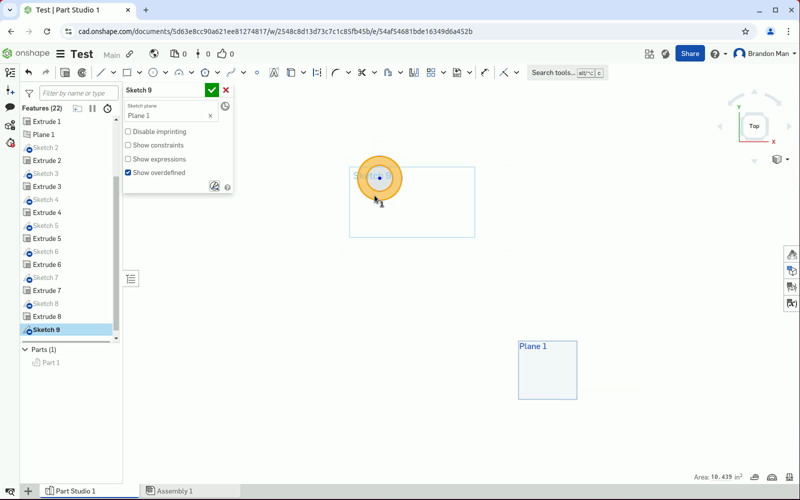
scroll(-6)
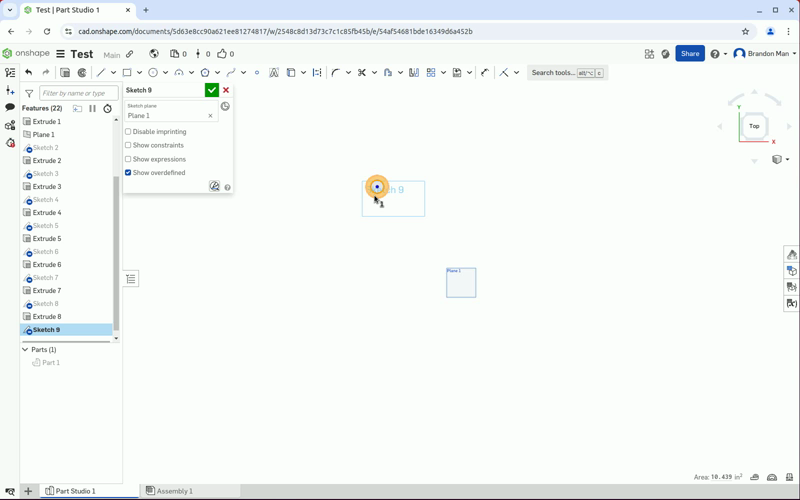
mouse_move(73, 352)
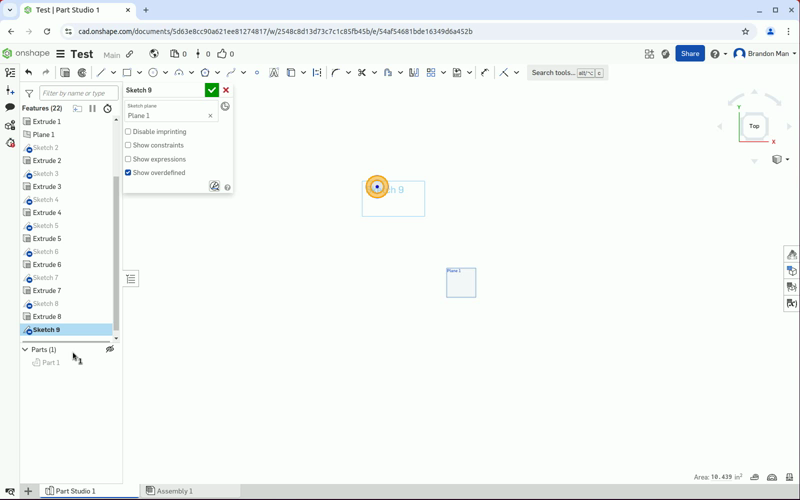
key(shift+y)
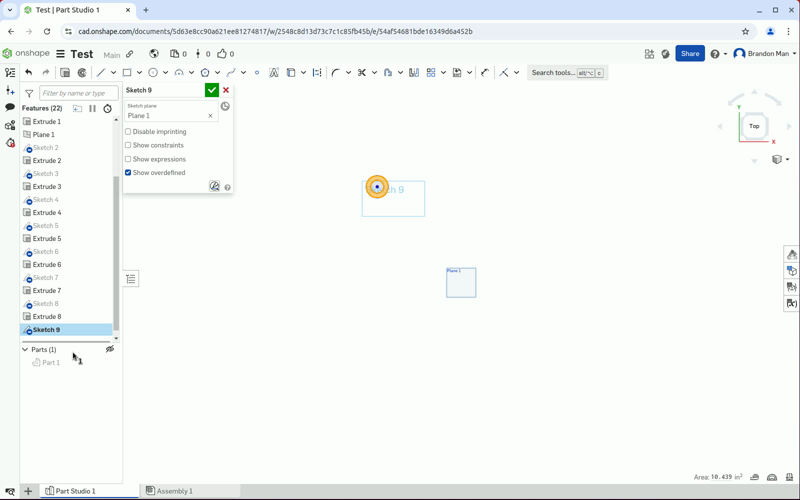
key(shift+e)
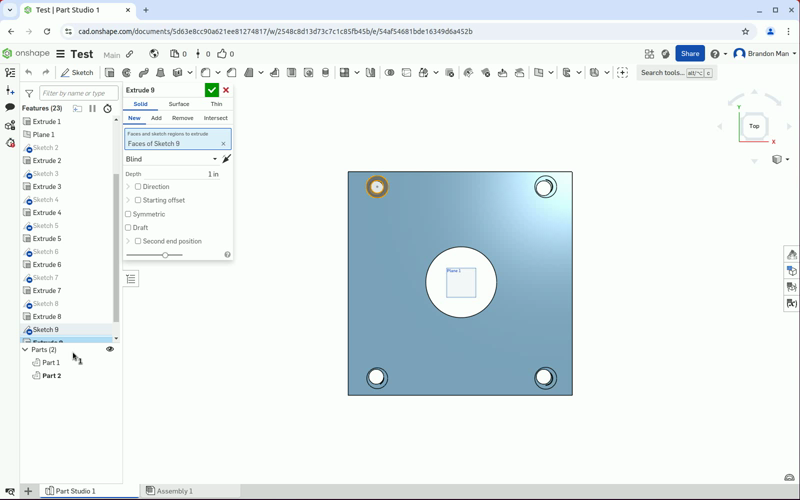
mouse_move(143, 106)
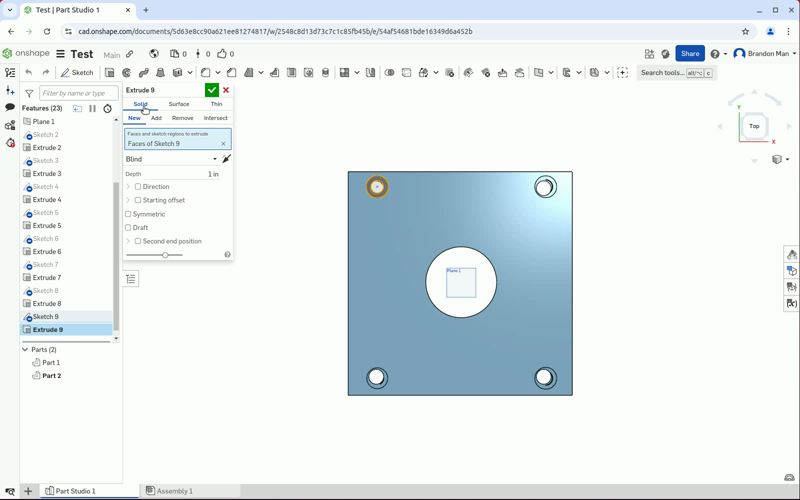
click(143, 106)
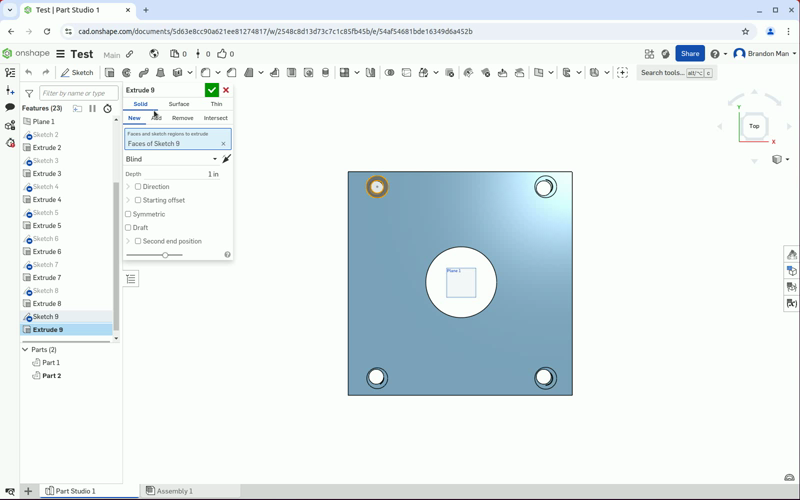
mouse_move(186, 120)
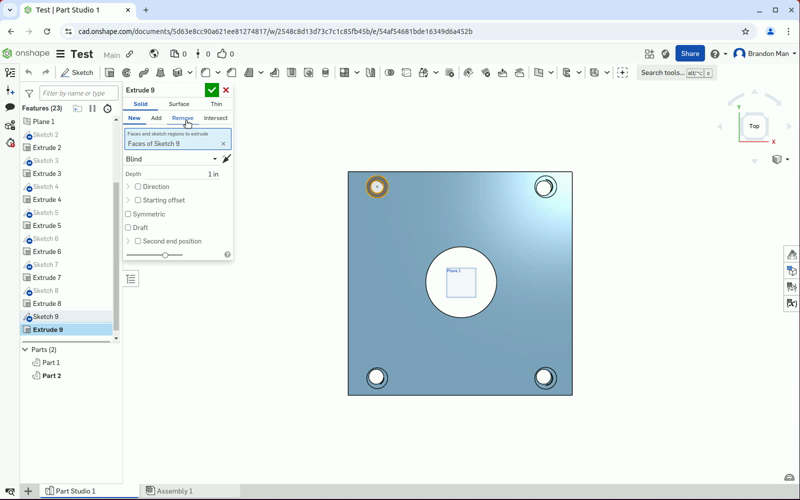
click(186, 120)
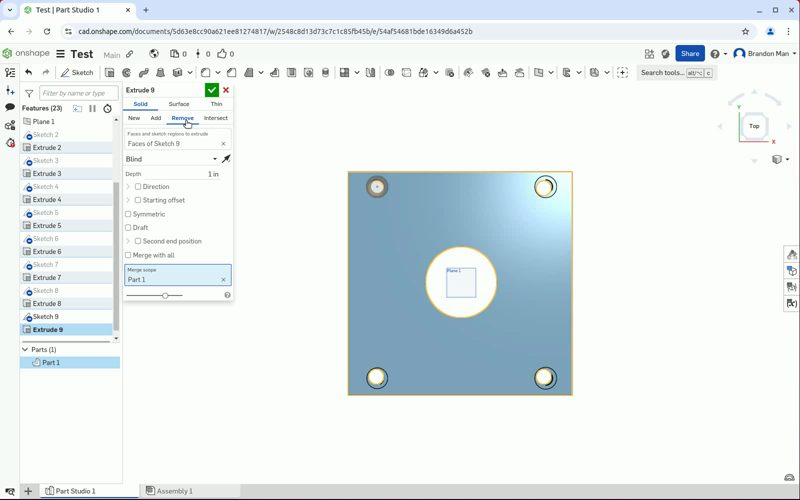
key(tab, 4)
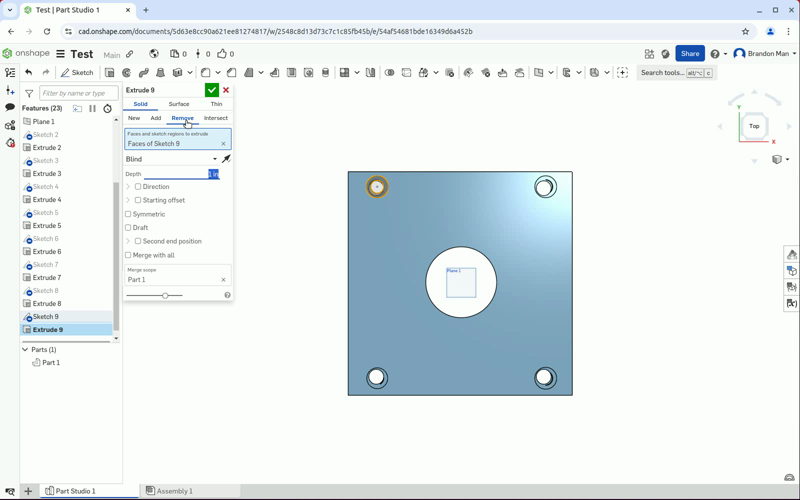
text(3.37)
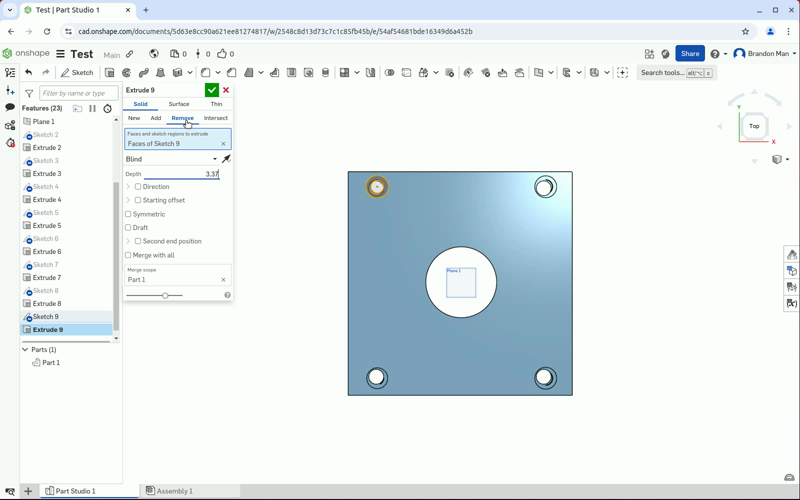
key(tab, 6)
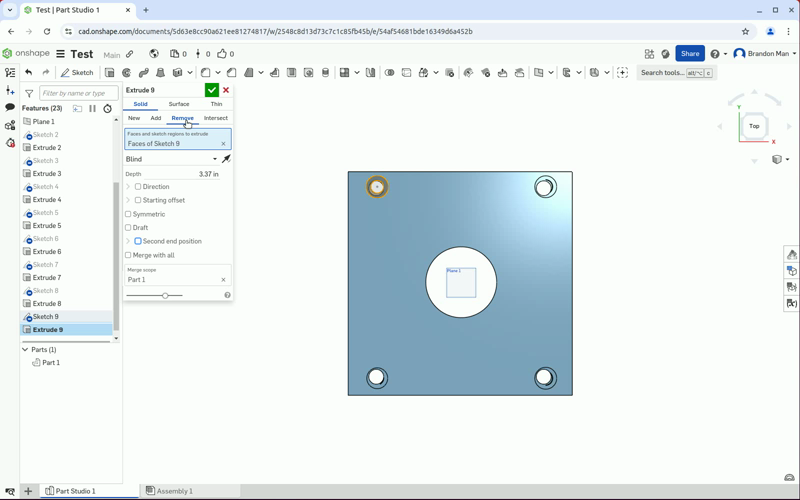
key(space)
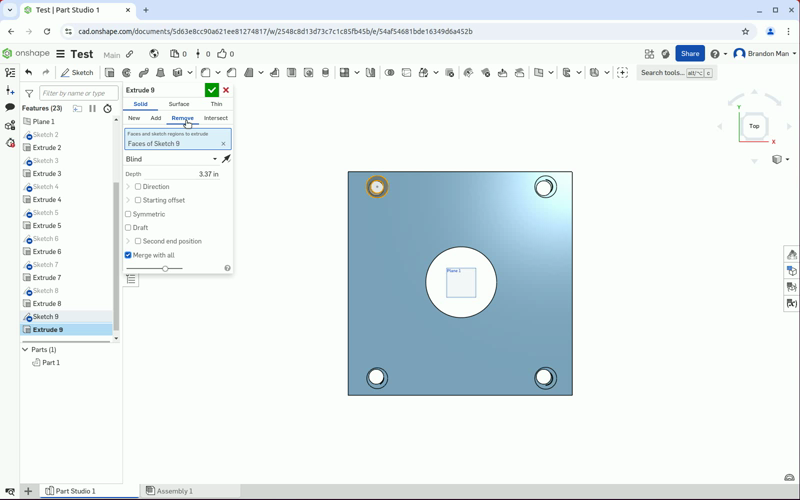
key(enter)
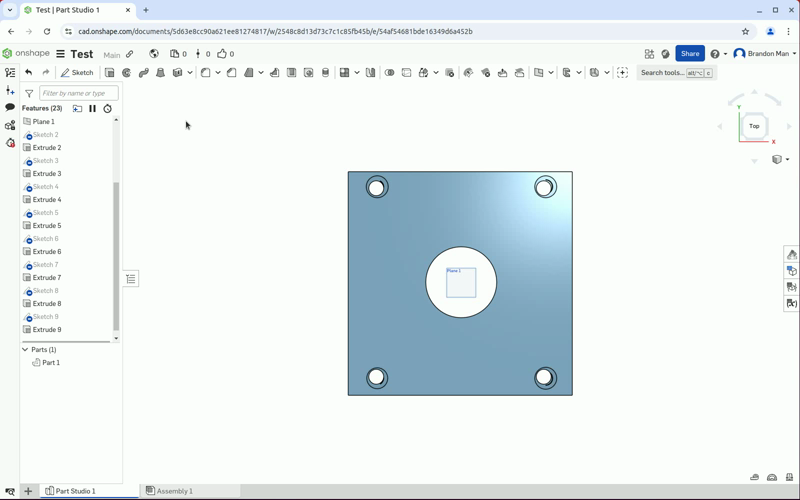
key(shift+h)
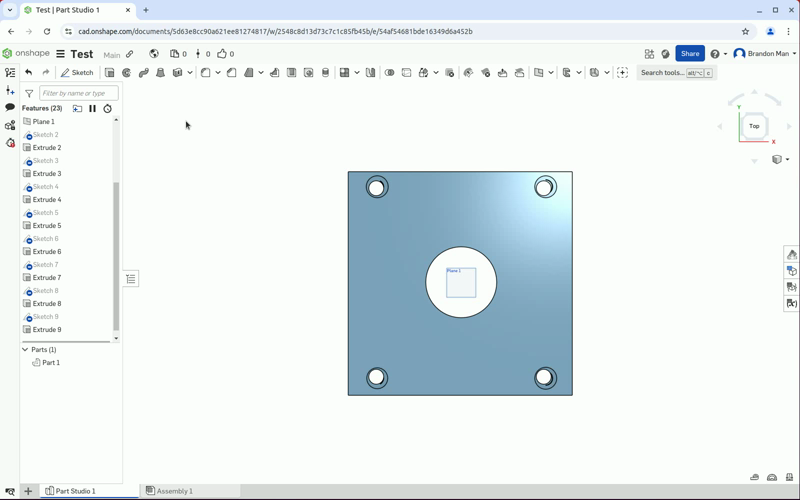
key(shift+h)
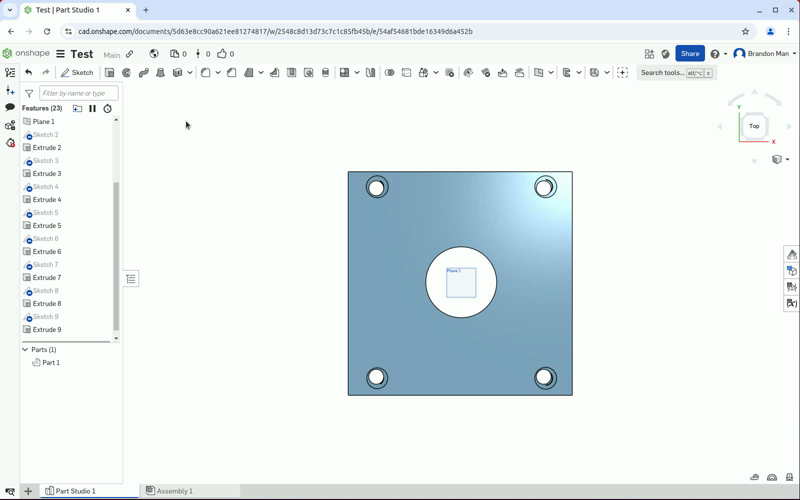
key(shift+7)
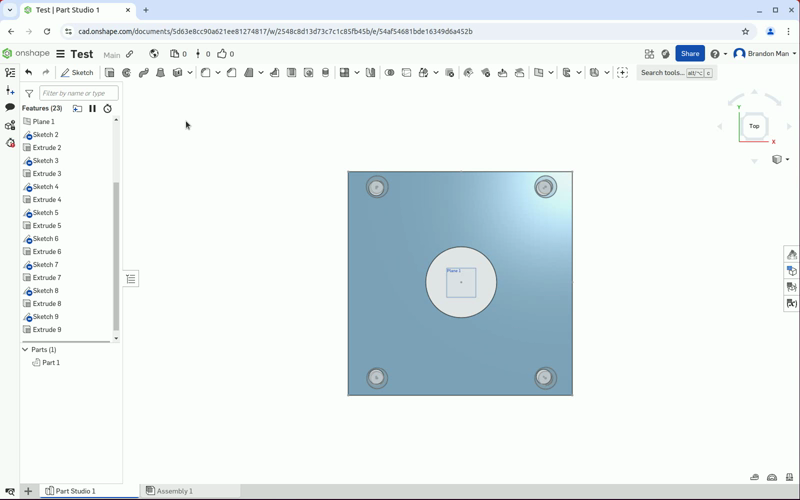
key(up, 3)
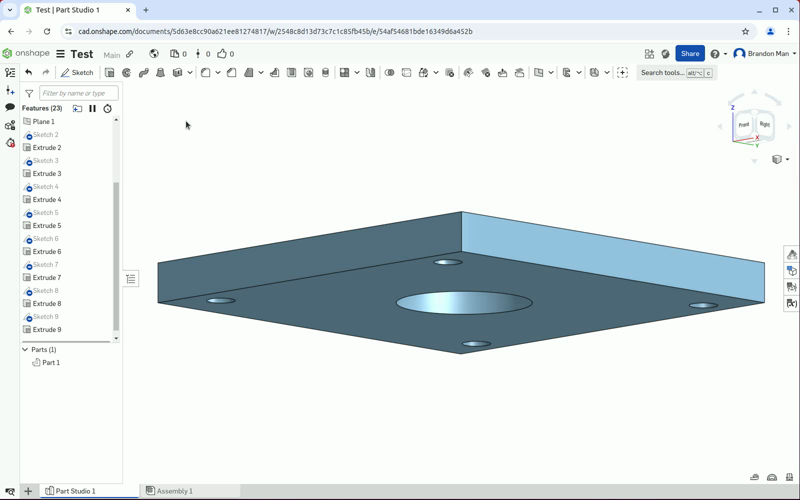
key(left, 3)
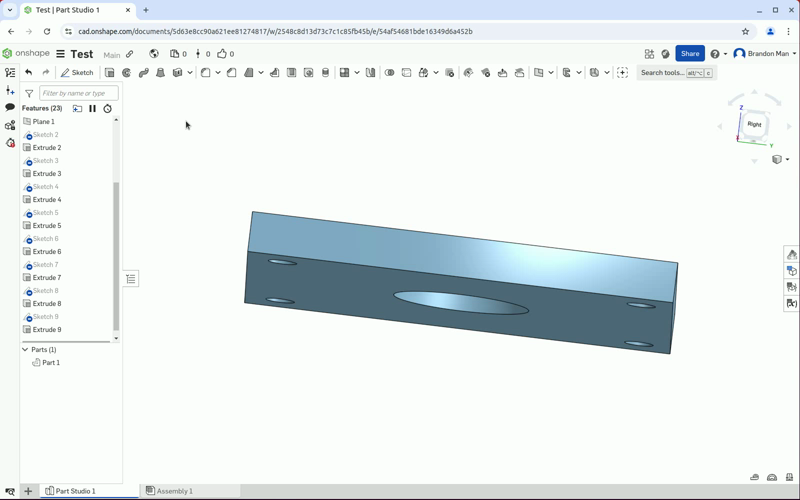
key(right, 3)
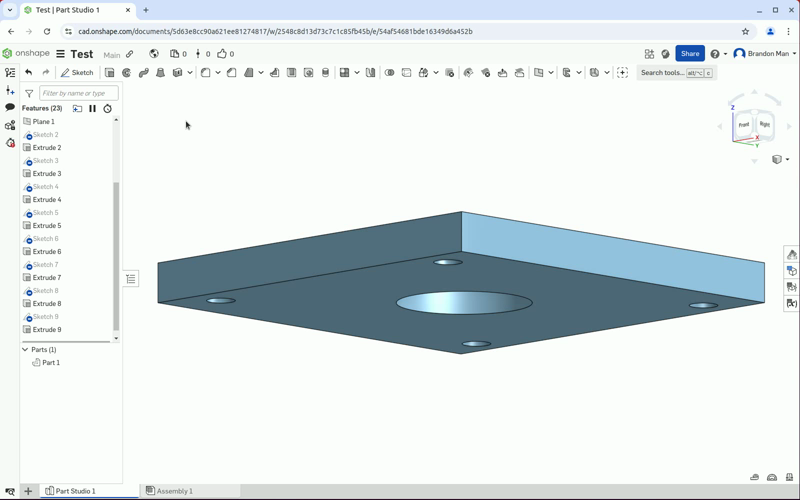
key(down, 3)
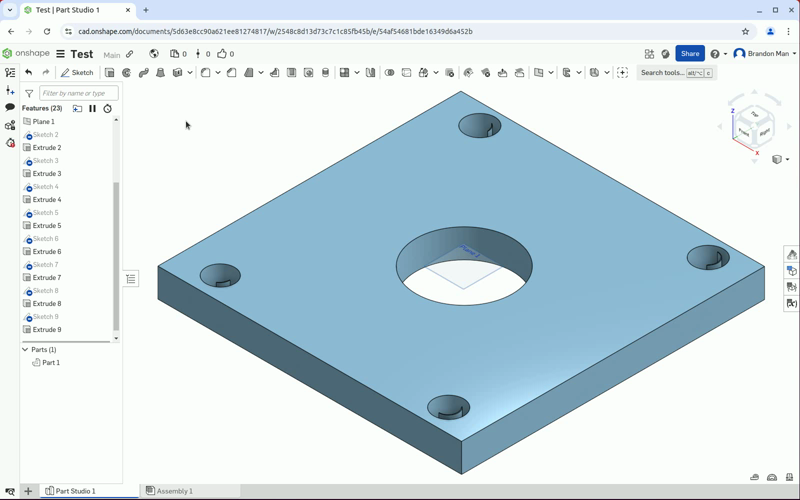
mouse_move(69, 98)
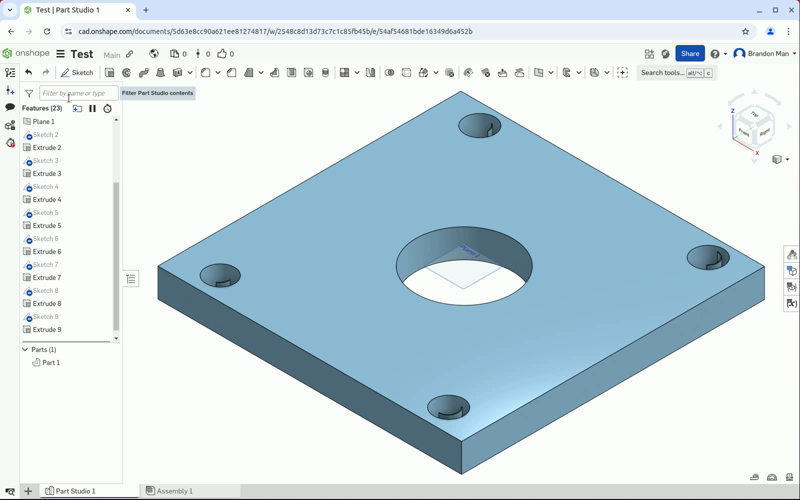
click(69, 98)